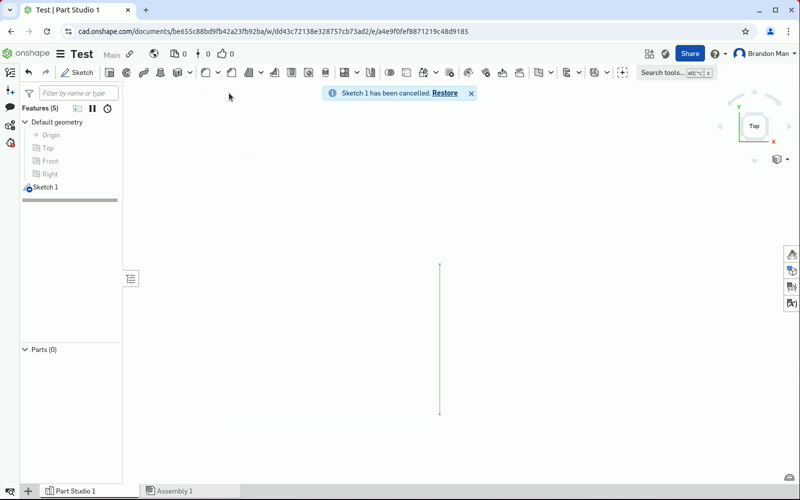
key(shift+h)
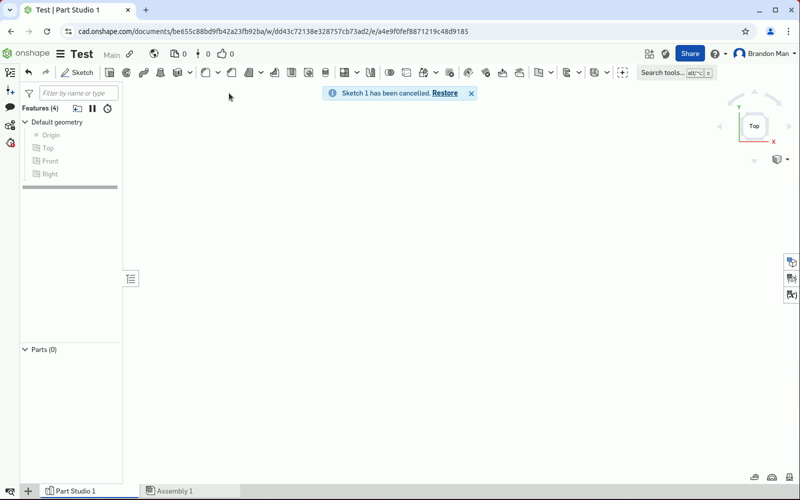
mouse_move(73, 352)
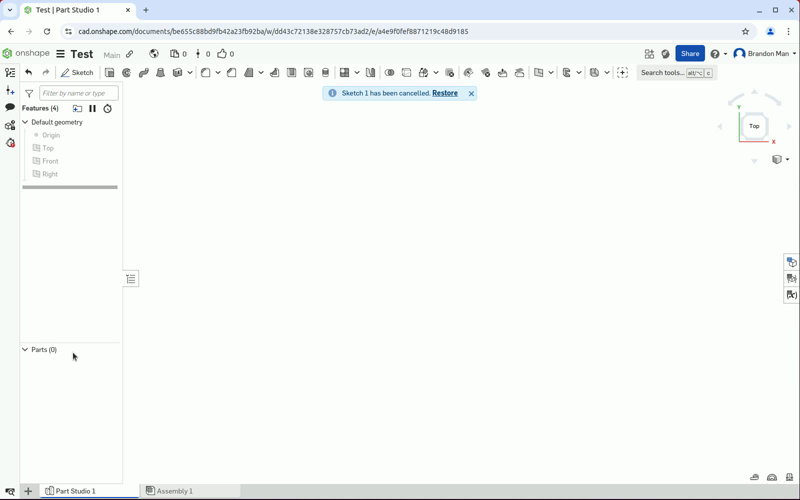
key(y)
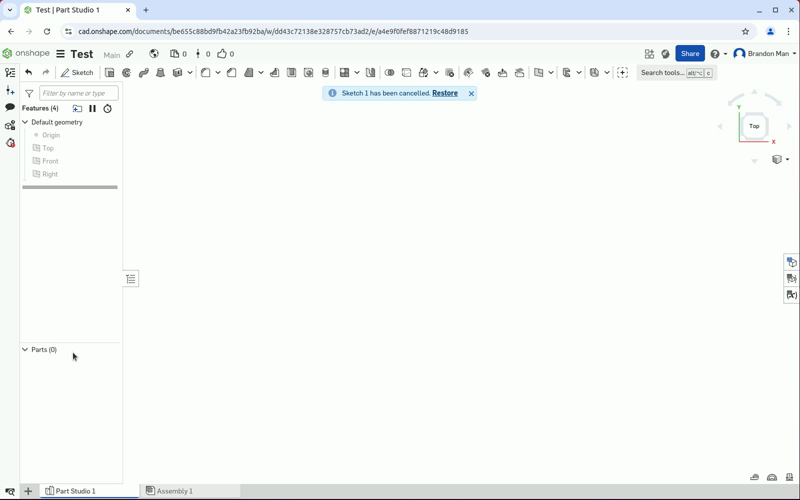
key(shift+p)
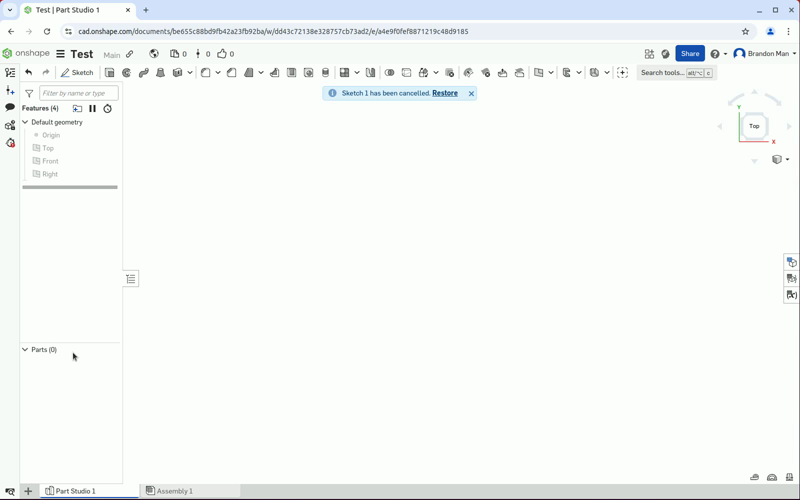
key(space)
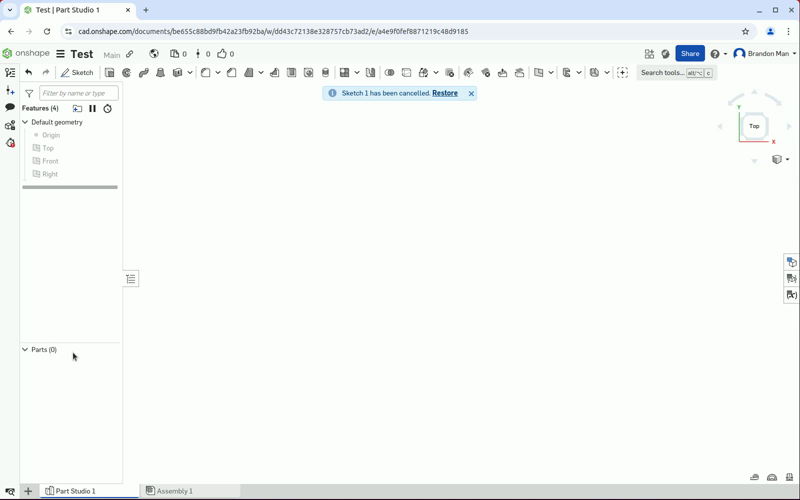
key_down(shift)
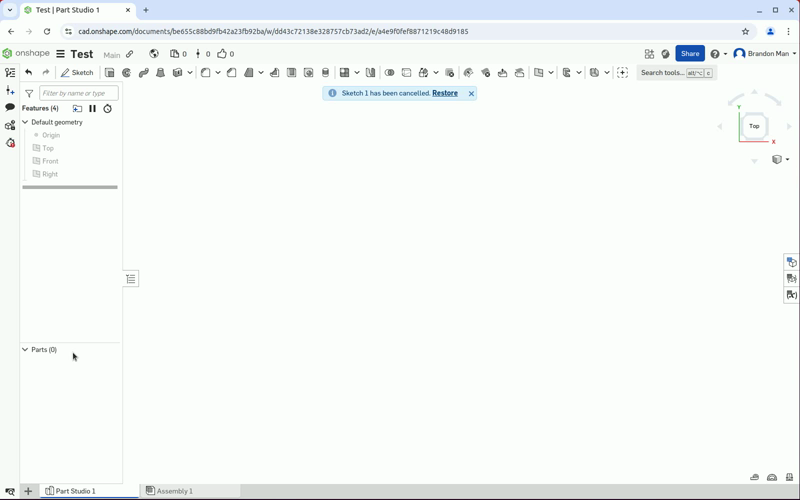
key(up)
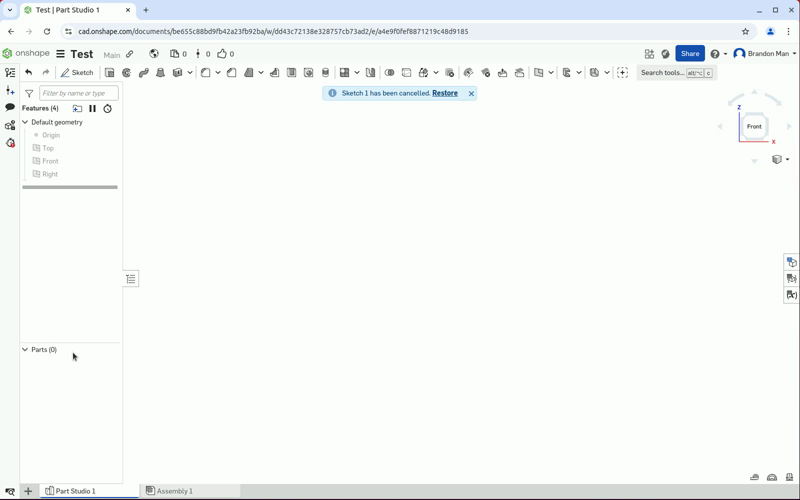
key_up(shift)
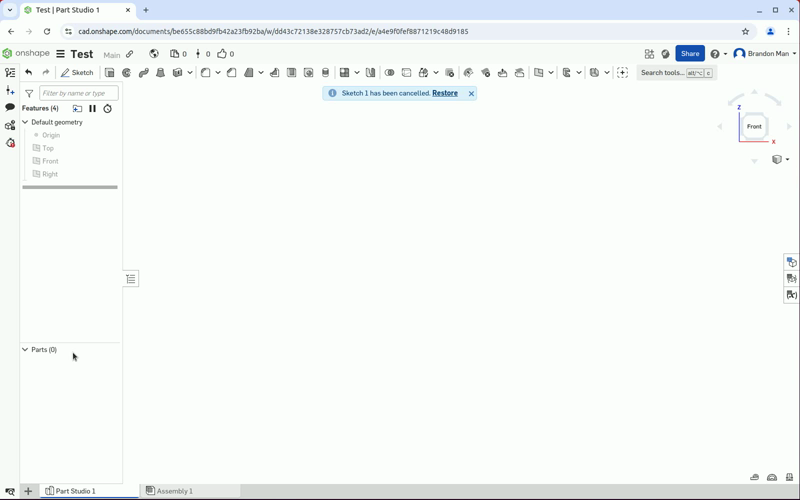
key(space)
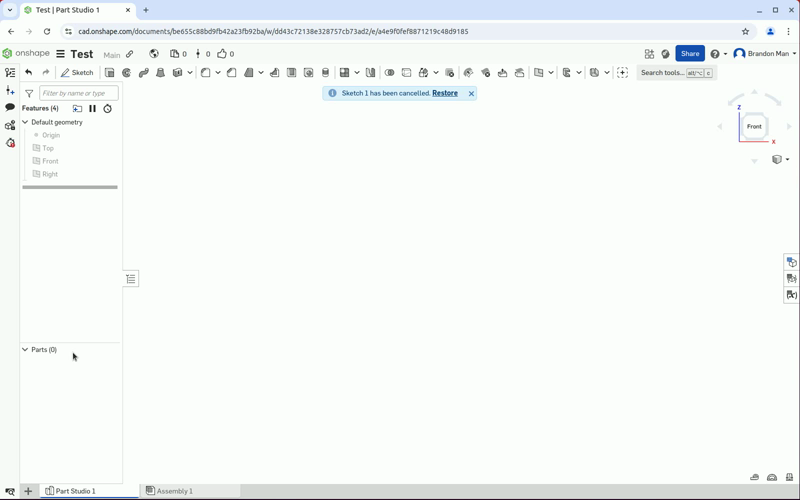
key_down(shift)
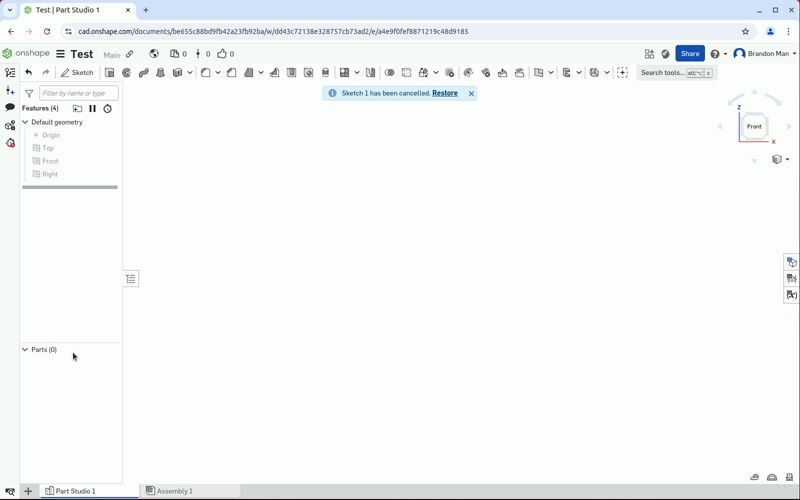
key(left)
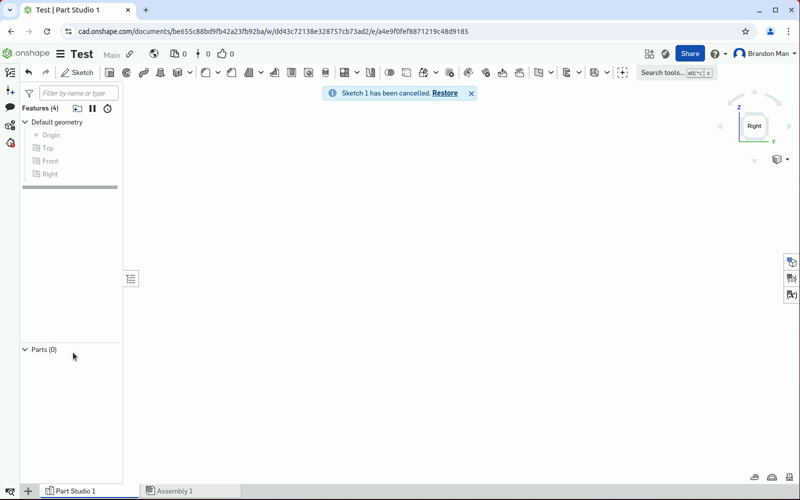
key_up(shift)
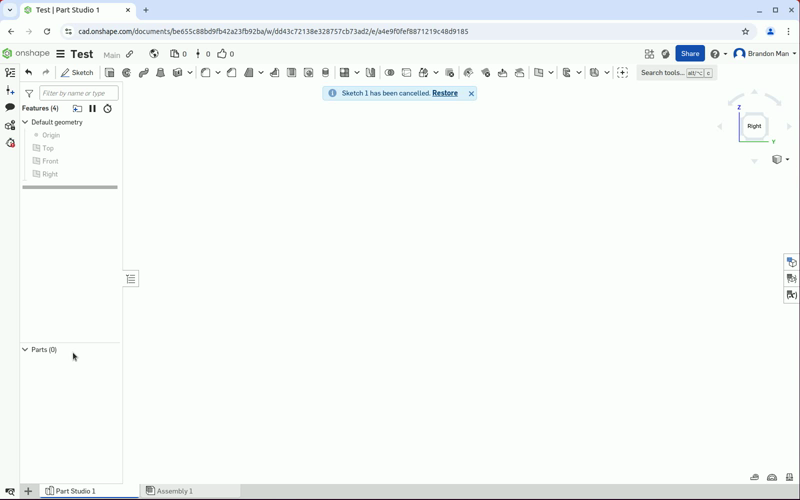
mouse_move(73, 352)
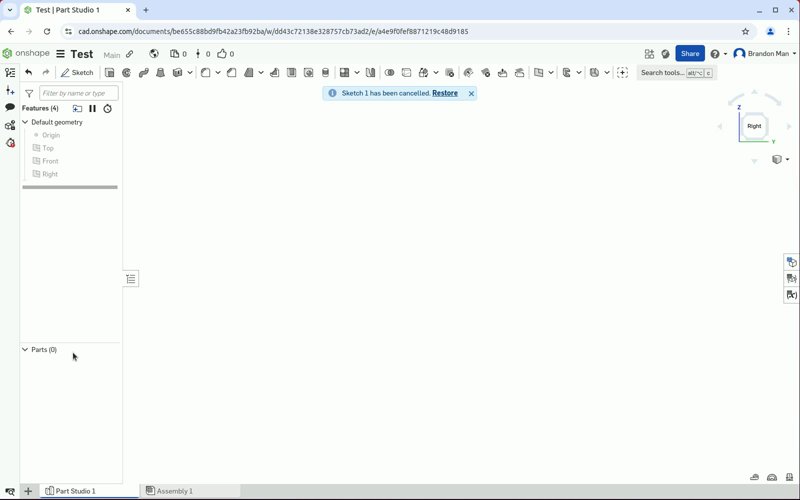
key(shift+y)
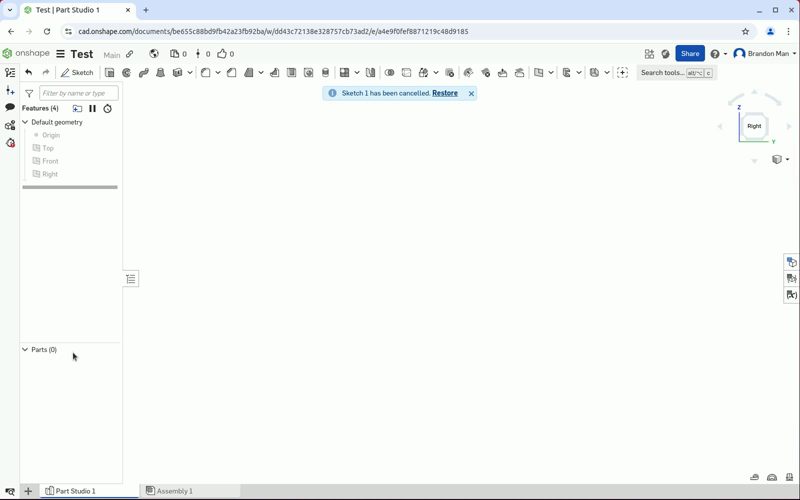
key(shift+s)
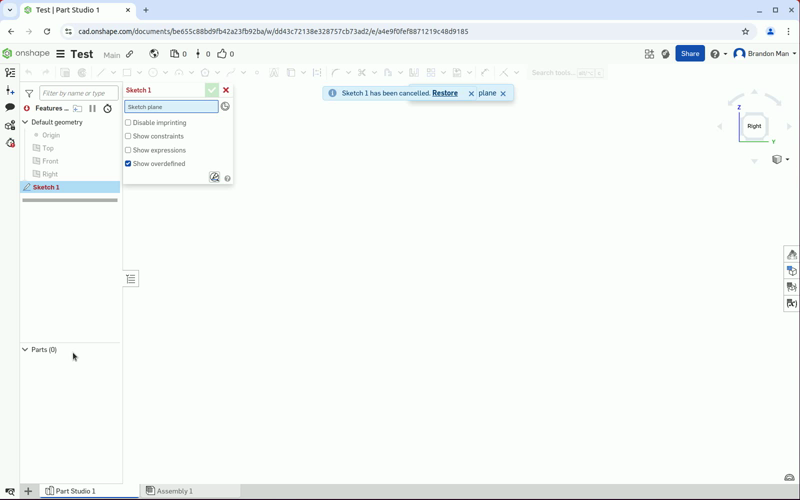
mouse_move(73, 176)
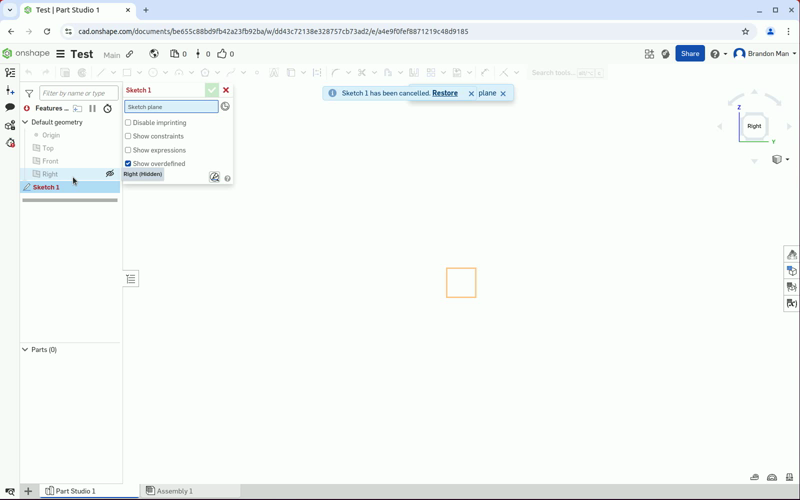
click(73, 176)
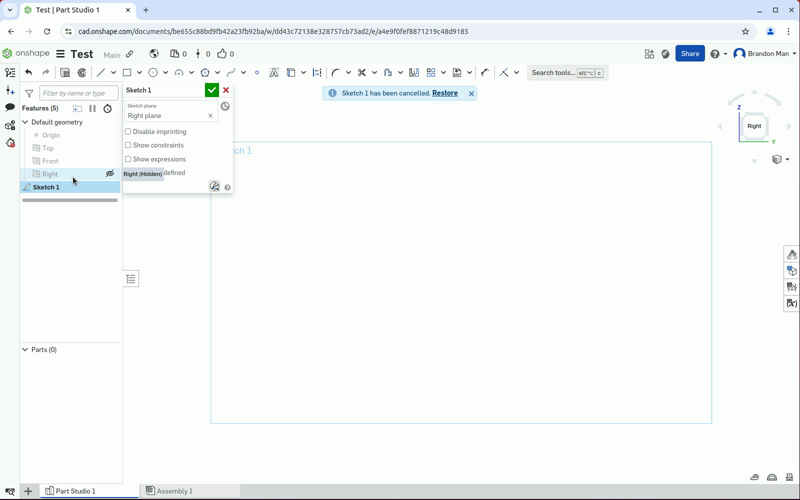
mouse_move(73, 352)
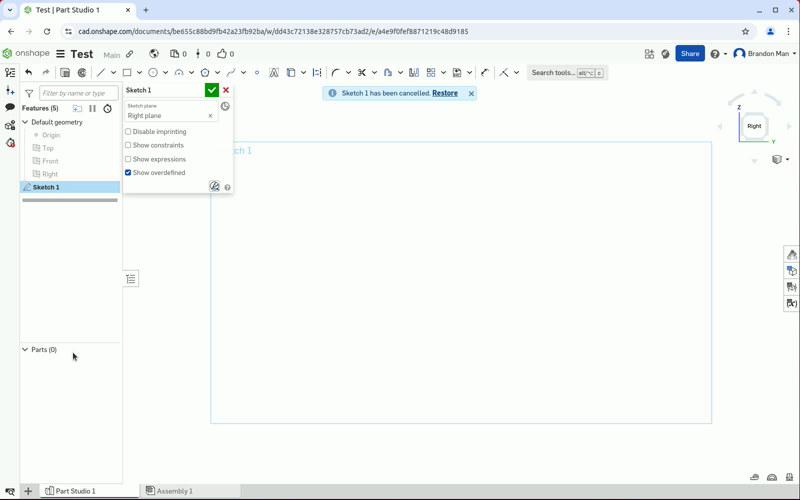
key(y)
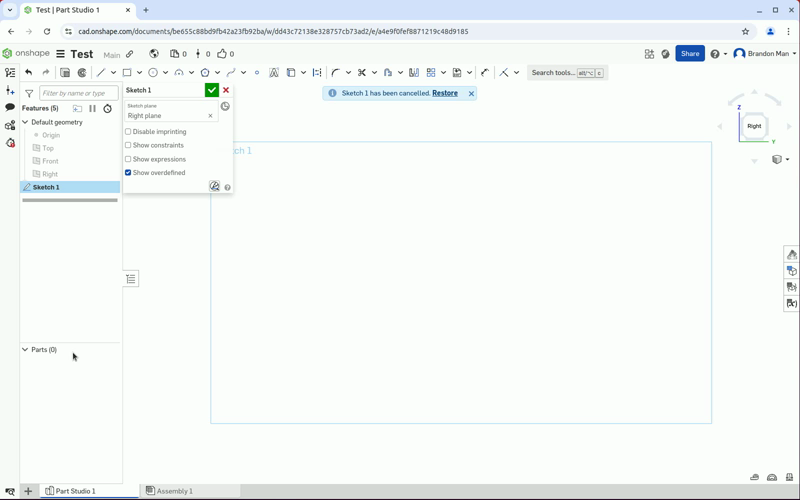
key(c)
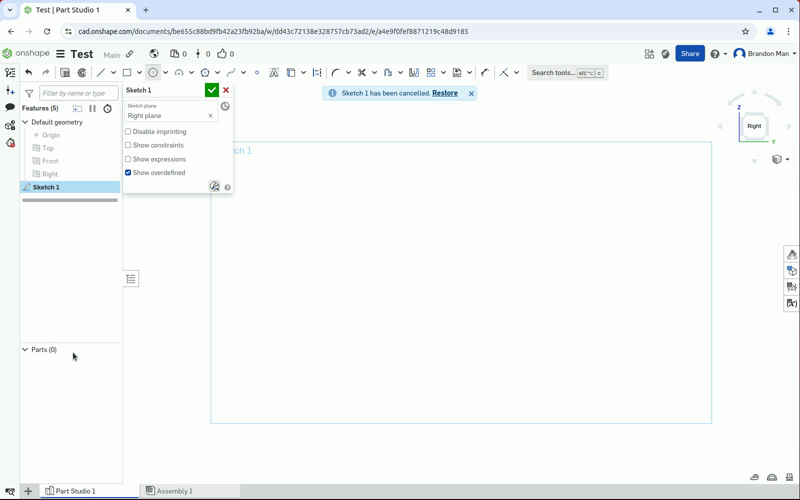
key_down(shift)
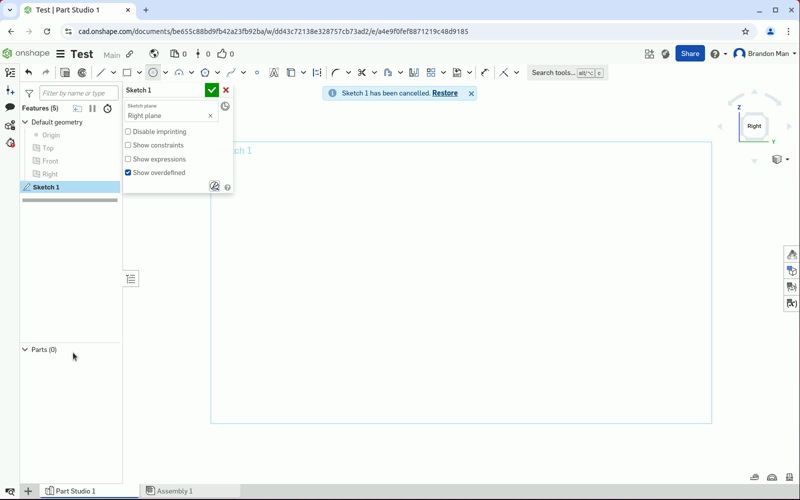
mouse_move(461, 282)
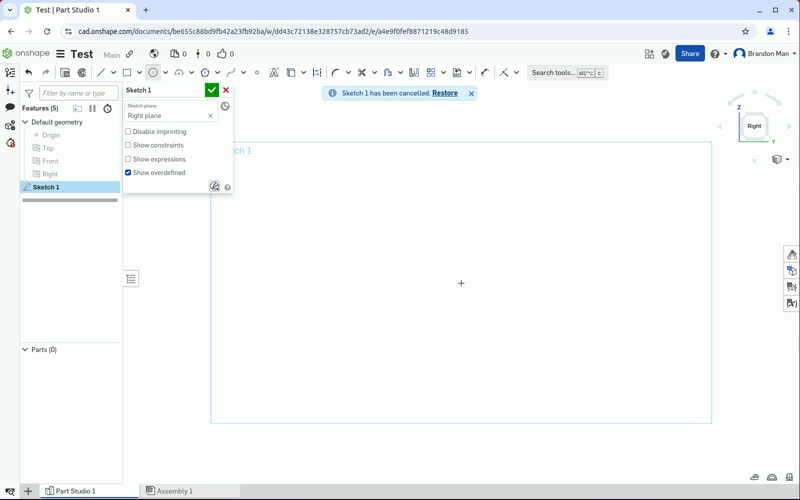
click(461, 282)
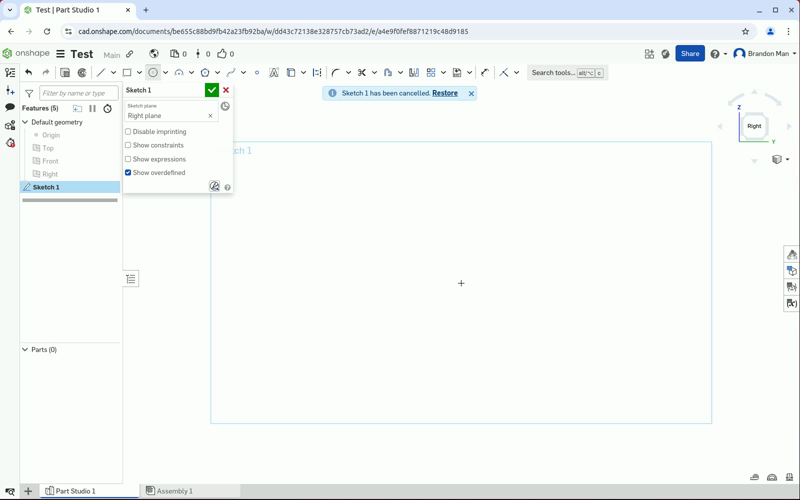
key_up(shift)
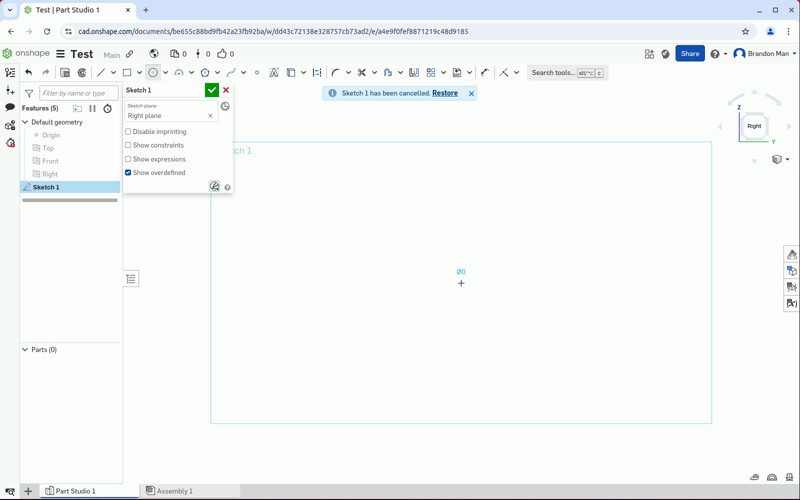
mouse_move(484, 282)
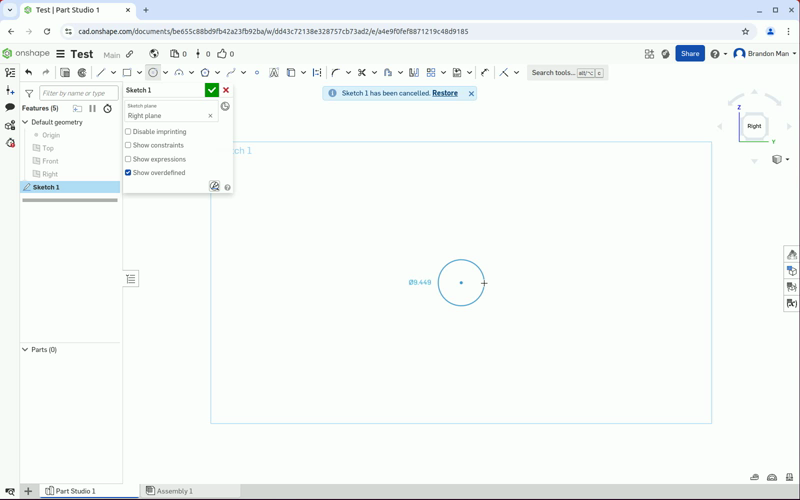
click(484, 282)
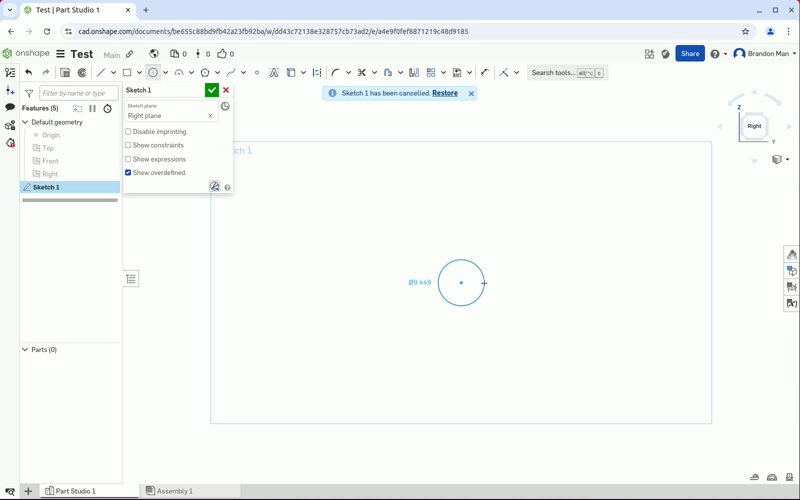
key(esc)
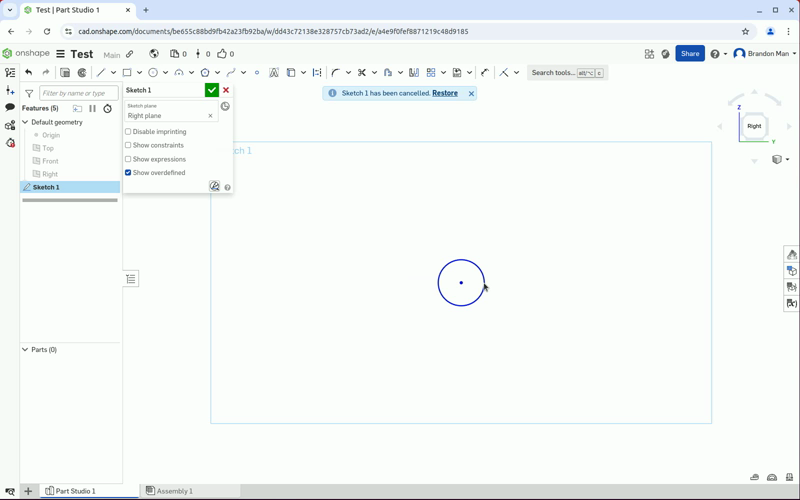
mouse_move(448, 289)
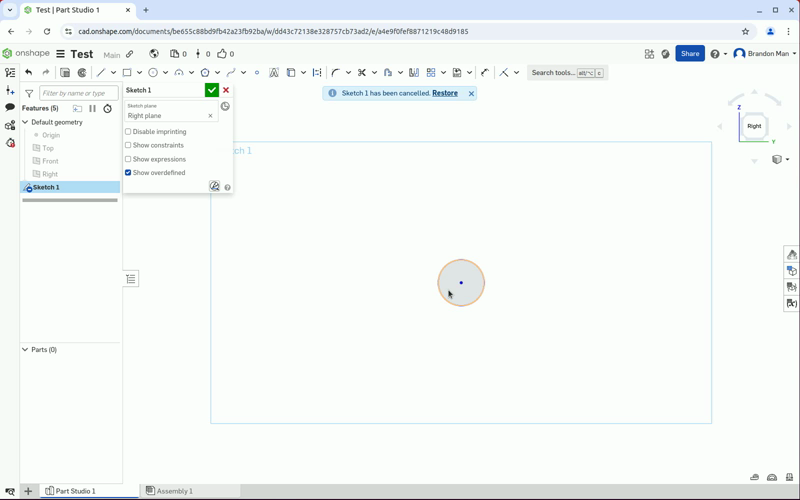
scroll(6)
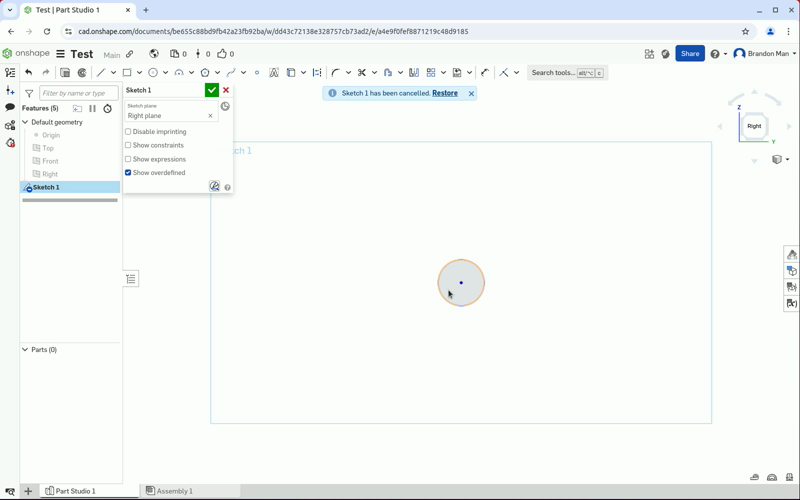
scroll(6)
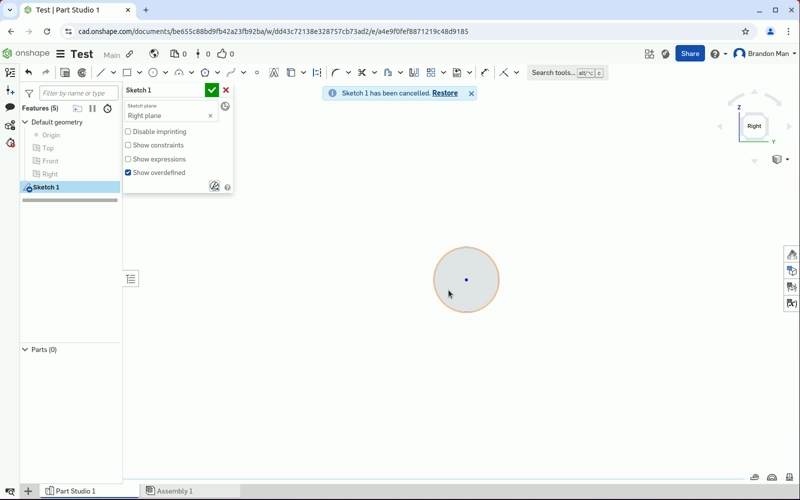
scroll(6)
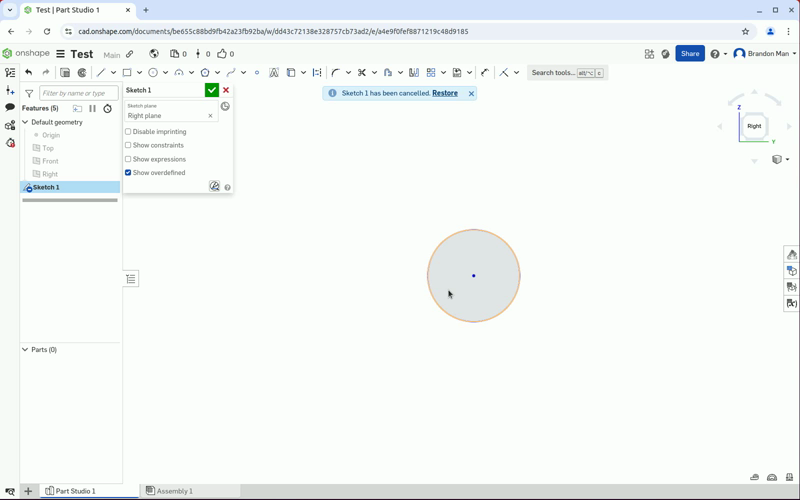
scroll(6)
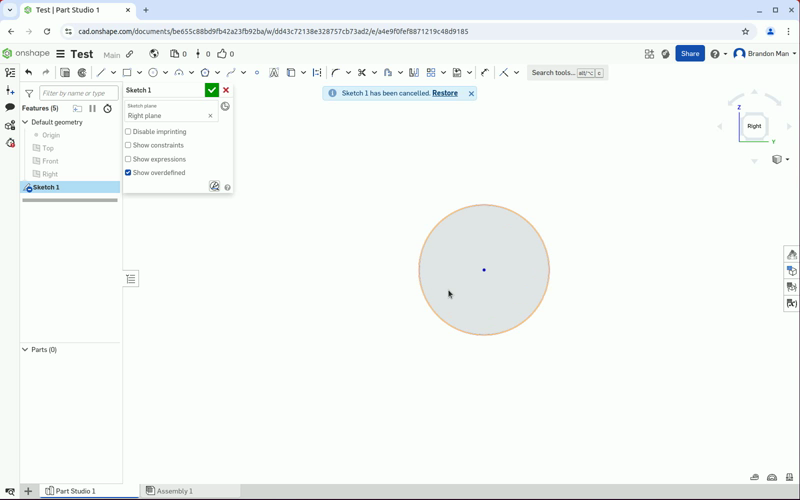
scroll(6)
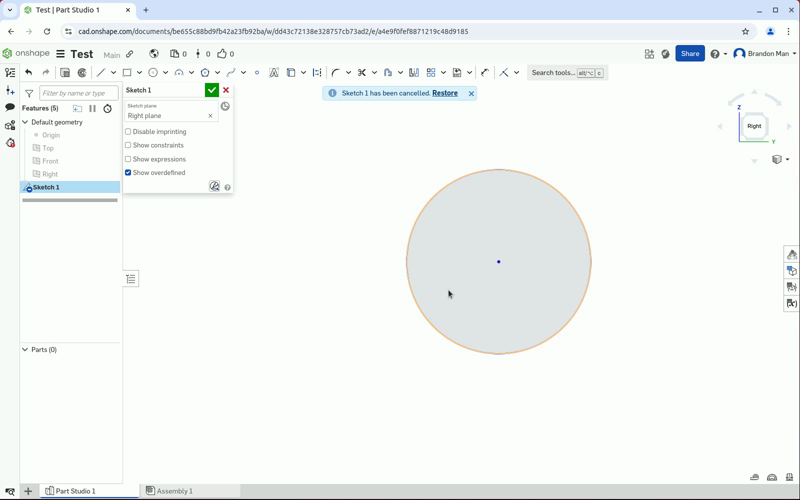
scroll(6)
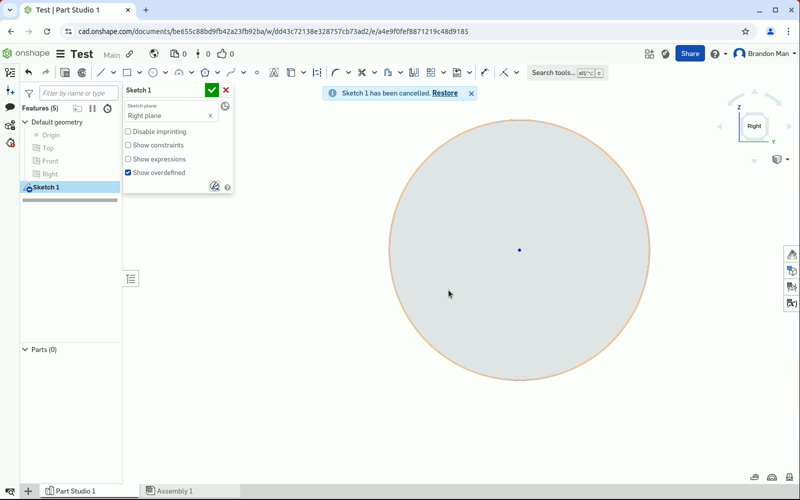
scroll(6)
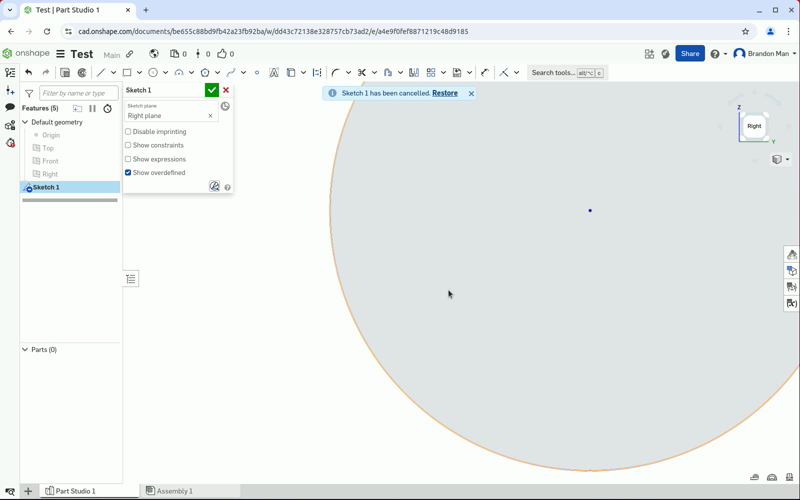
click(448, 289)
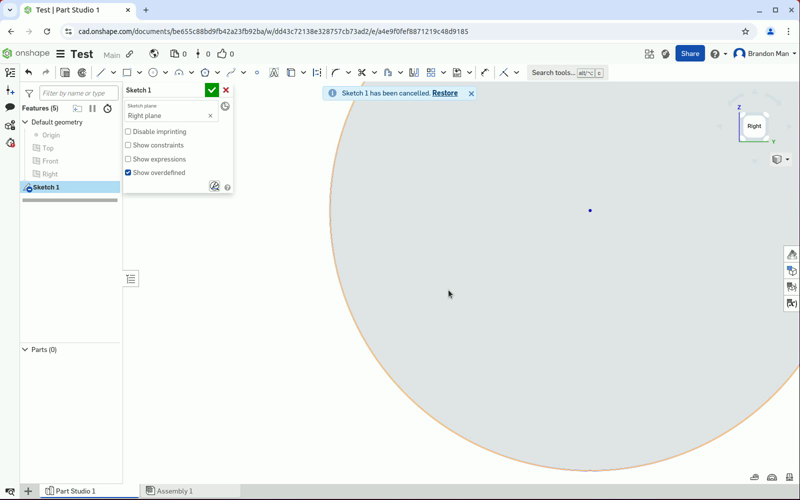
scroll(-6)
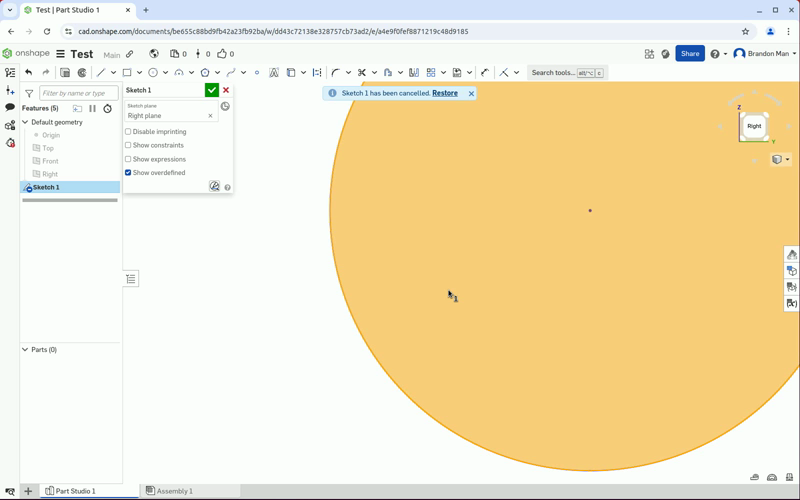
scroll(-6)
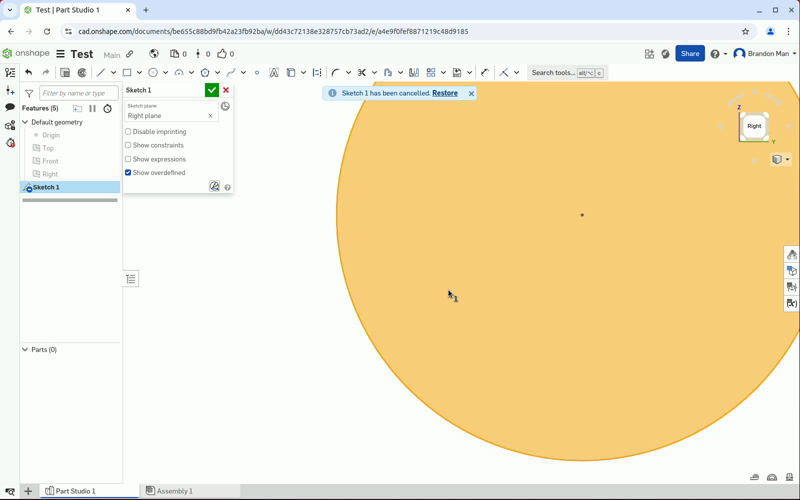
scroll(-6)
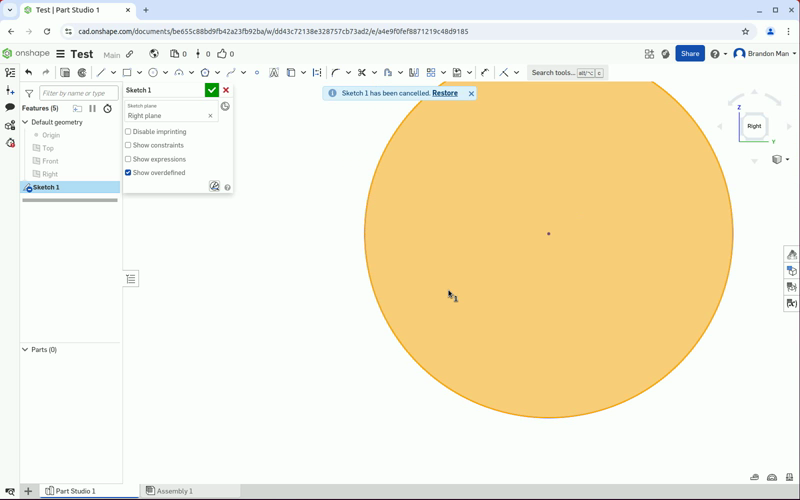
scroll(-6)
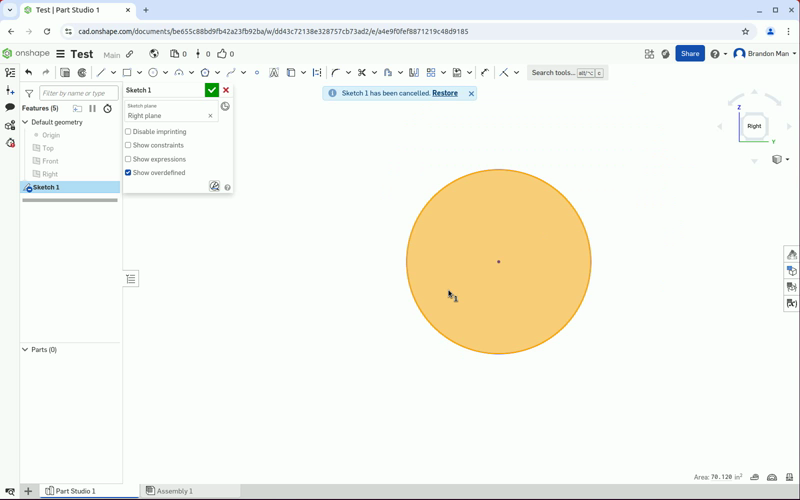
scroll(-6)
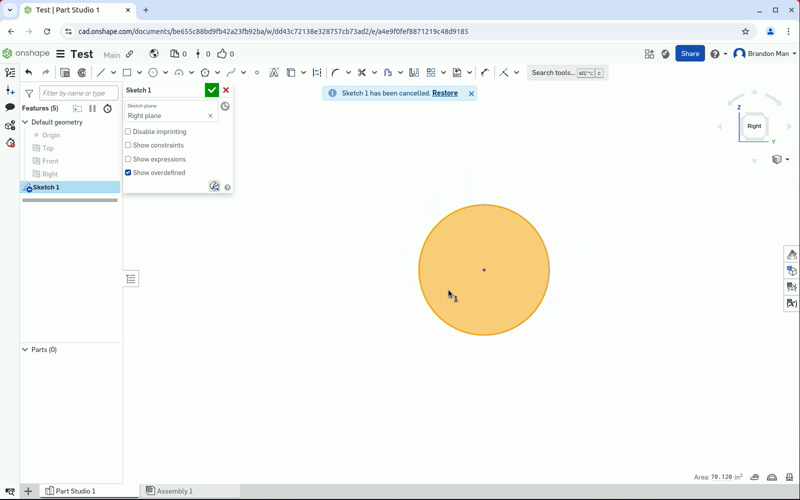
scroll(-6)
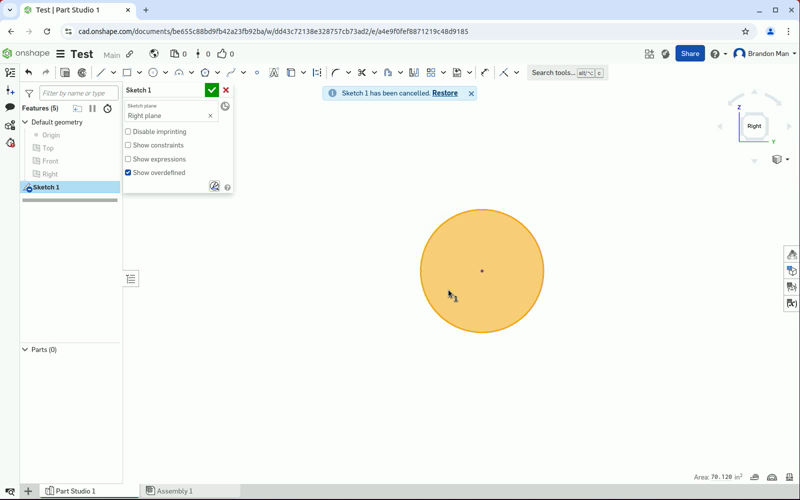
scroll(-6)
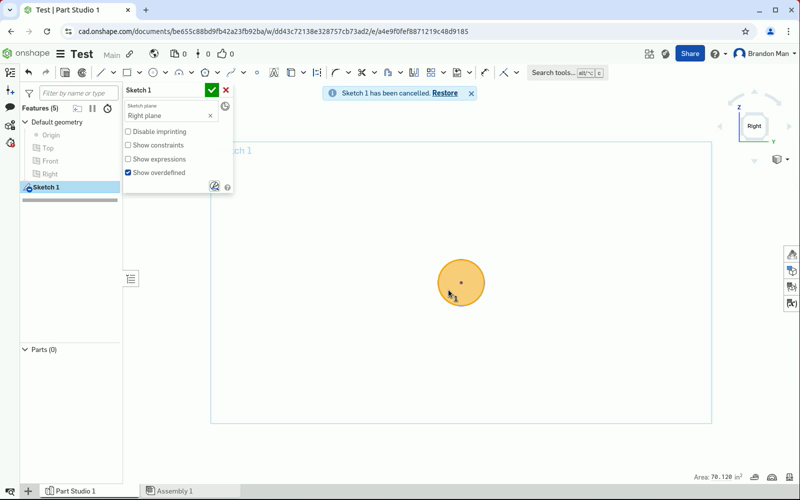
mouse_move(73, 352)
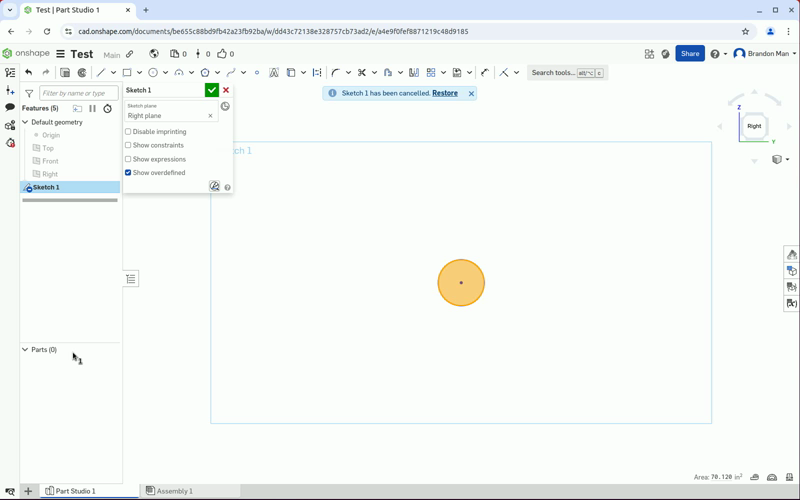
key(shift+y)
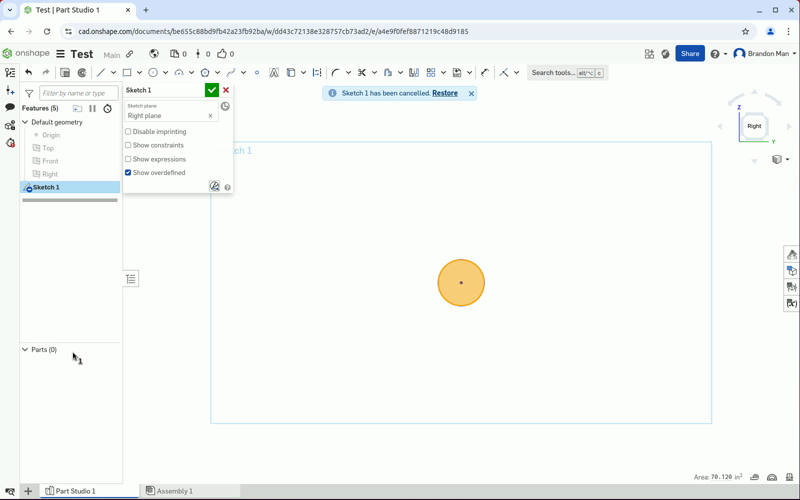
key(shift+e)
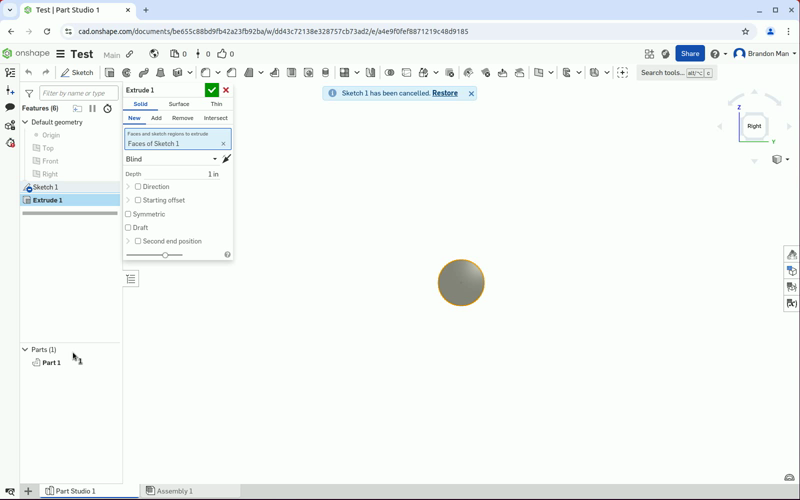
mouse_move(143, 106)
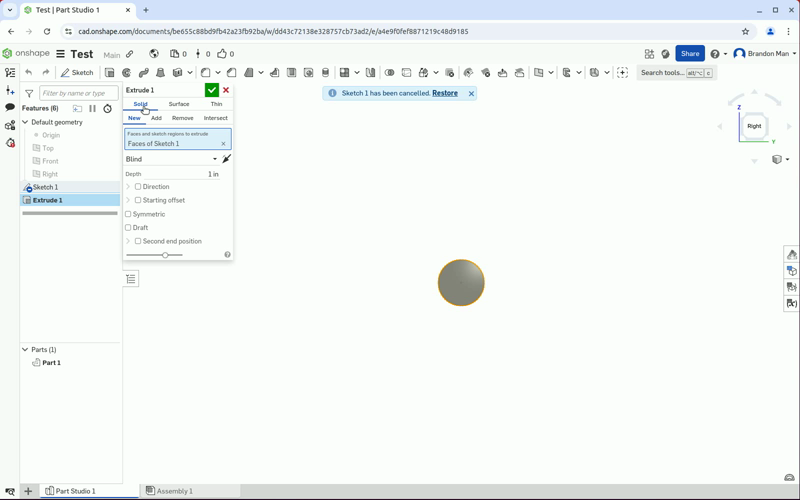
click(143, 106)
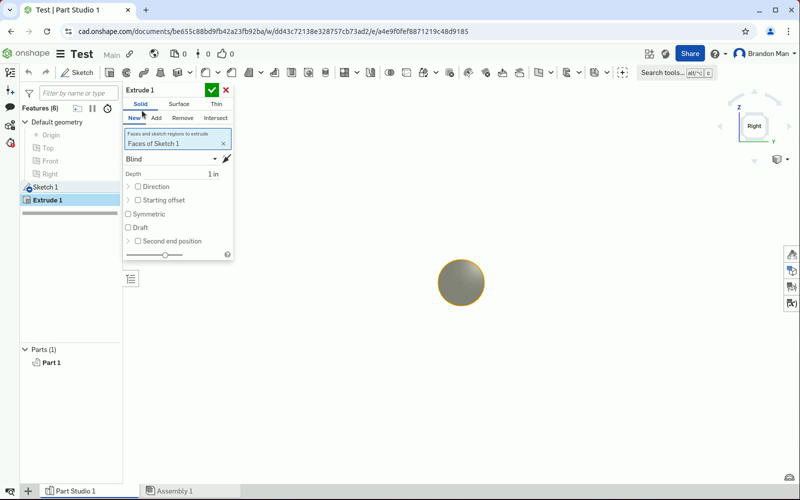
mouse_move(137, 120)
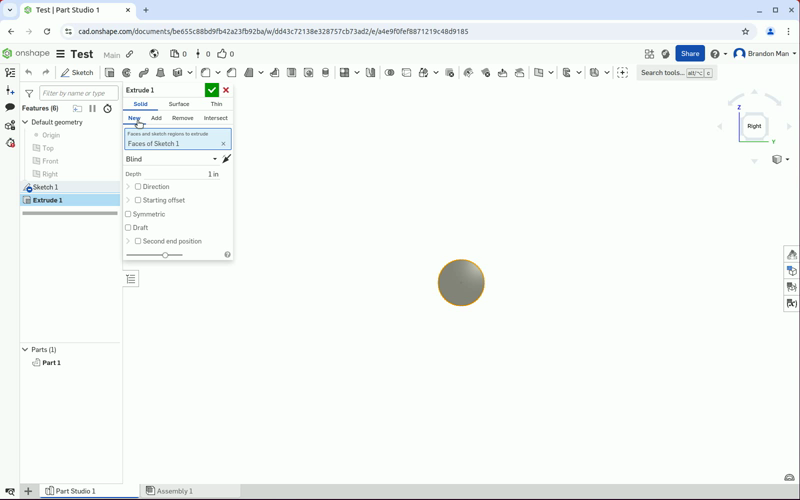
click(137, 120)
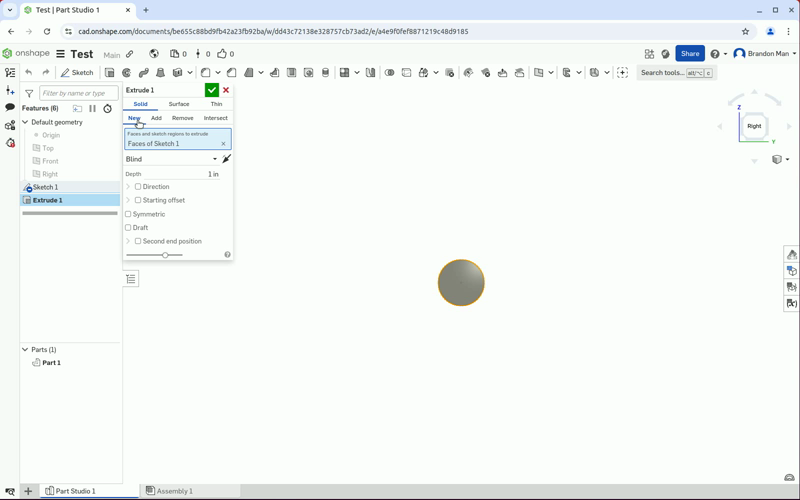
key(tab, 4)
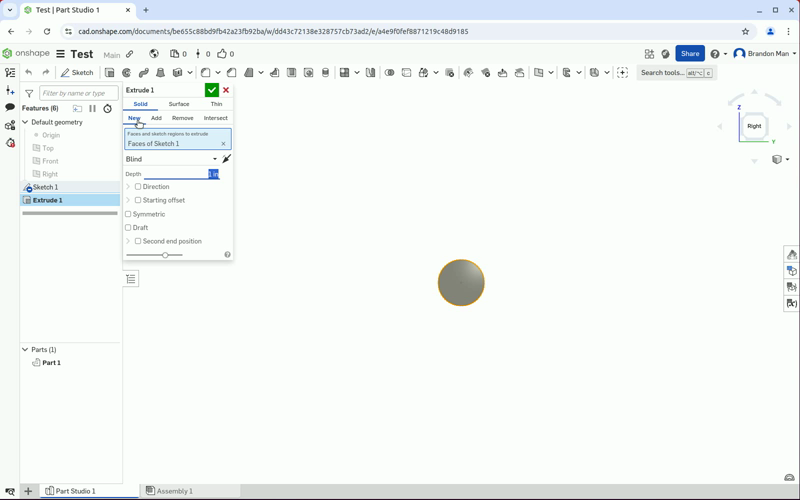
text(7.703)
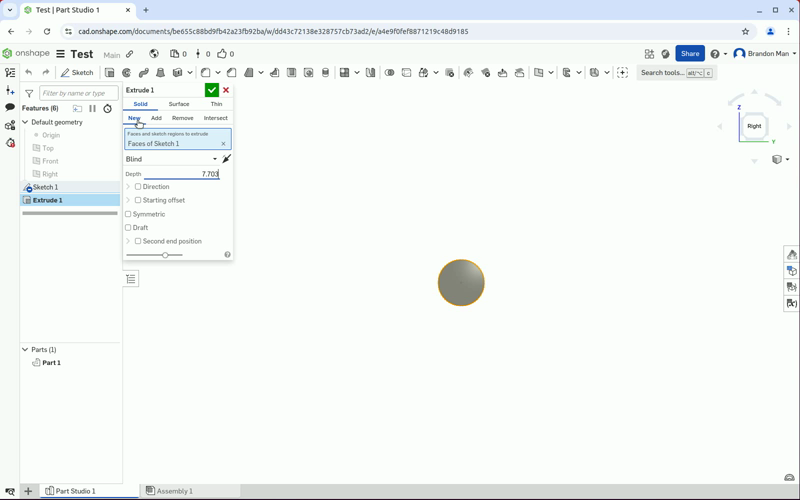
key(enter)
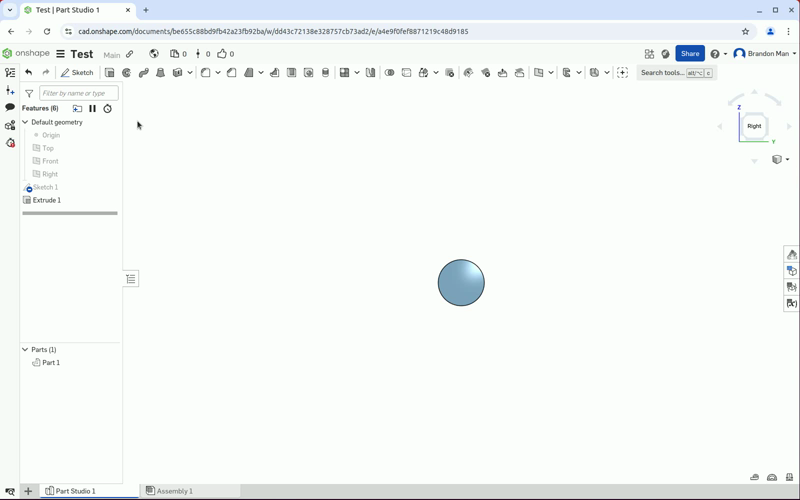
key(shift+h)
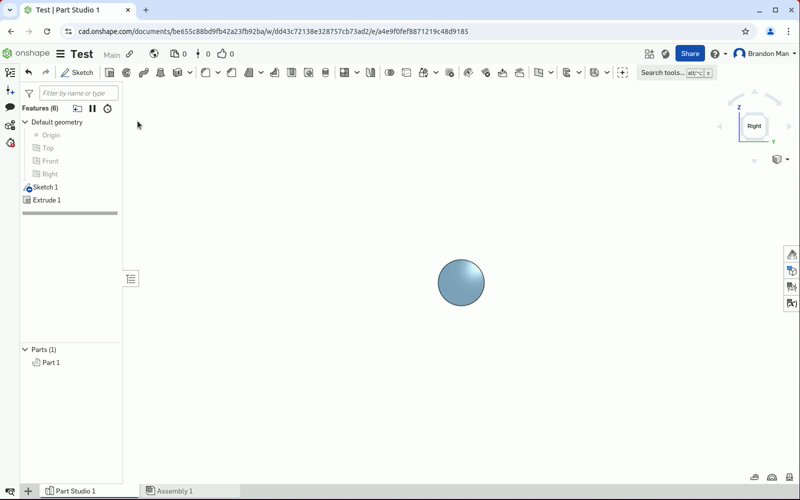
key(shift+h)
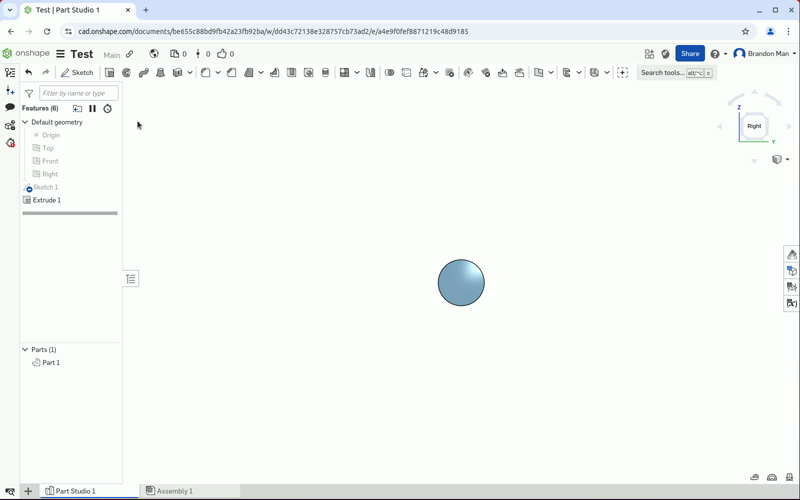
mouse_move(73, 189)
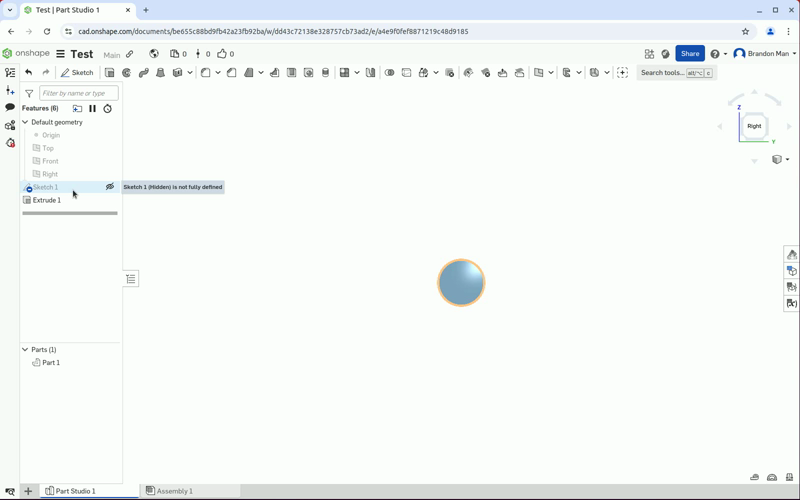
click(73, 189)
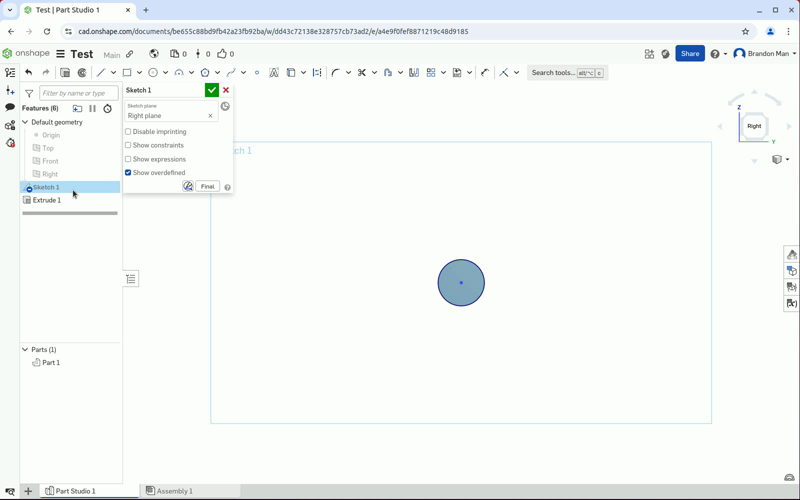
mouse_move(229, 92)
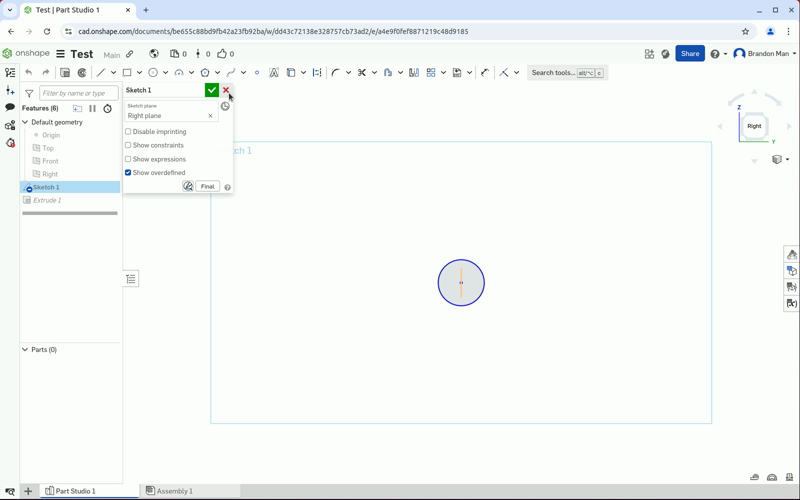
click(229, 92)
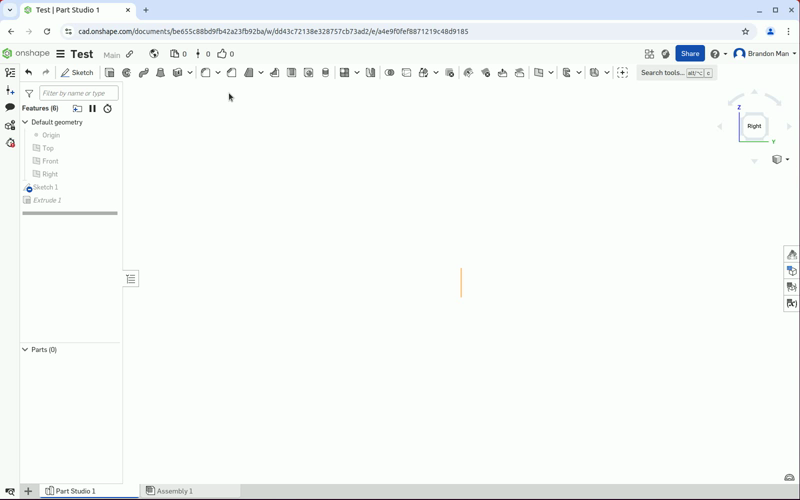
mouse_move(541, 75)
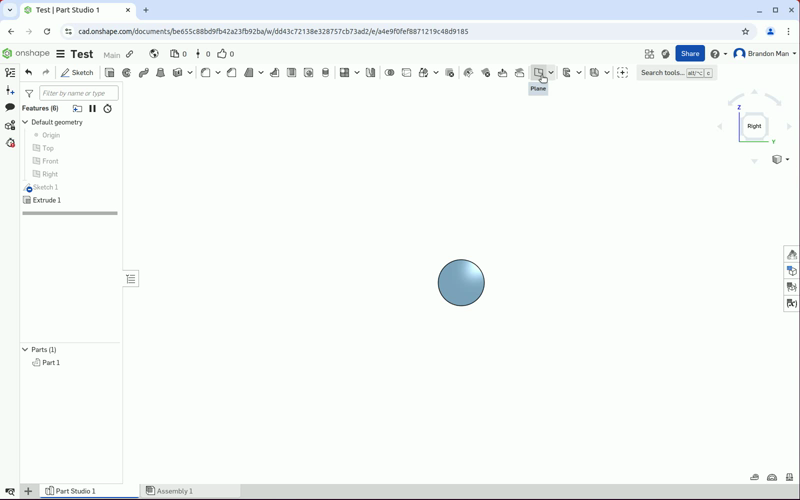
click(541, 75)
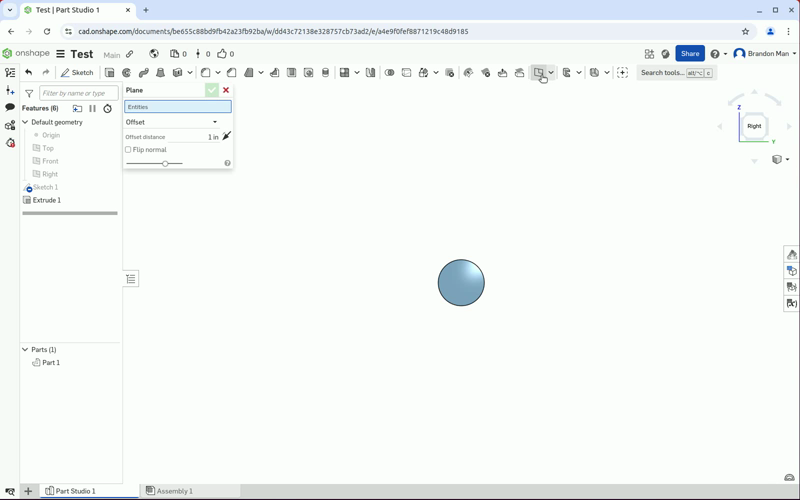
mouse_move(73, 176)
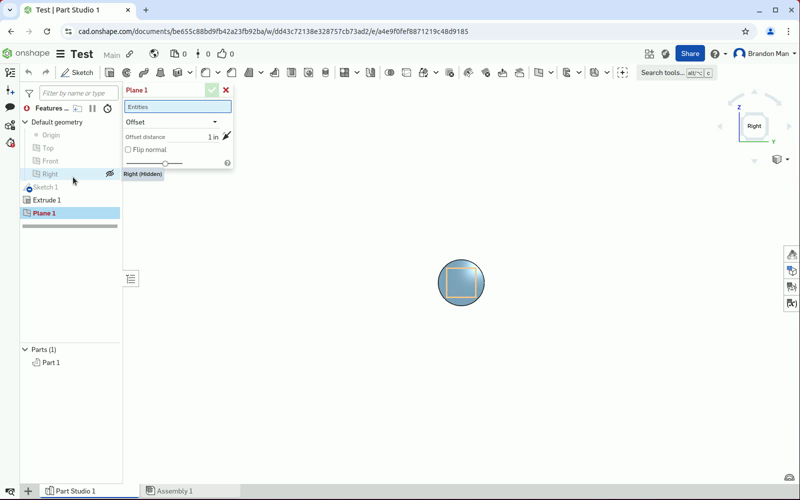
click(73, 176)
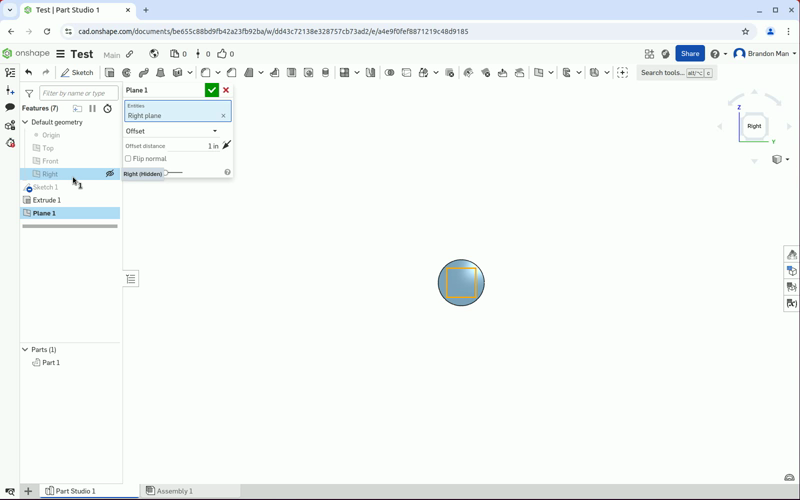
key(tab, 2)
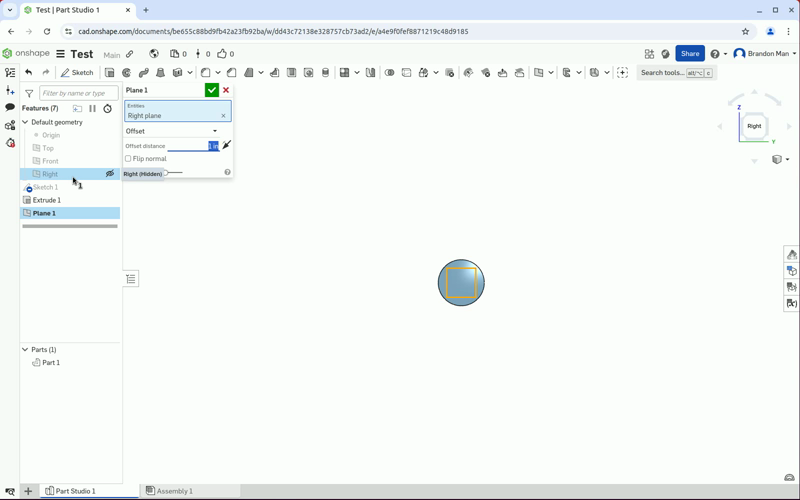
text(7.703)
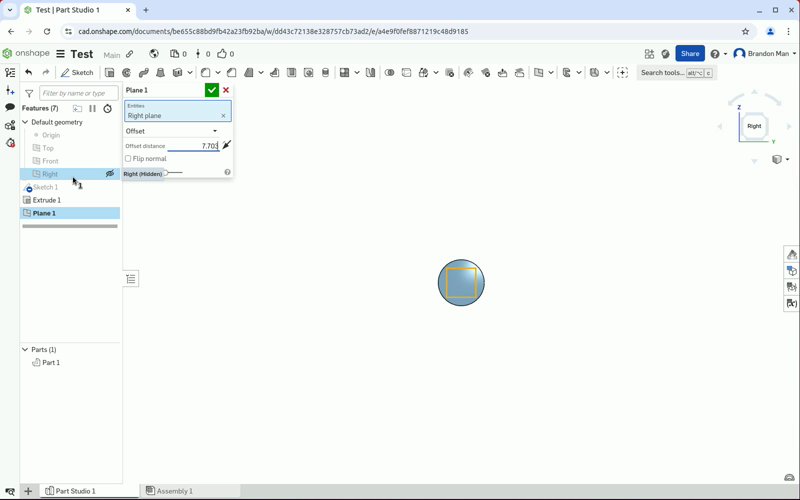
key(enter, 2)
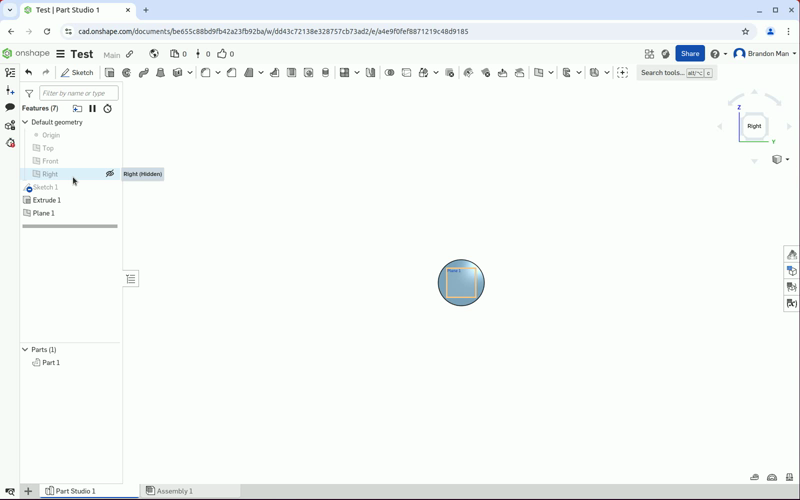
key(shift+s)
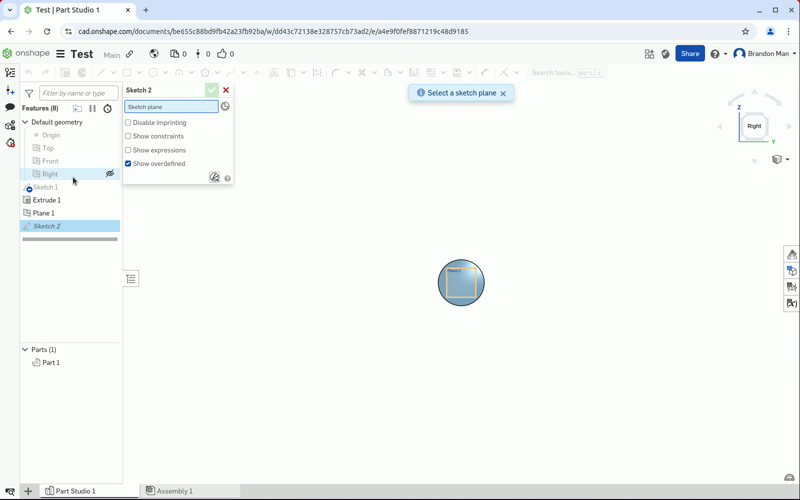
mouse_move(73, 215)
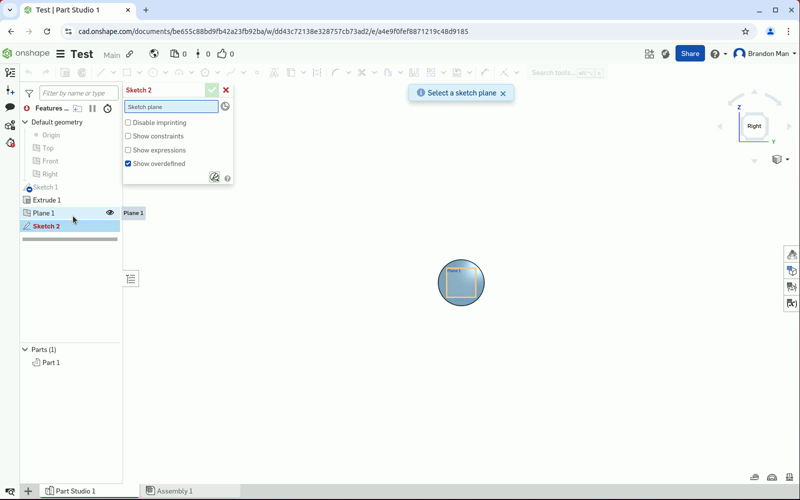
click(73, 215)
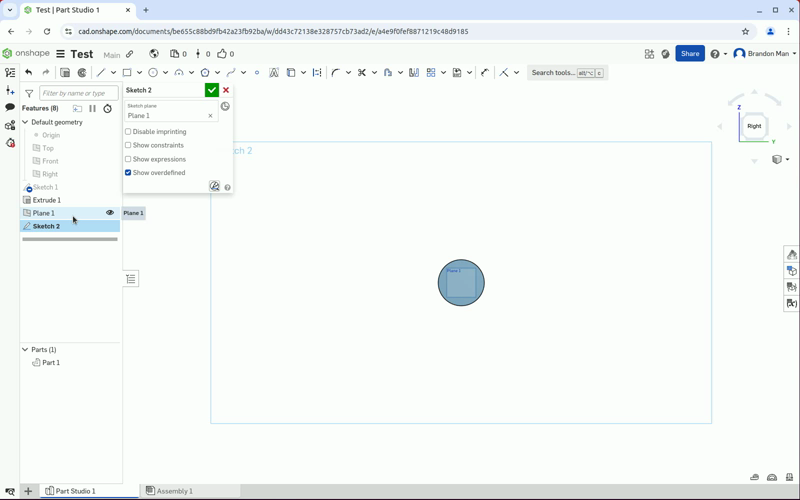
mouse_move(73, 352)
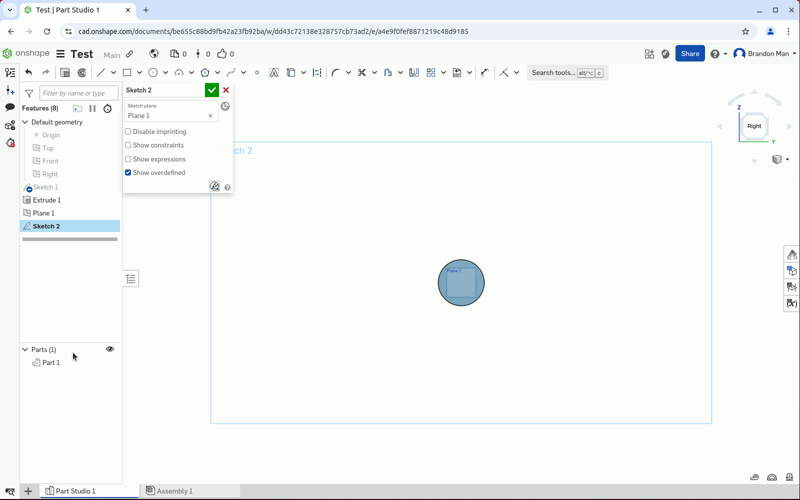
key(y)
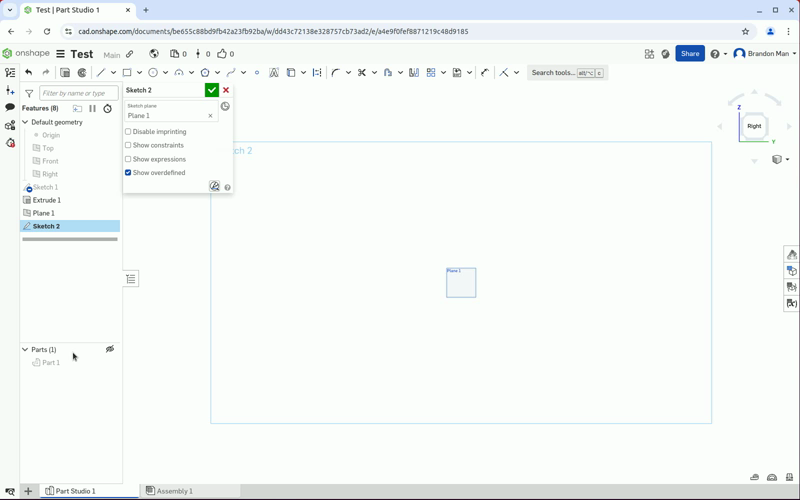
key(l)
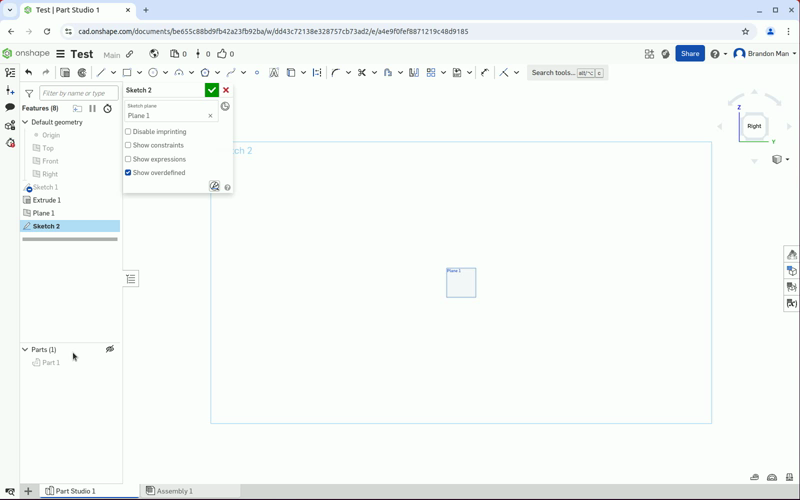
key_down(shift)
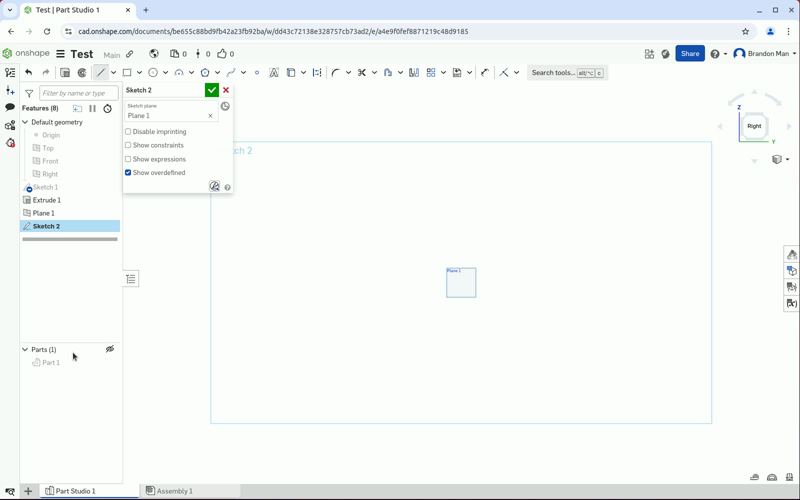
mouse_move(441, 294)
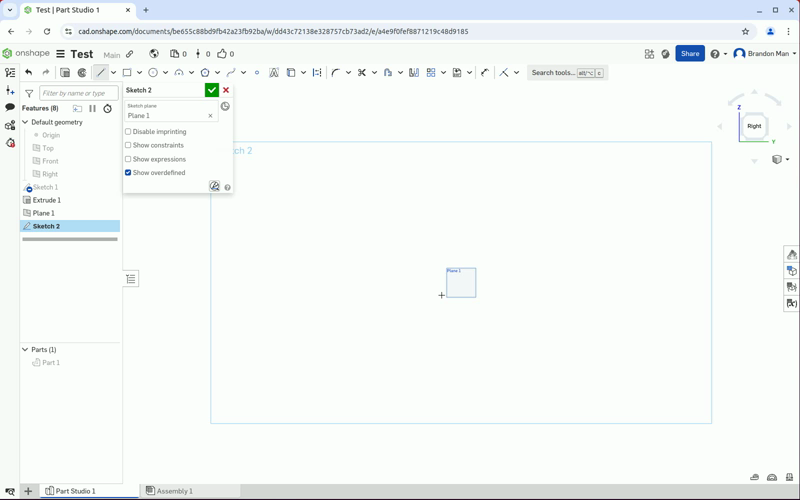
click(441, 294)
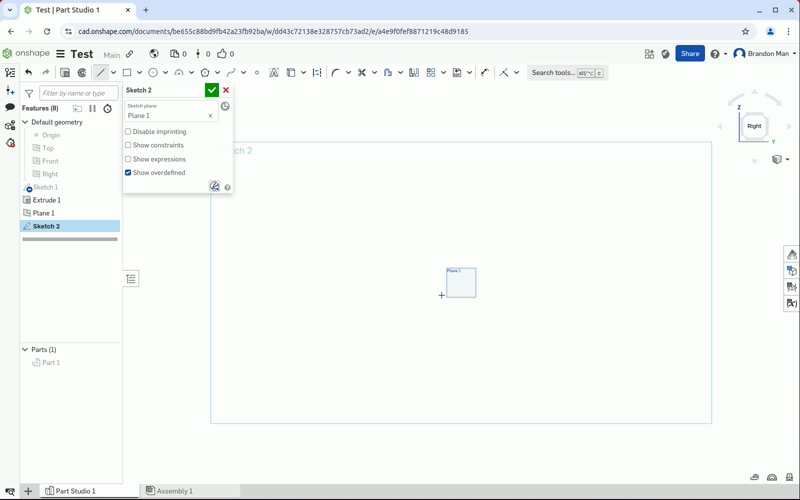
key_up(shift)
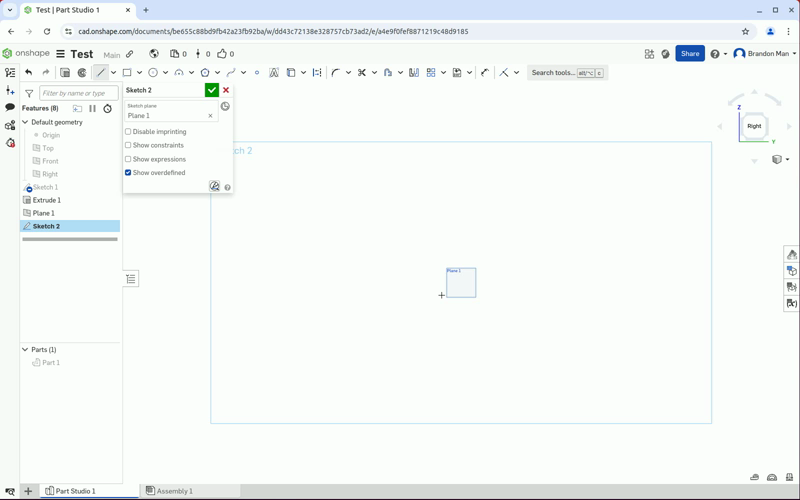
key_down(shift)
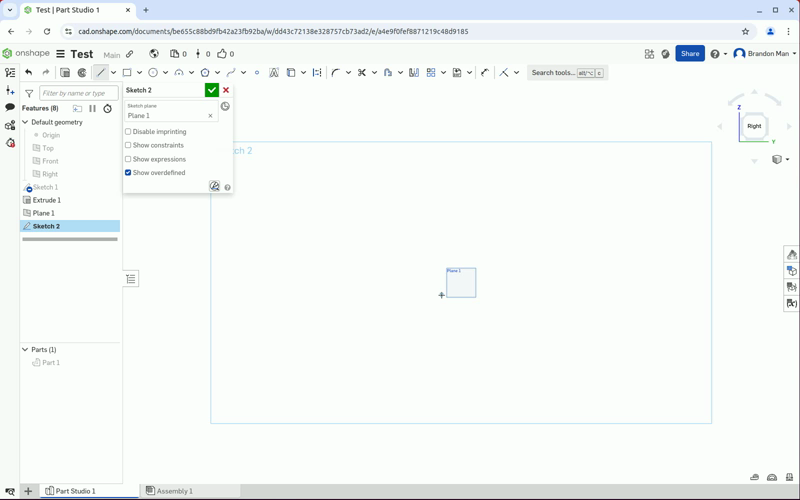
mouse_move(471, 294)
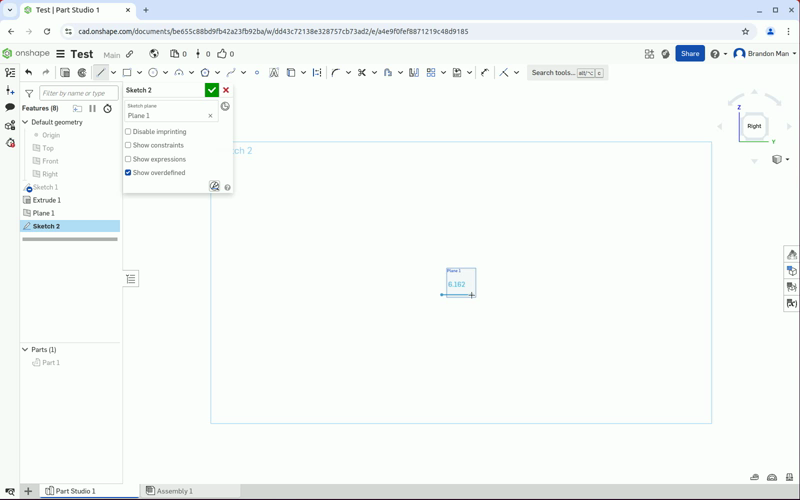
mouse_move(480, 294)
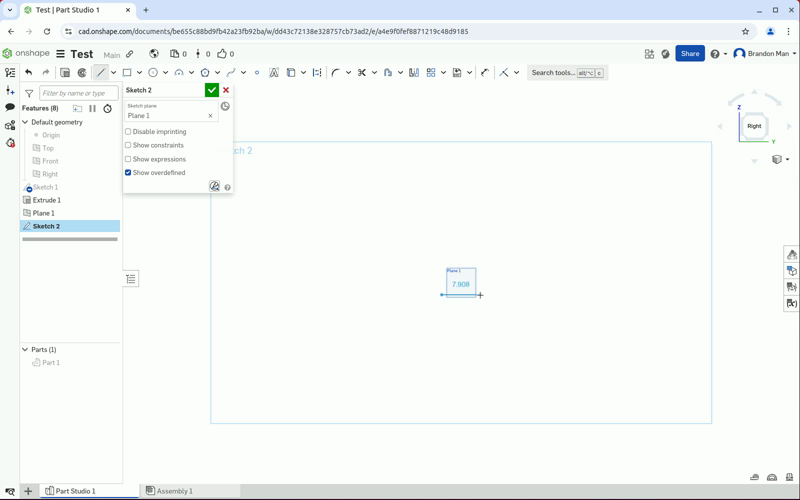
click(480, 294)
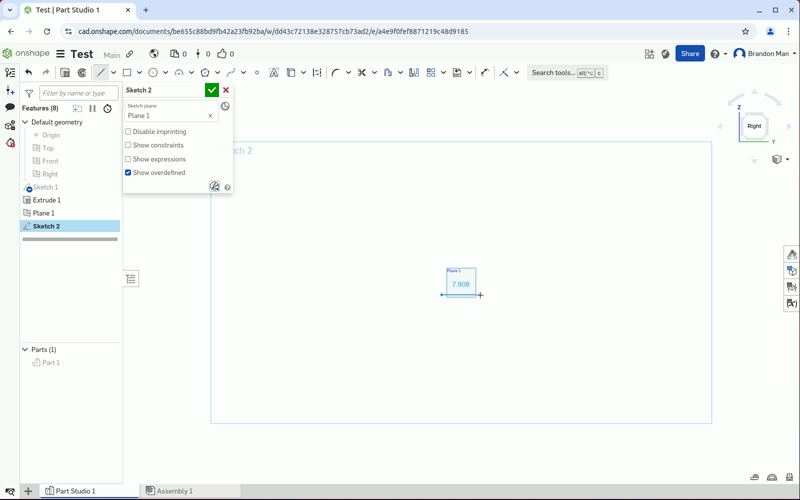
key_up(shift)
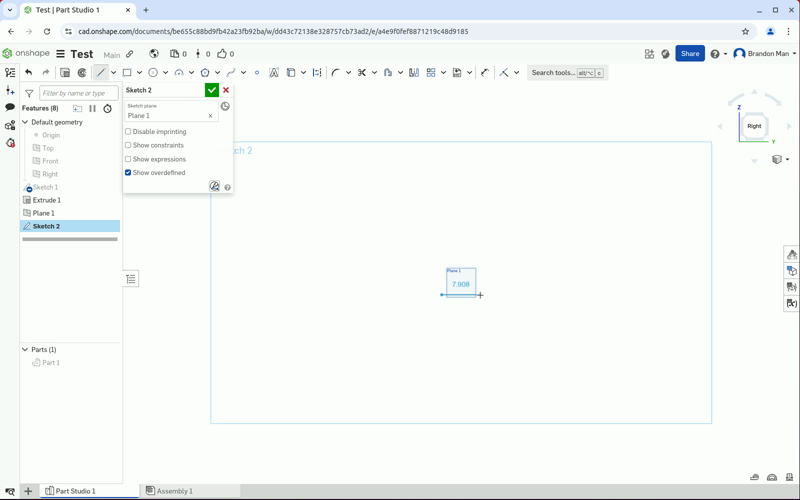
key_down(shift)
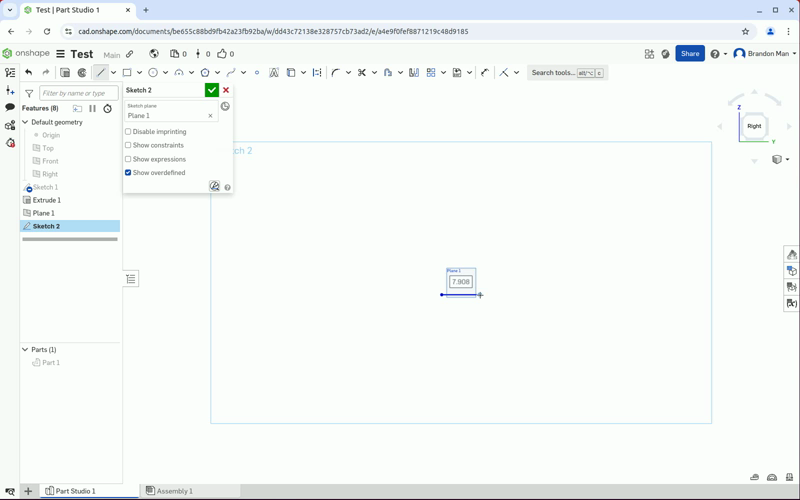
mouse_move(510, 294)
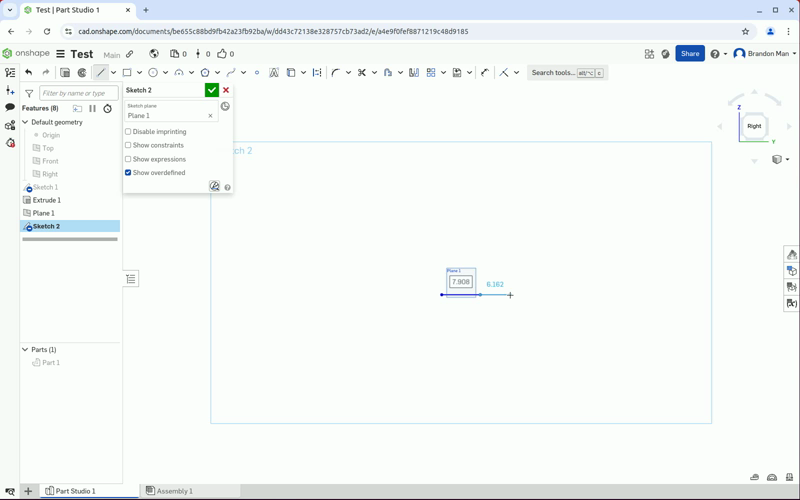
mouse_move(480, 271)
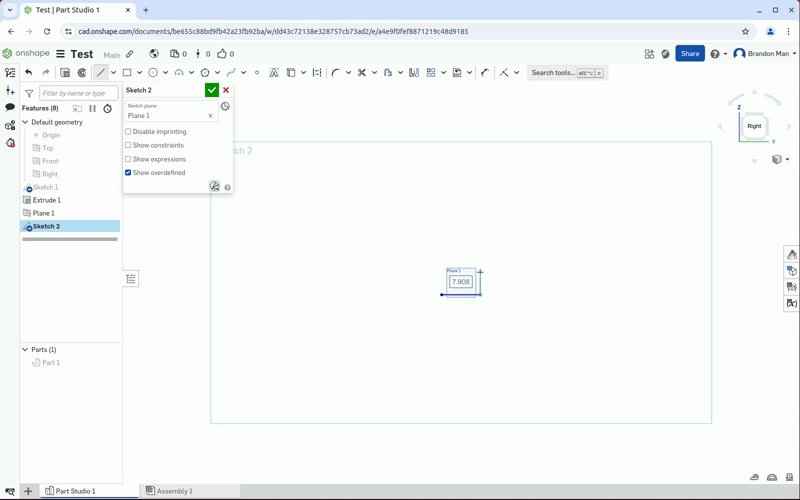
click(480, 271)
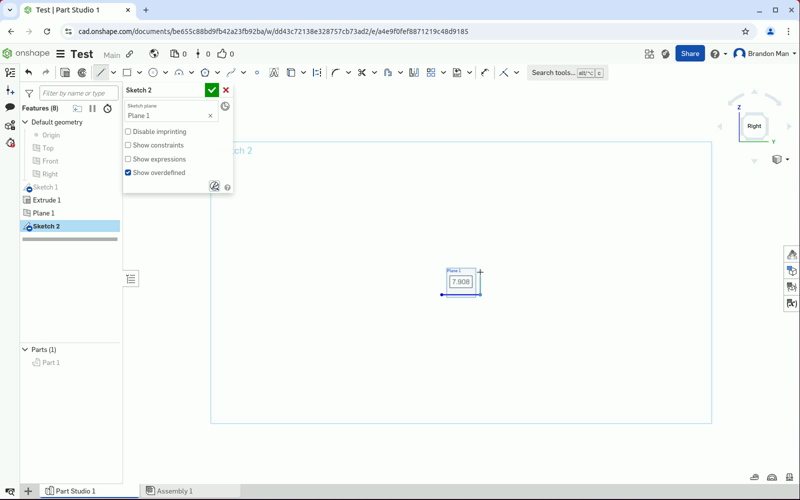
key_up(shift)
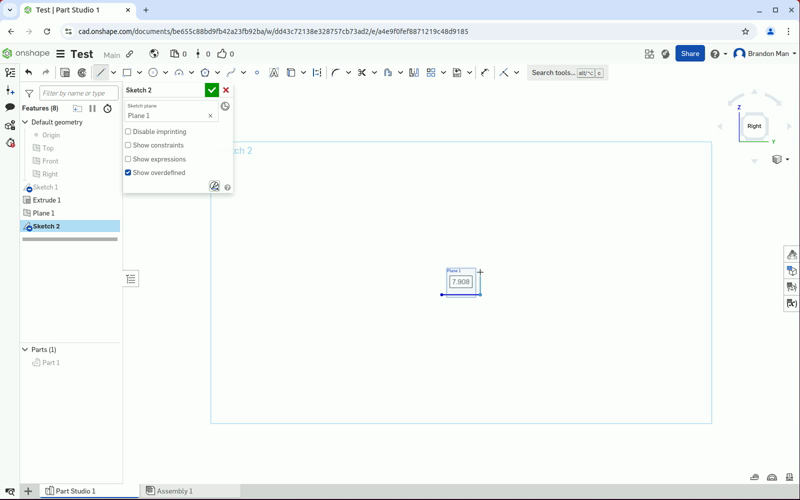
key_down(shift)
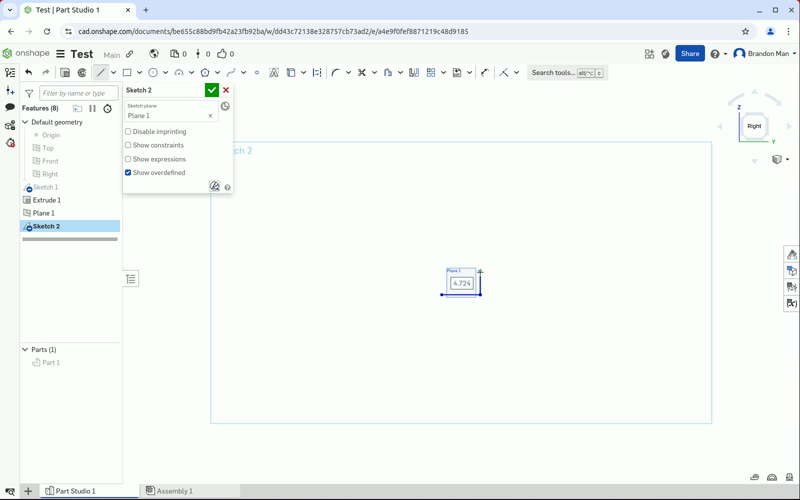
mouse_move(510, 271)
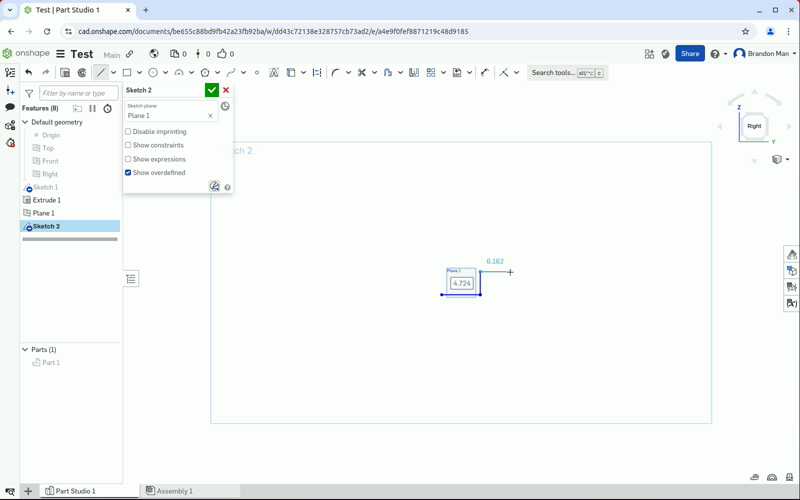
mouse_move(441, 271)
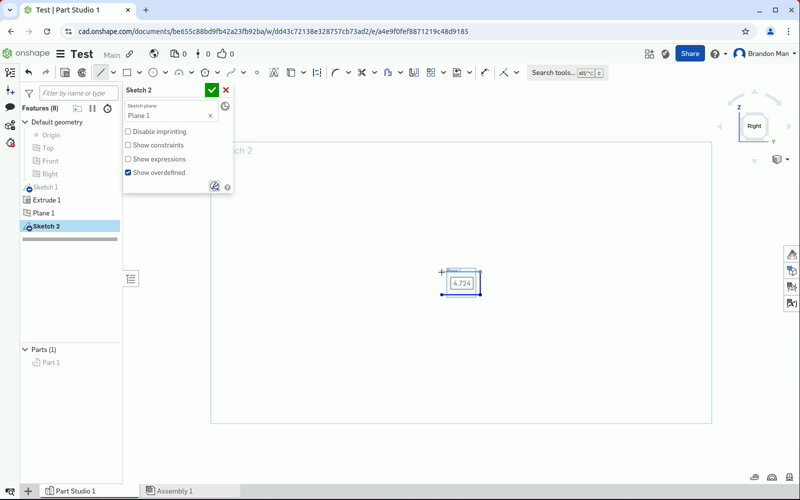
click(441, 271)
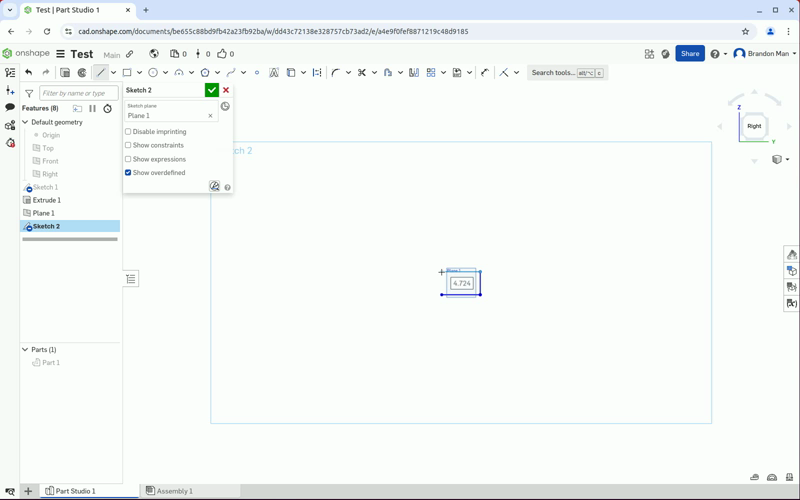
key_up(shift)
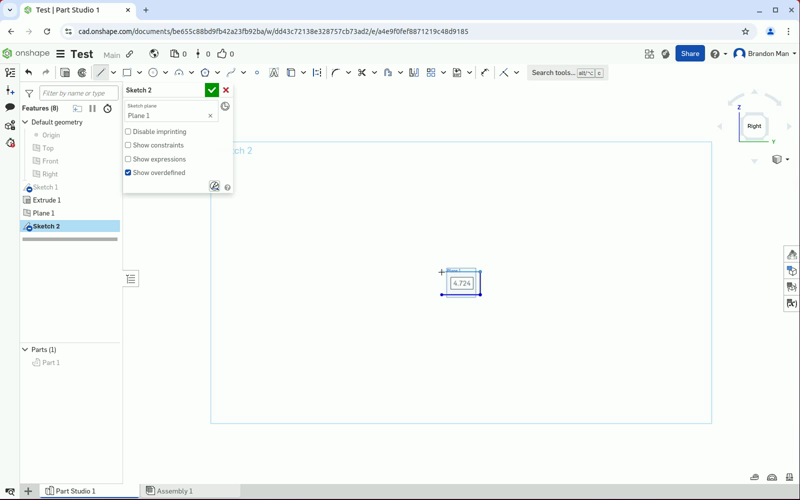
mouse_move(471, 271)
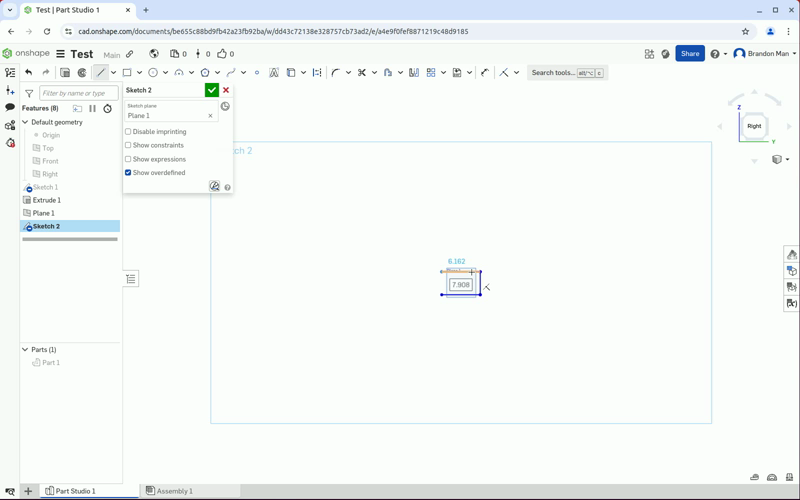
key_down(shift)
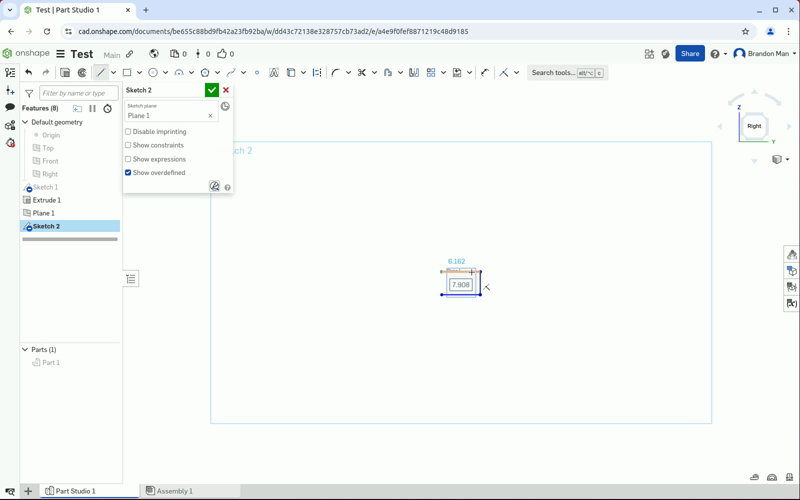
mouse_move(441, 294)
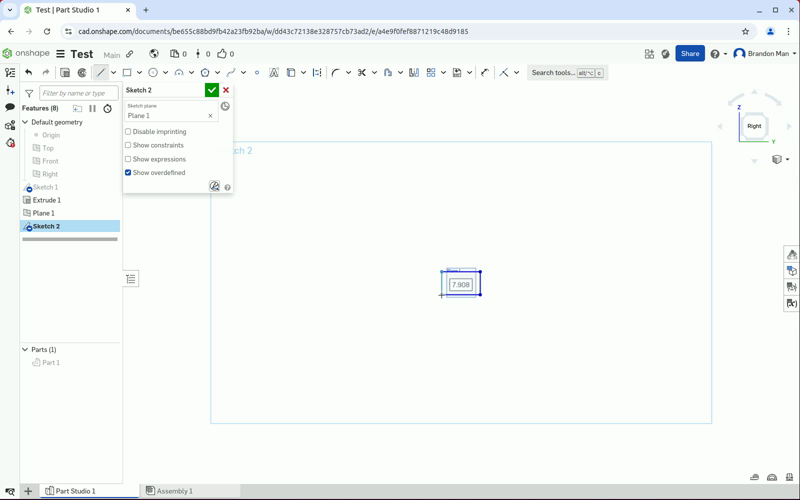
key_up(shift)
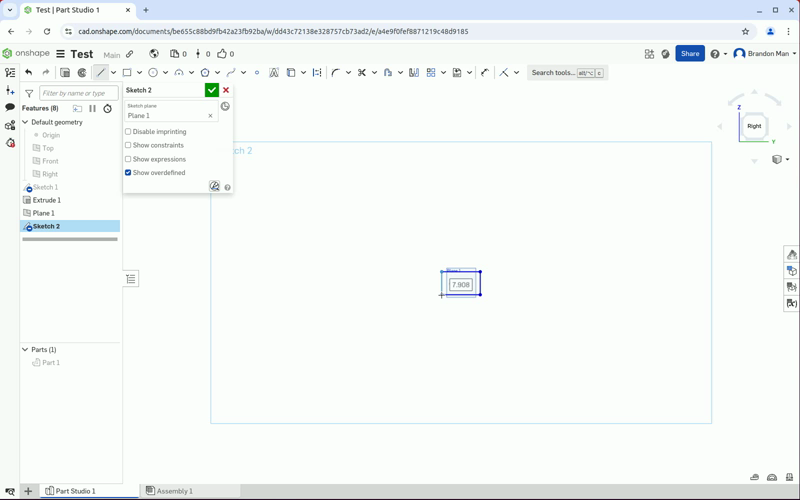
click(441, 294)
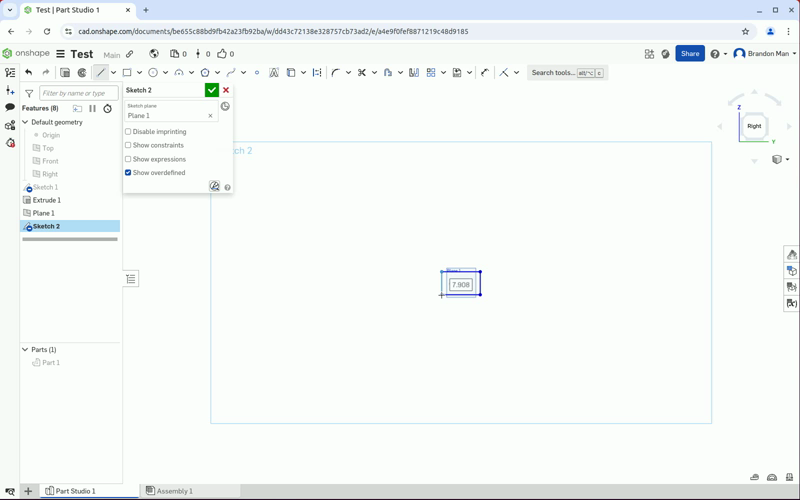
key(esc)
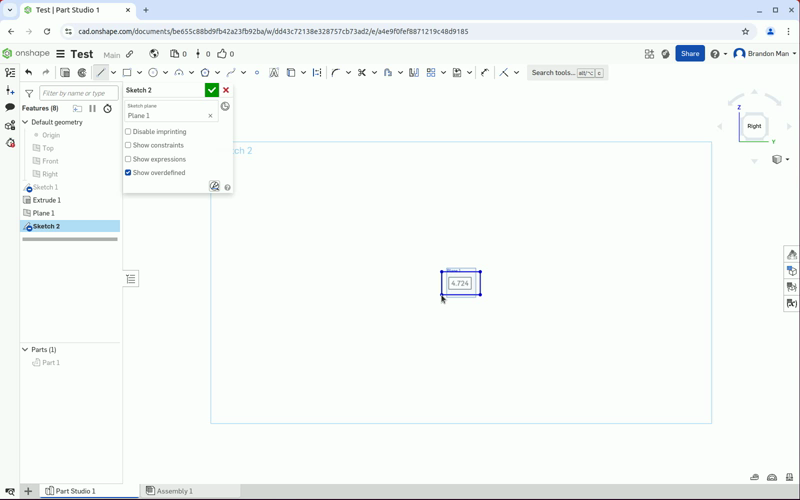
mouse_move(450, 282)
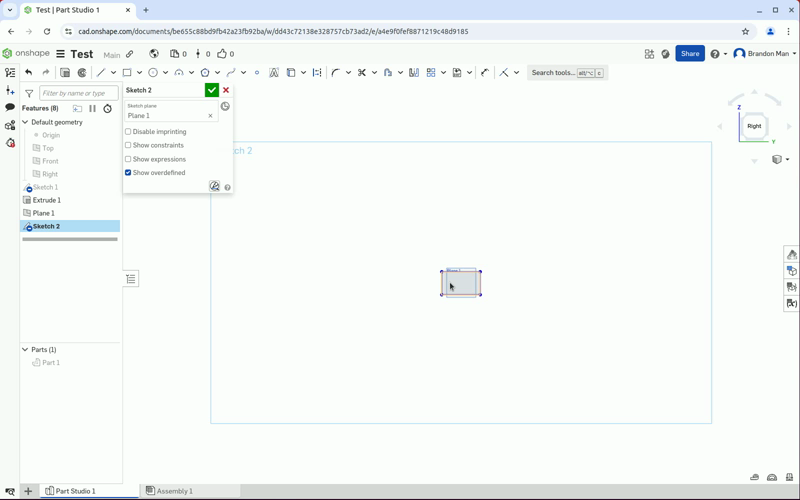
scroll(6)
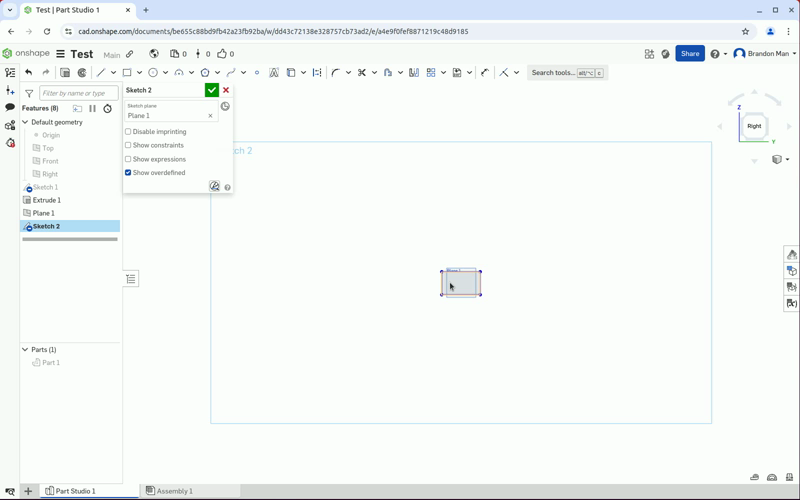
scroll(6)
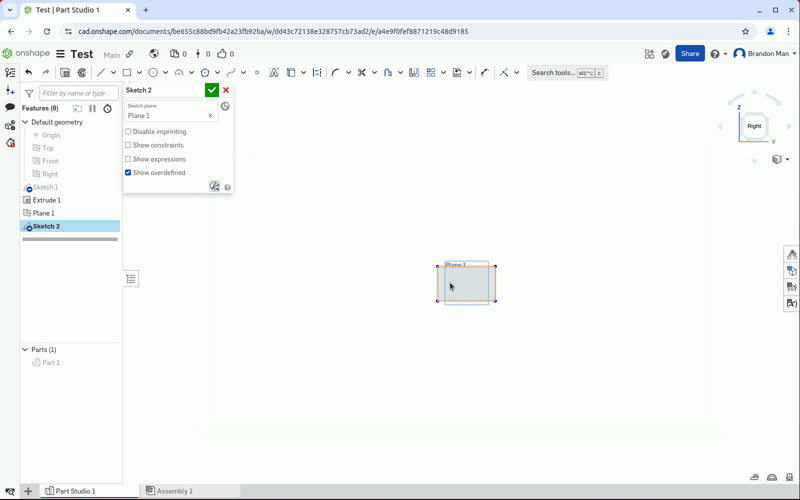
scroll(6)
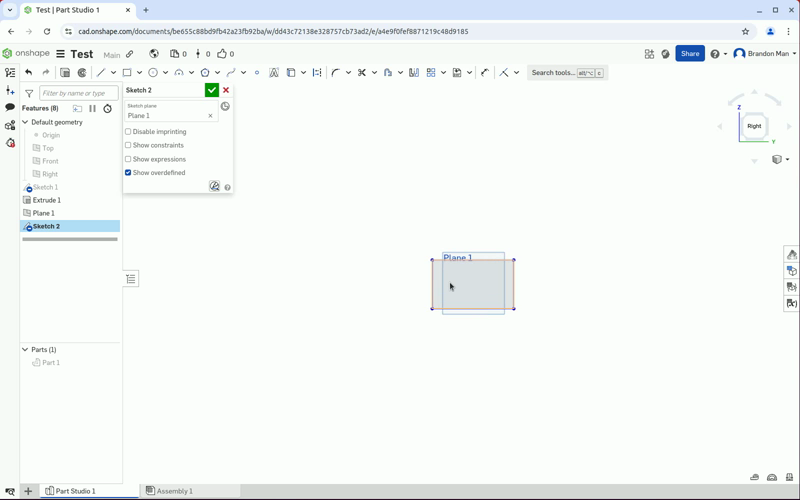
scroll(6)
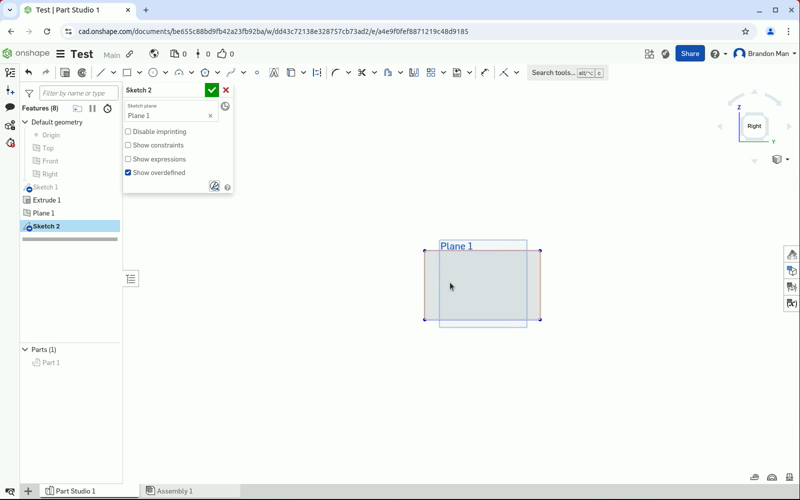
scroll(6)
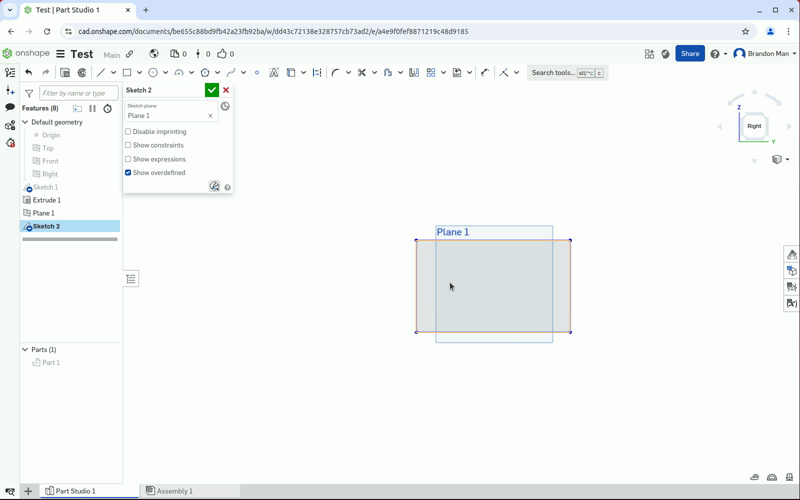
scroll(6)
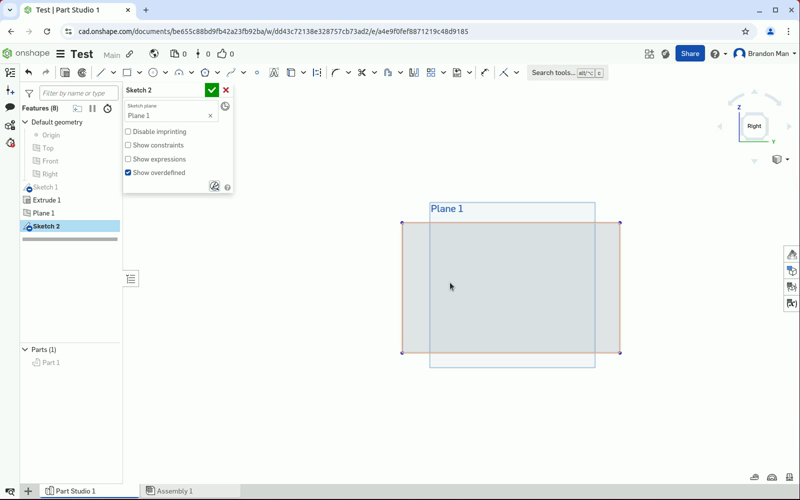
scroll(6)
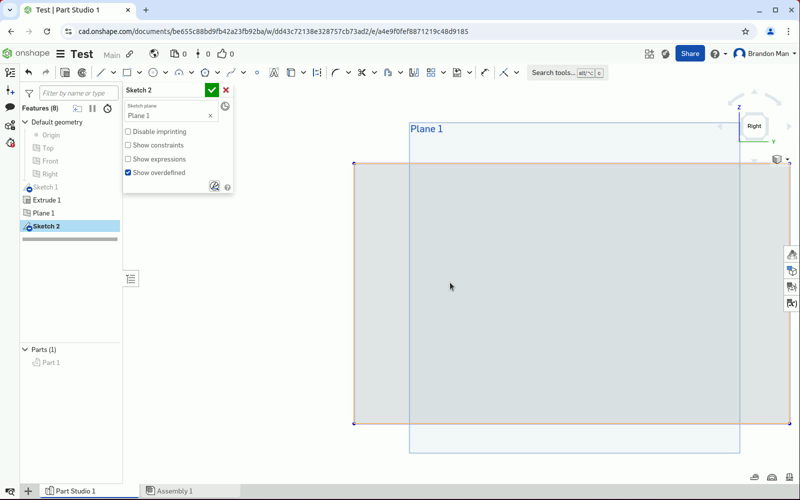
click(450, 282)
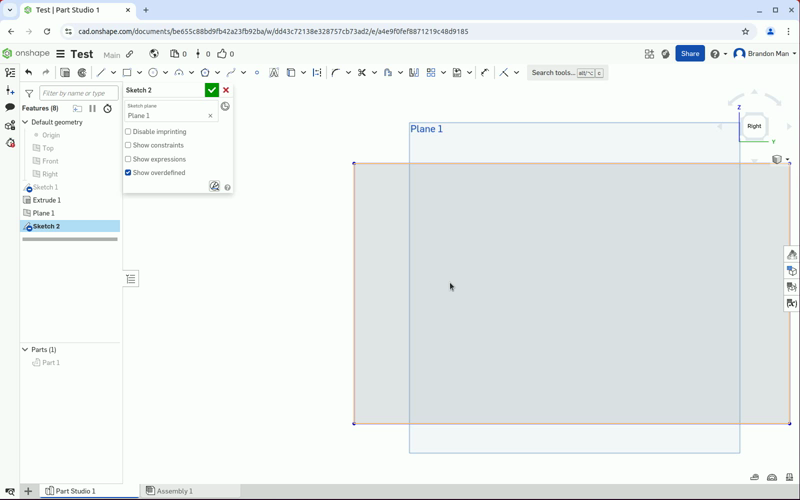
scroll(-6)
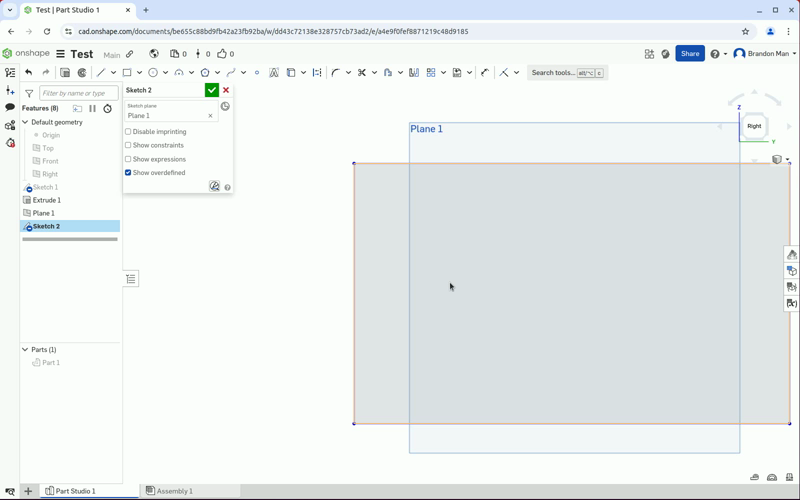
scroll(-6)
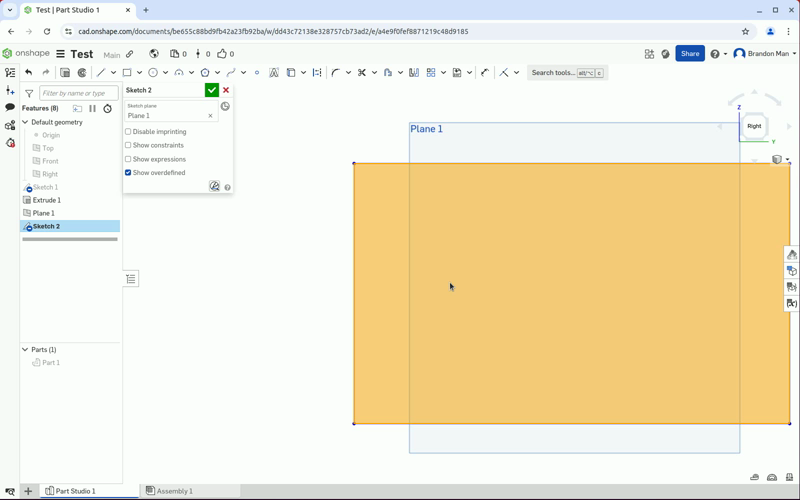
scroll(-6)
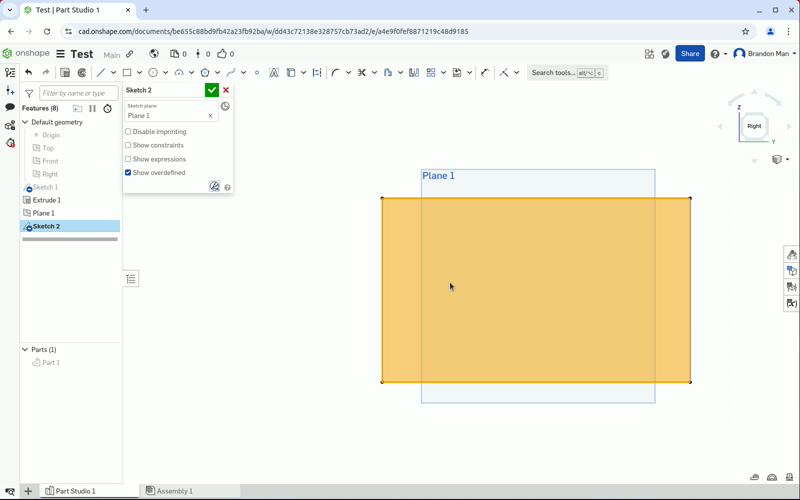
scroll(-6)
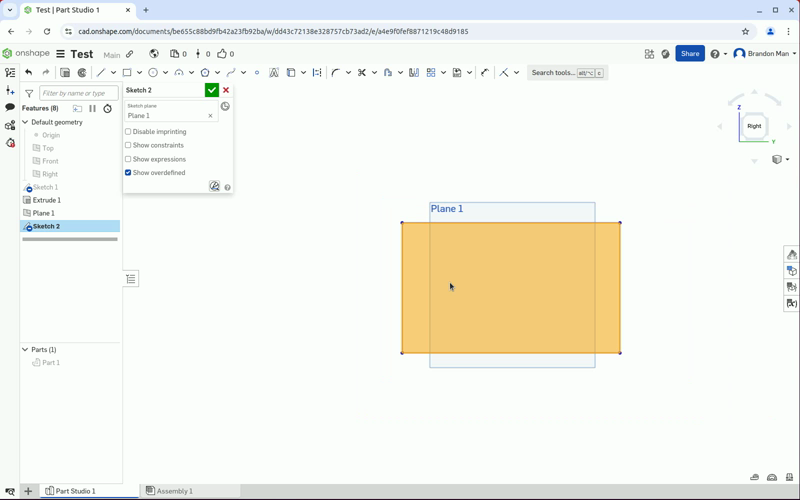
scroll(-6)
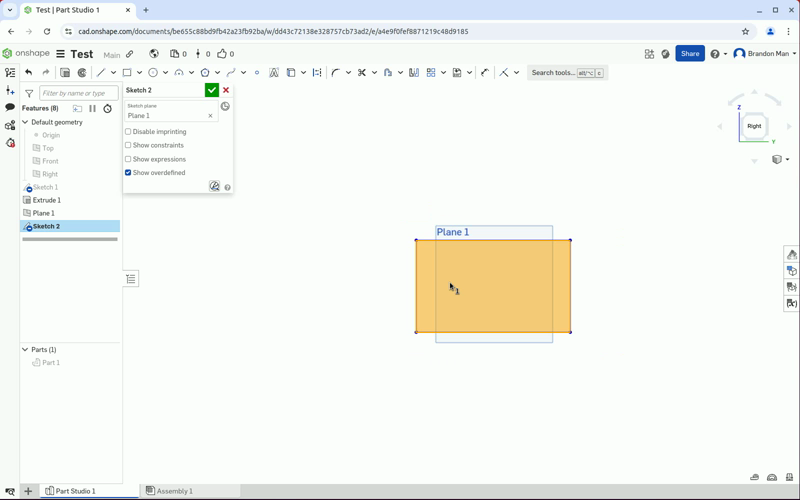
scroll(-6)
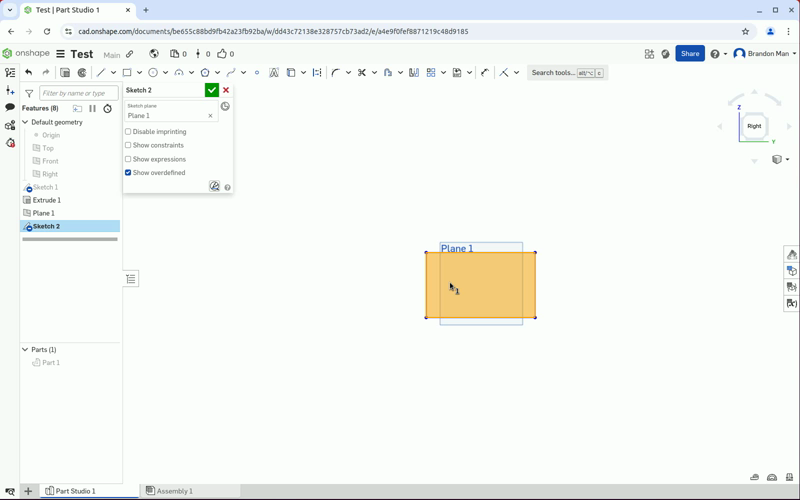
scroll(-6)
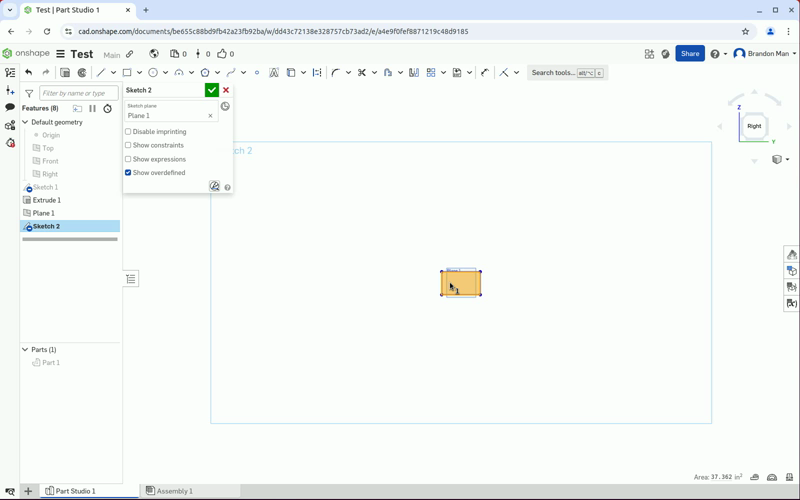
mouse_move(73, 352)
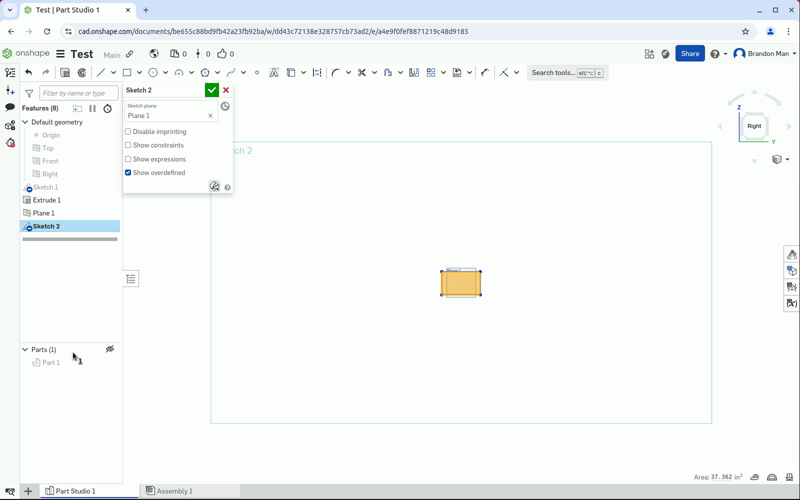
key(shift+y)
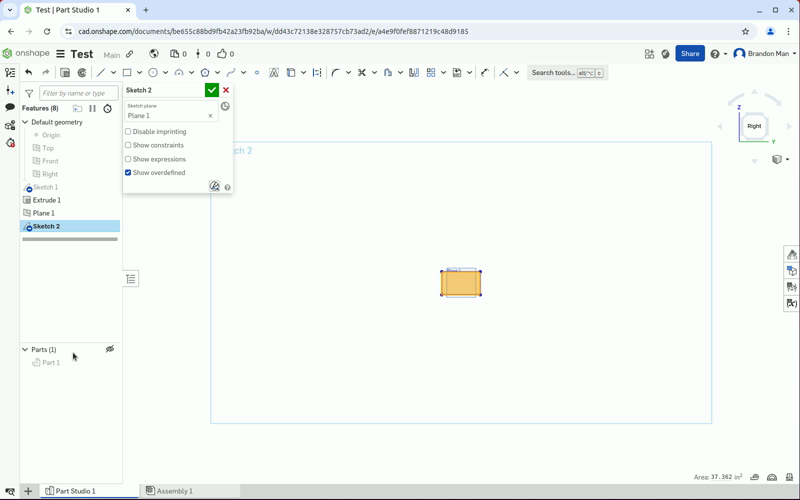
key(shift+e)
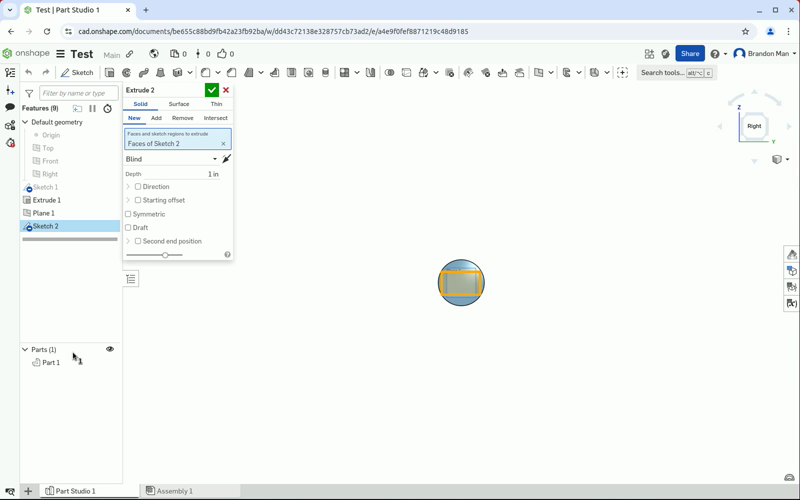
mouse_move(143, 106)
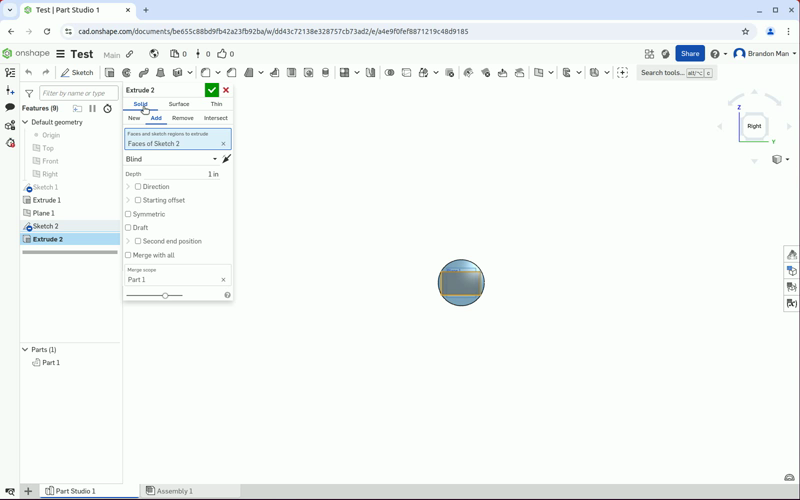
click(143, 106)
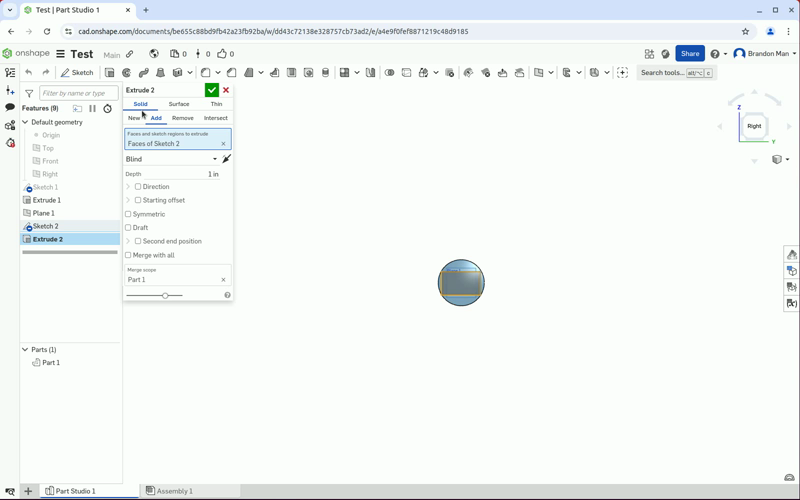
mouse_move(137, 120)
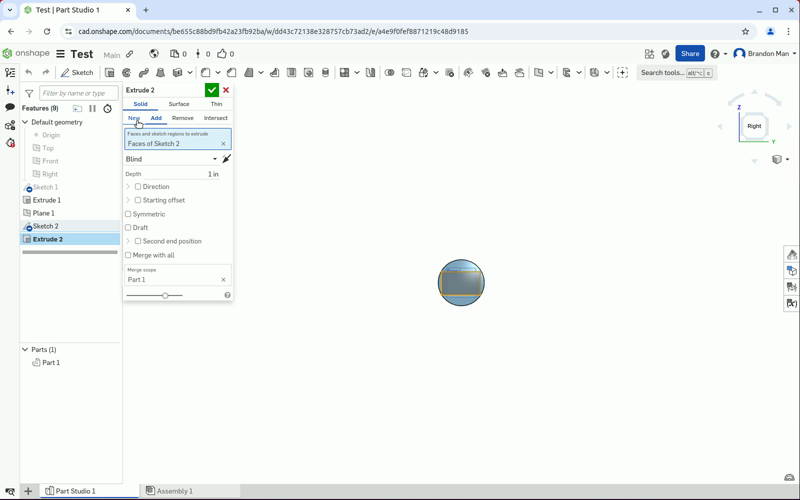
click(137, 120)
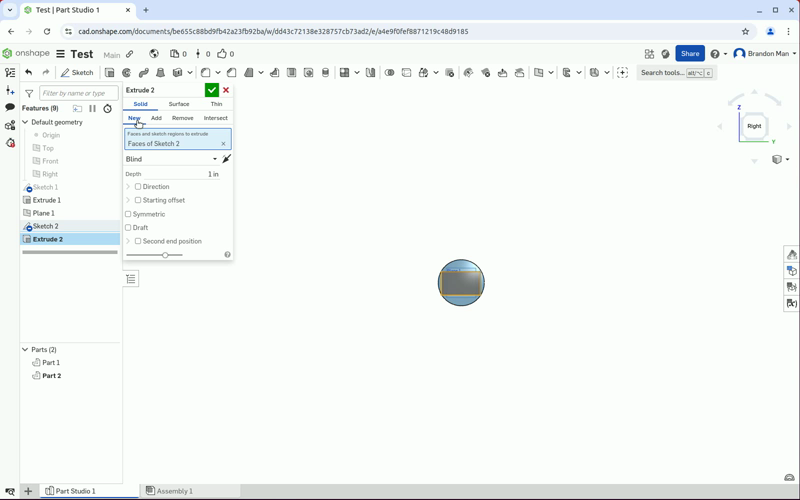
key(tab, 4)
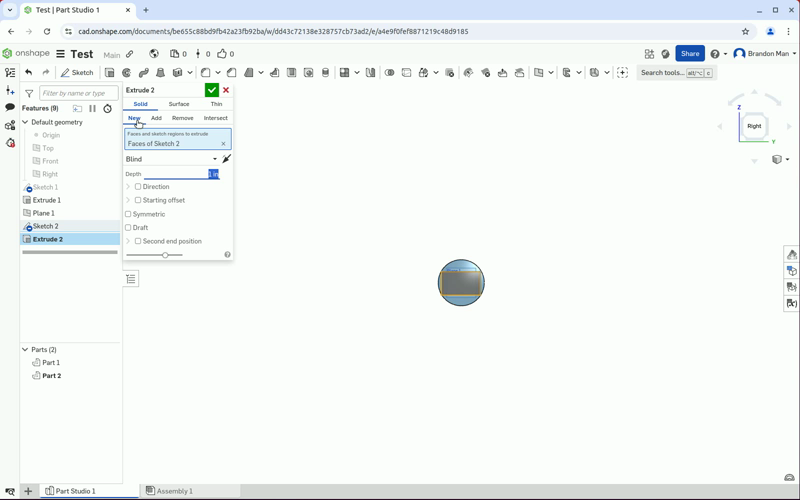
text(14.683)
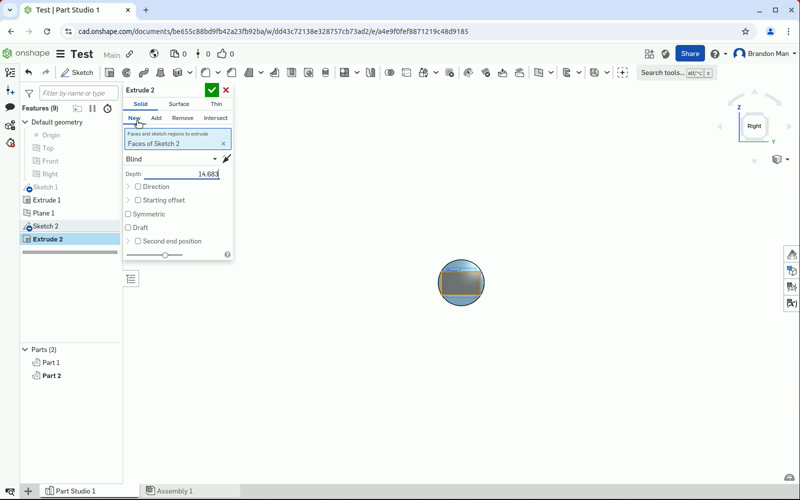
key(enter)
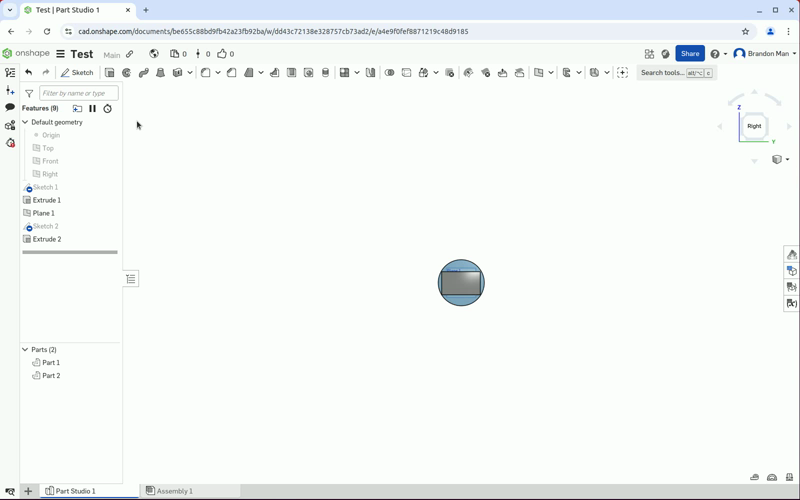
key(shift+h)
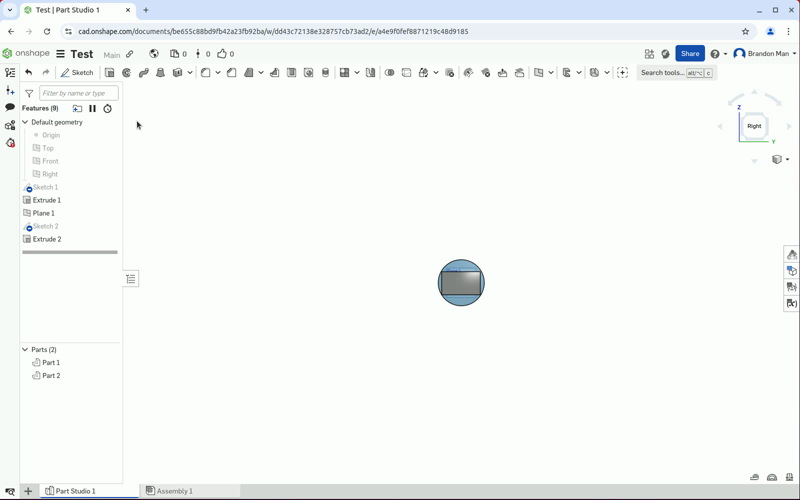
key(shift+h)
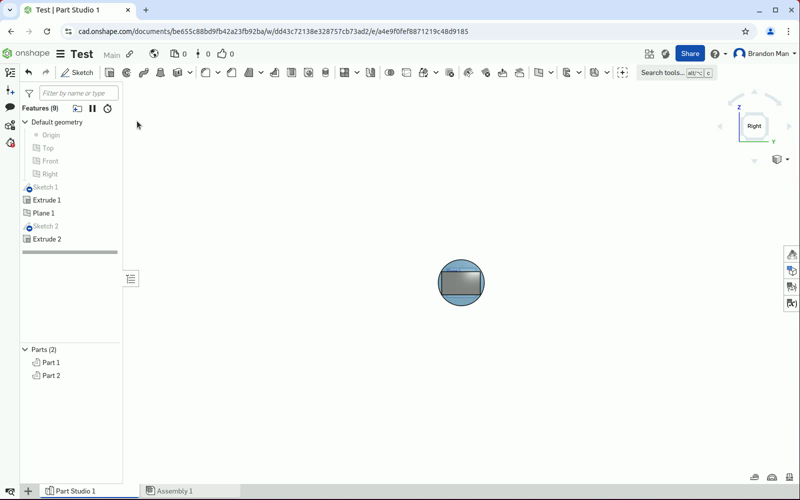
mouse_move(73, 189)
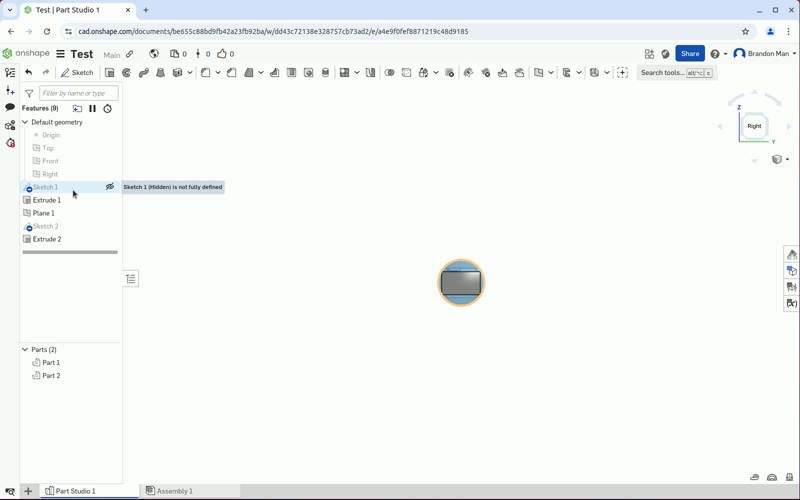
click(73, 189)
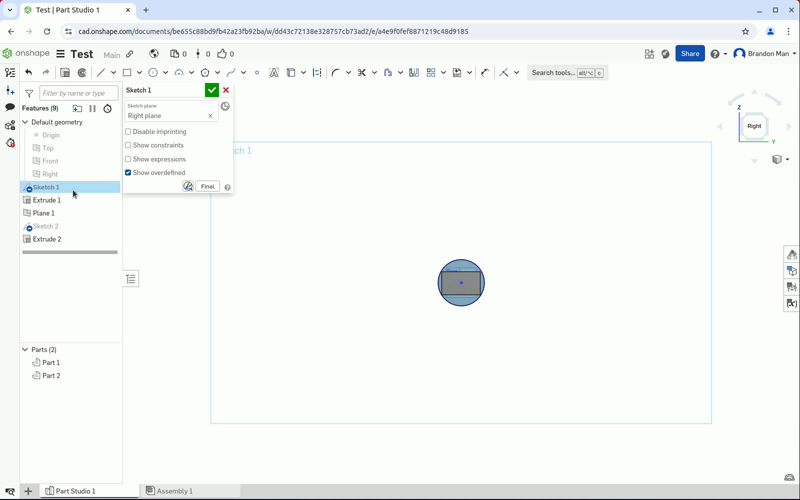
mouse_move(229, 92)
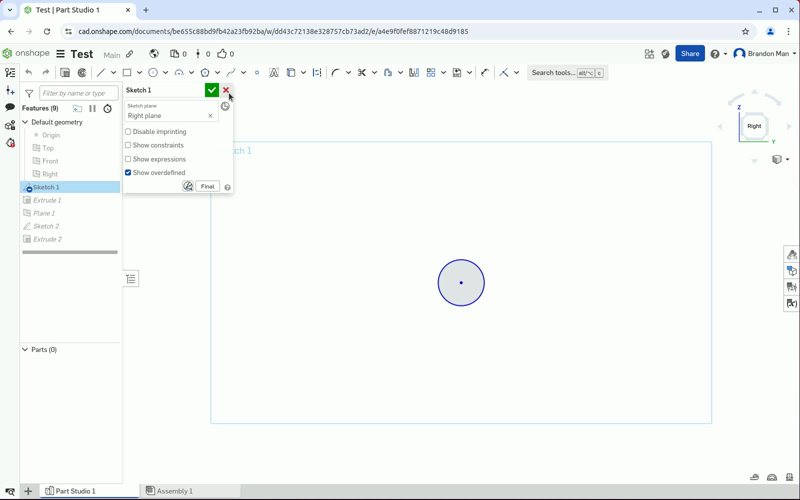
click(229, 92)
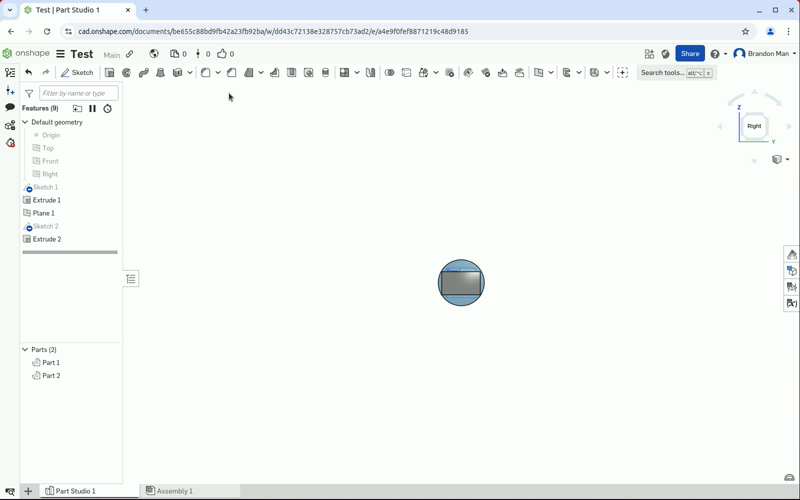
mouse_move(73, 352)
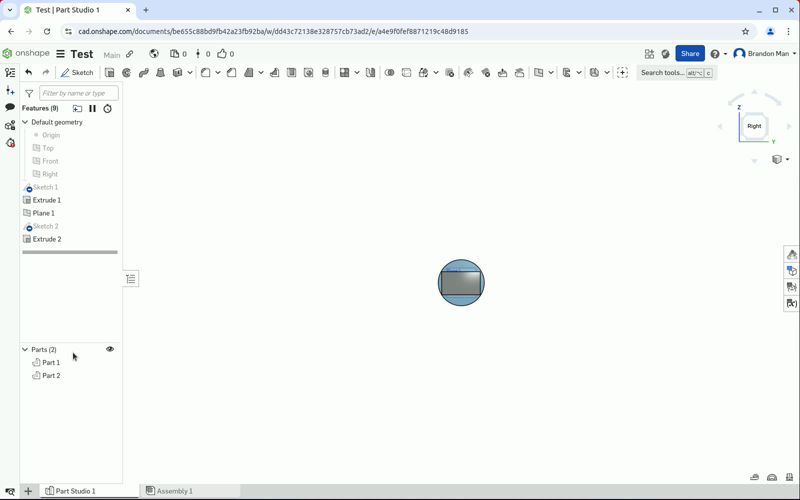
key(y)
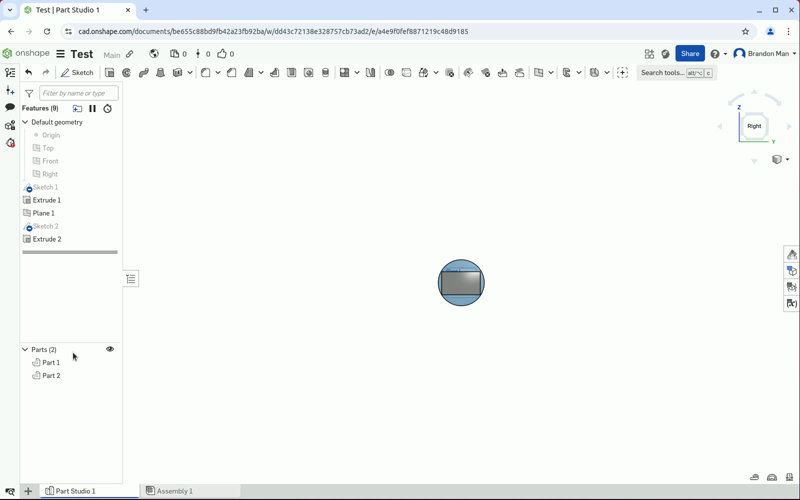
key(shift+p)
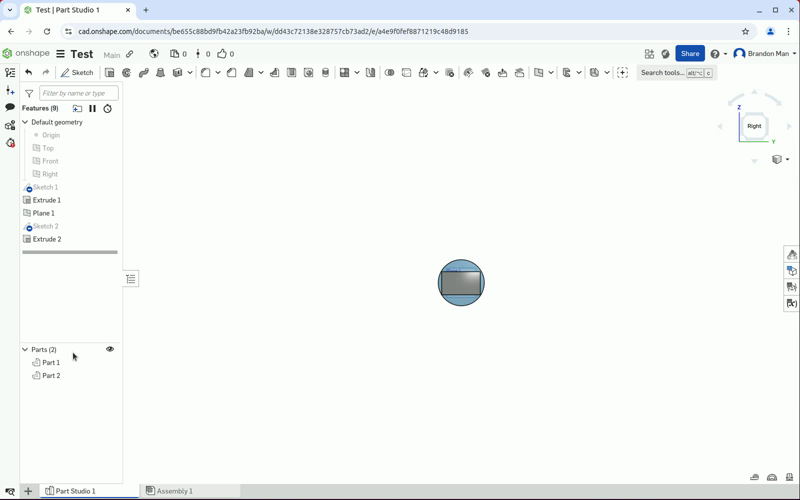
key(space)
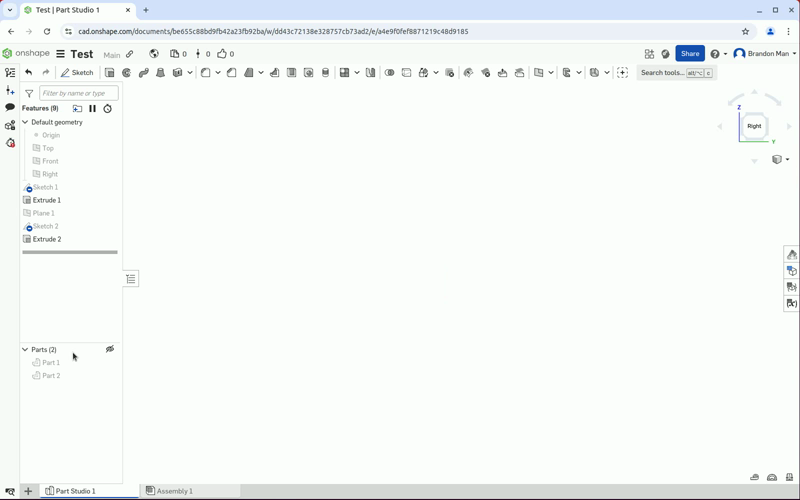
key_down(shift)
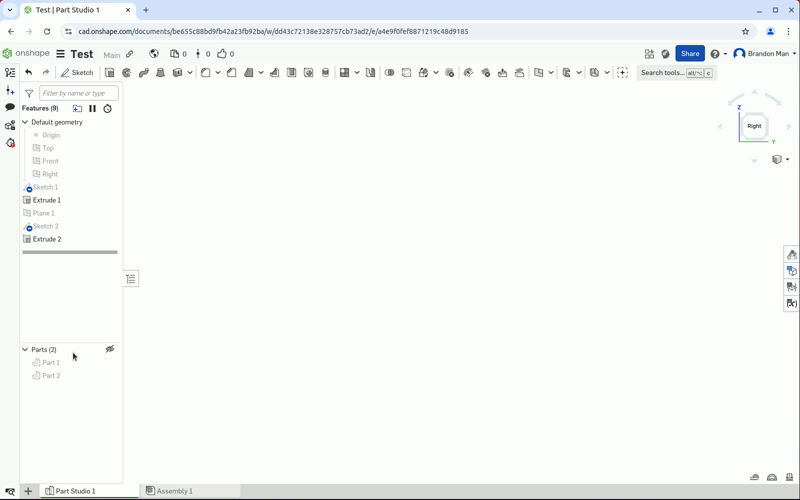
key(right)
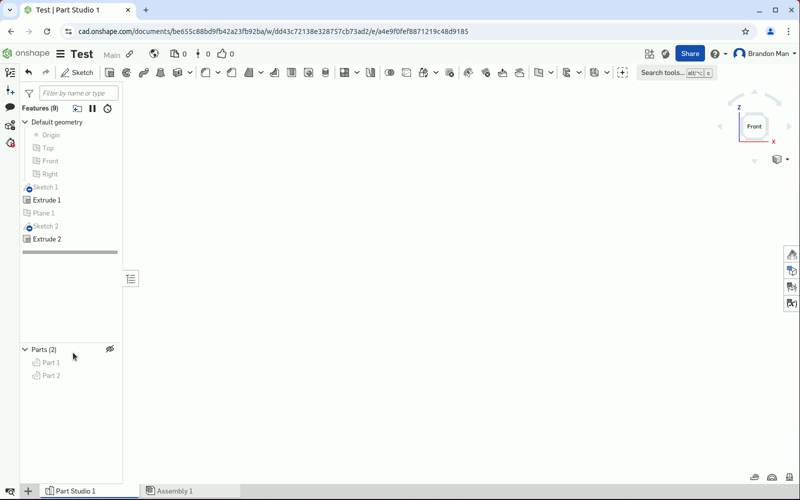
key_up(shift)
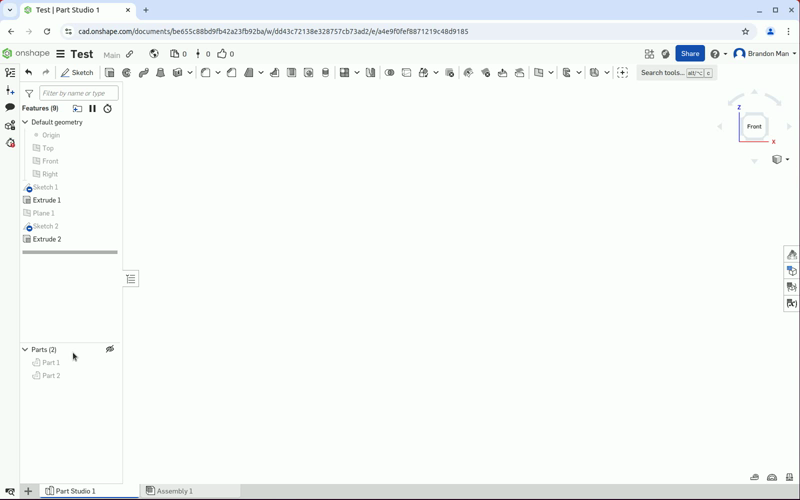
mouse_move(73, 352)
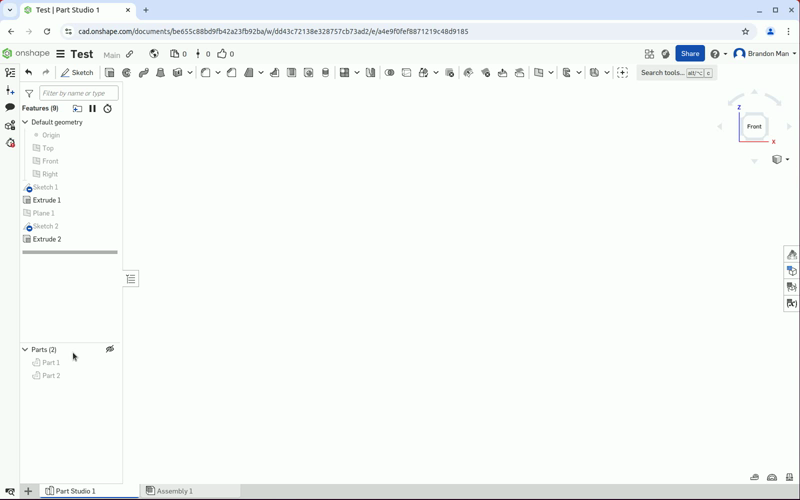
key(shift+y)
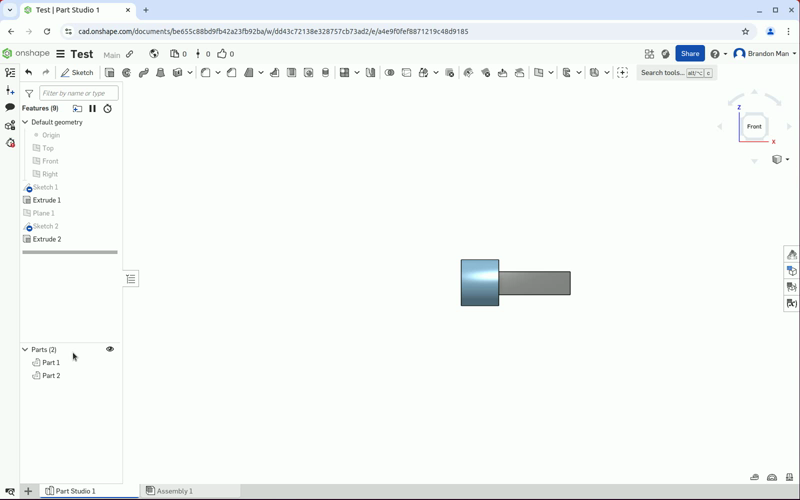
mouse_move(541, 75)
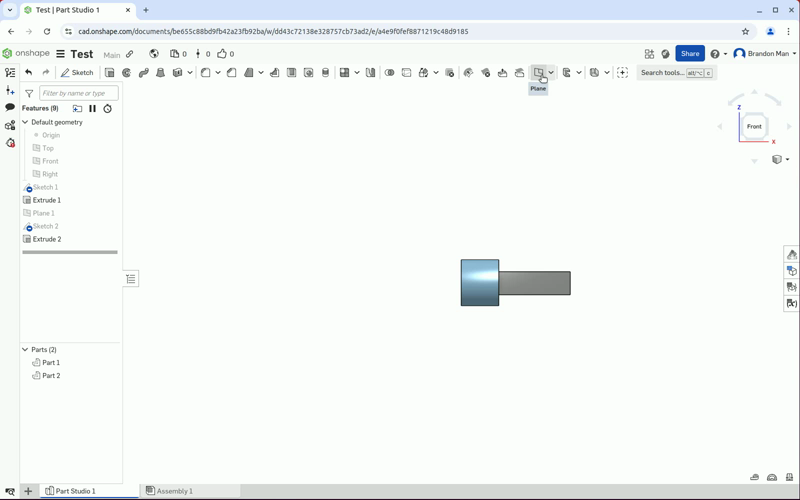
click(541, 75)
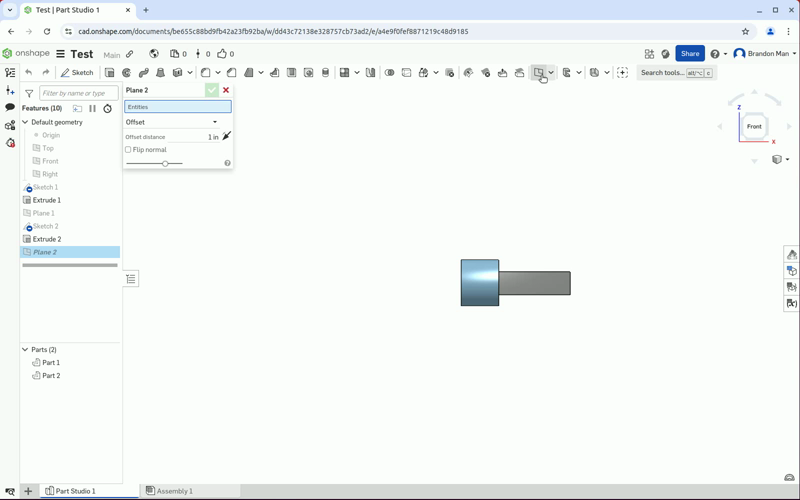
mouse_move(73, 163)
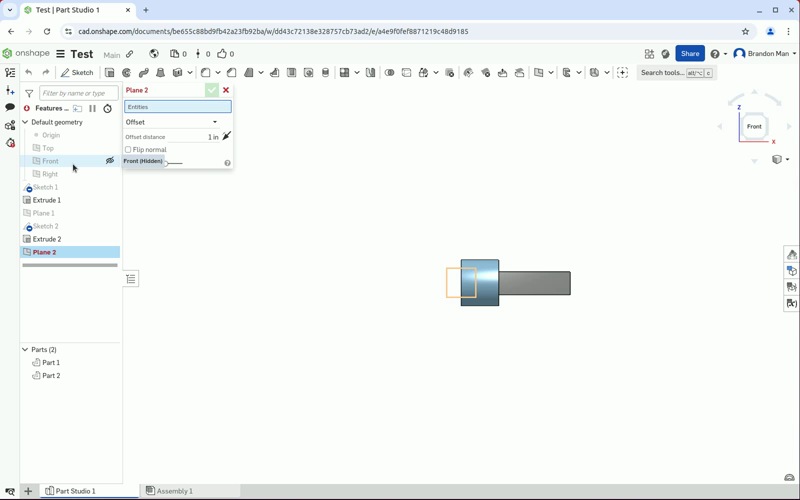
click(73, 163)
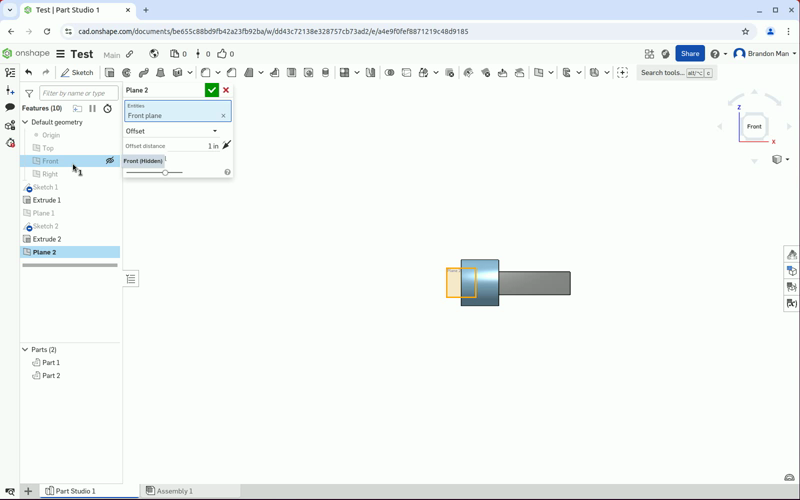
key(tab, 2)
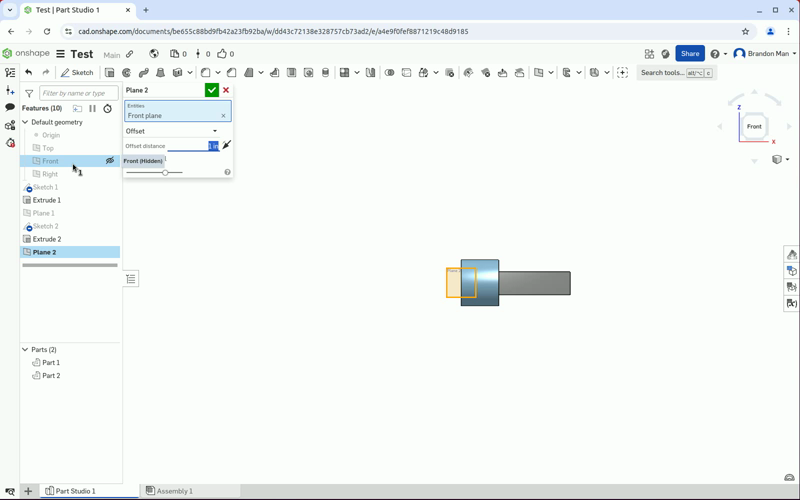
text(3.851)
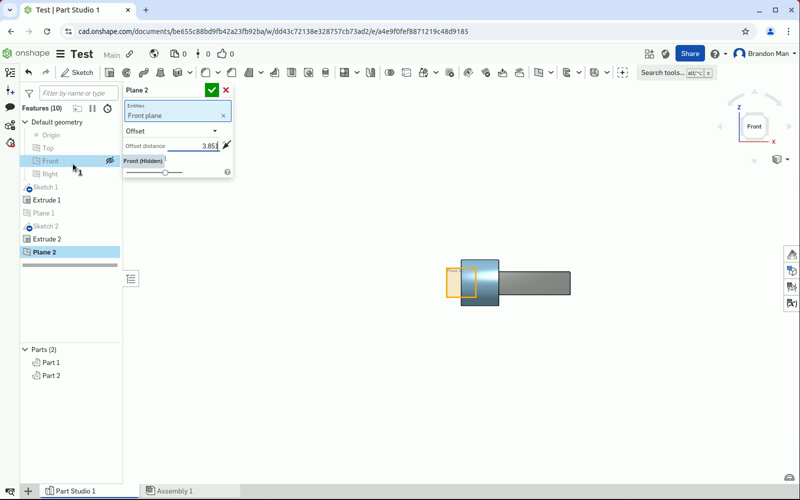
key(enter, 2)
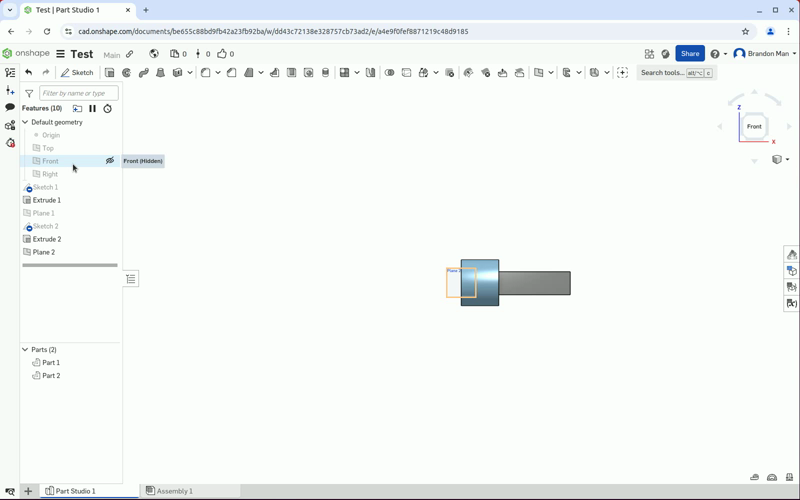
key(shift+s)
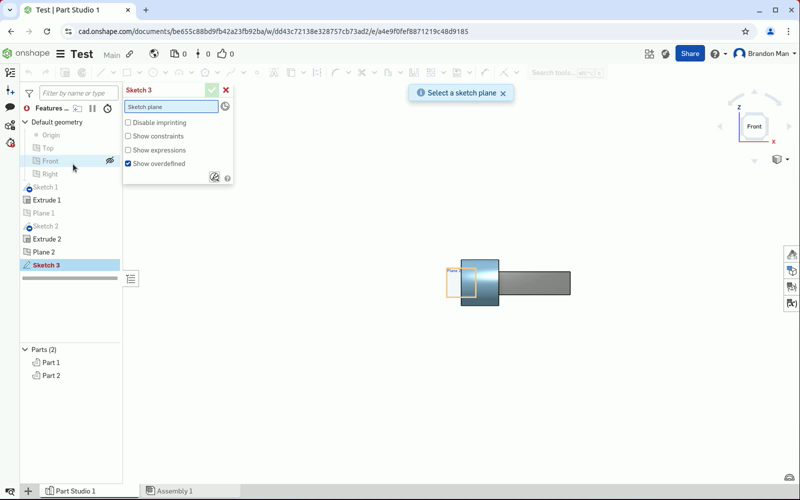
mouse_move(73, 254)
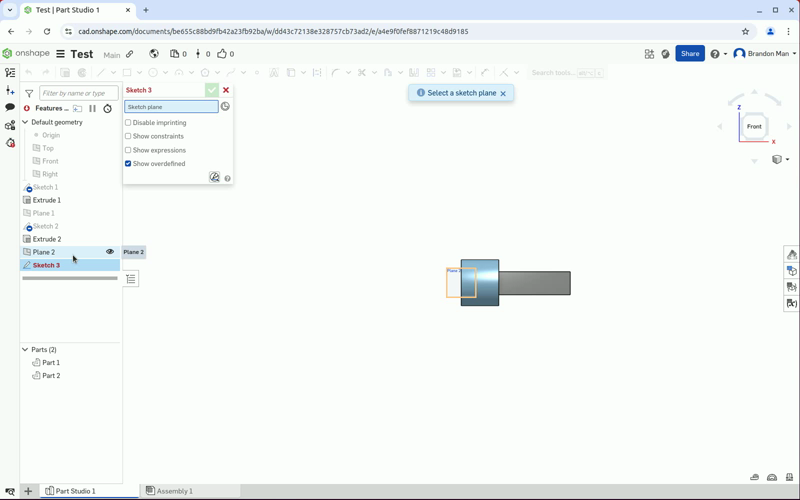
click(73, 254)
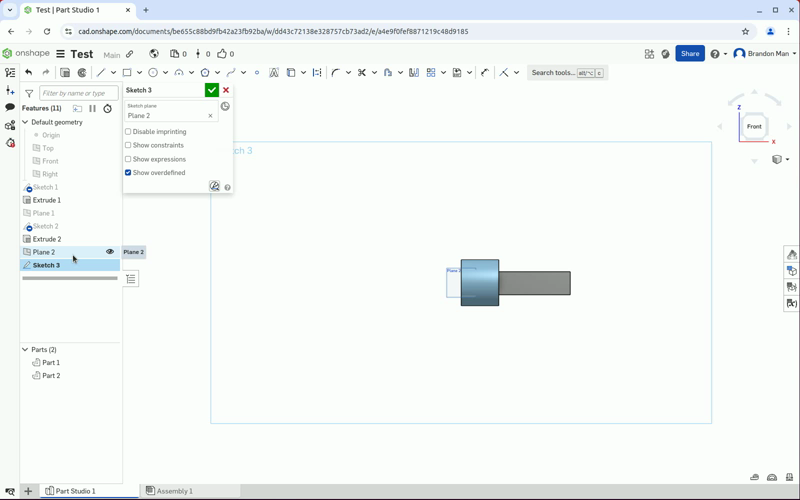
mouse_move(73, 352)
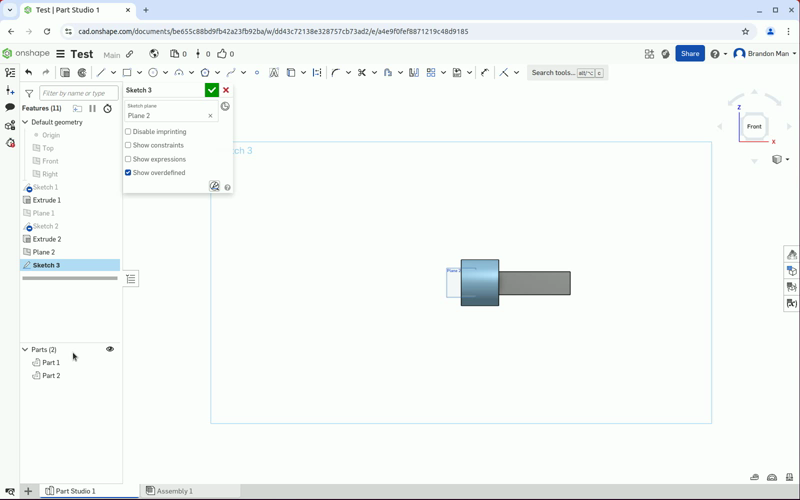
key(y)
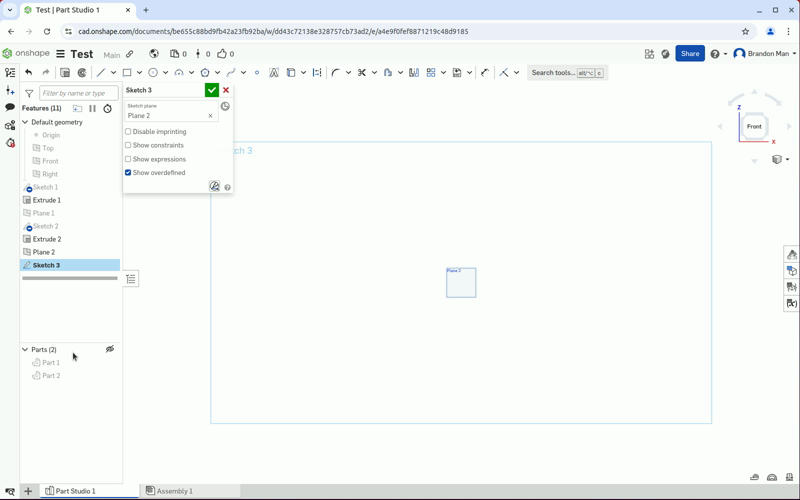
key(c)
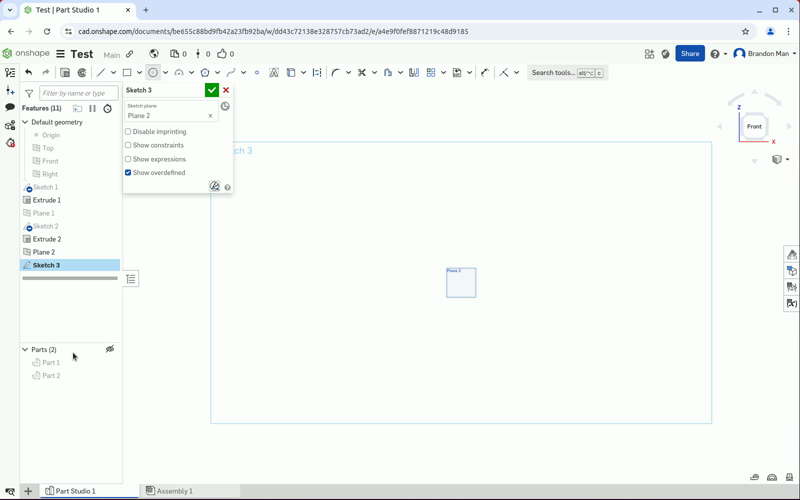
key_down(shift)
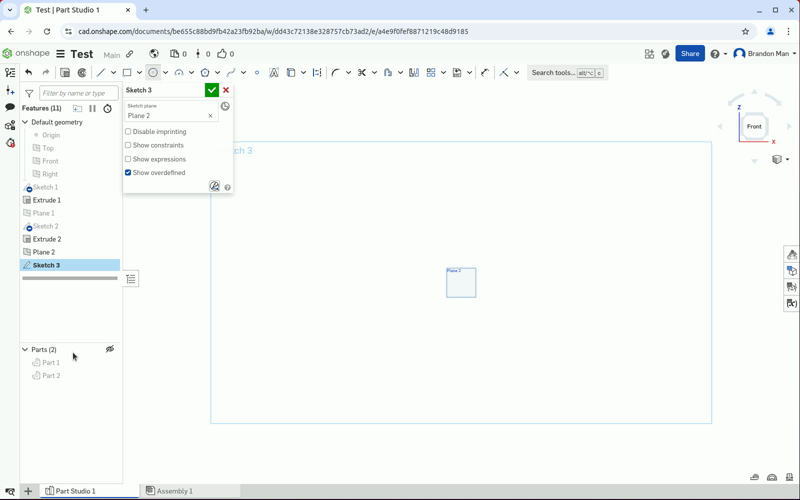
mouse_move(558, 282)
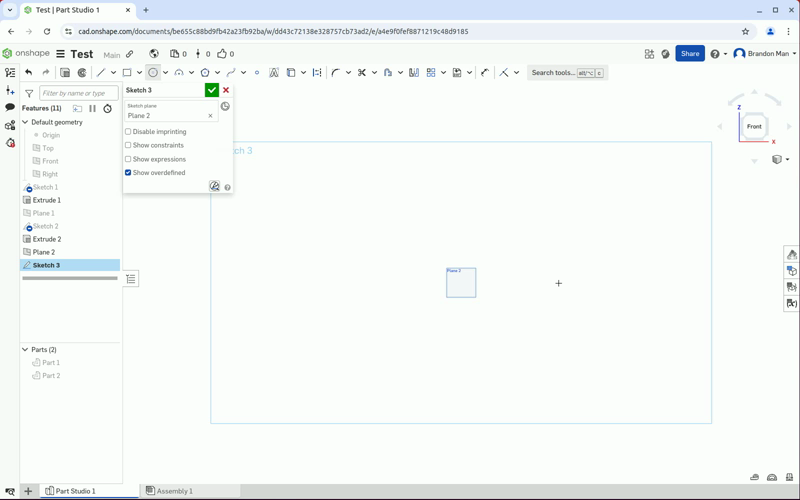
click(558, 282)
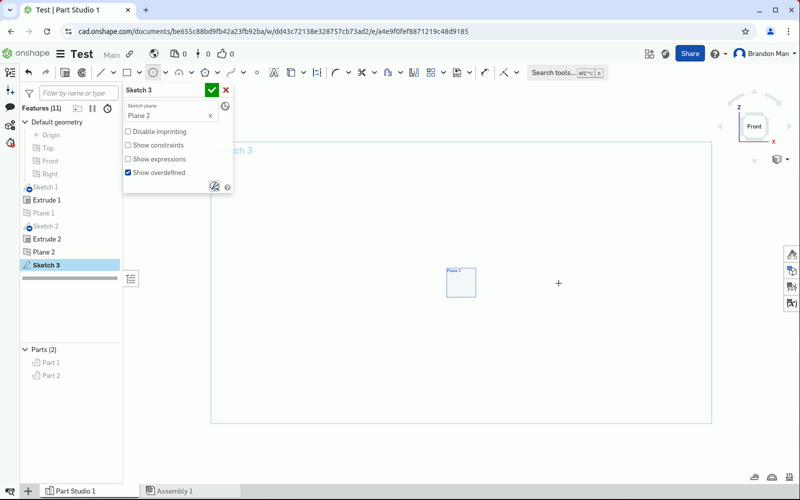
key_up(shift)
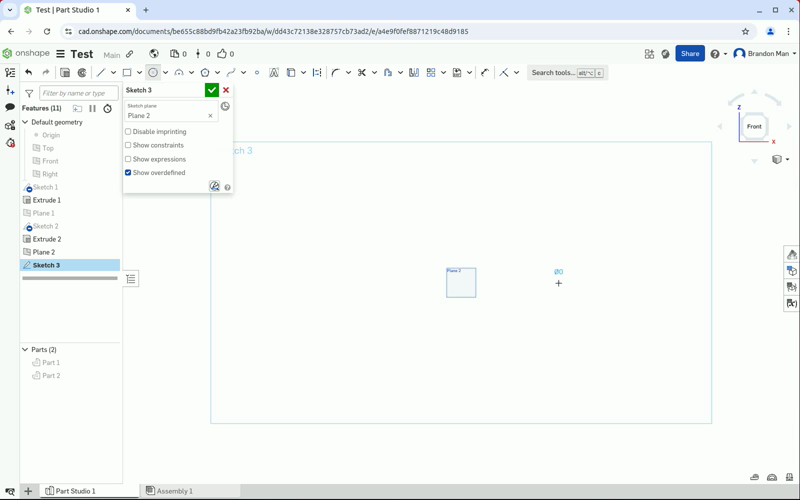
mouse_move(564, 282)
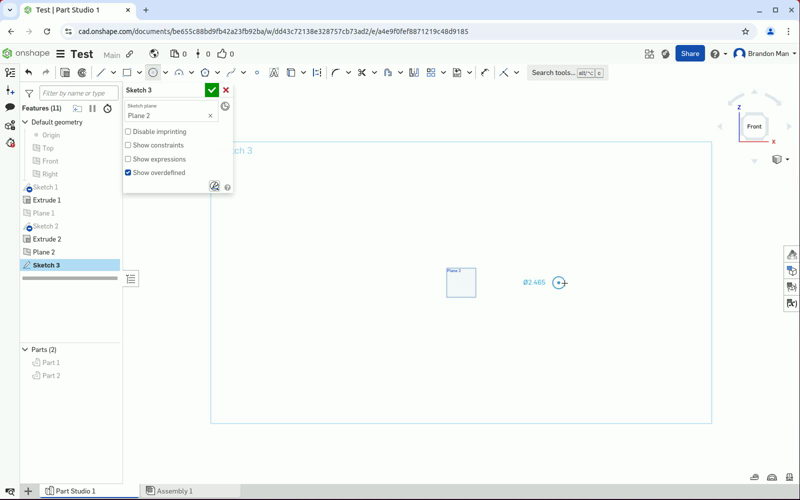
click(564, 282)
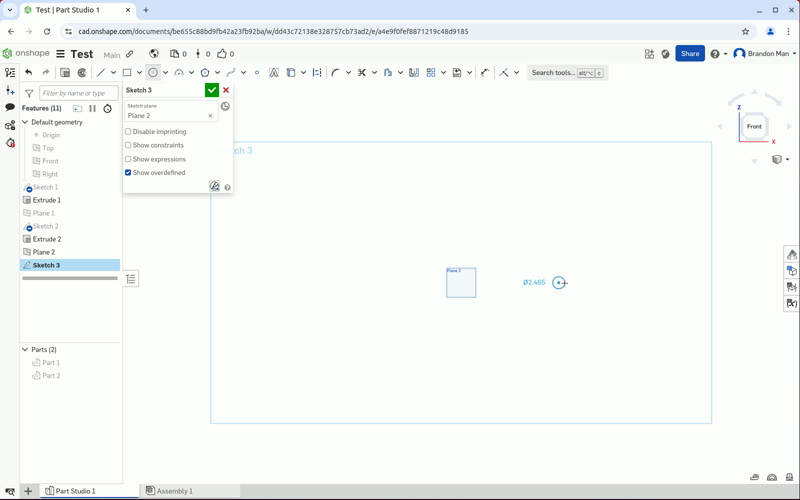
key(esc)
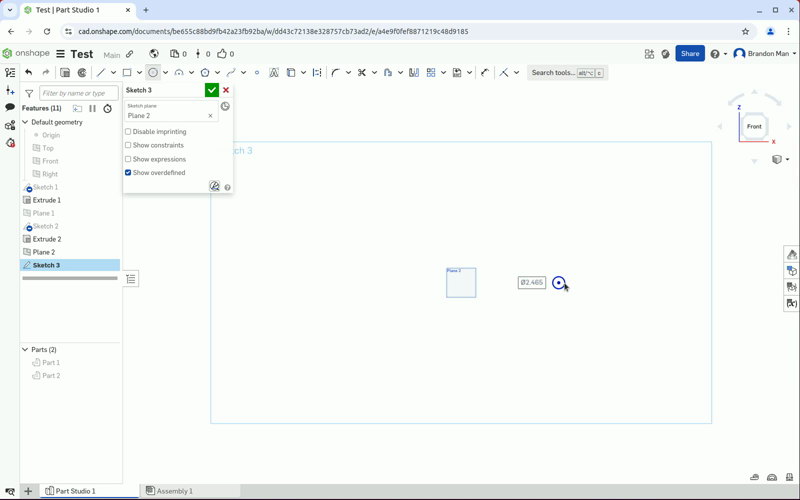
mouse_move(555, 285)
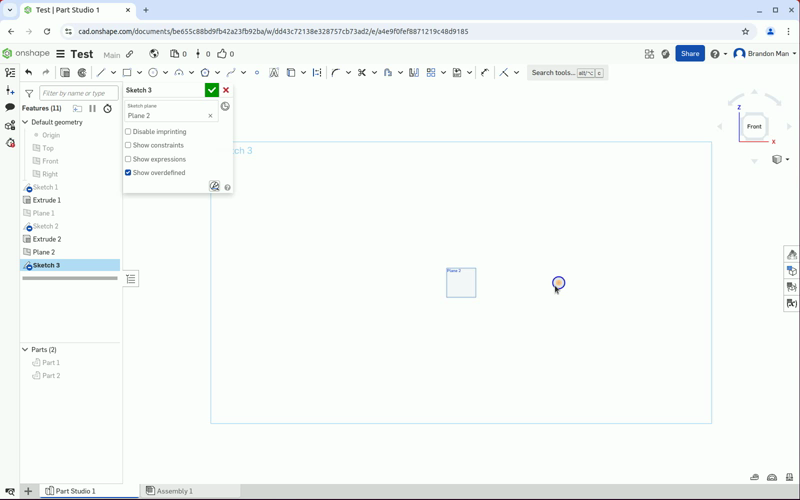
scroll(6)
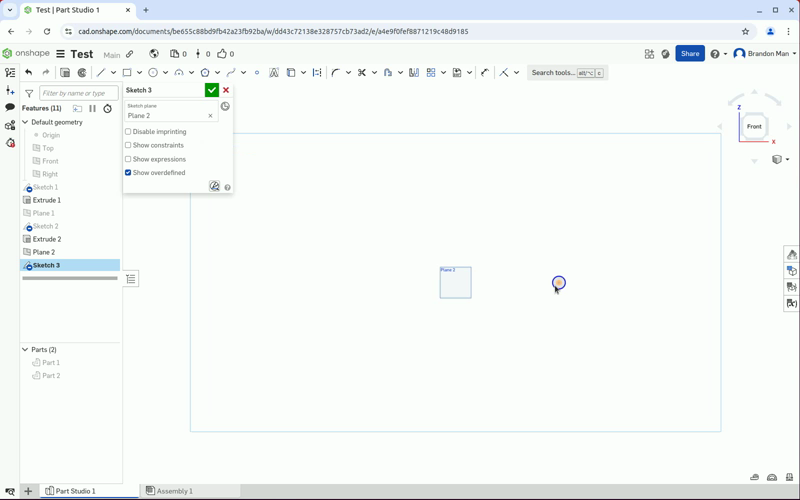
scroll(6)
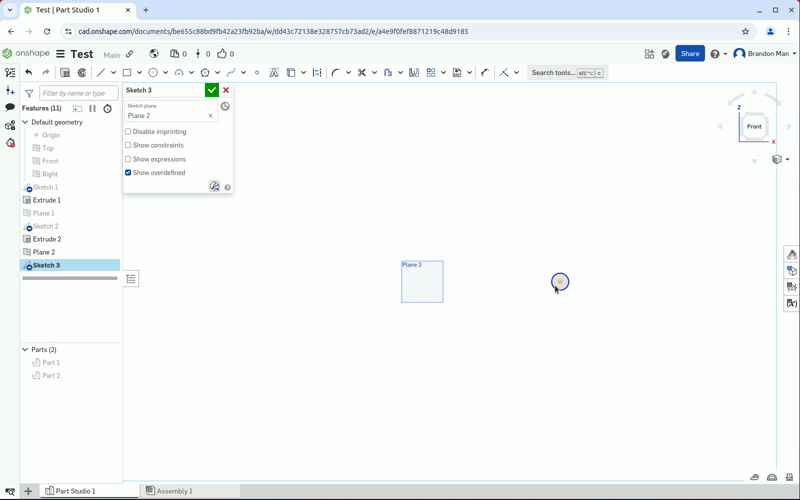
scroll(6)
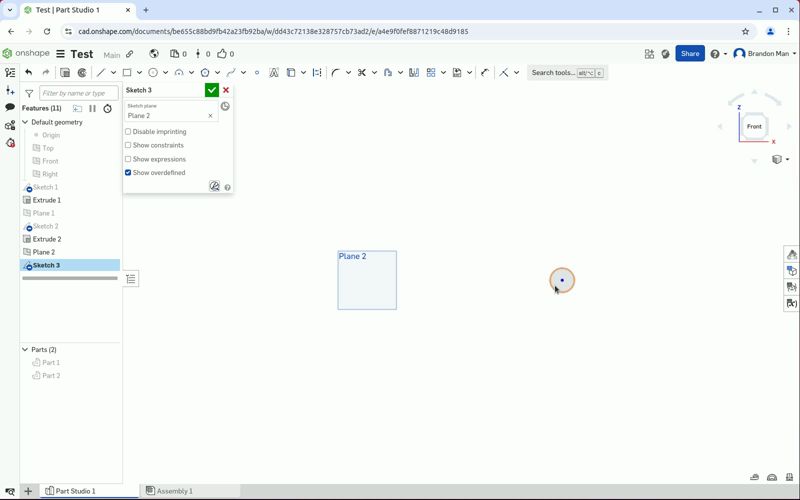
scroll(6)
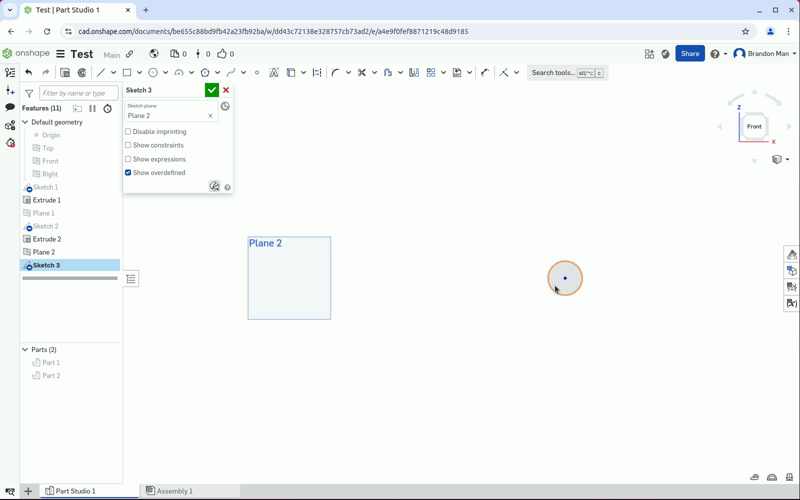
scroll(6)
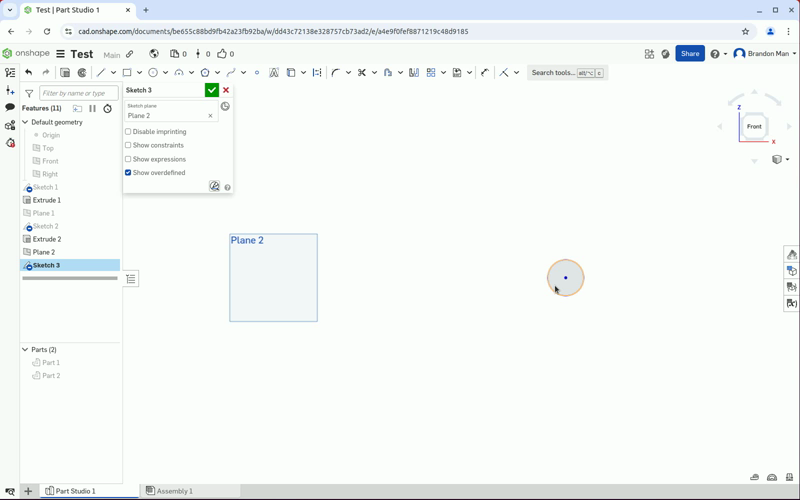
scroll(6)
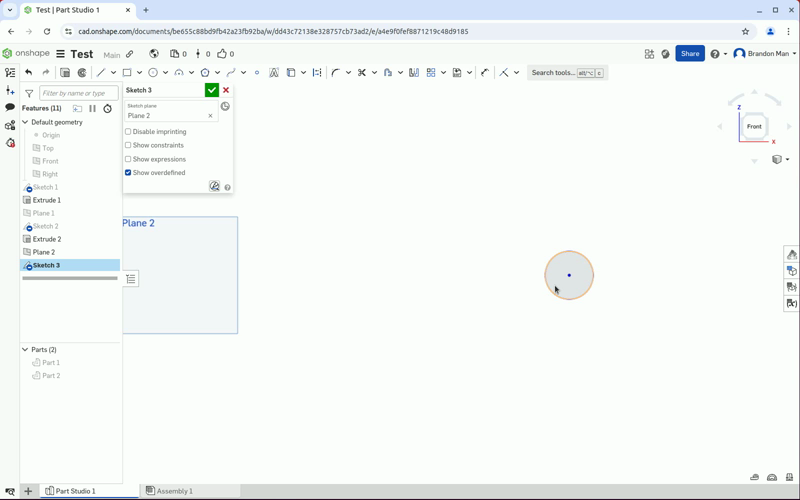
scroll(6)
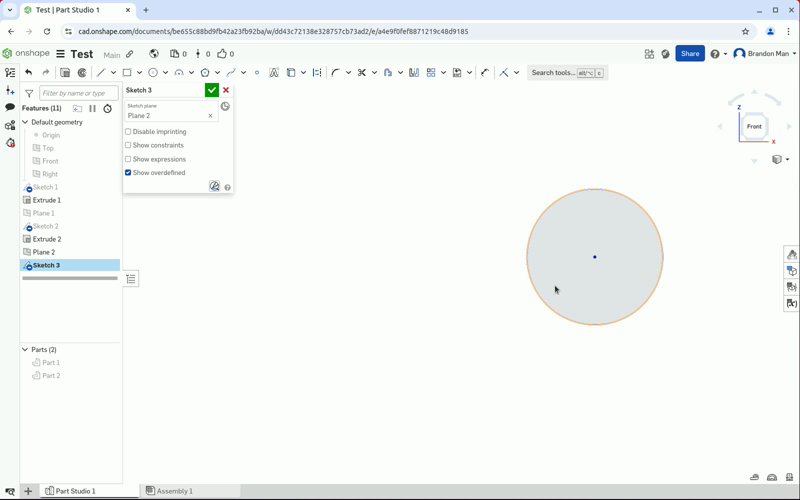
click(555, 285)
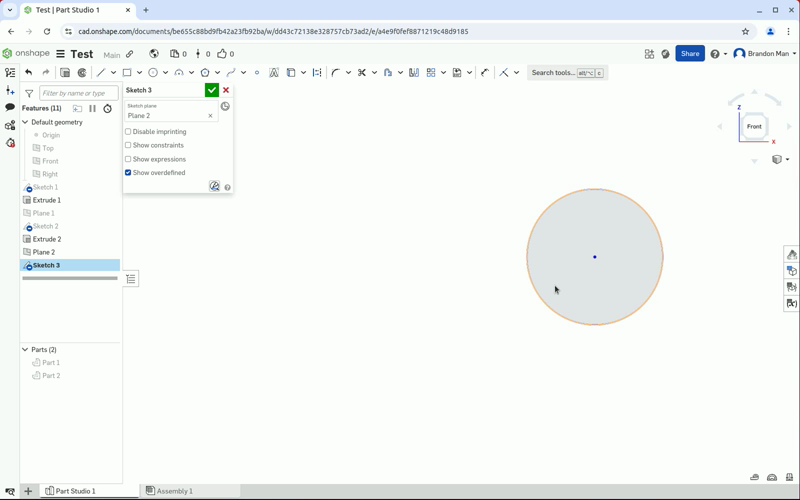
scroll(-6)
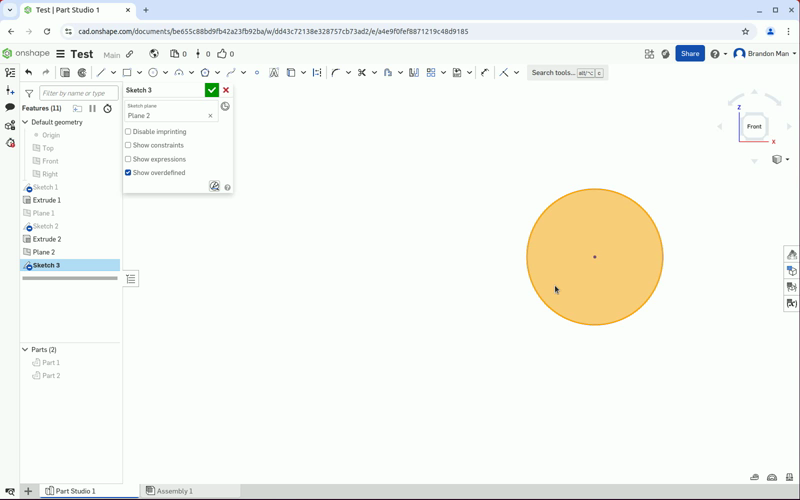
scroll(-6)
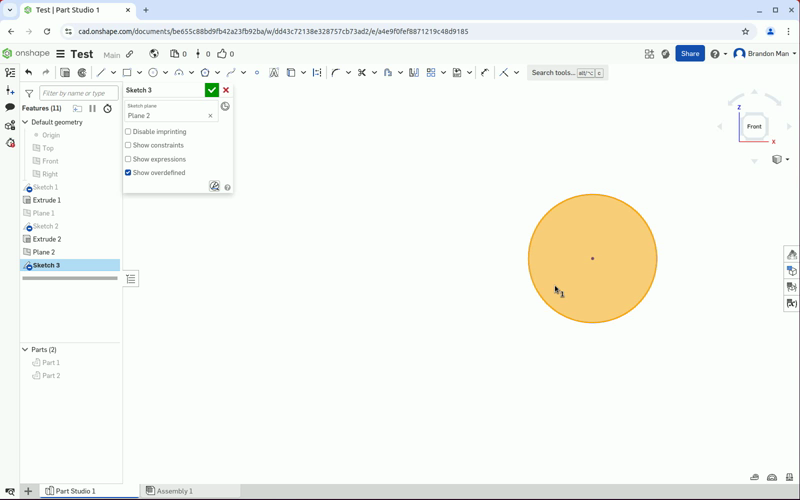
scroll(-6)
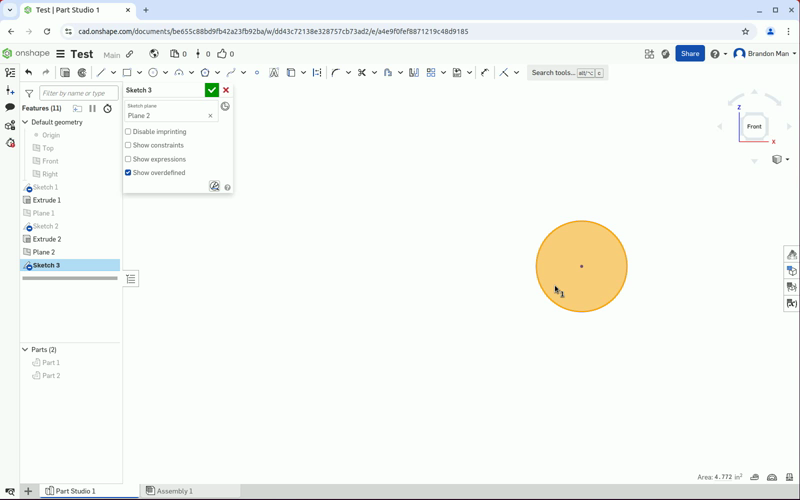
scroll(-6)
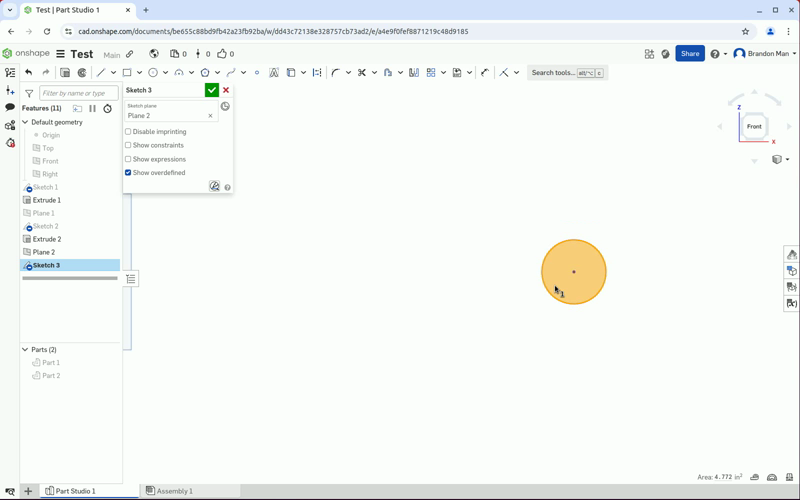
scroll(-6)
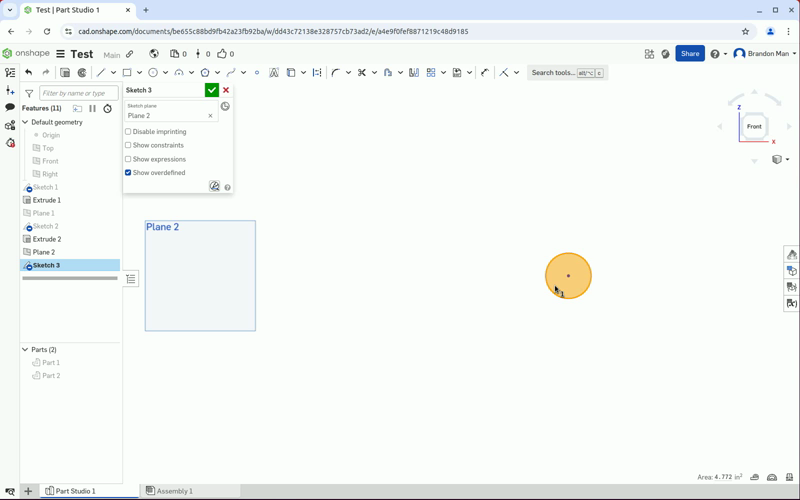
scroll(-6)
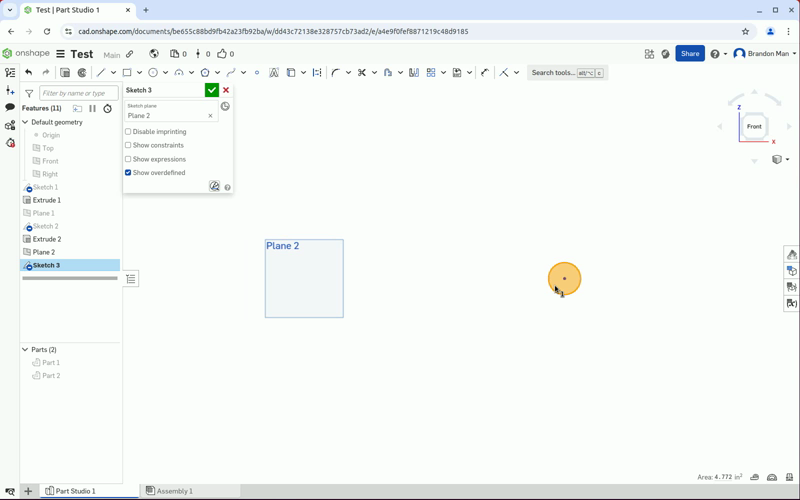
scroll(-6)
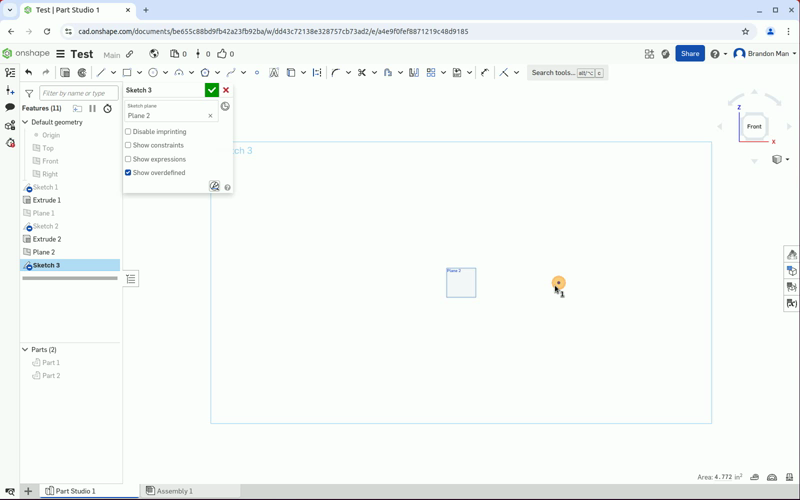
mouse_move(73, 352)
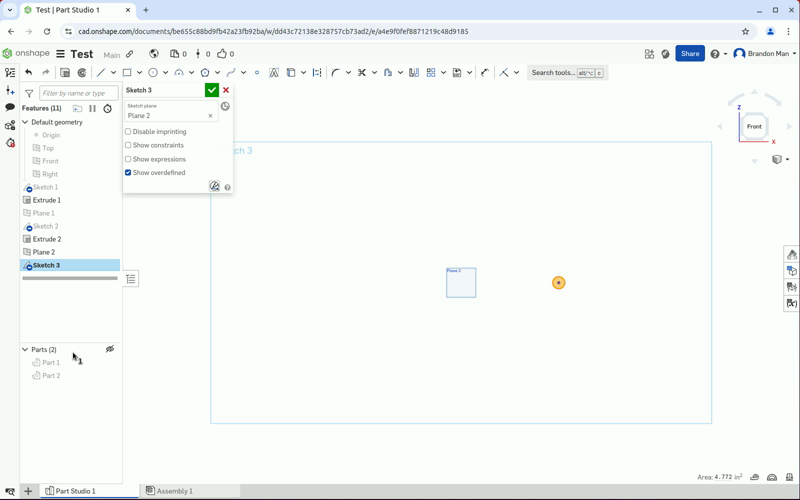
key(shift+y)
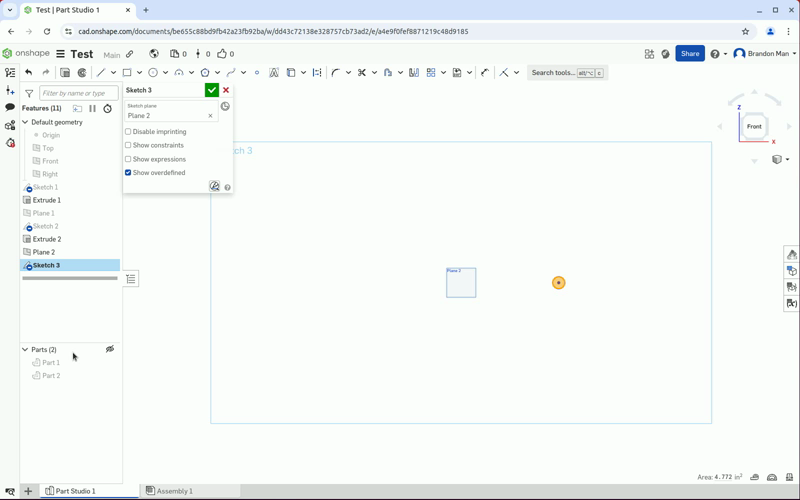
key(shift+e)
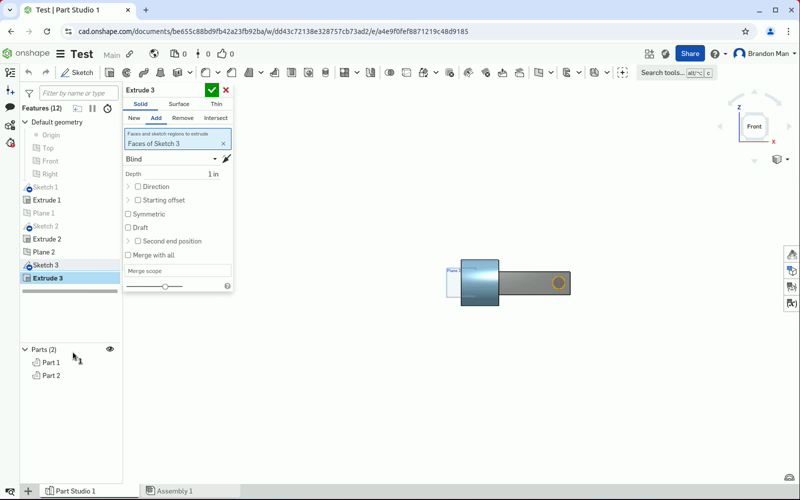
mouse_move(143, 106)
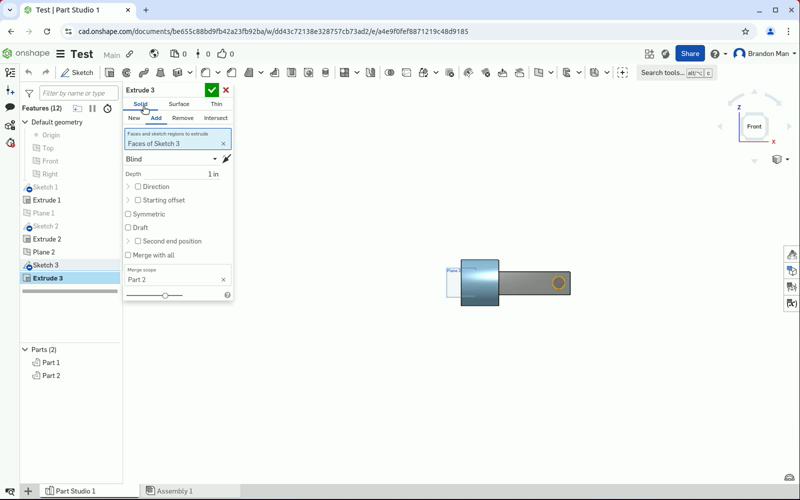
click(143, 106)
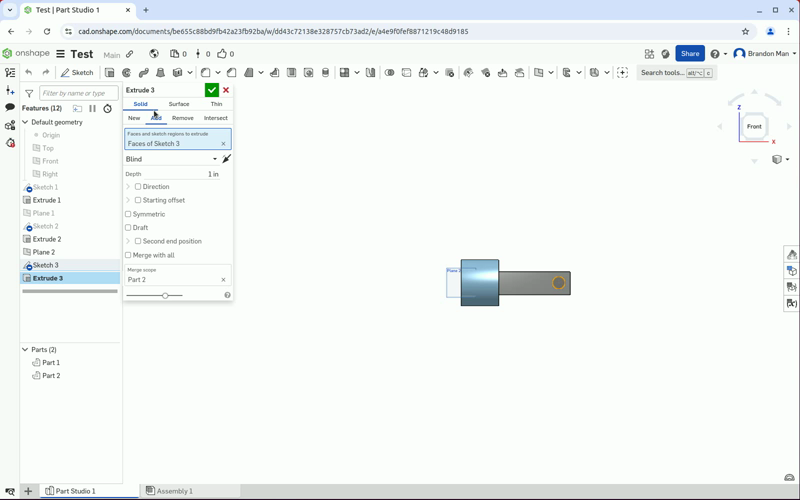
mouse_move(186, 120)
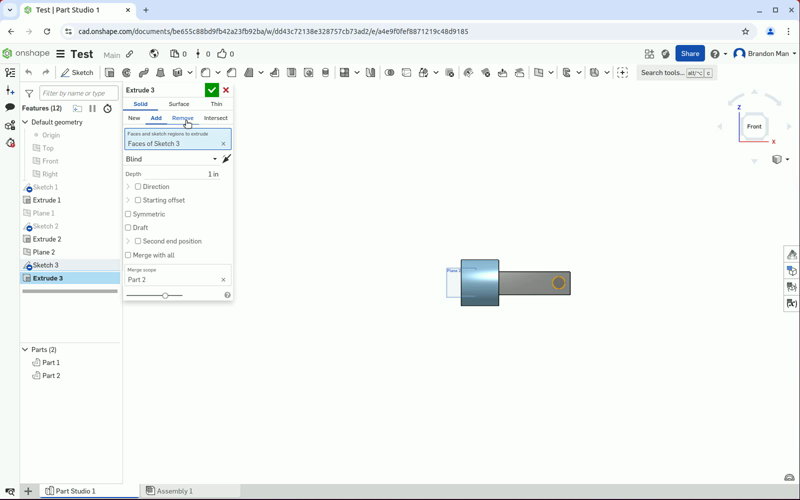
click(186, 120)
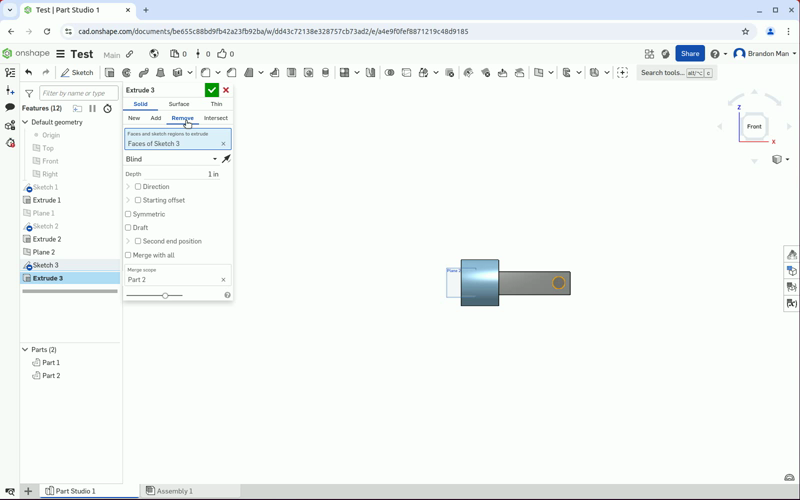
key(tab, 4)
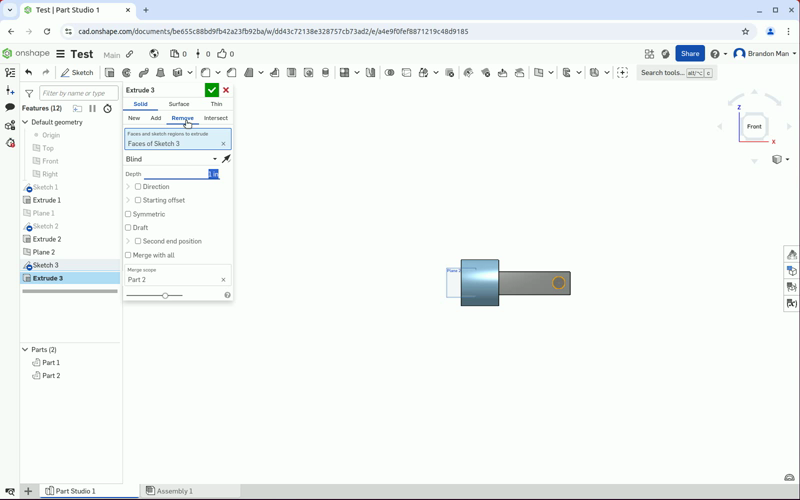
text(19.256)
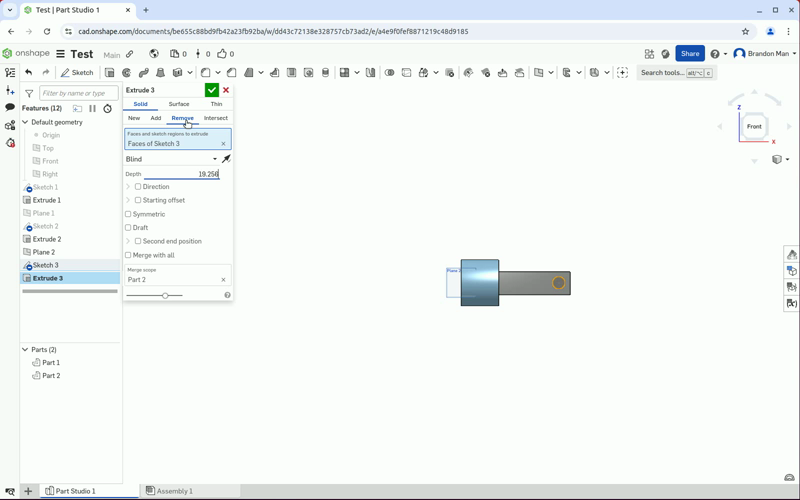
key(tab, 3)
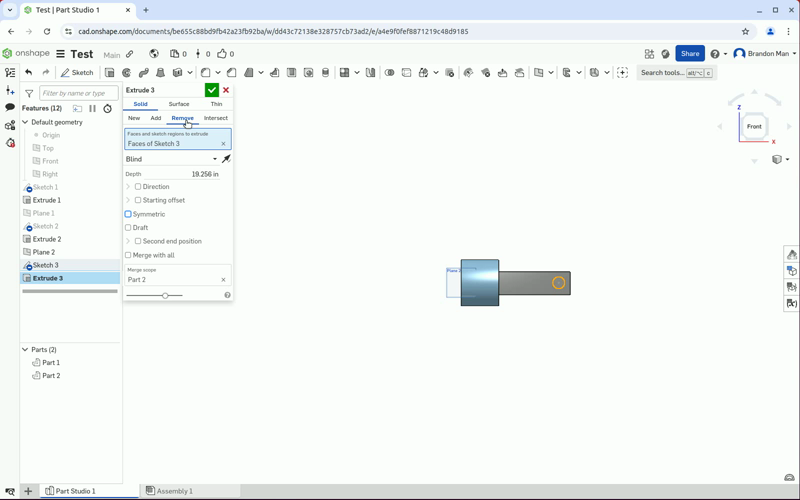
key(space)
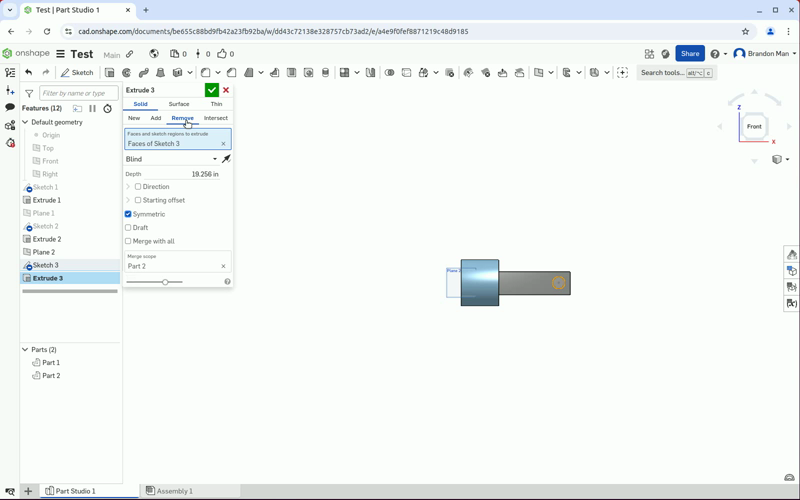
key(tab, 2)
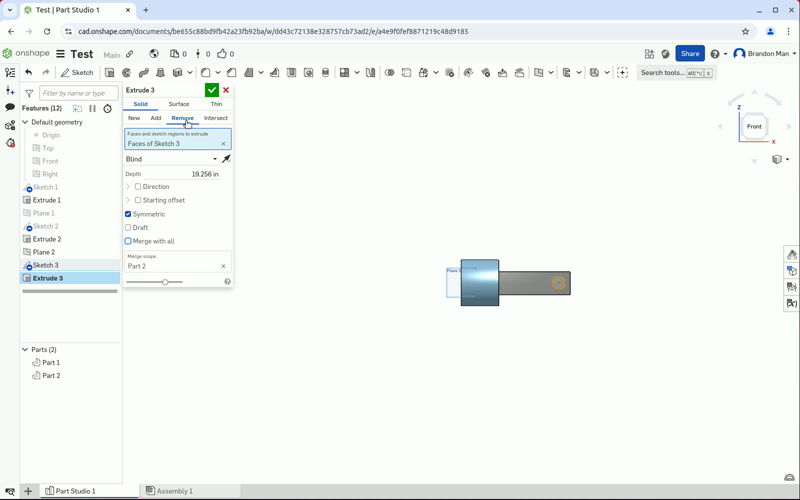
key(space)
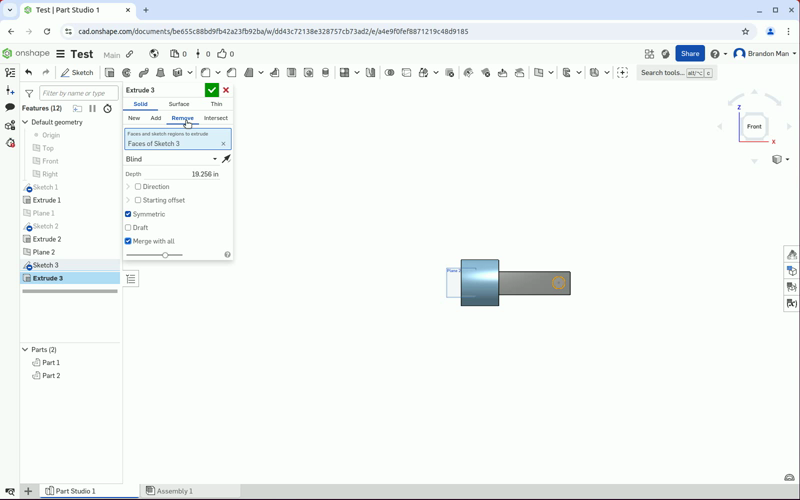
key(enter)
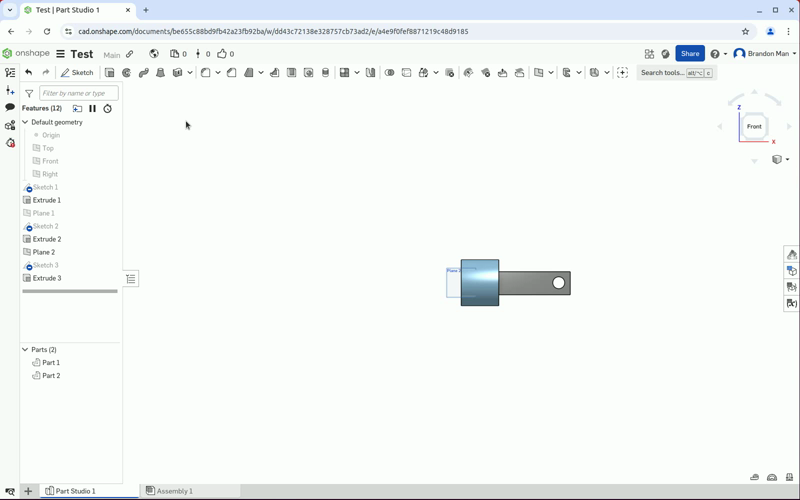
key(shift+h)
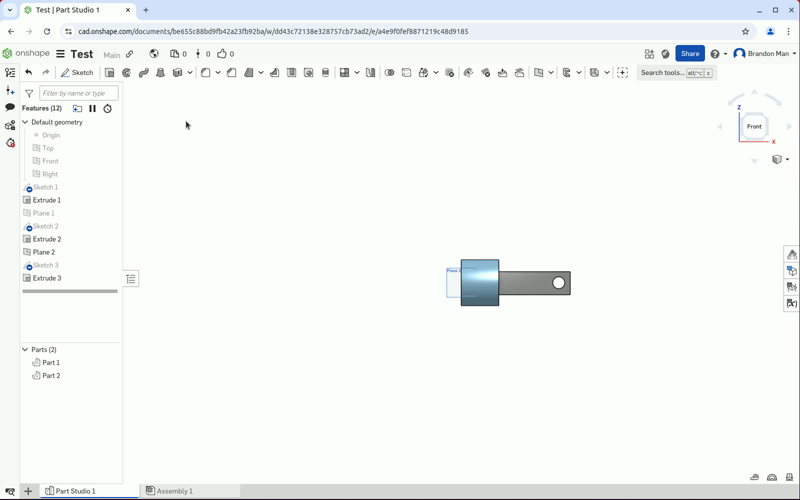
key(shift+h)
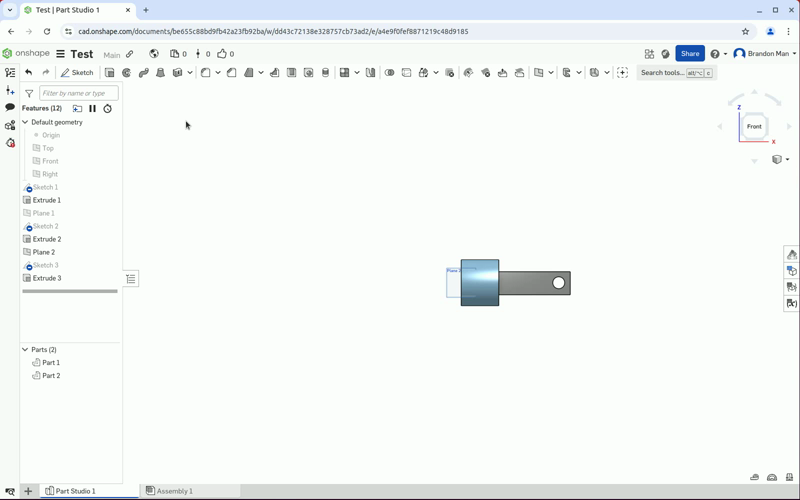
mouse_move(73, 189)
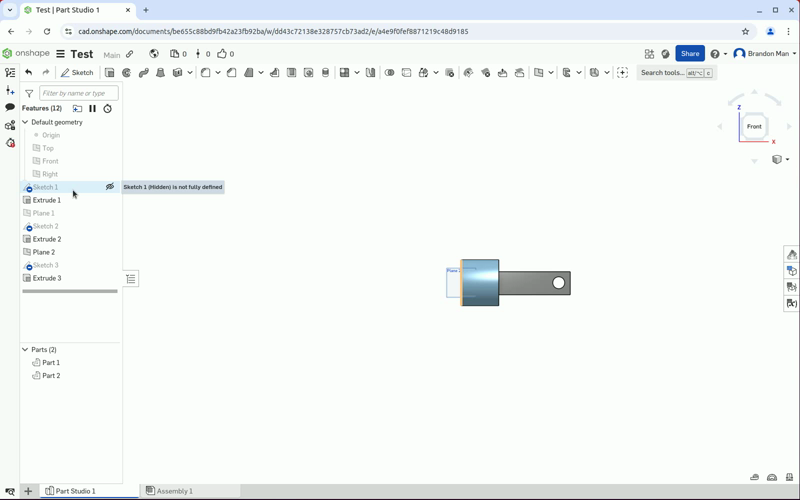
click(73, 189)
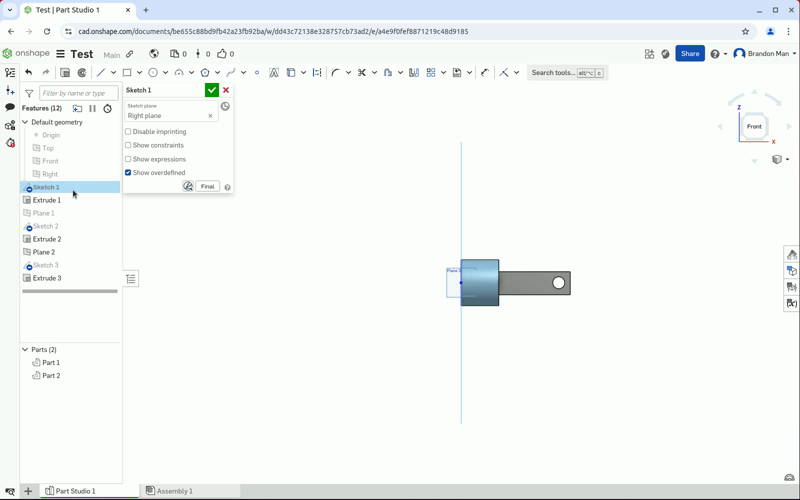
mouse_move(229, 92)
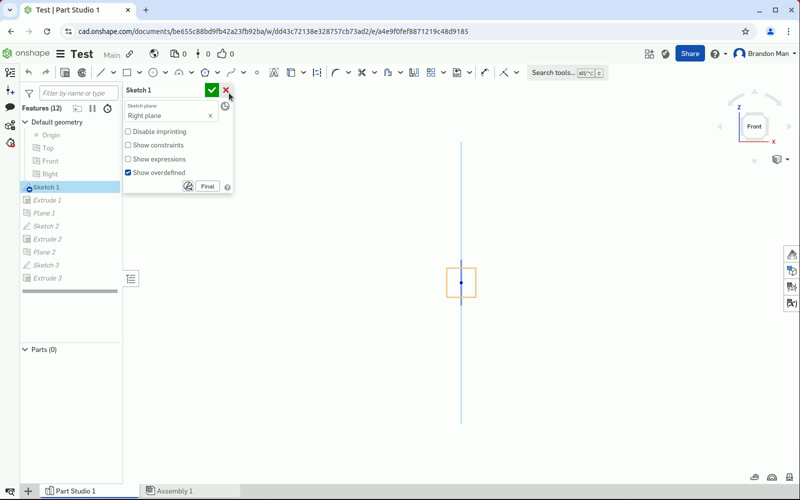
click(229, 92)
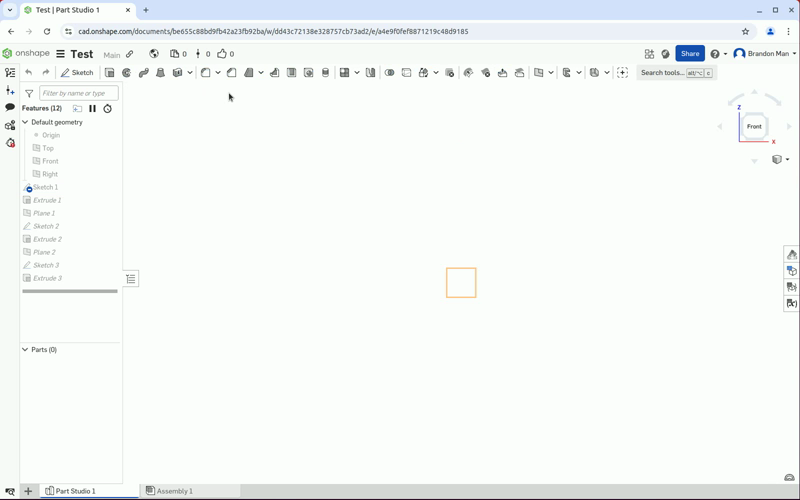
key(shift+s)
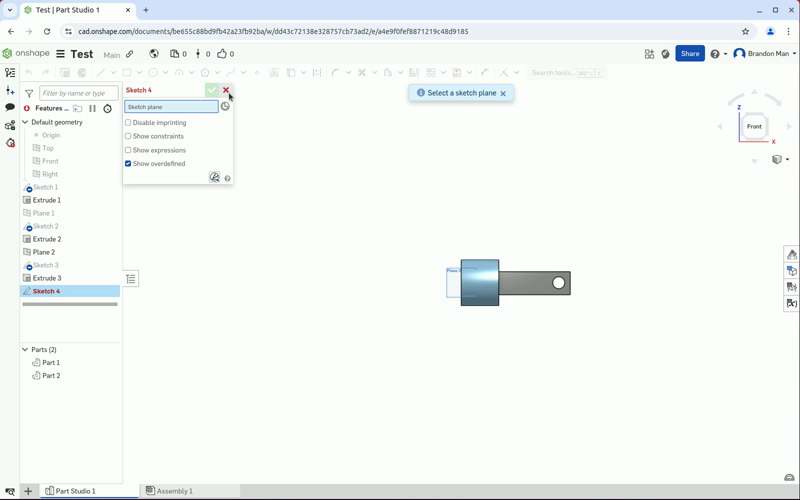
mouse_move(73, 254)
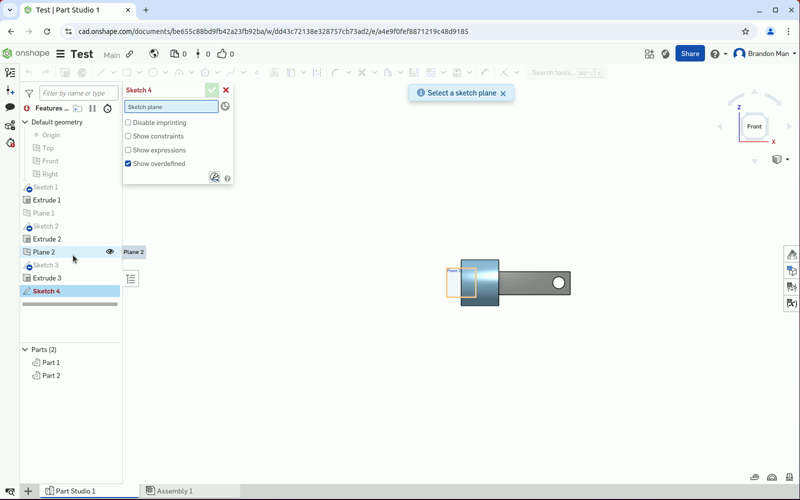
click(73, 254)
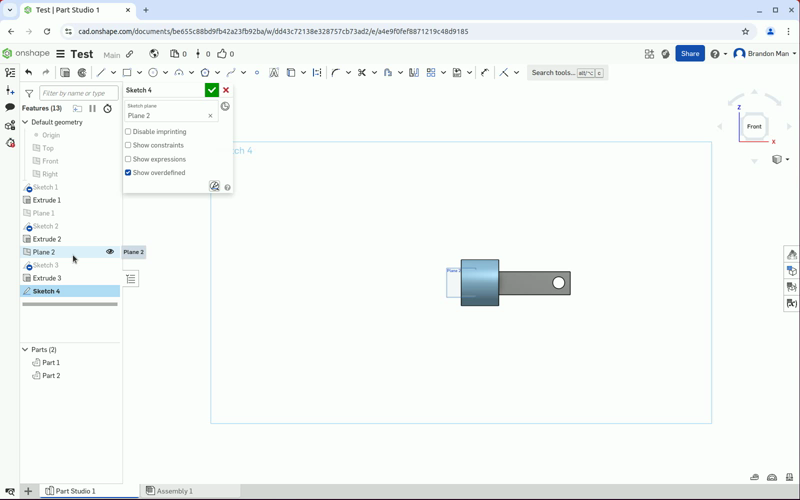
mouse_move(73, 352)
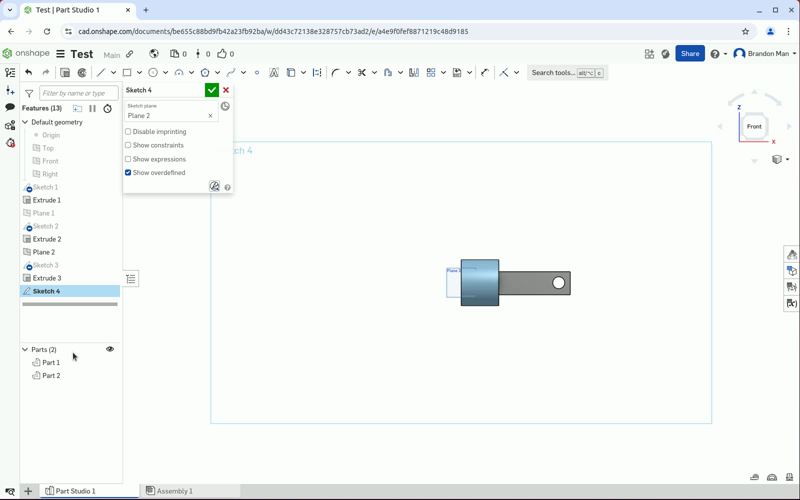
key(y)
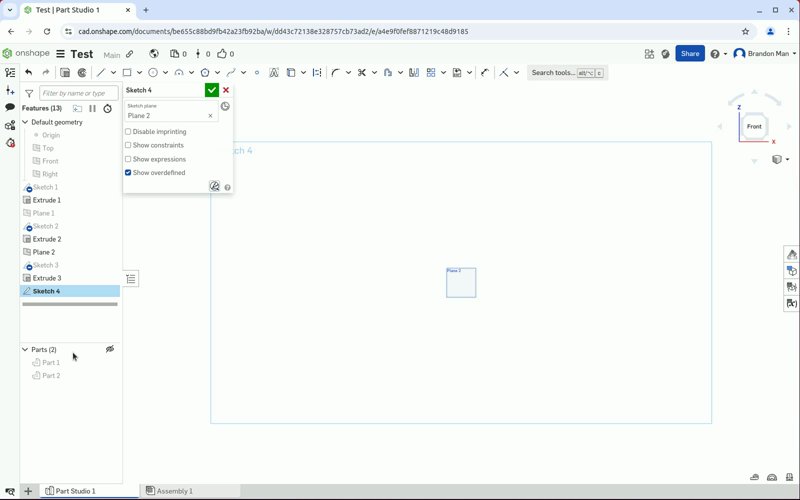
key(l)
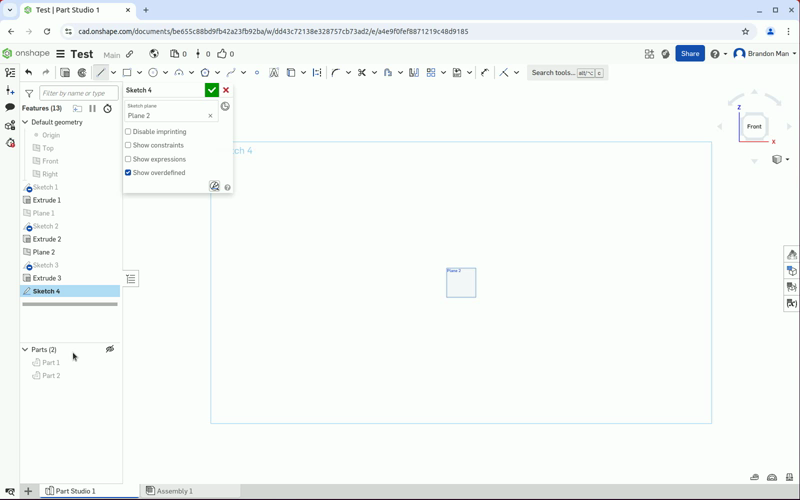
key_down(shift)
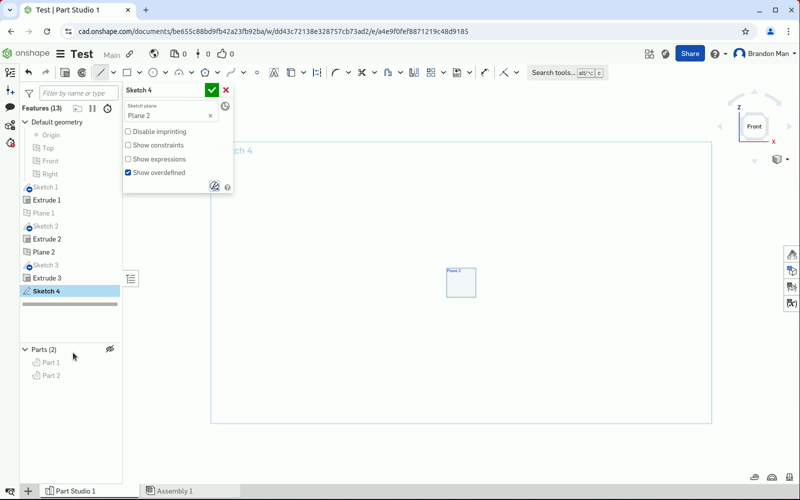
mouse_move(558, 294)
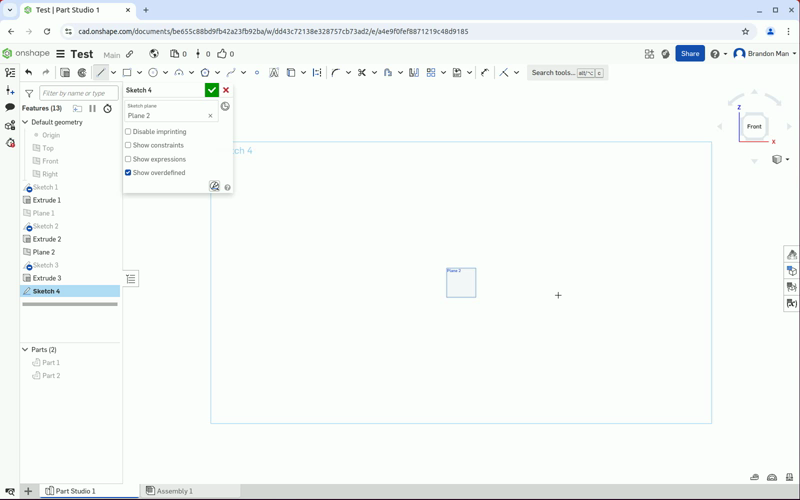
click(558, 294)
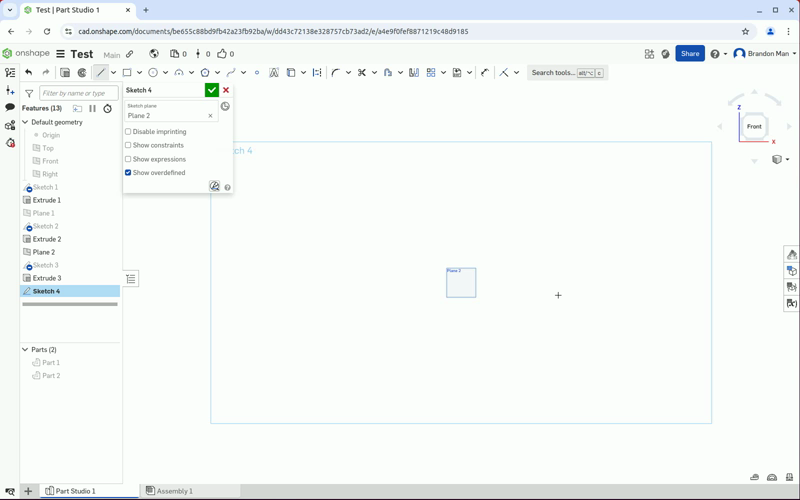
key_up(shift)
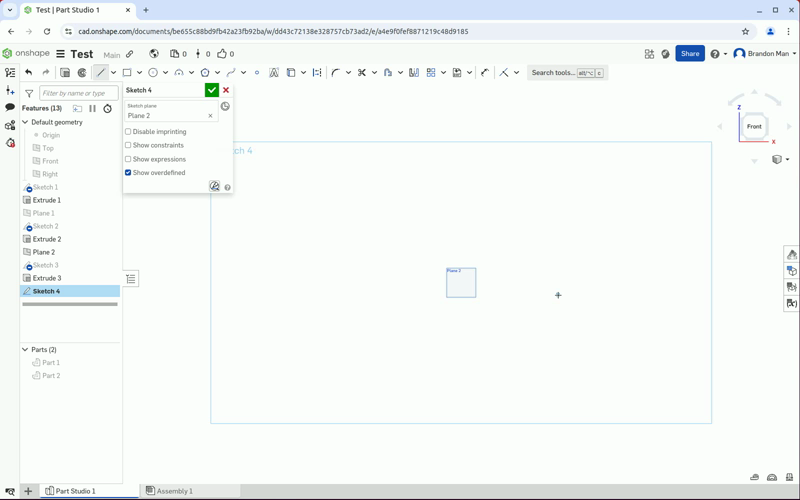
key_down(shift)
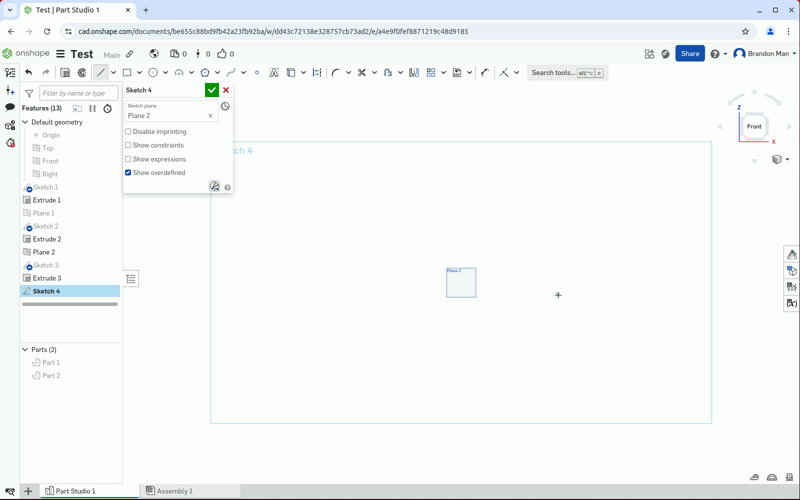
mouse_move(588, 294)
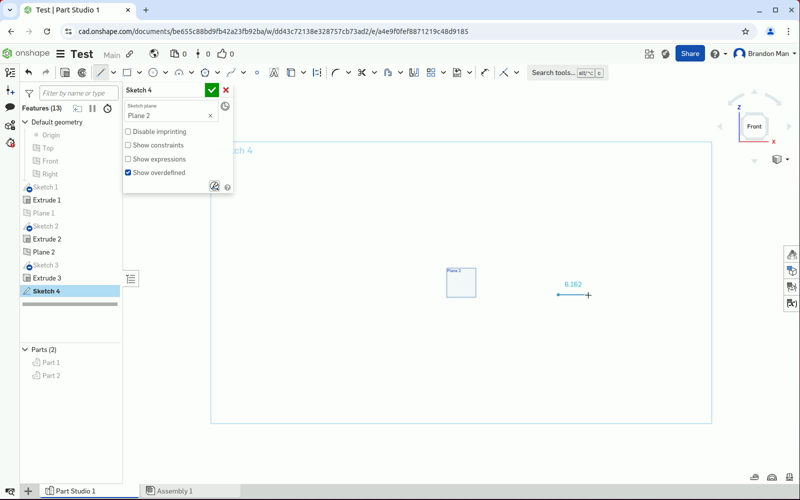
mouse_move(570, 294)
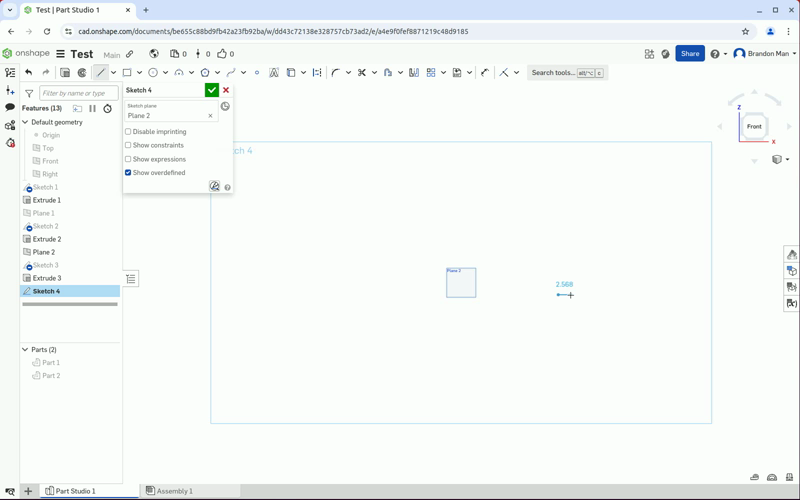
click(570, 294)
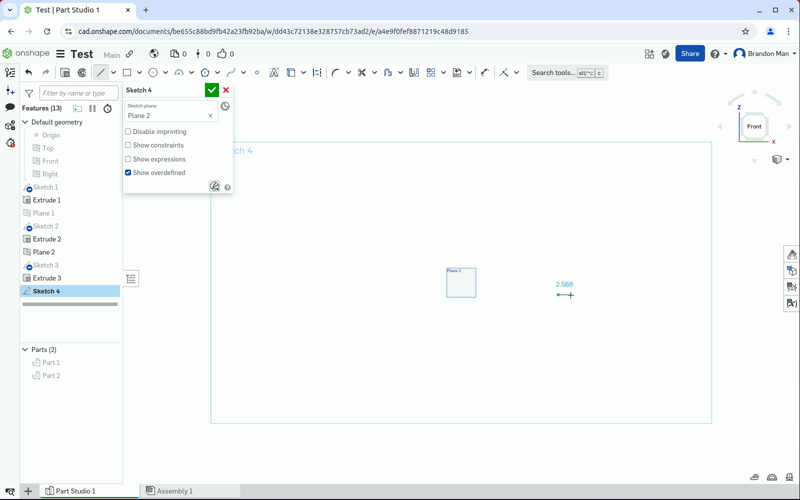
key_up(shift)
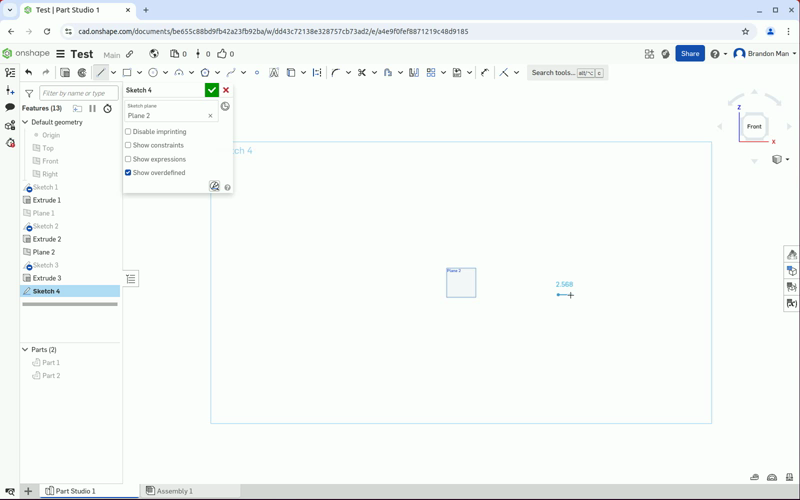
key_down(shift)
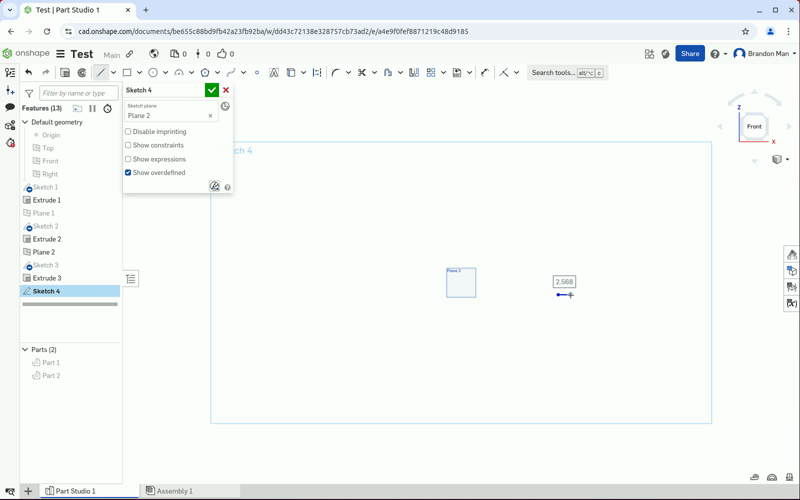
mouse_move(589, 294)
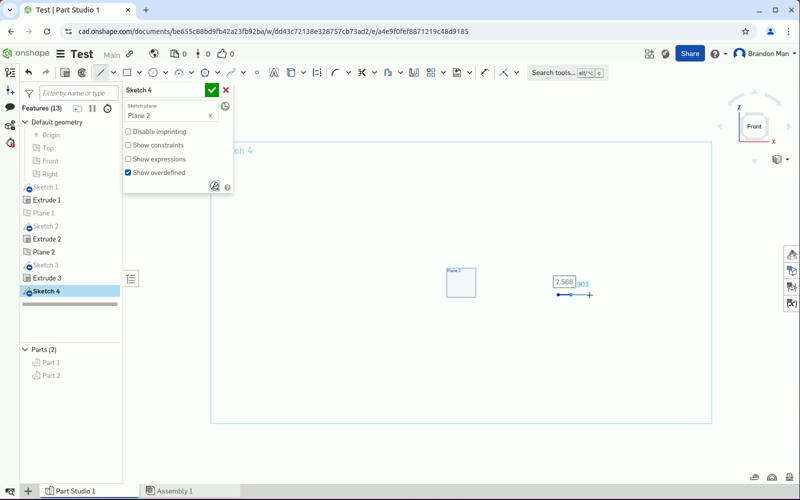
mouse_move(570, 281)
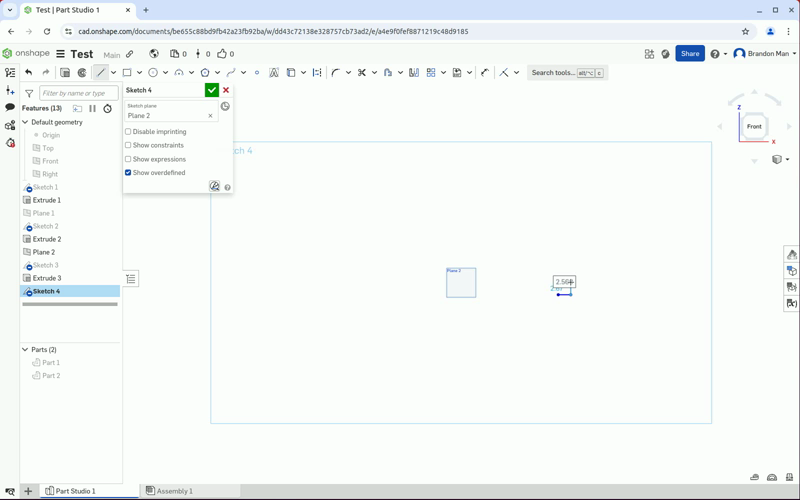
click(570, 281)
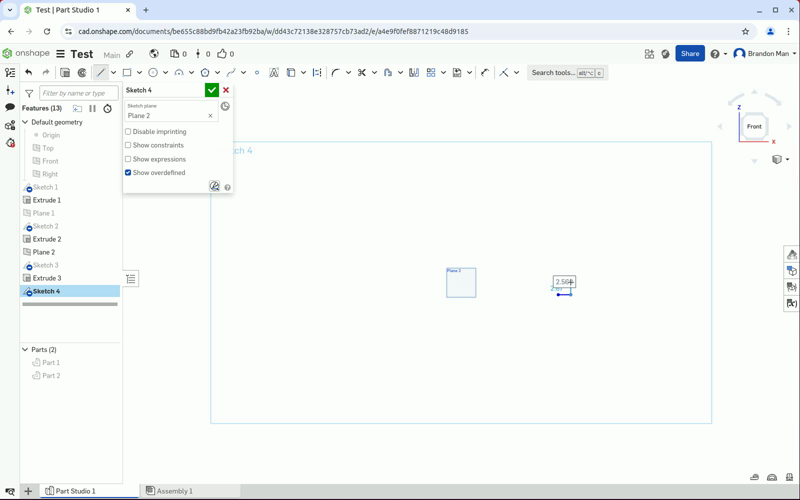
key_up(shift)
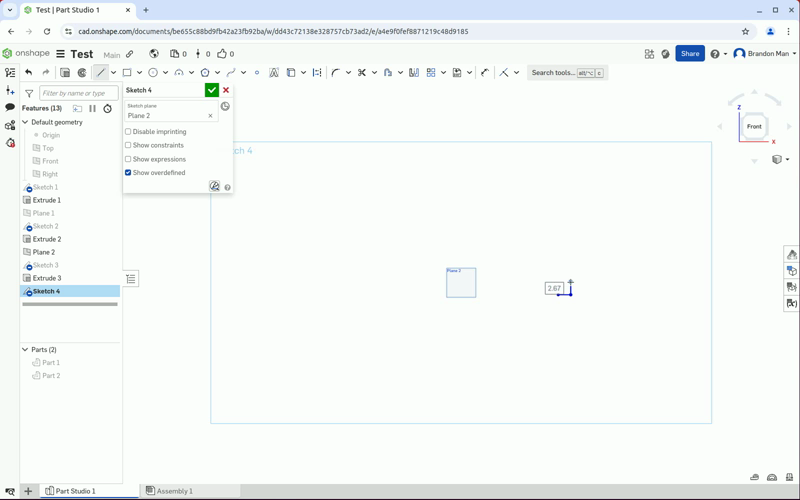
key(esc)
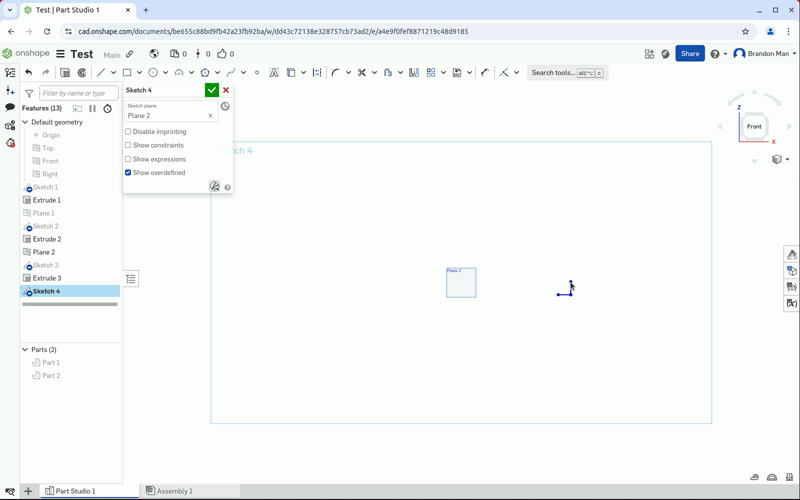
key(a)
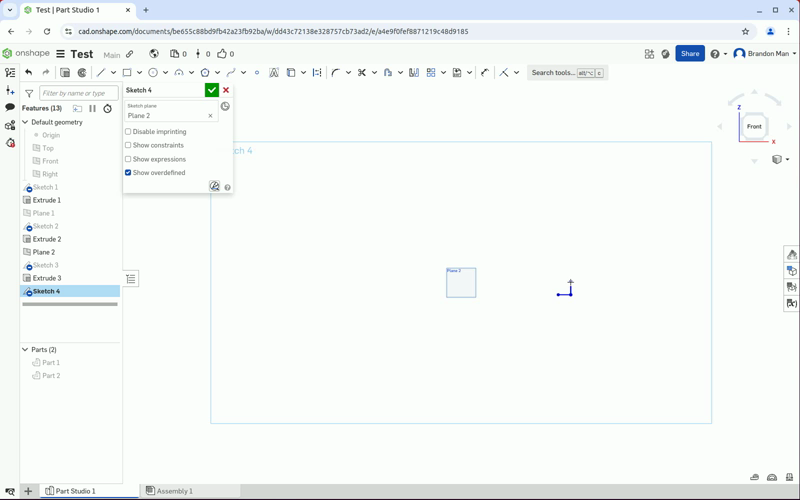
mouse_move(570, 281)
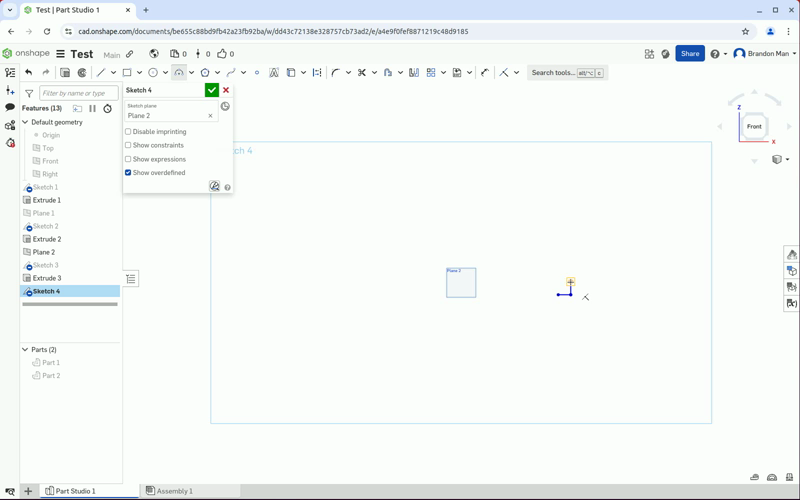
click(570, 281)
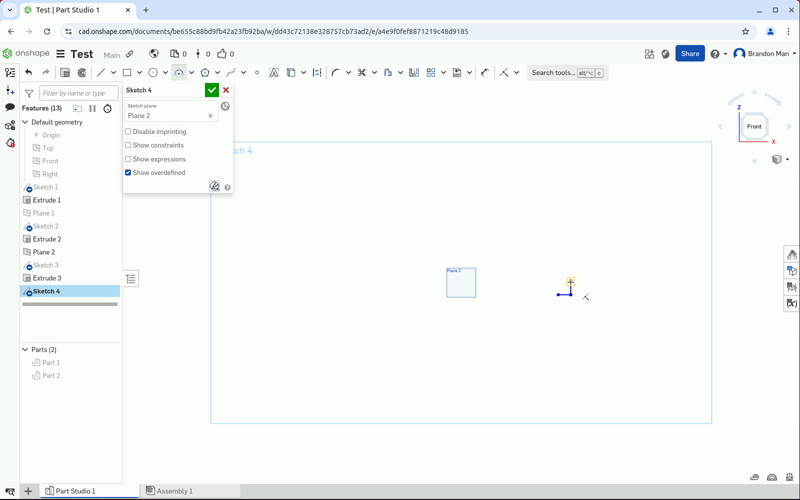
mouse_move(558, 294)
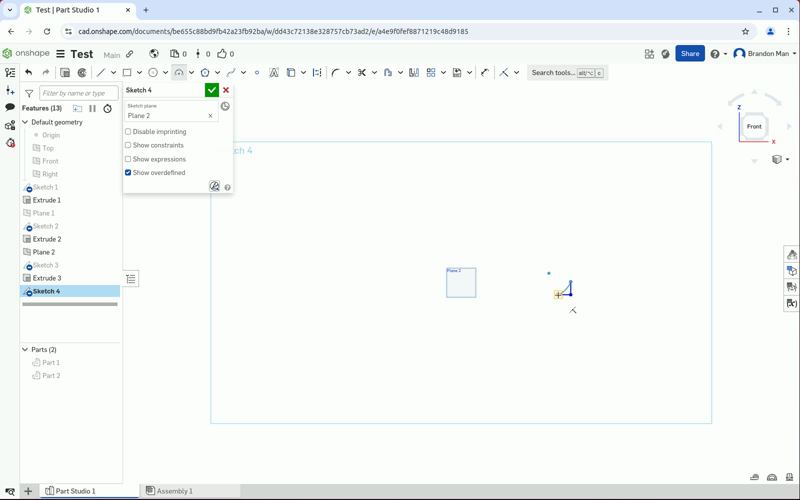
click(558, 294)
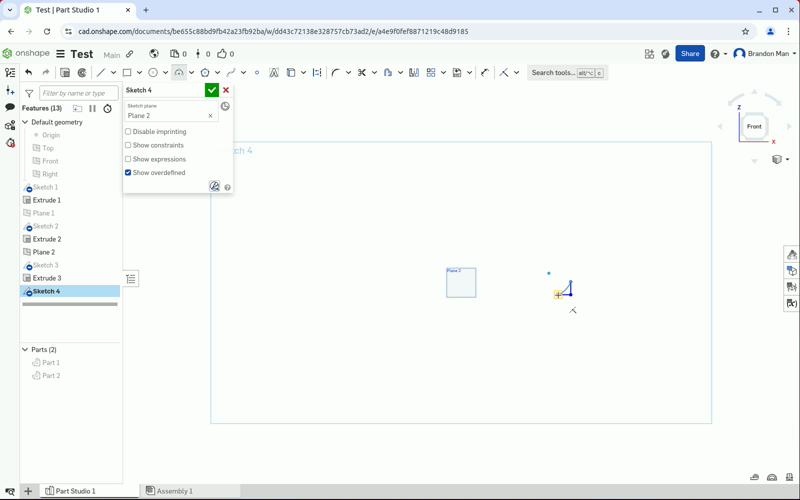
key_down(shift)
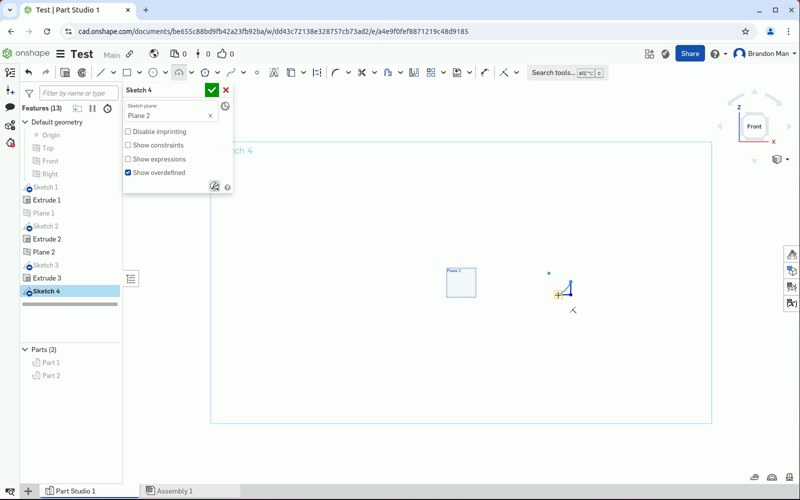
mouse_move(567, 291)
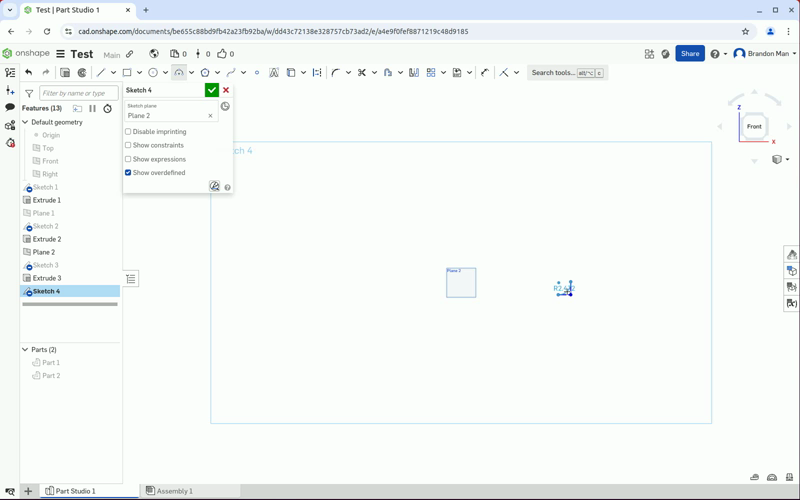
click(567, 291)
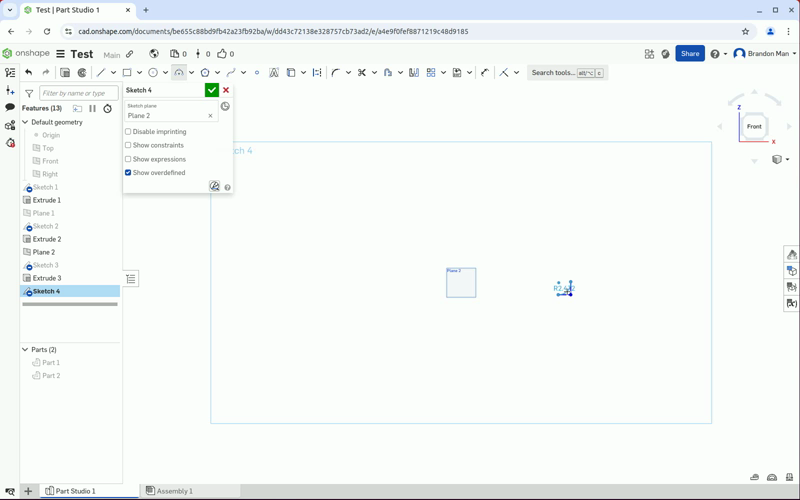
key_up(shift)
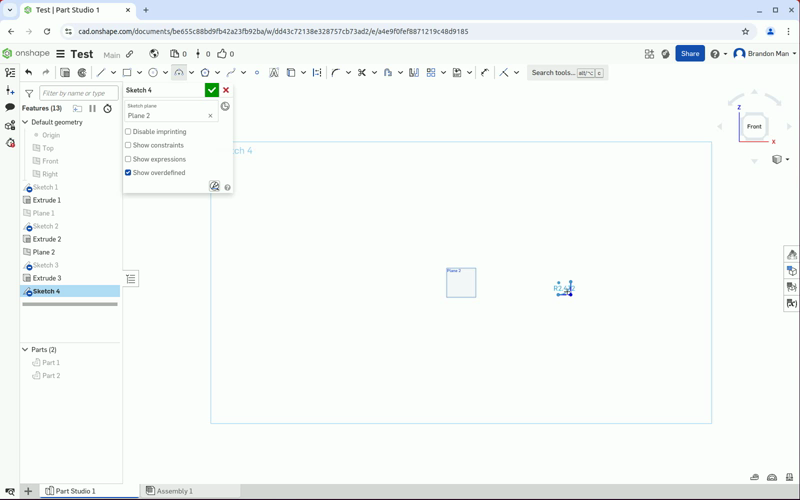
key(esc)
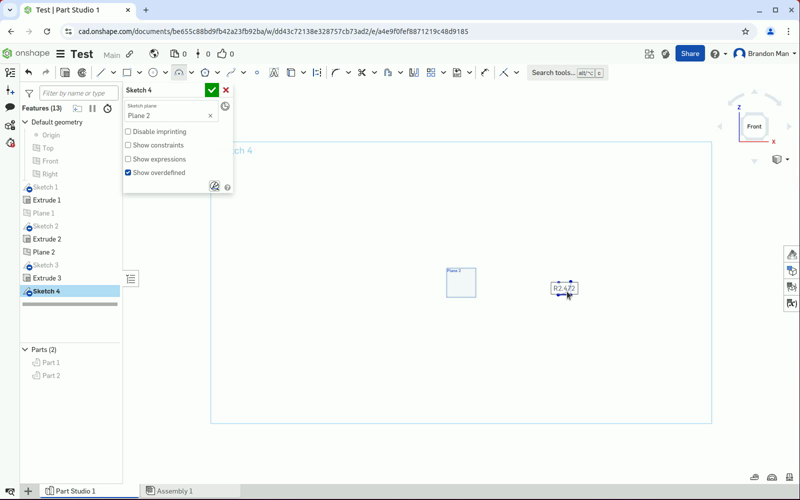
mouse_move(567, 291)
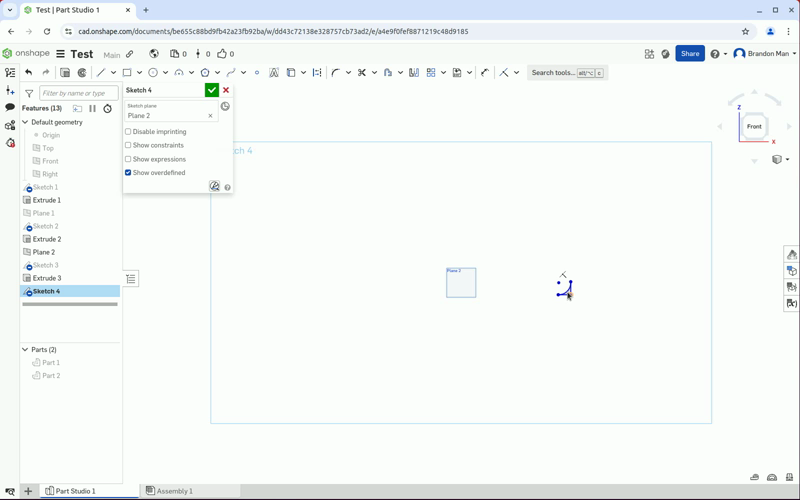
scroll(6)
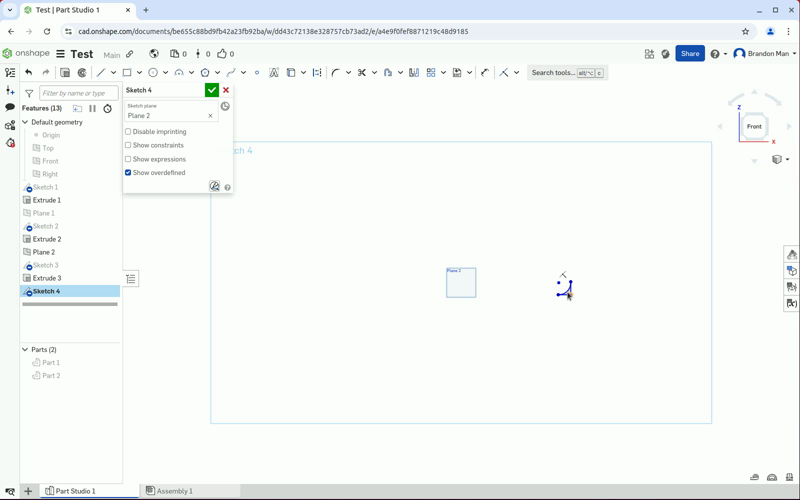
scroll(6)
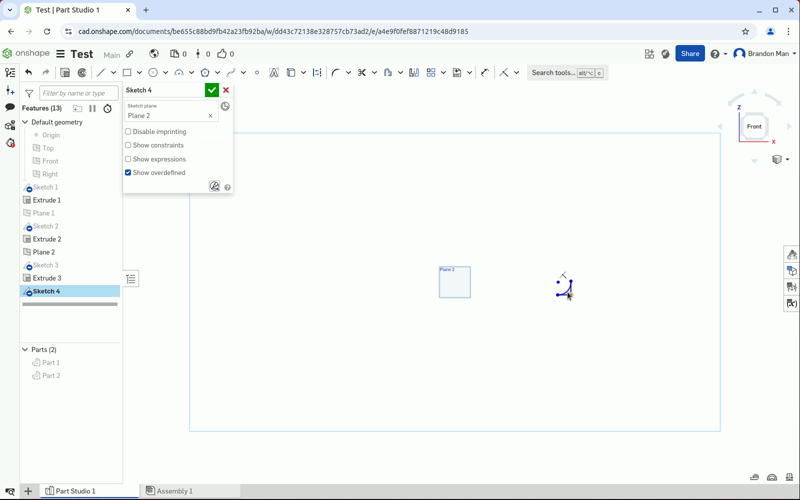
scroll(6)
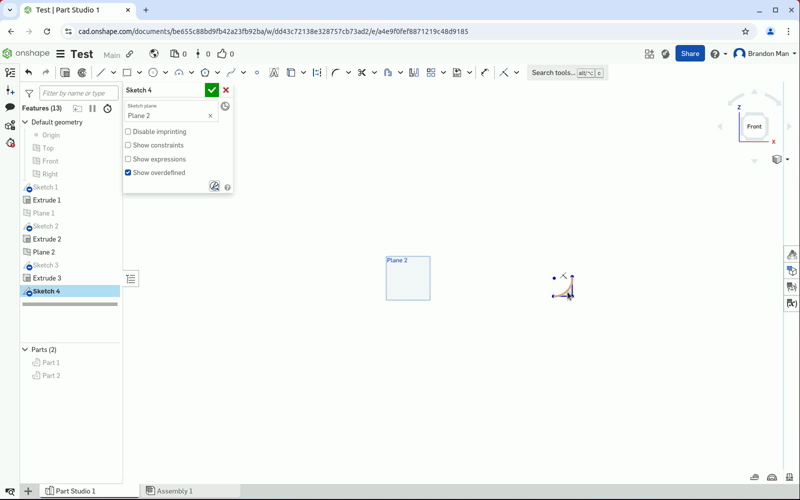
scroll(6)
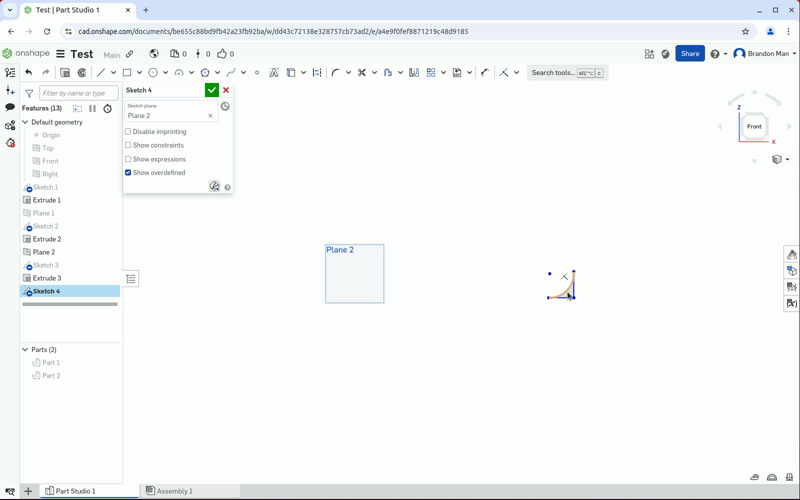
scroll(6)
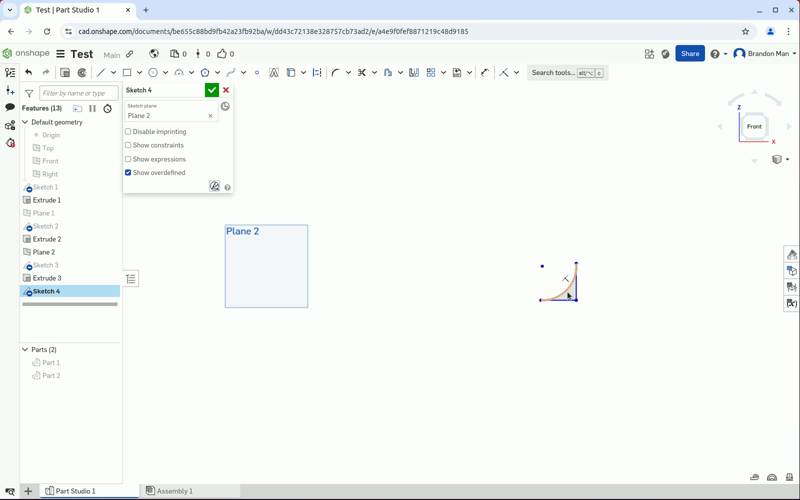
scroll(6)
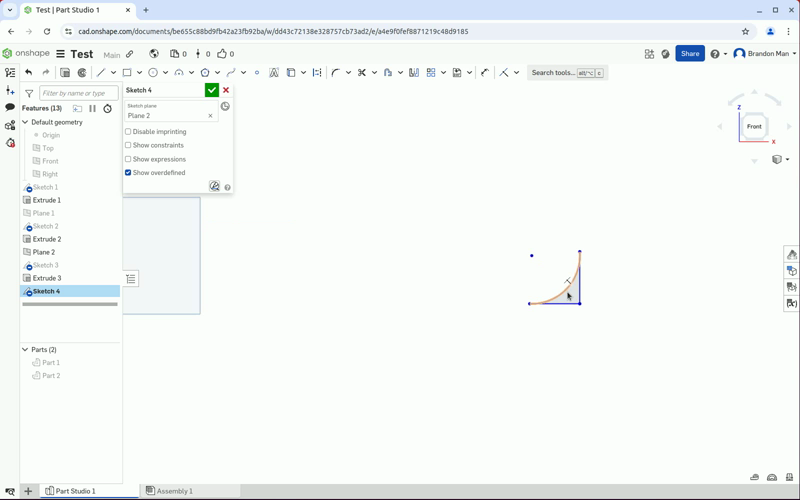
scroll(6)
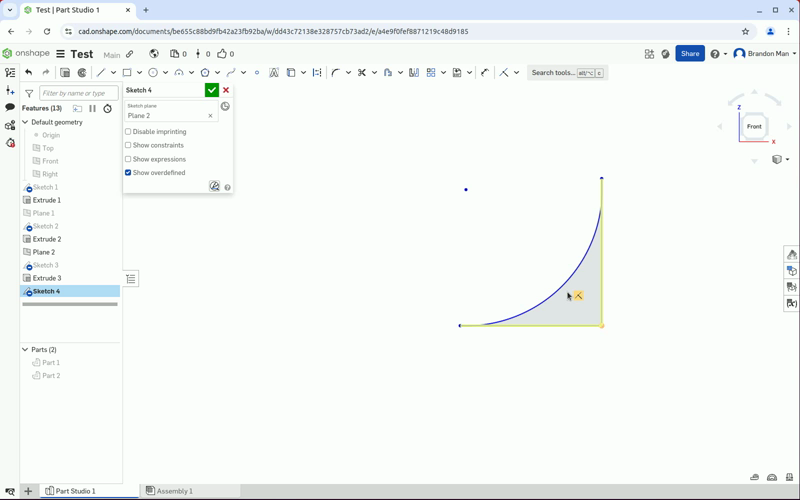
click(567, 291)
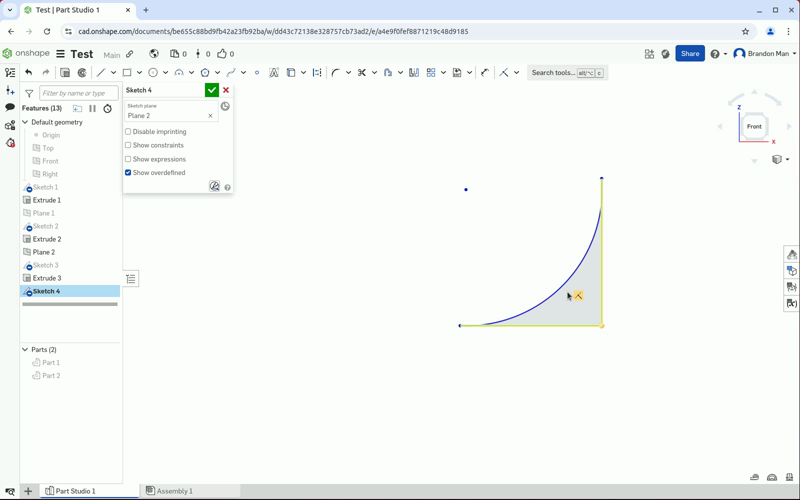
scroll(-6)
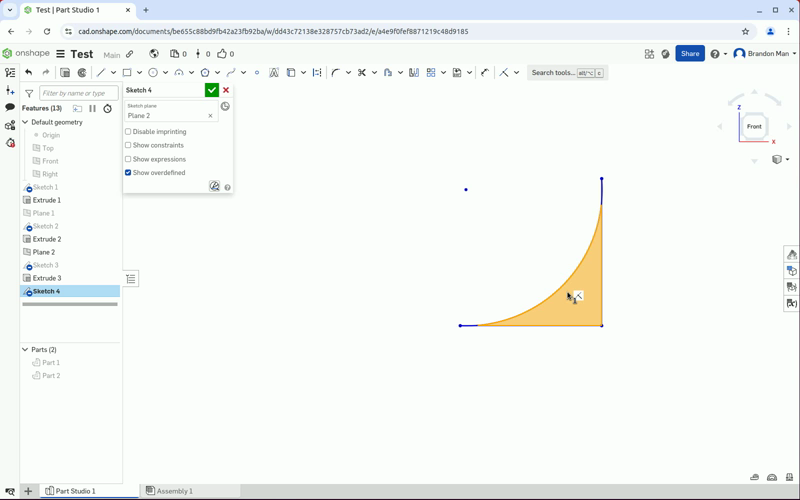
scroll(-6)
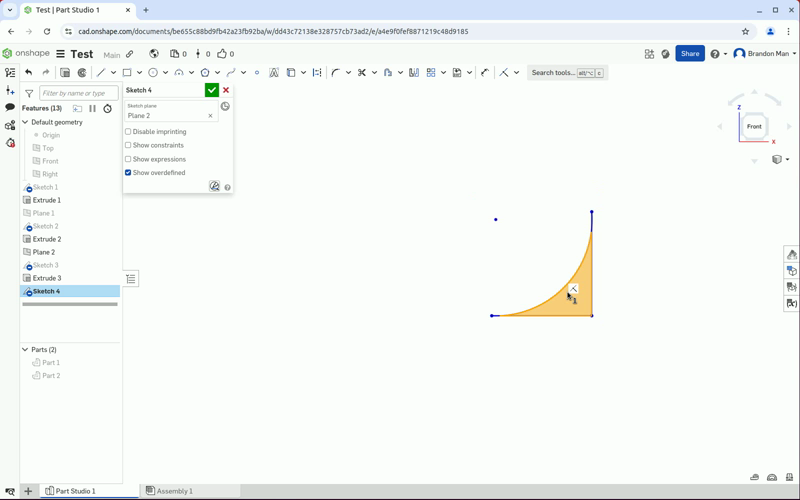
scroll(-6)
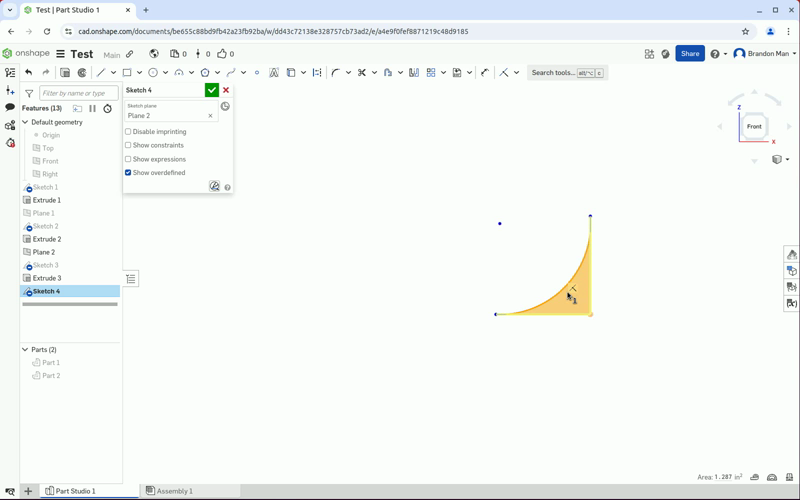
scroll(-6)
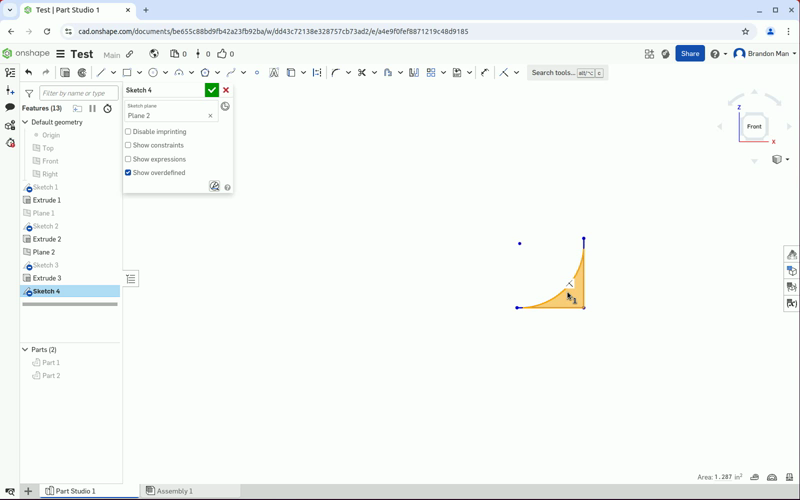
scroll(-6)
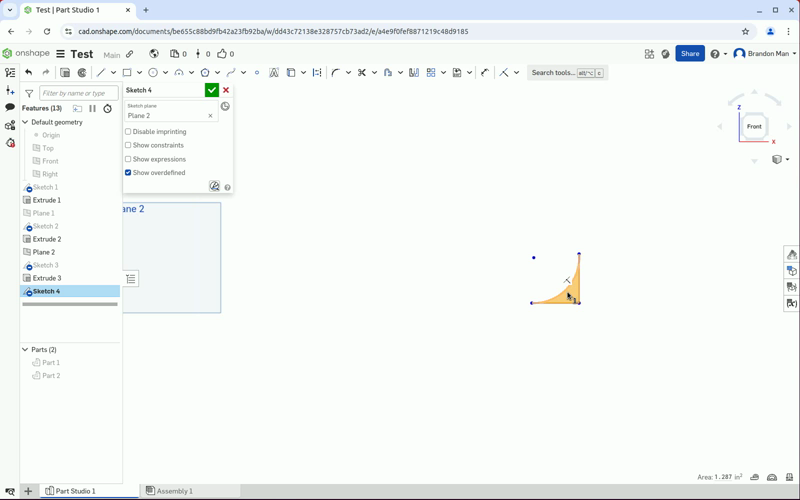
scroll(-6)
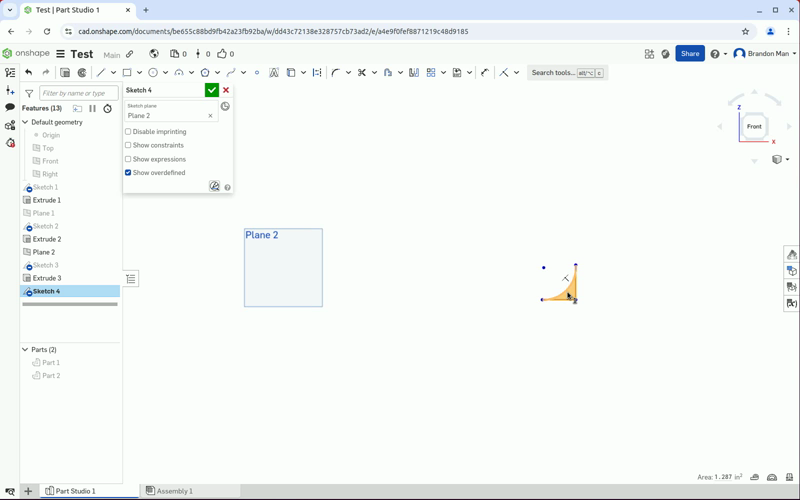
scroll(-6)
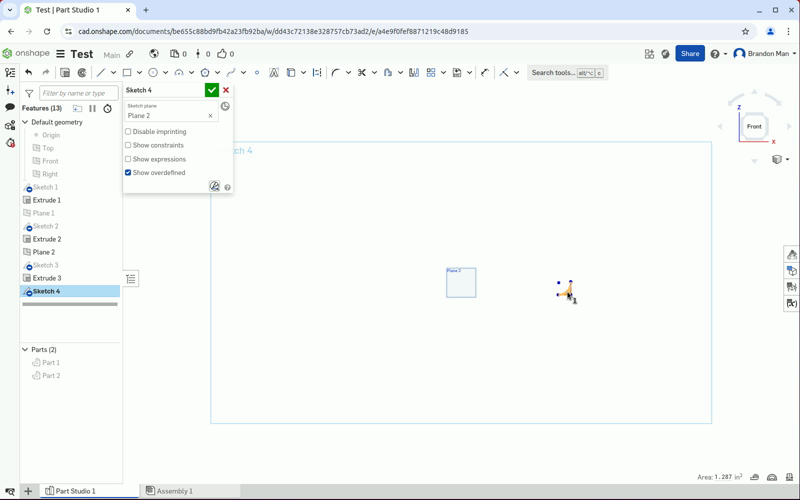
mouse_move(73, 352)
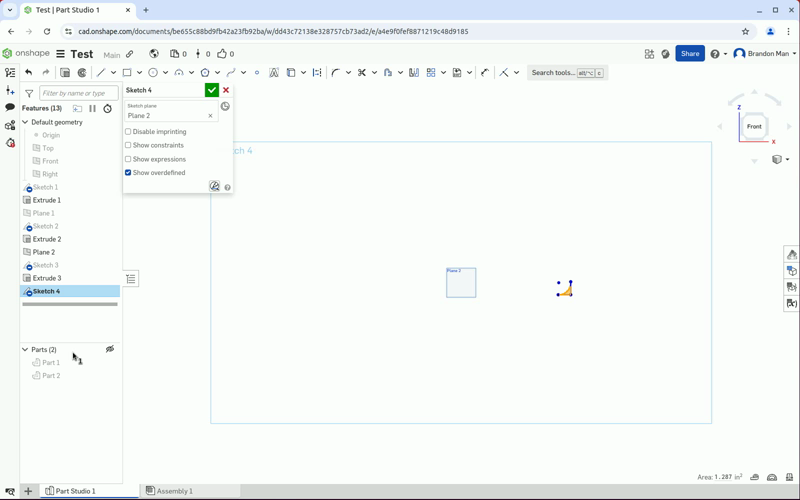
key(shift+y)
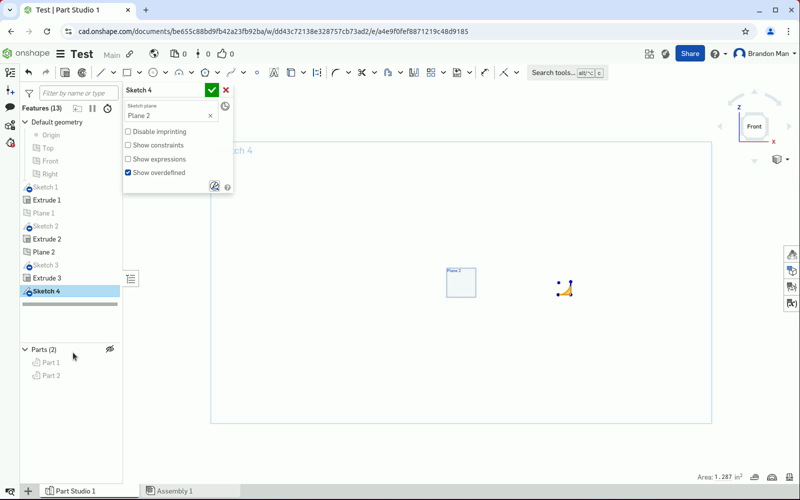
key(shift+e)
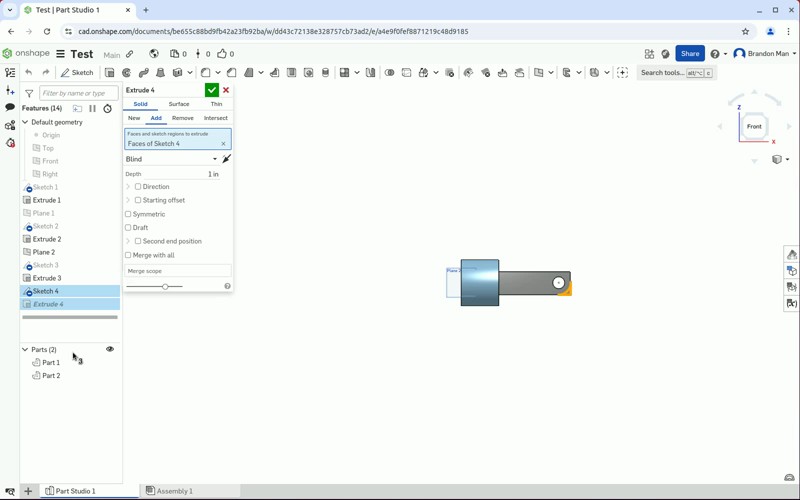
mouse_move(143, 106)
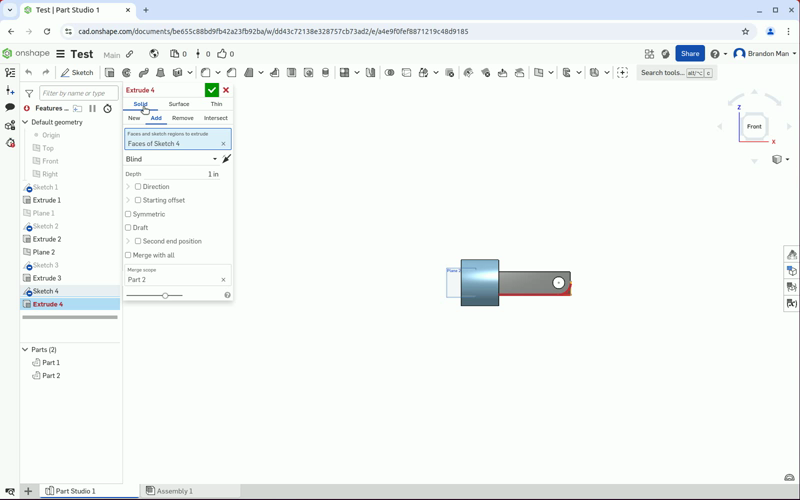
click(143, 106)
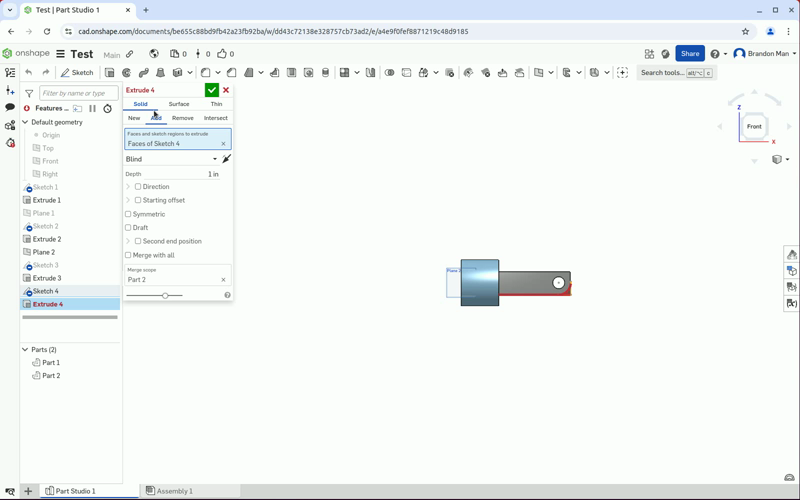
mouse_move(186, 120)
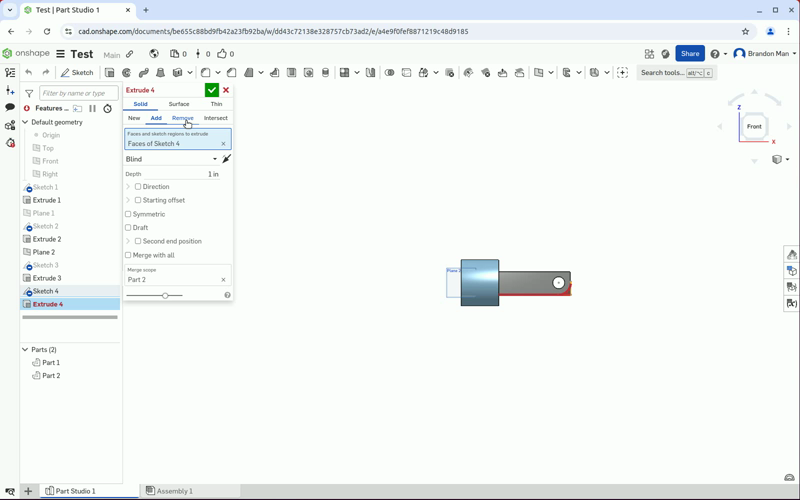
click(186, 120)
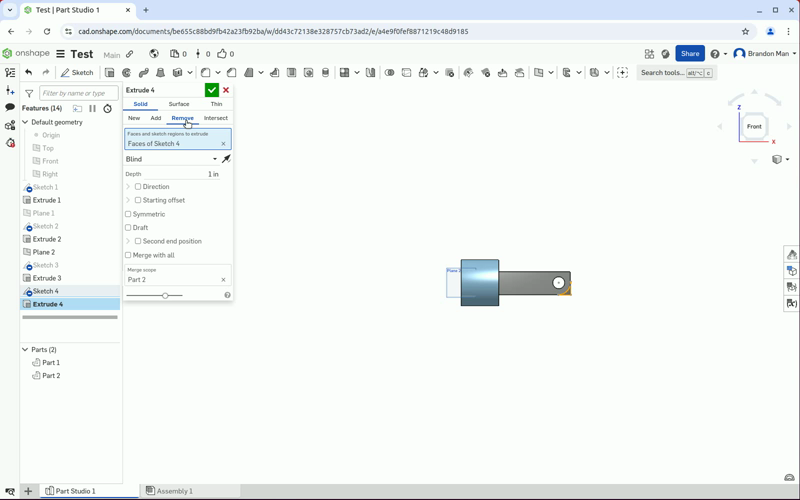
key(tab, 4)
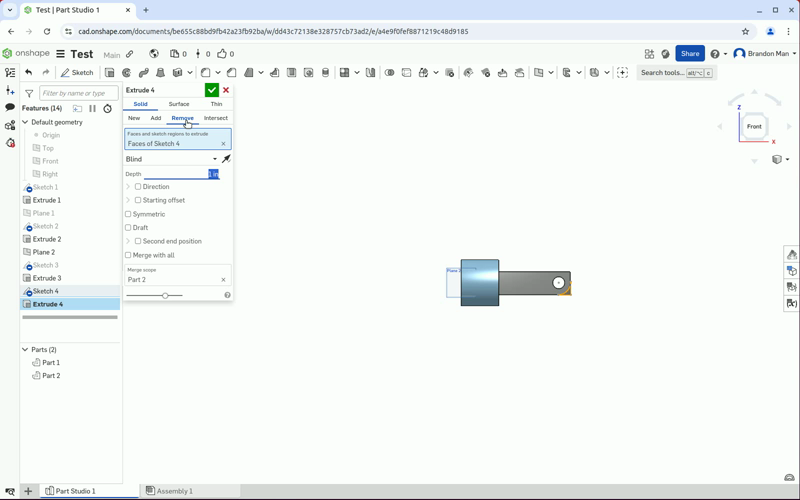
text(19.256)
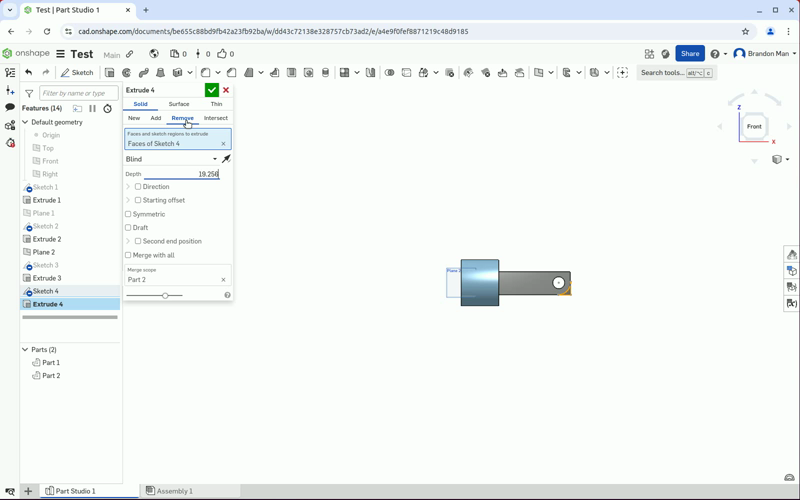
key(tab, 3)
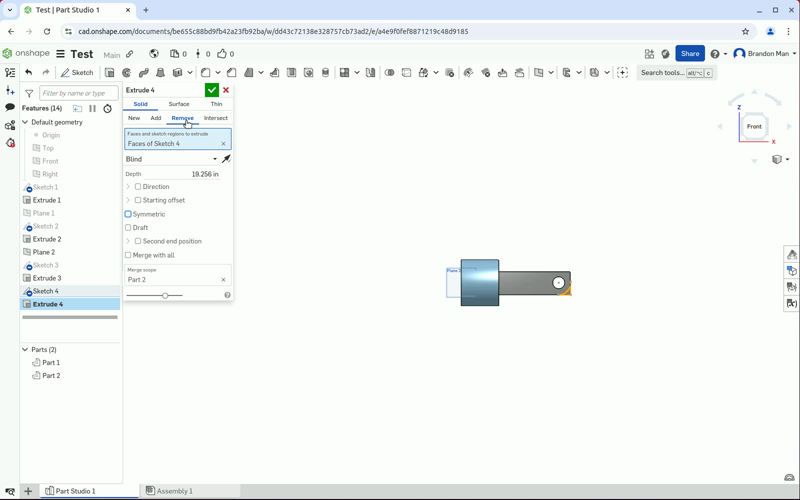
key(space)
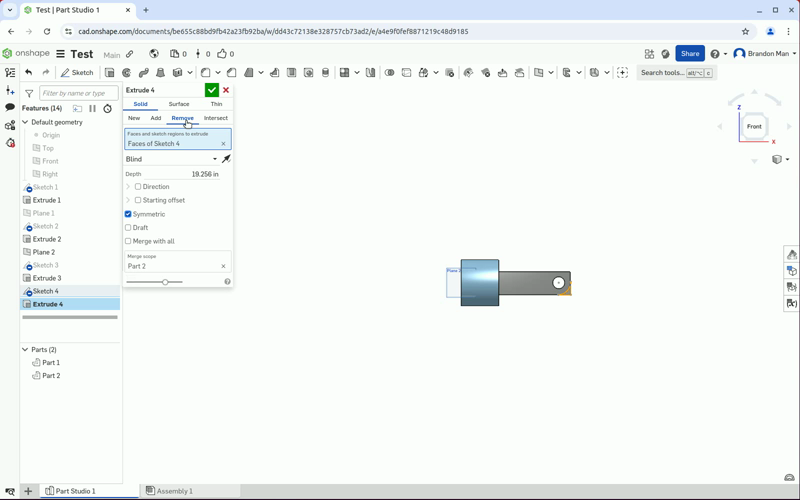
key(tab, 2)
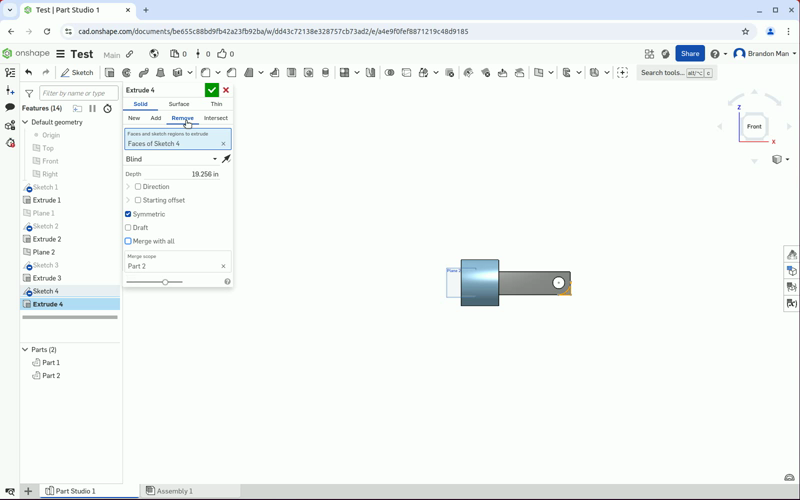
key(space)
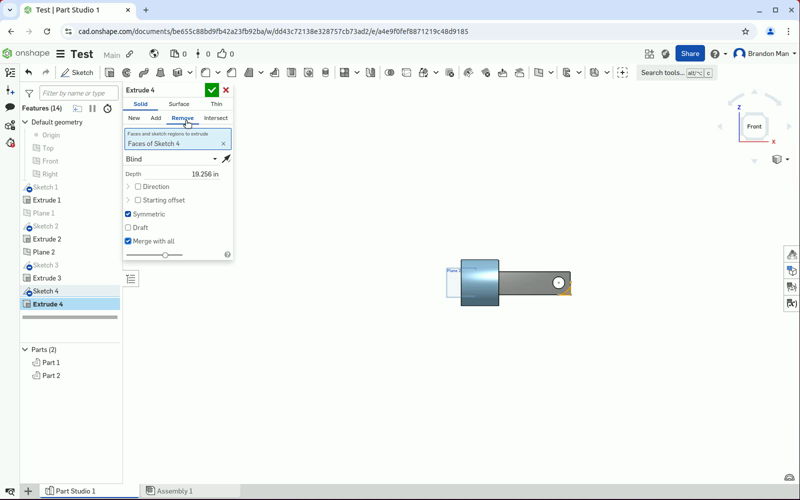
key(enter)
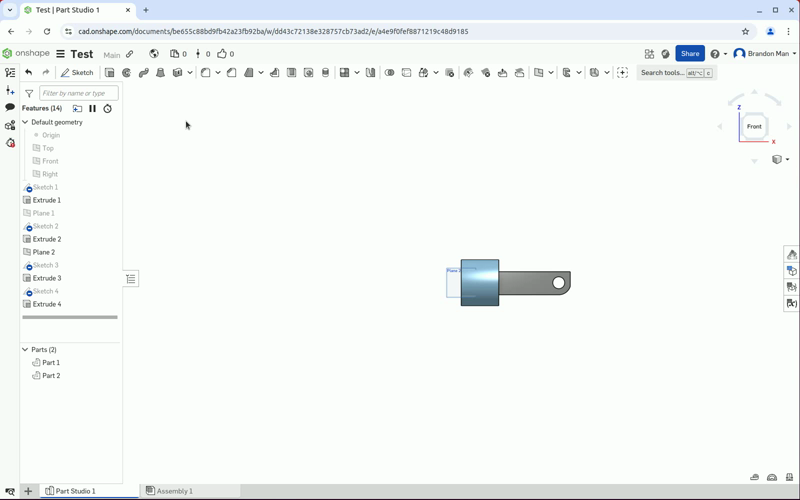
key(shift+h)
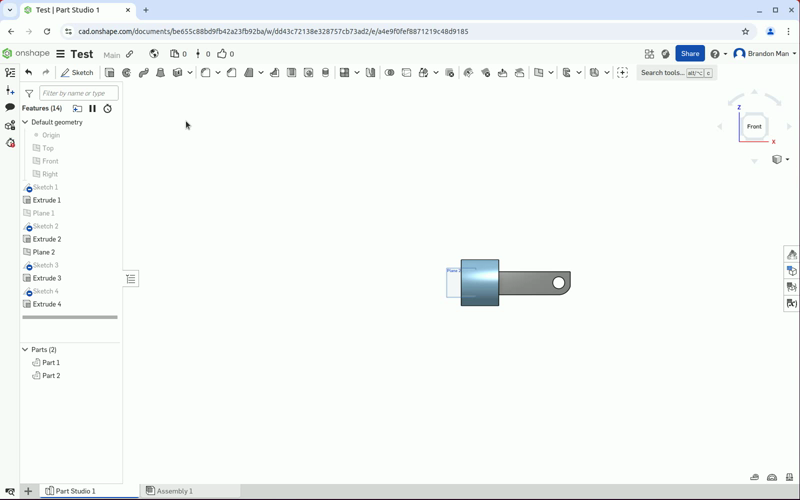
key(shift+h)
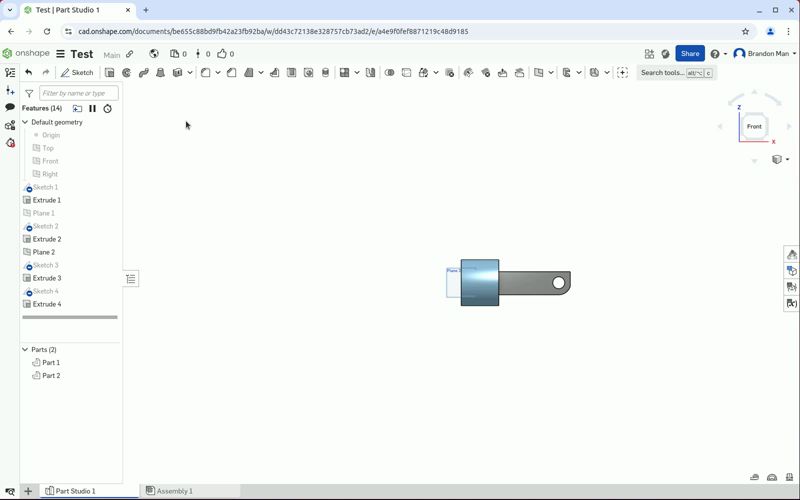
mouse_move(73, 189)
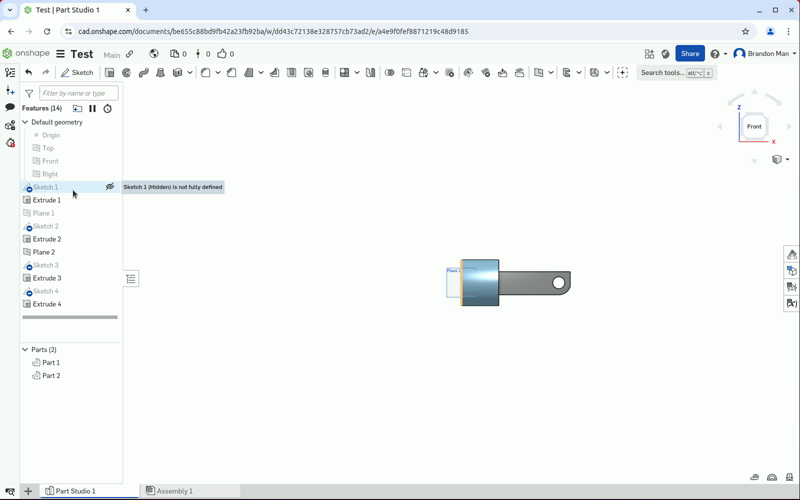
click(73, 189)
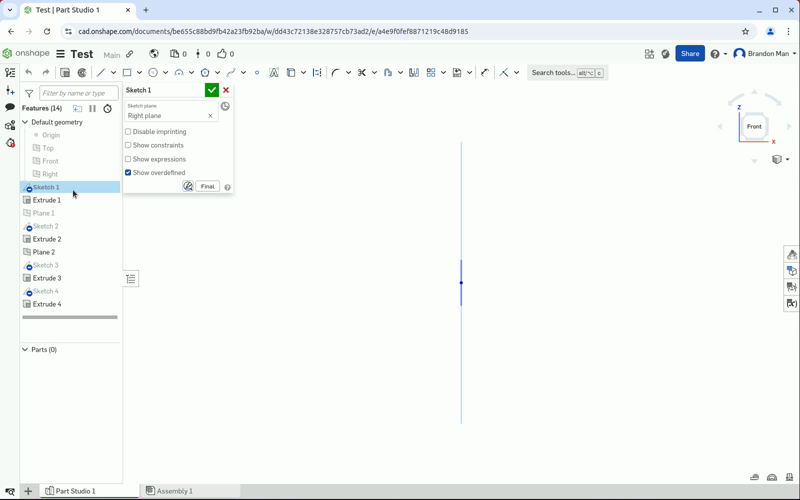
mouse_move(229, 92)
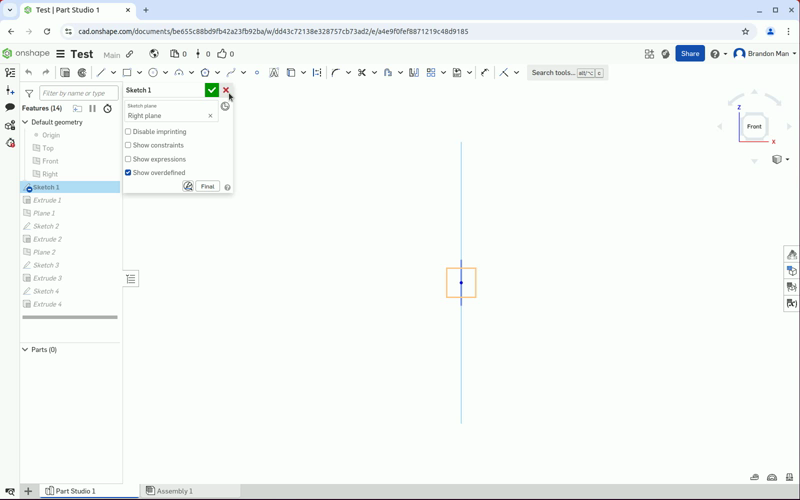
click(229, 92)
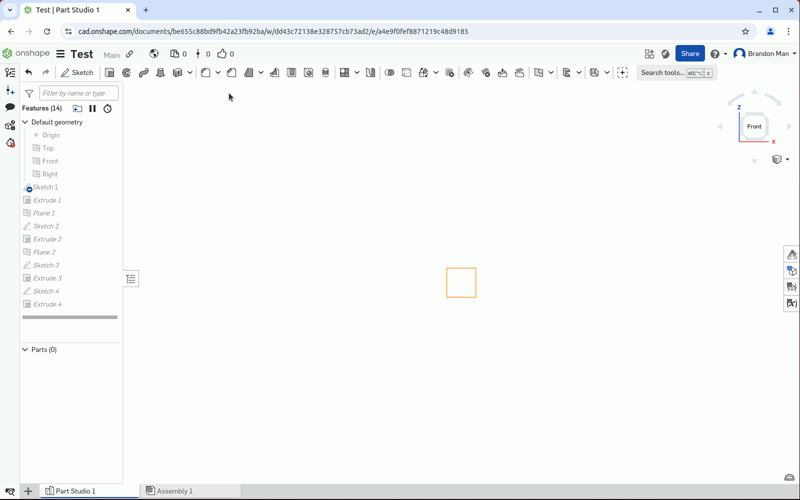
key(shift+s)
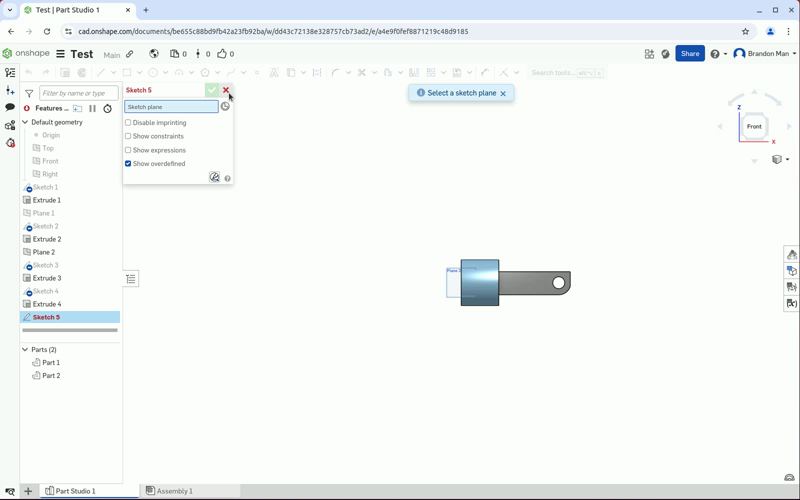
mouse_move(73, 254)
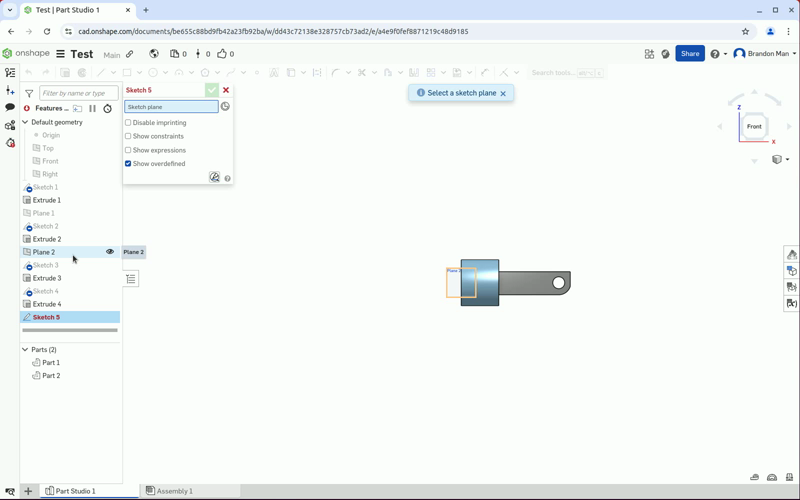
click(73, 254)
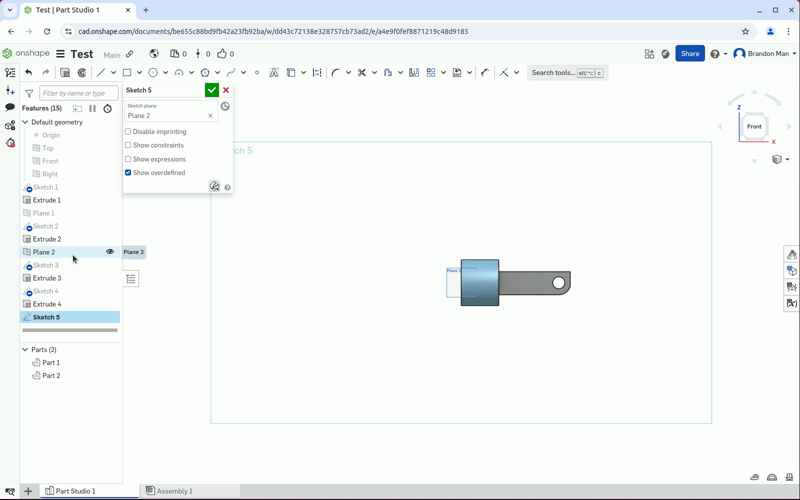
mouse_move(73, 352)
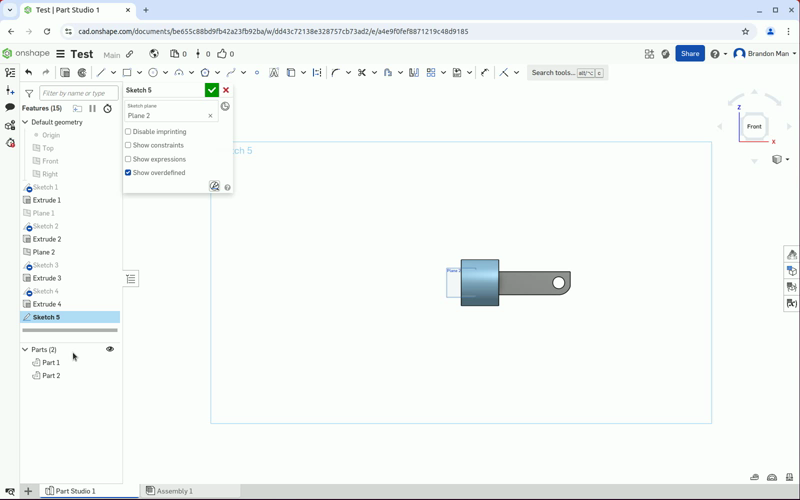
key(y)
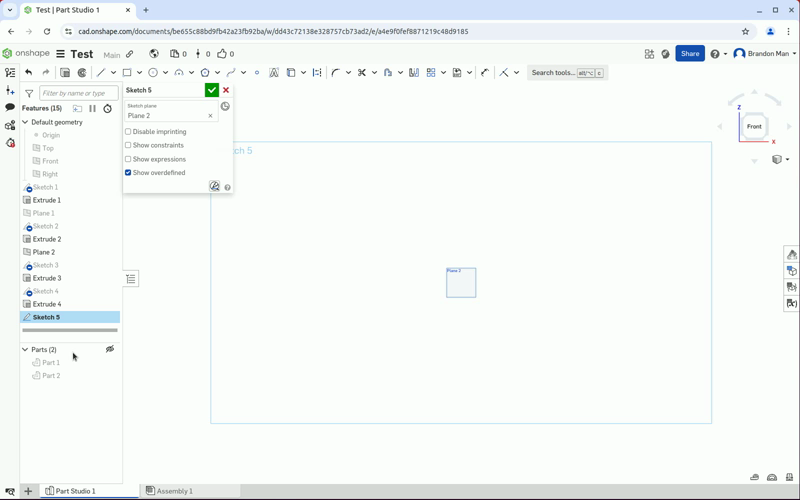
key(a)
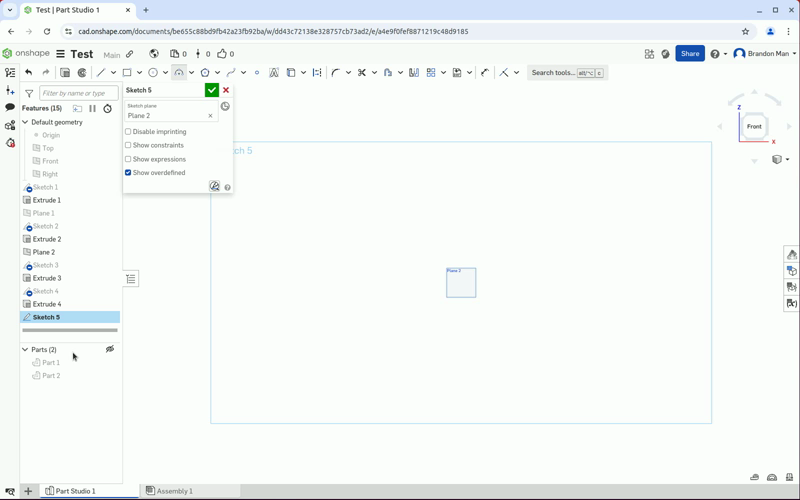
key_down(shift)
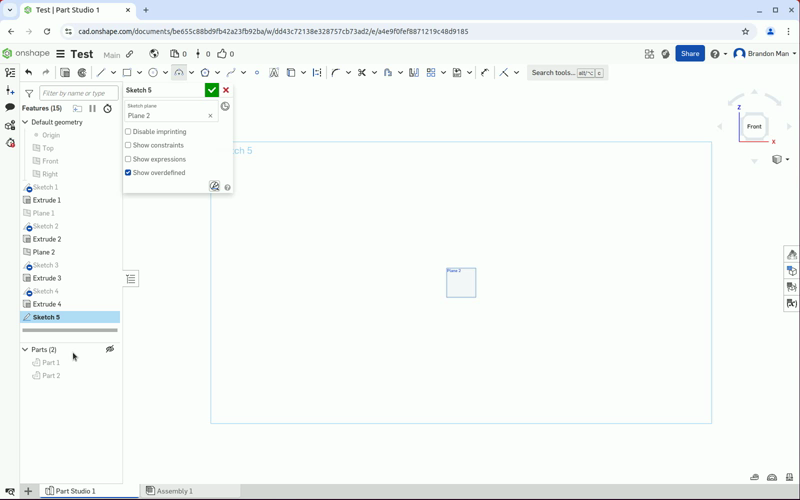
mouse_move(558, 271)
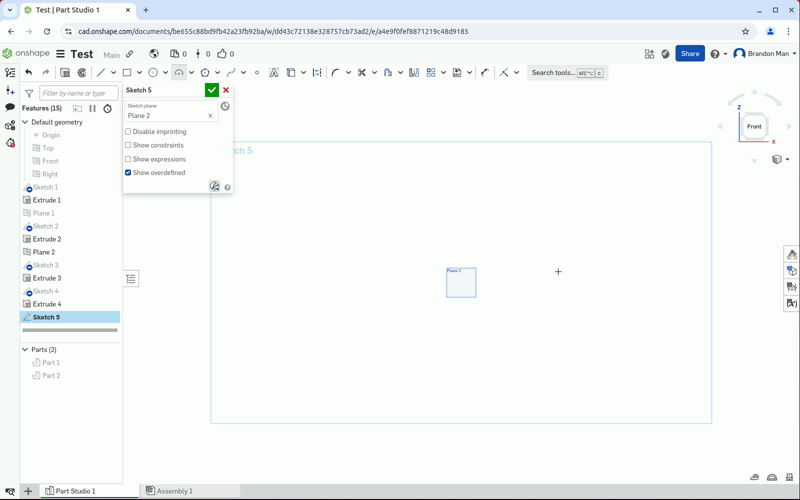
click(558, 271)
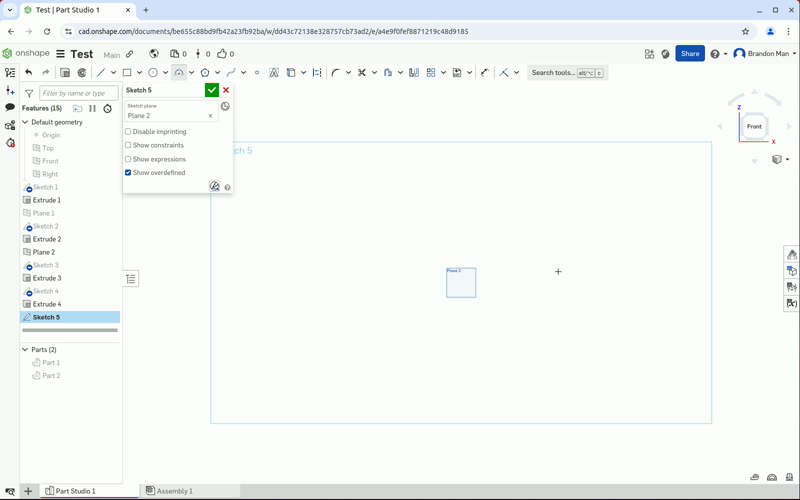
key_up(shift)
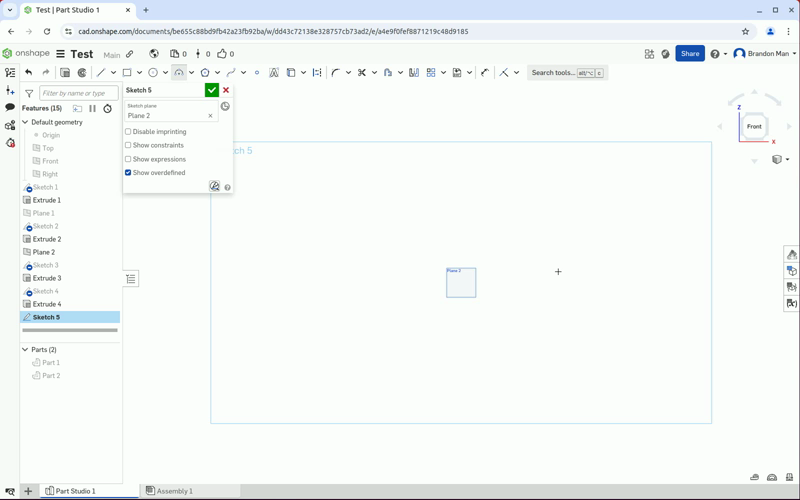
key_down(shift)
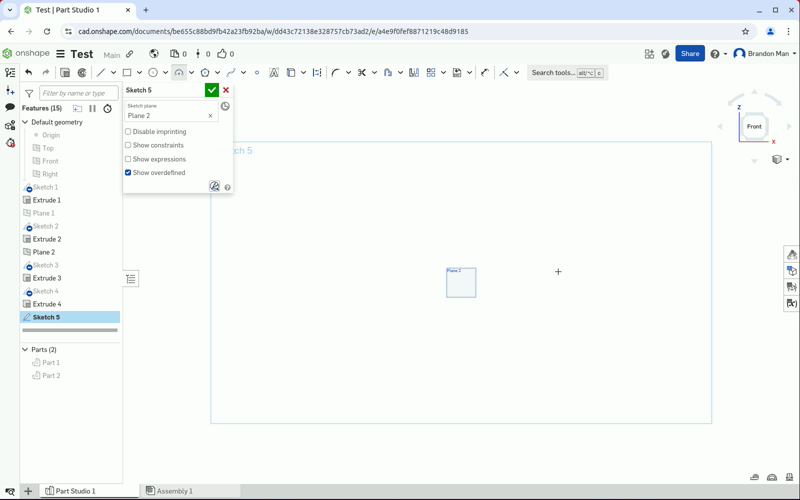
mouse_move(570, 284)
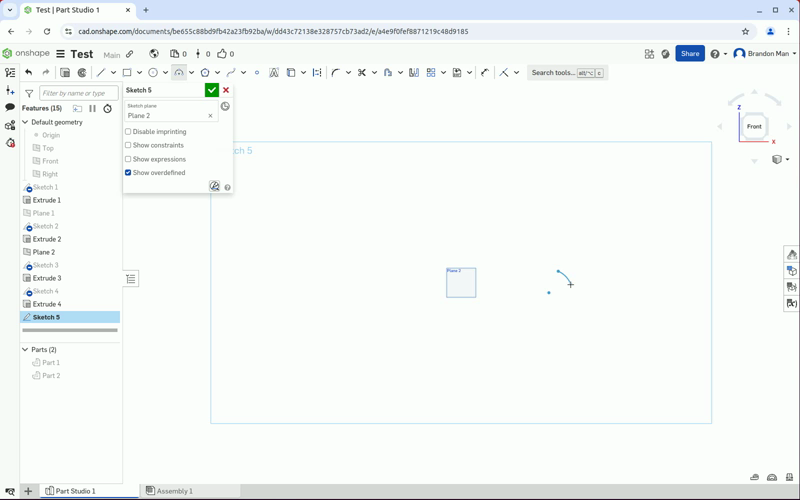
click(570, 284)
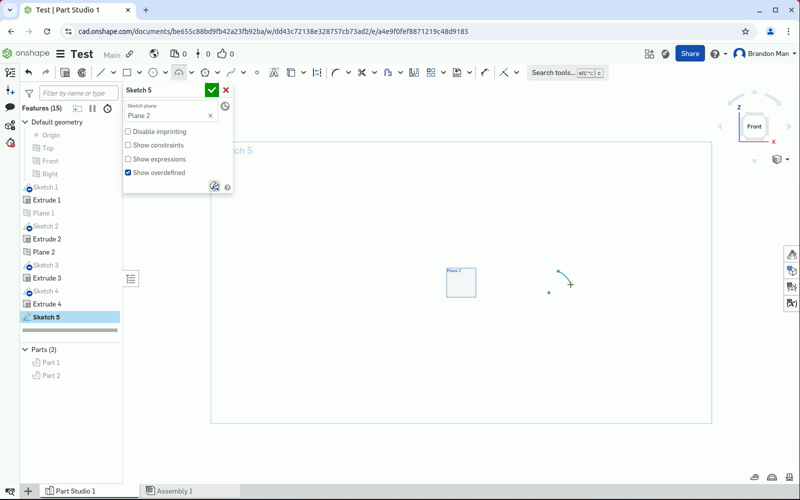
mouse_move(567, 274)
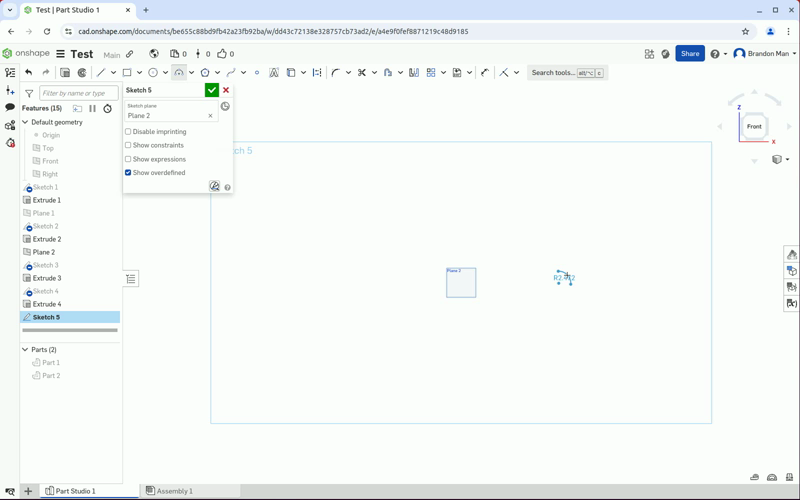
click(567, 274)
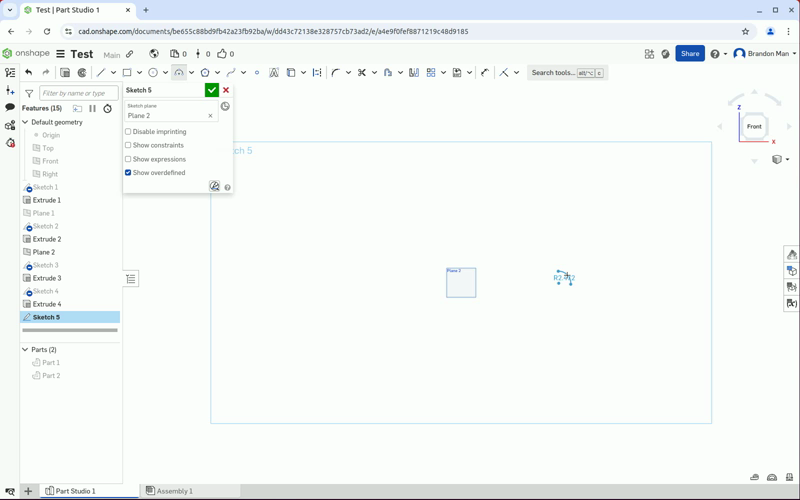
key_up(shift)
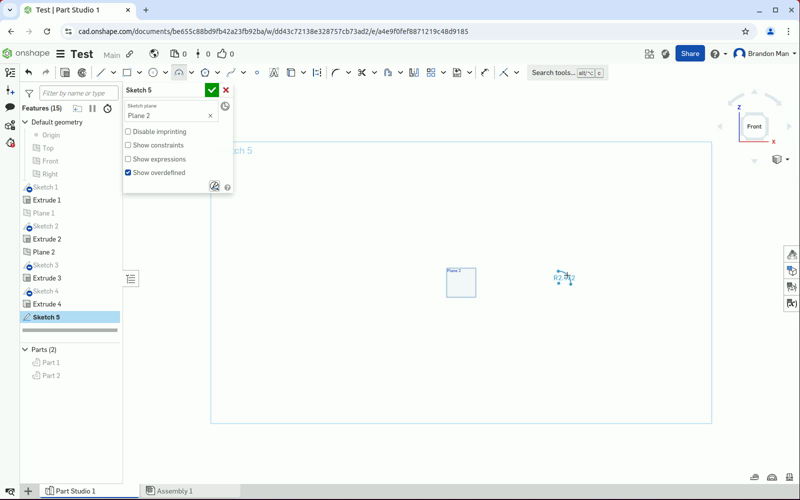
key(esc)
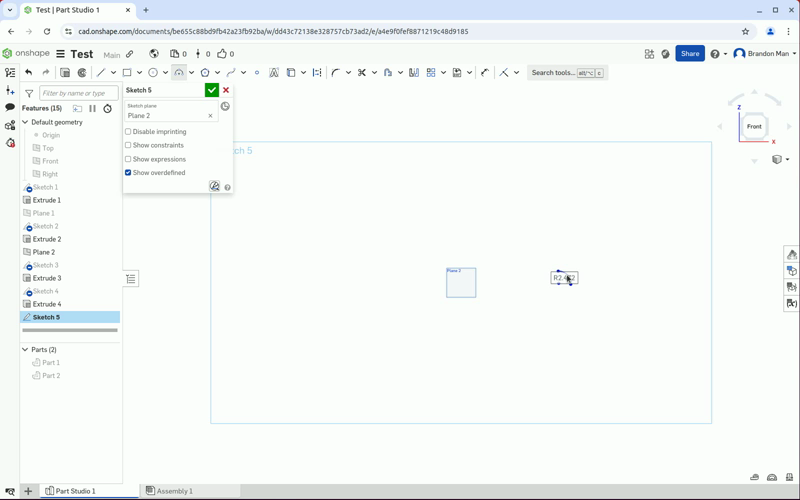
key(l)
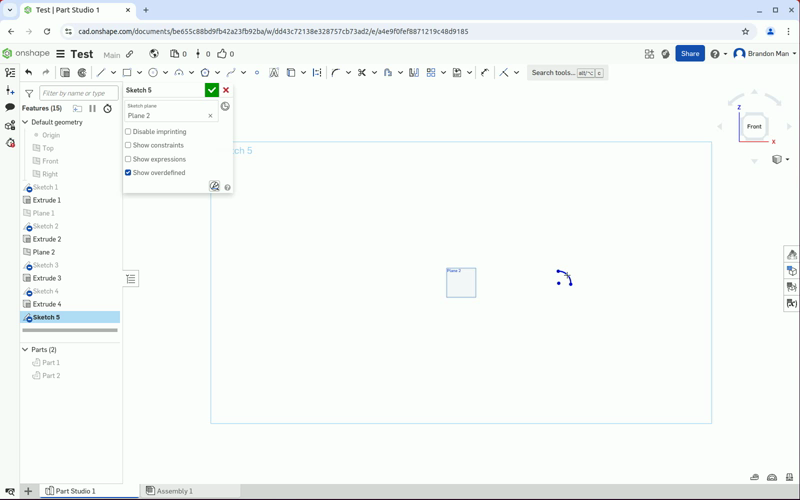
mouse_move(570, 284)
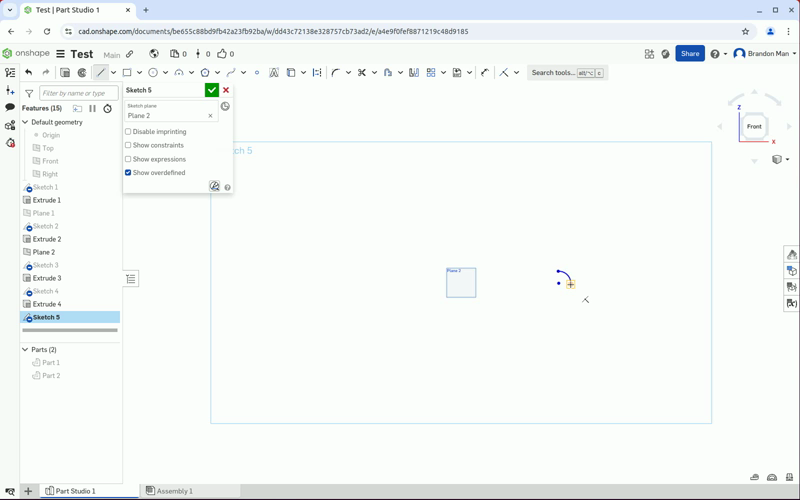
click(570, 284)
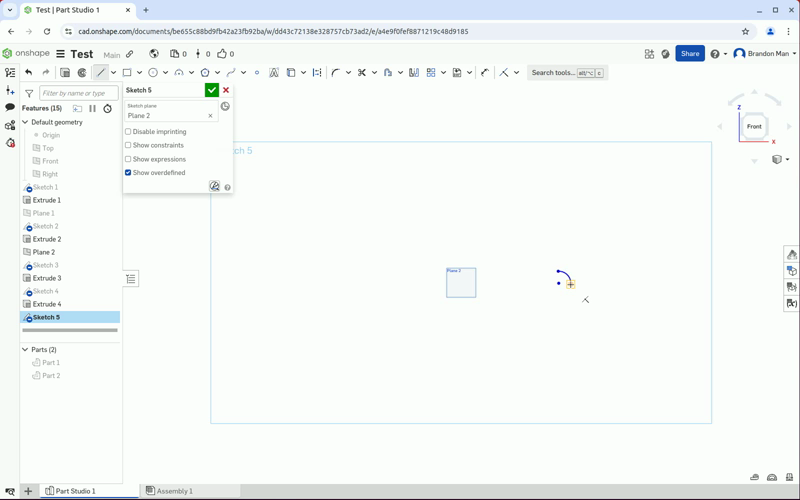
key_down(shift)
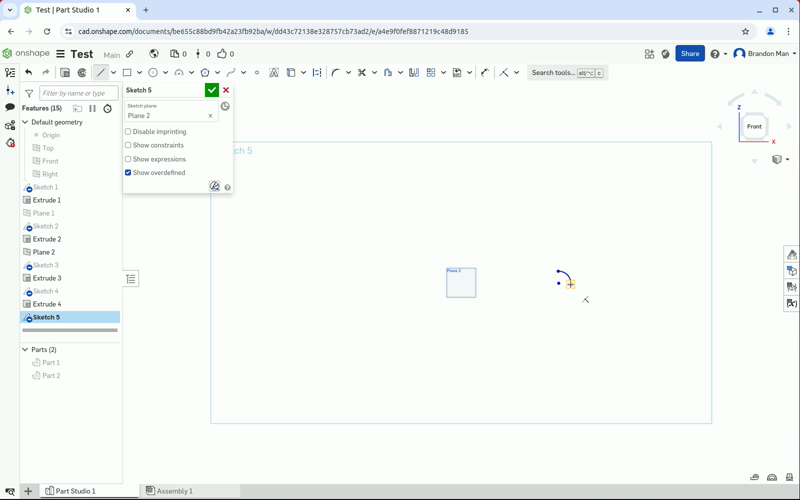
mouse_move(589, 284)
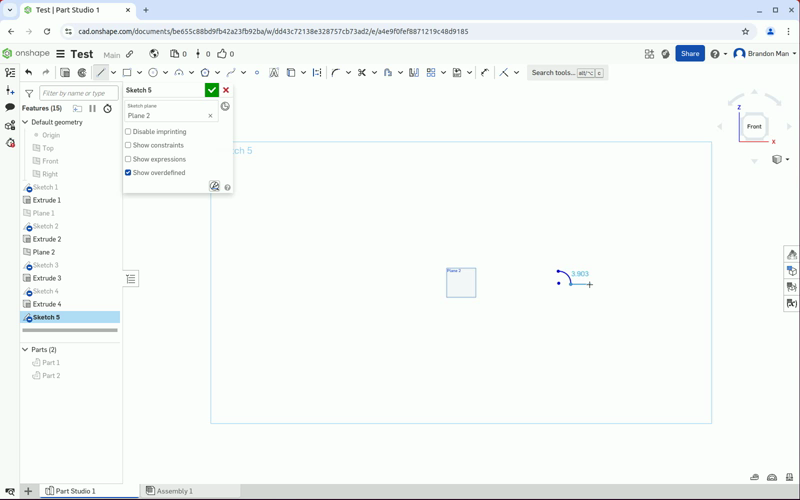
mouse_move(570, 271)
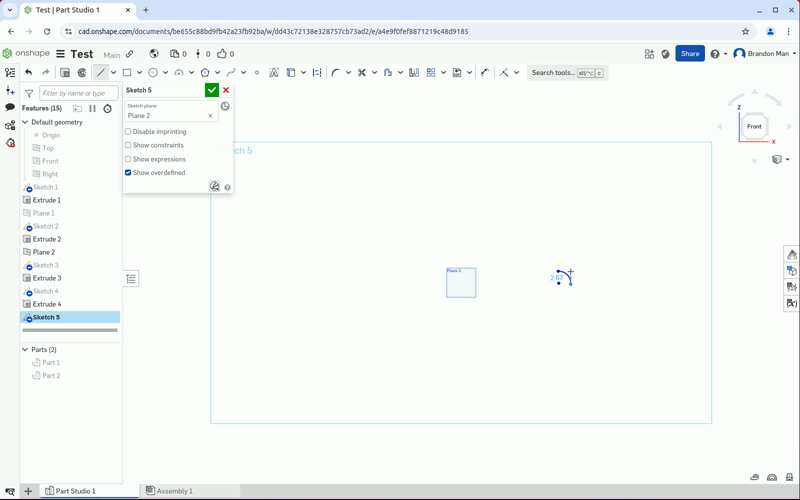
click(570, 271)
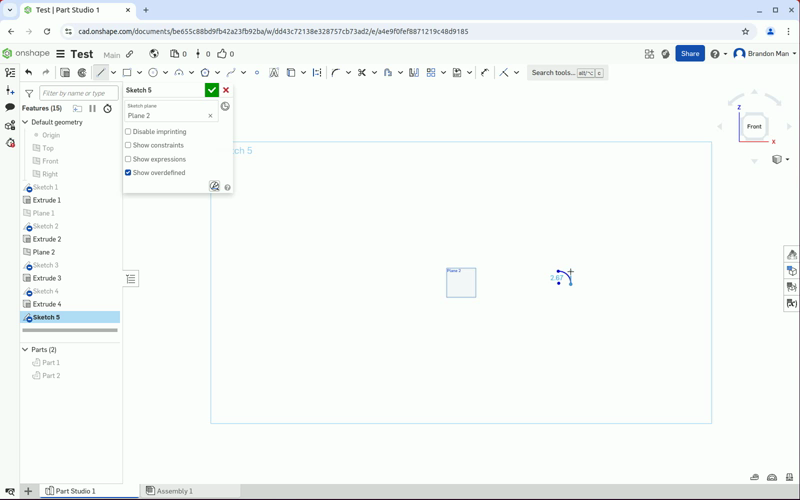
key_up(shift)
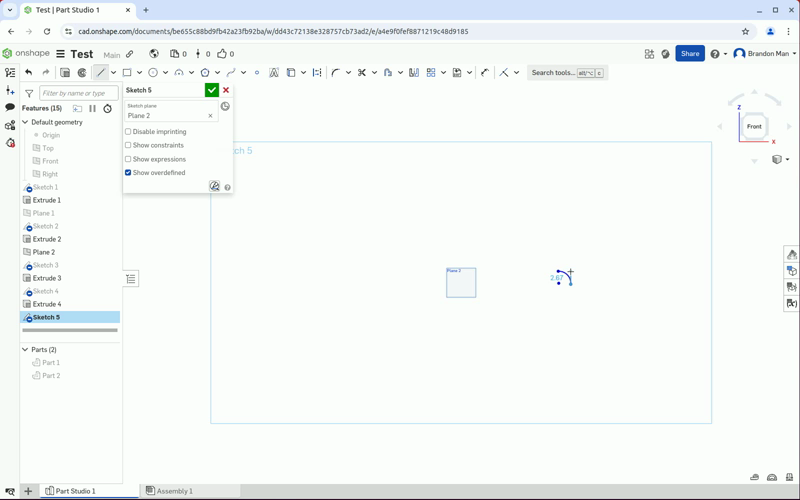
mouse_move(589, 271)
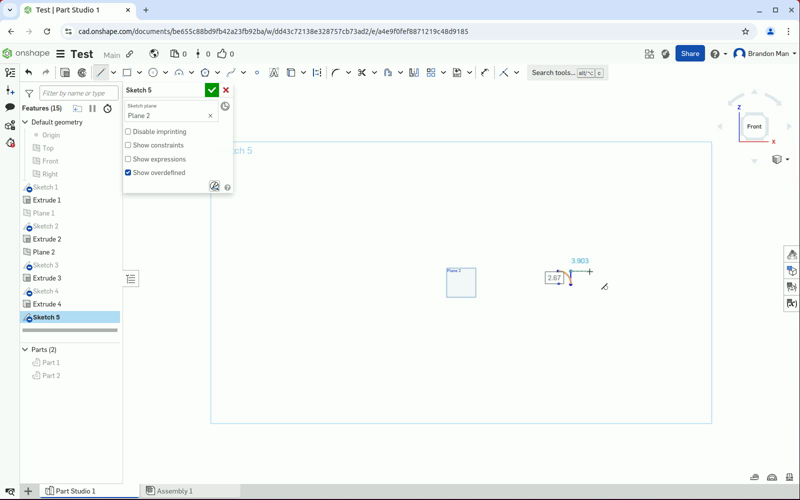
key_down(shift)
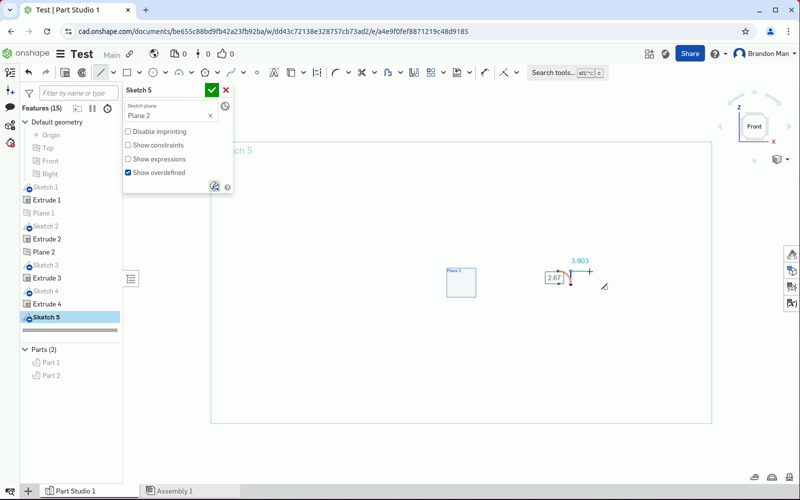
mouse_move(558, 271)
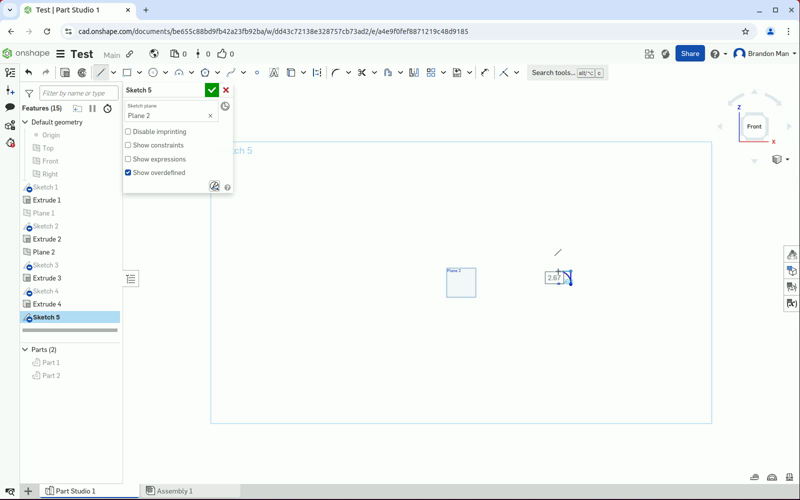
key_up(shift)
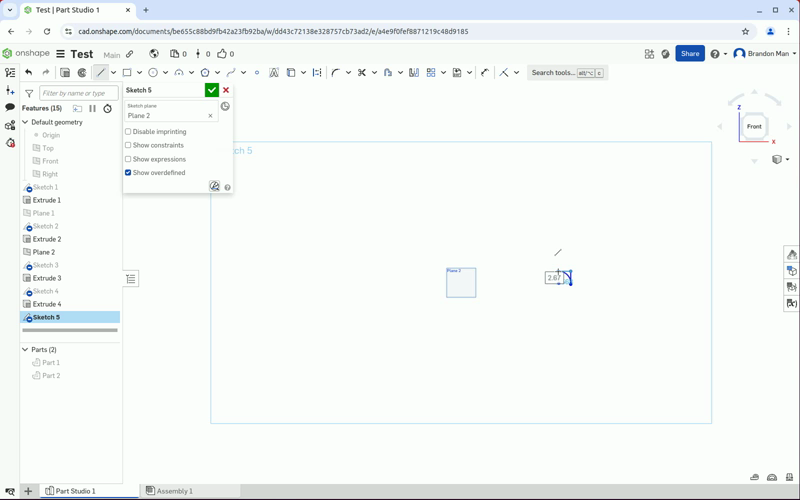
click(558, 271)
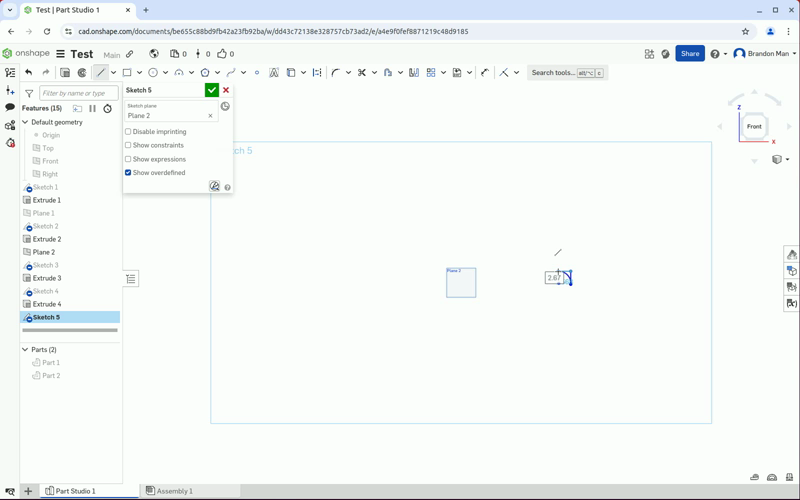
key(esc)
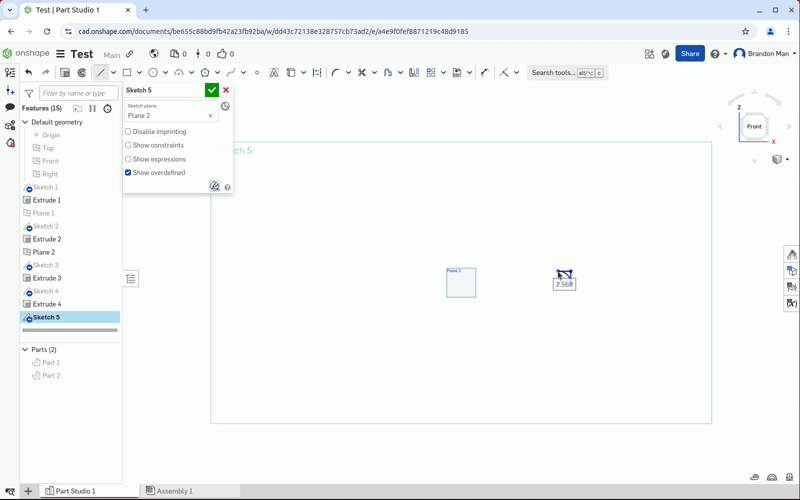
mouse_move(569, 274)
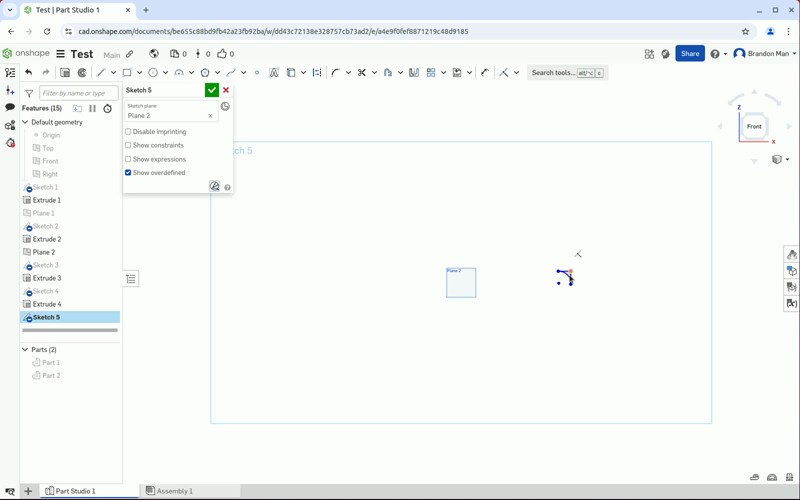
scroll(6)
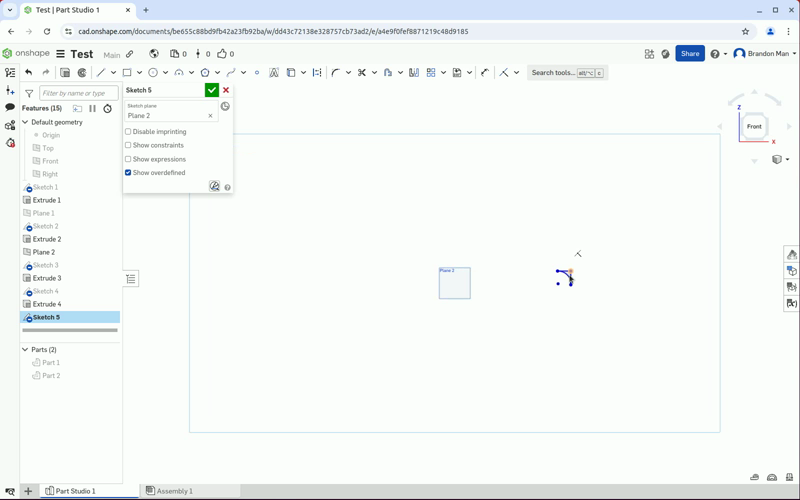
scroll(6)
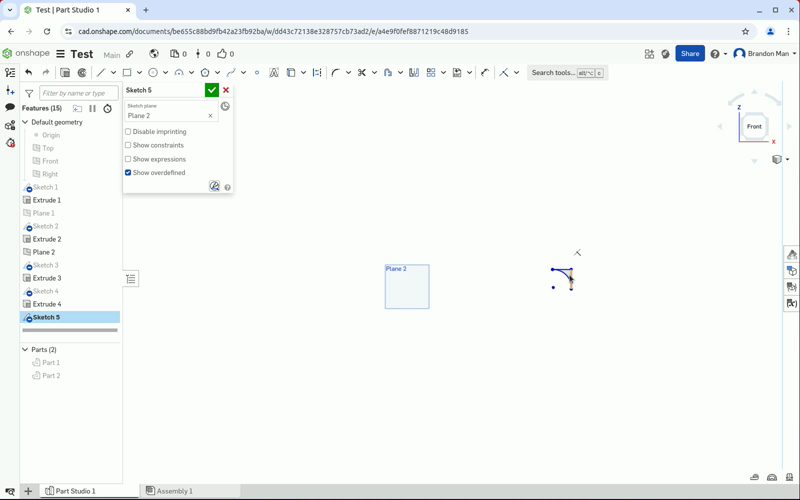
scroll(6)
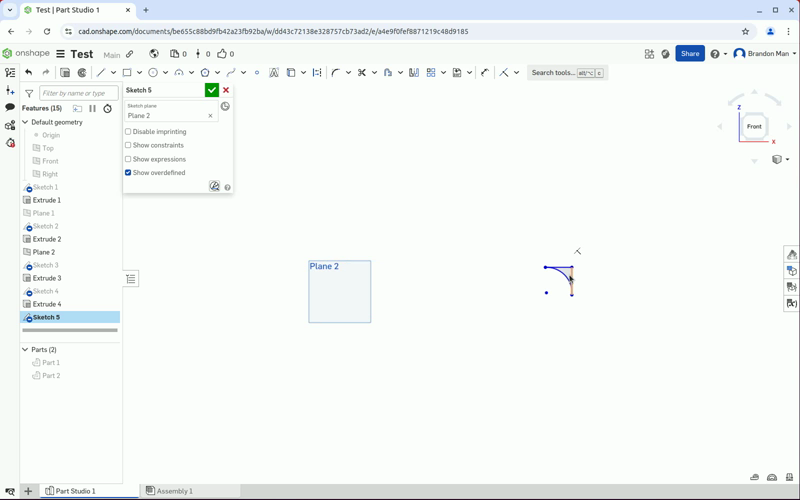
scroll(6)
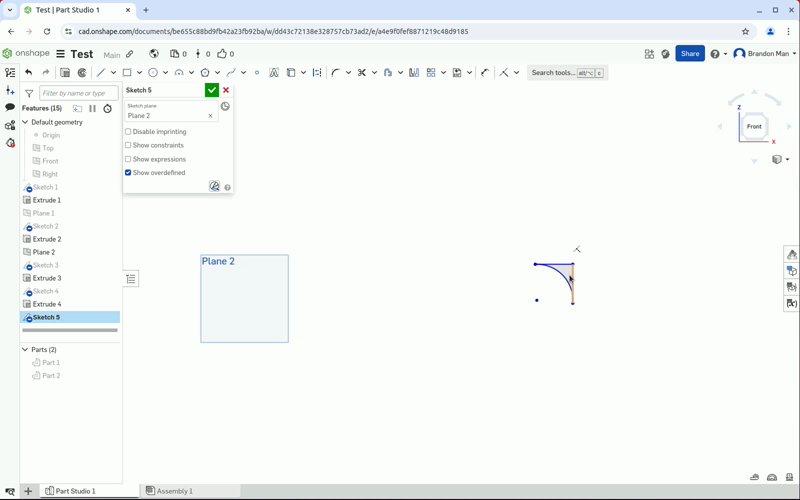
scroll(6)
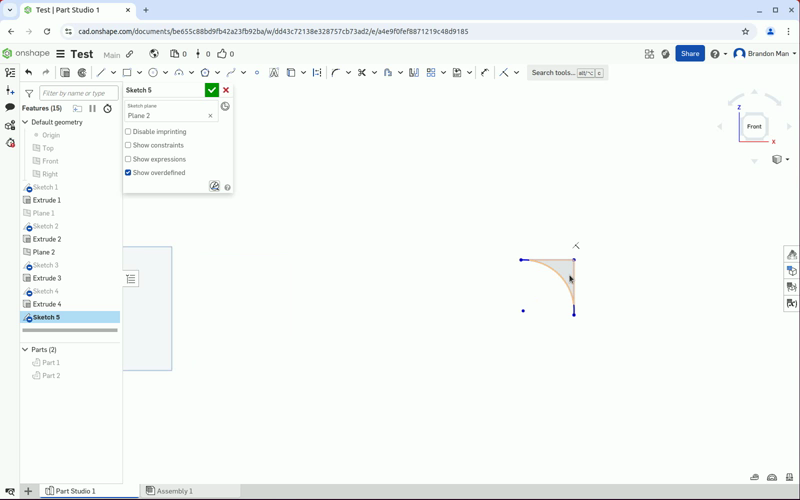
scroll(6)
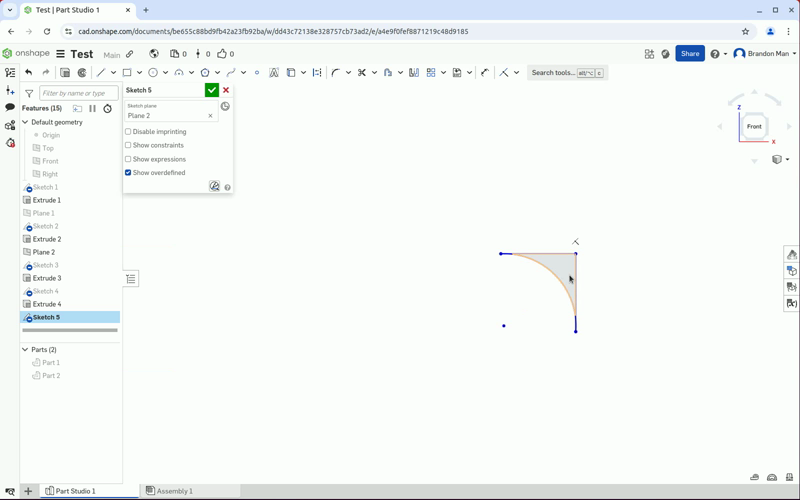
scroll(6)
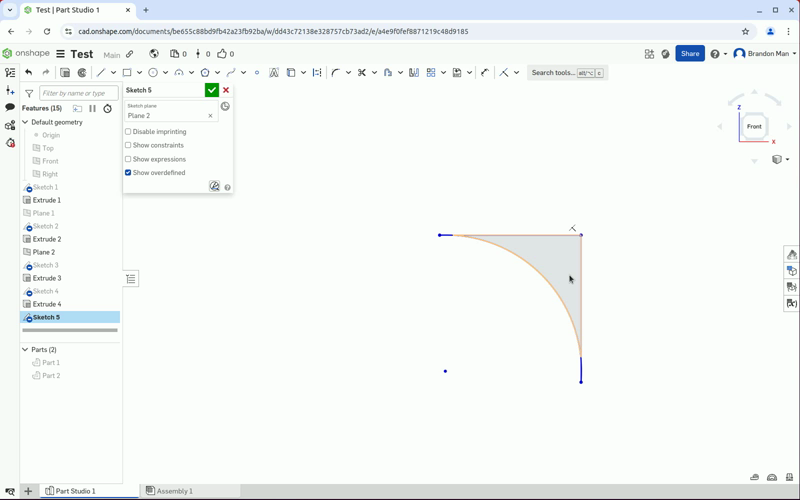
click(569, 274)
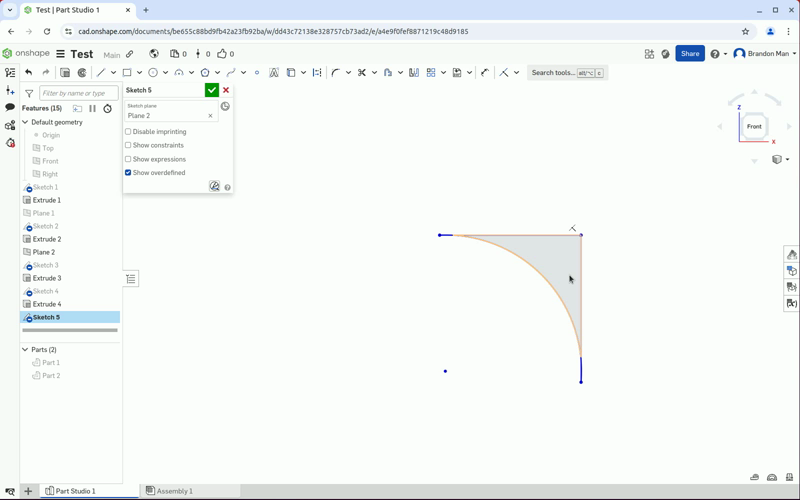
scroll(-6)
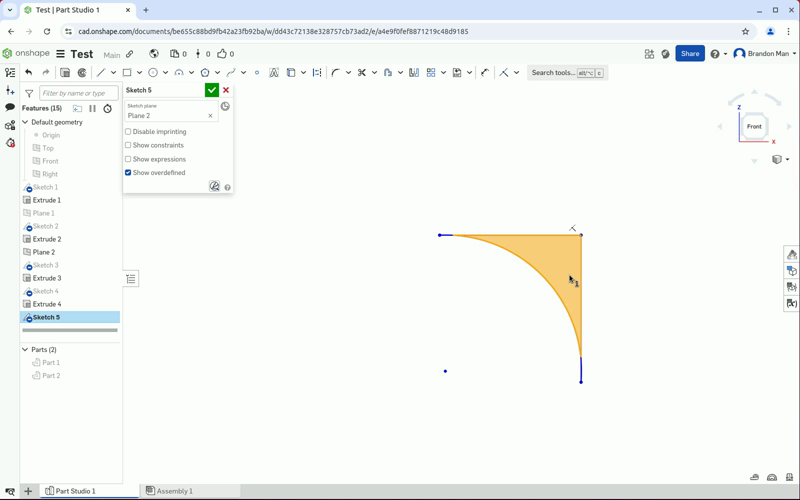
scroll(-6)
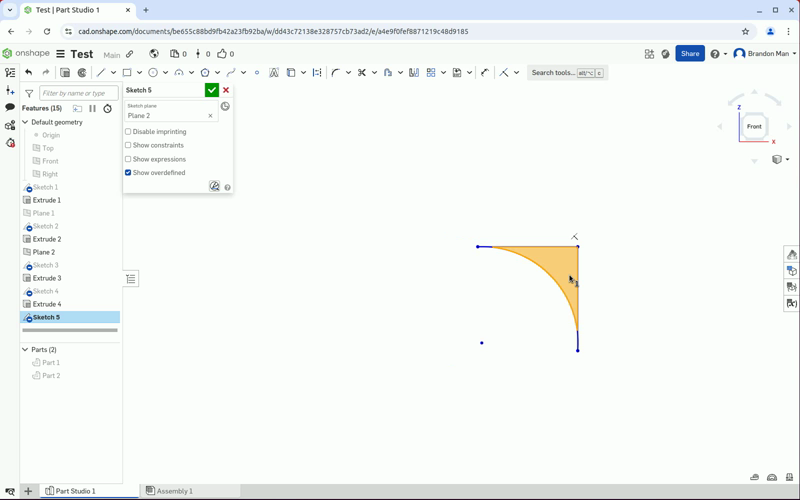
scroll(-6)
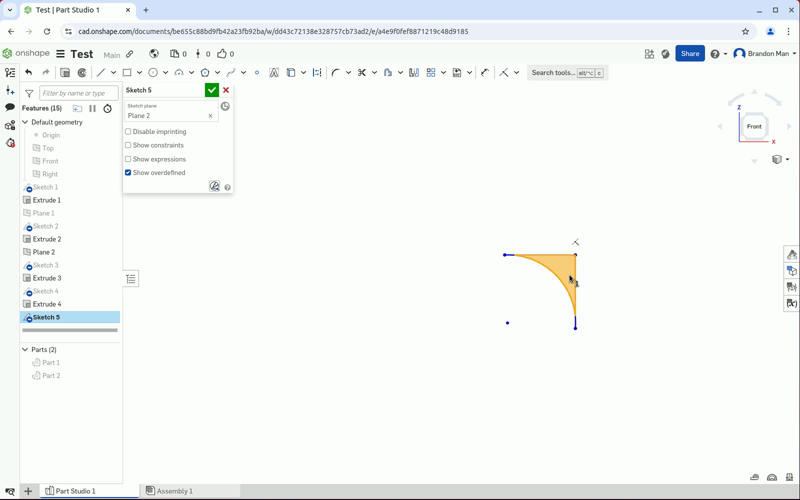
scroll(-6)
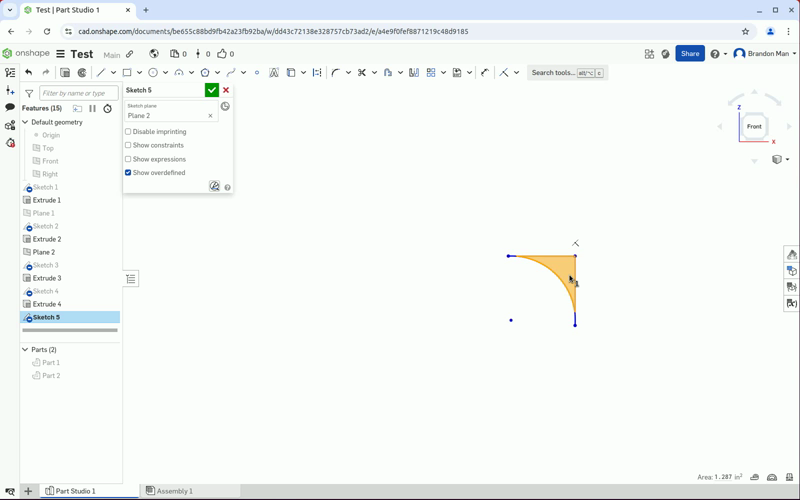
scroll(-6)
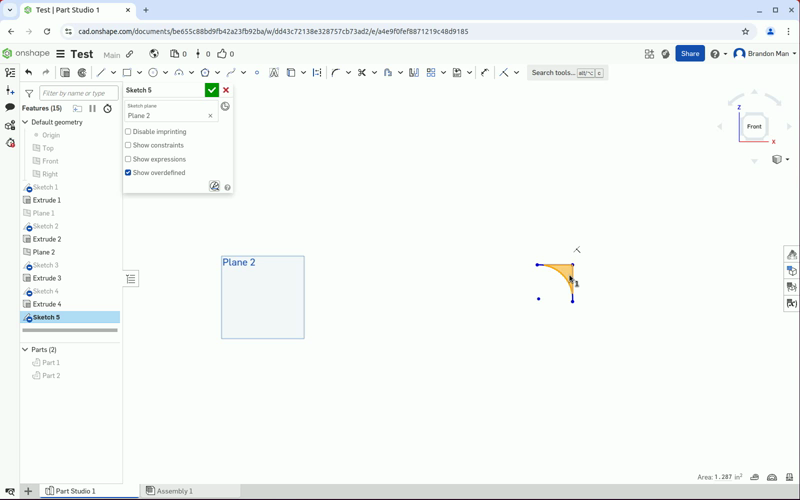
scroll(-6)
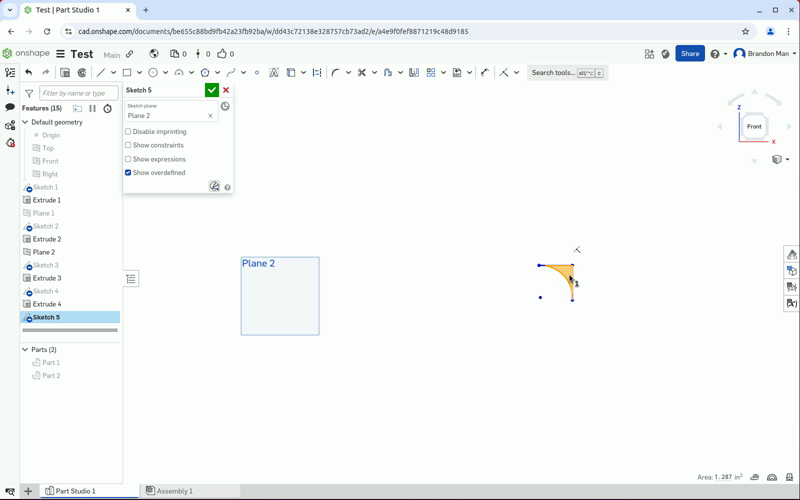
scroll(-6)
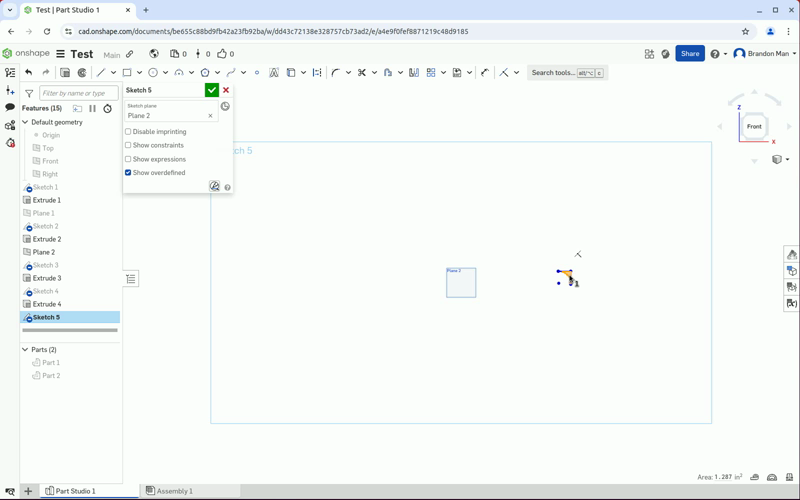
mouse_move(73, 352)
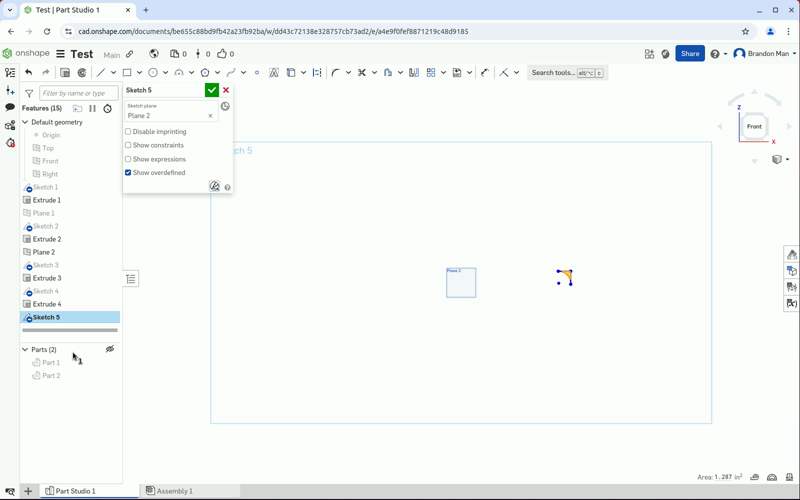
key(shift+y)
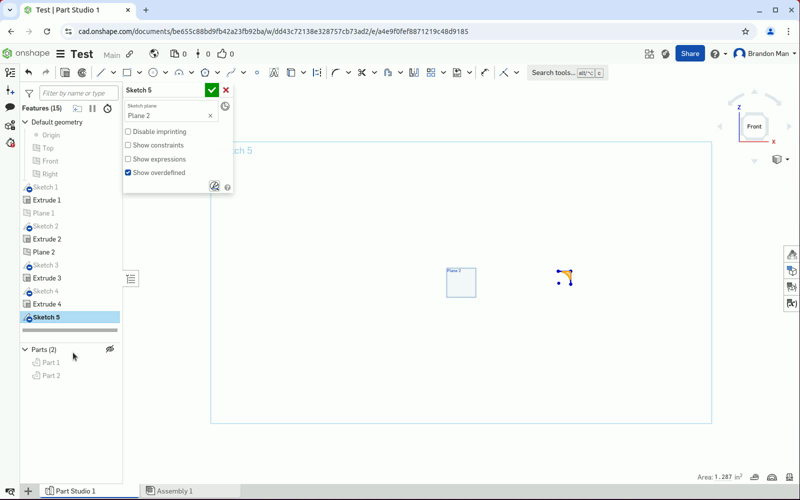
key(shift+e)
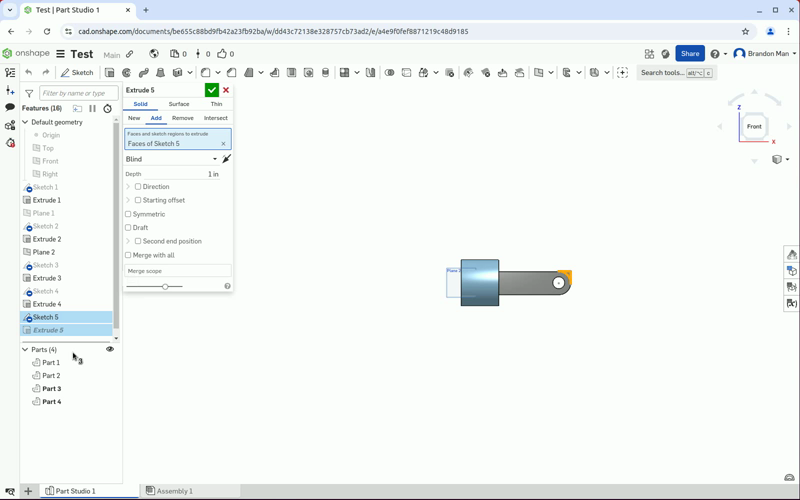
mouse_move(143, 106)
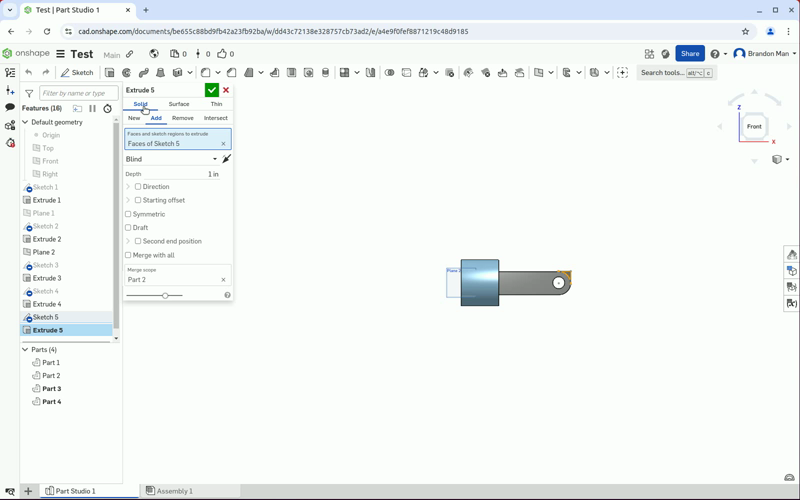
click(143, 106)
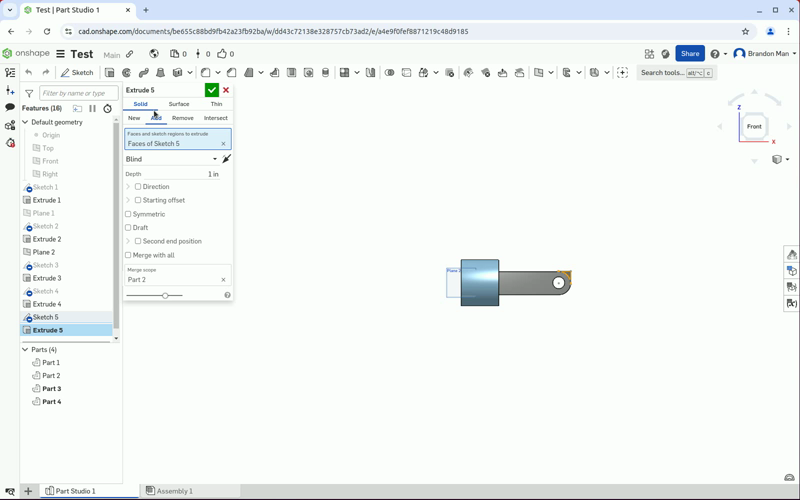
mouse_move(186, 120)
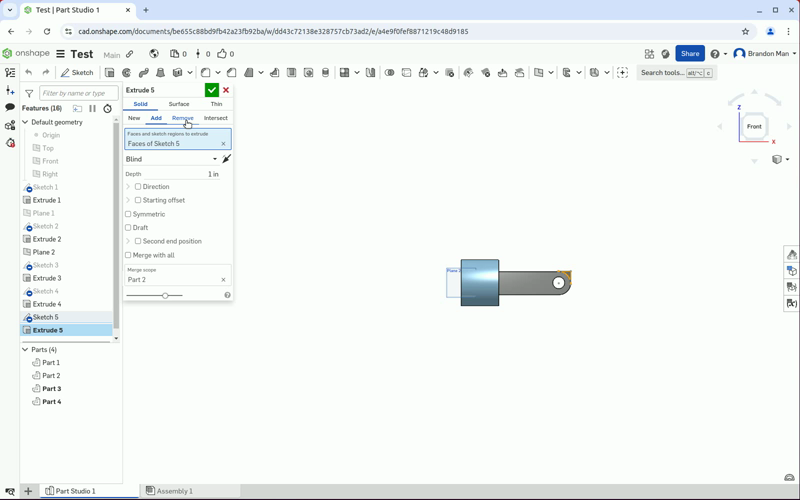
click(186, 120)
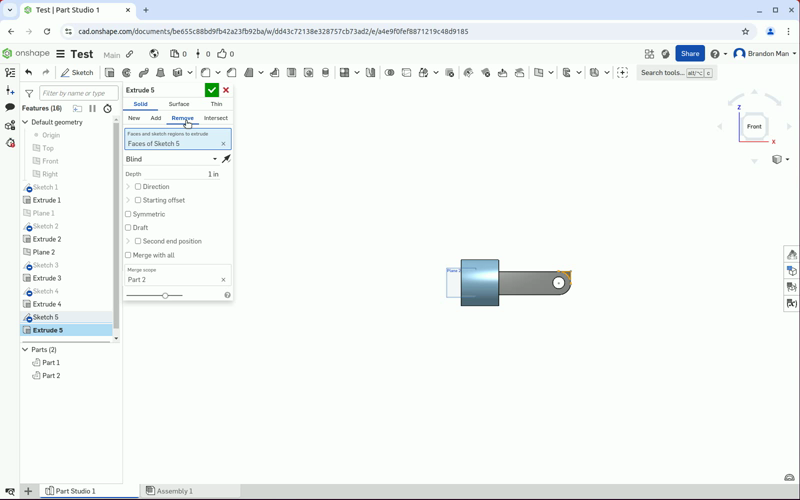
key(tab, 4)
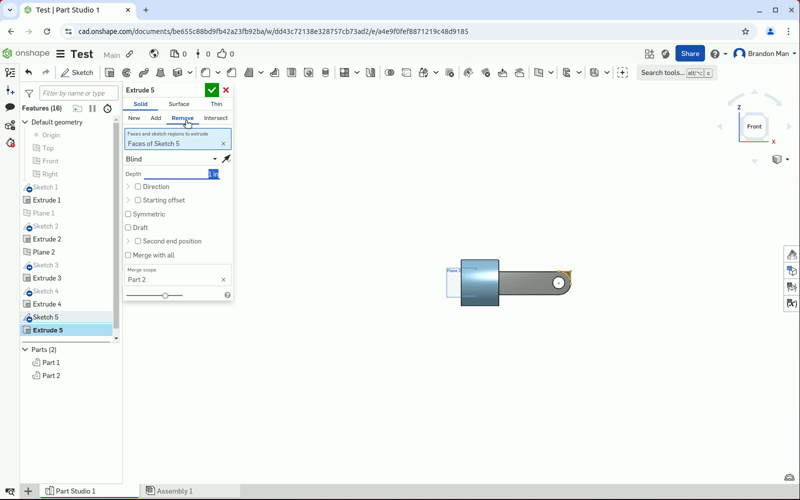
text(19.256)
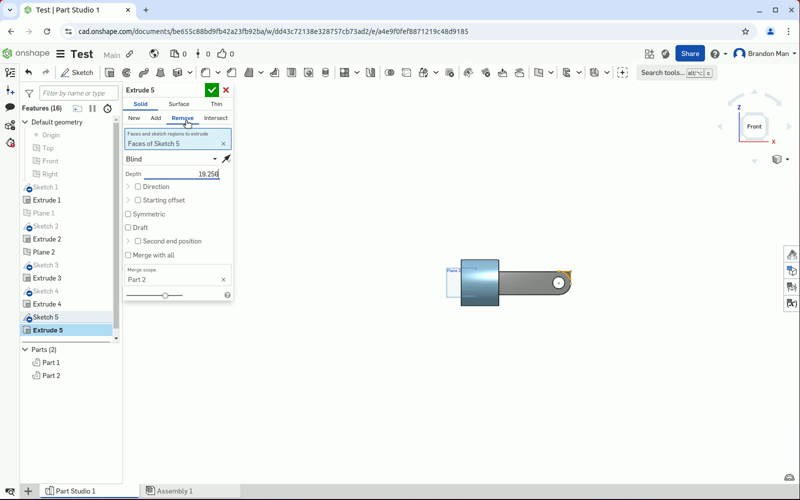
key(tab, 3)
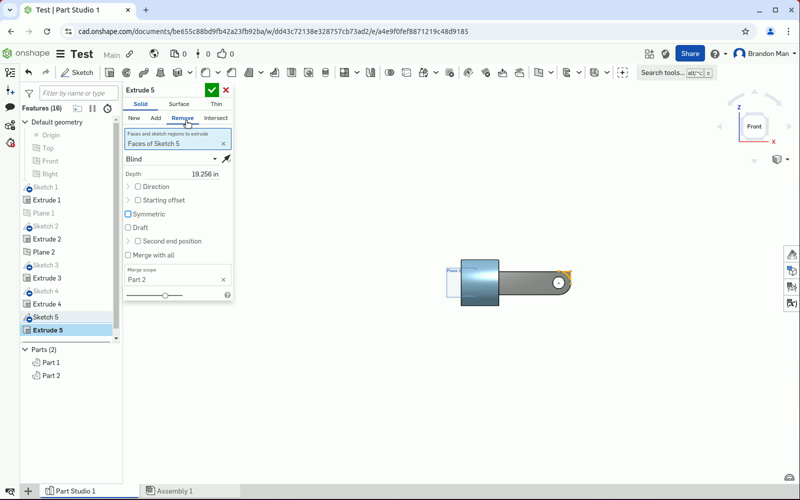
key(space)
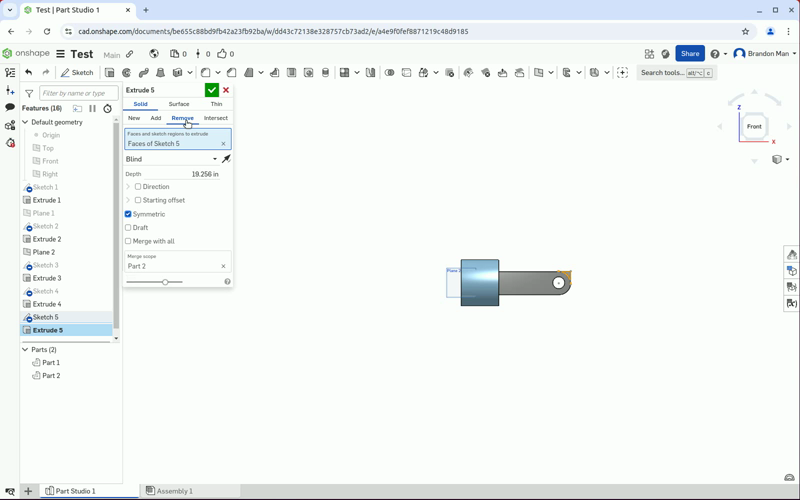
key(tab, 2)
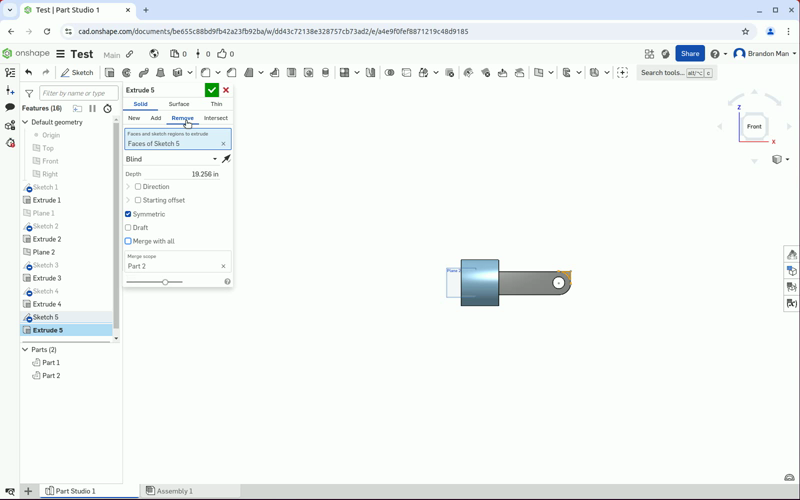
key(space)
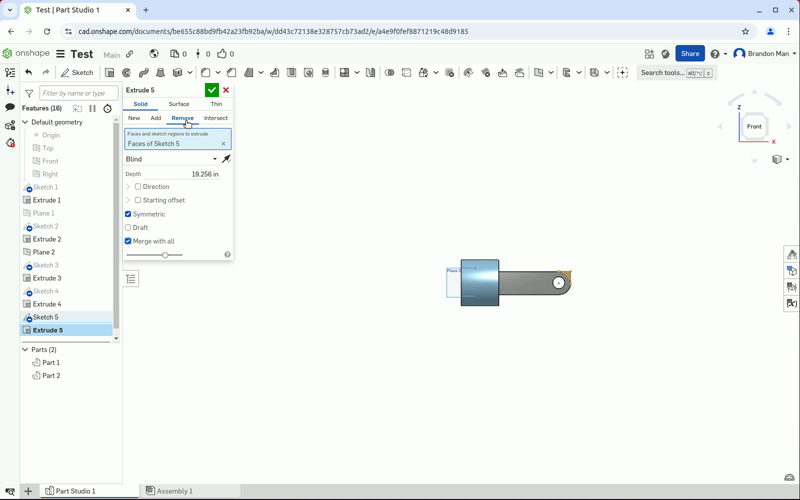
key(enter)
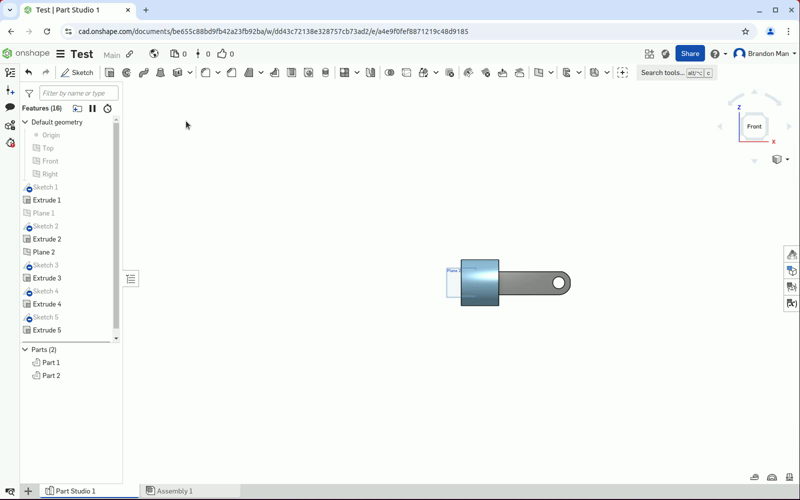
key(shift+h)
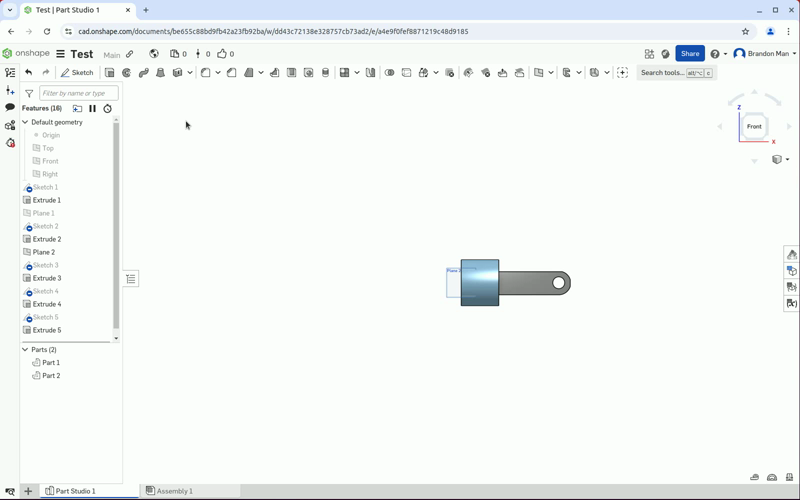
key(shift+h)
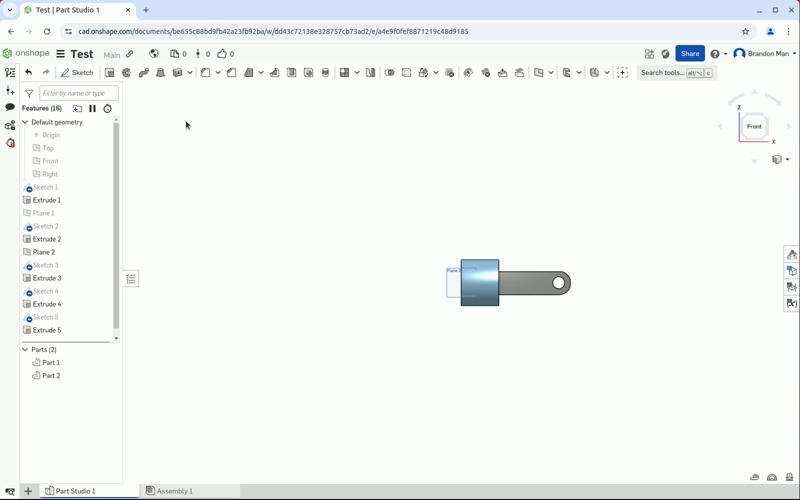
mouse_move(69, 189)
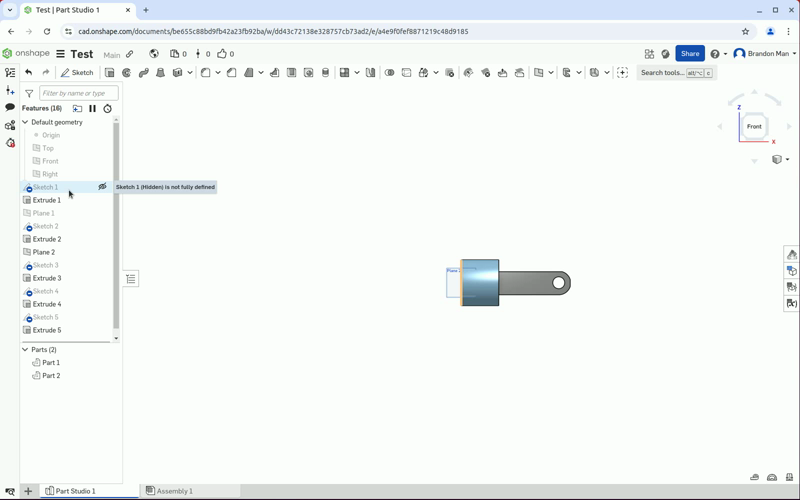
click(69, 189)
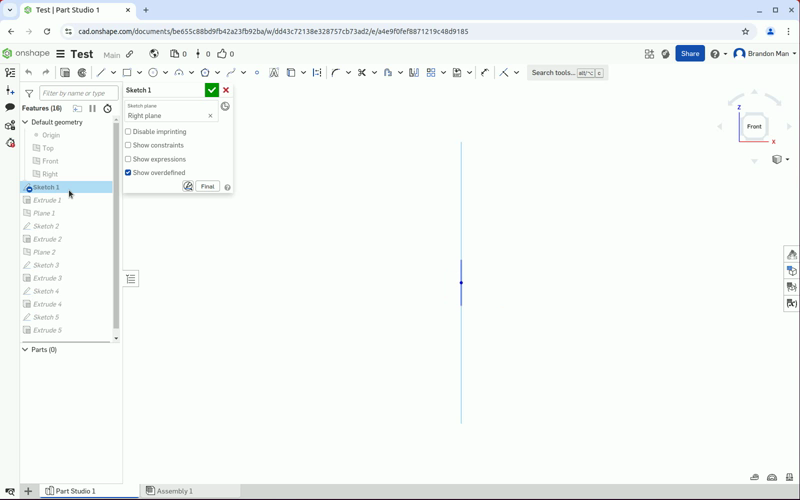
mouse_move(229, 92)
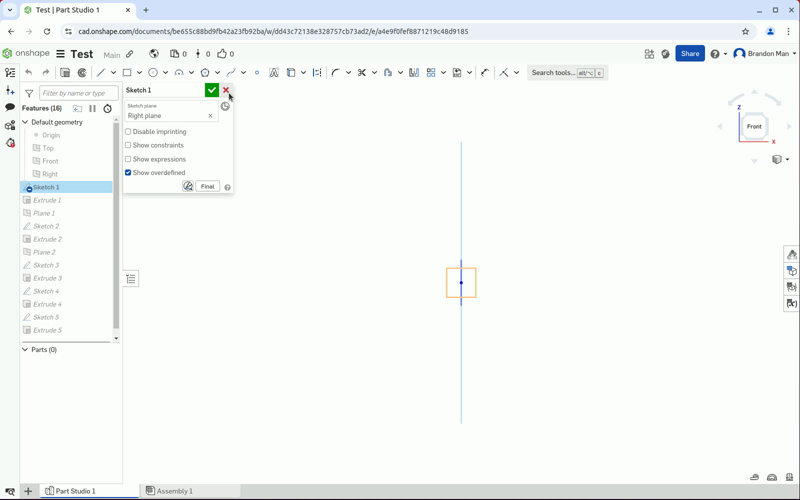
click(229, 92)
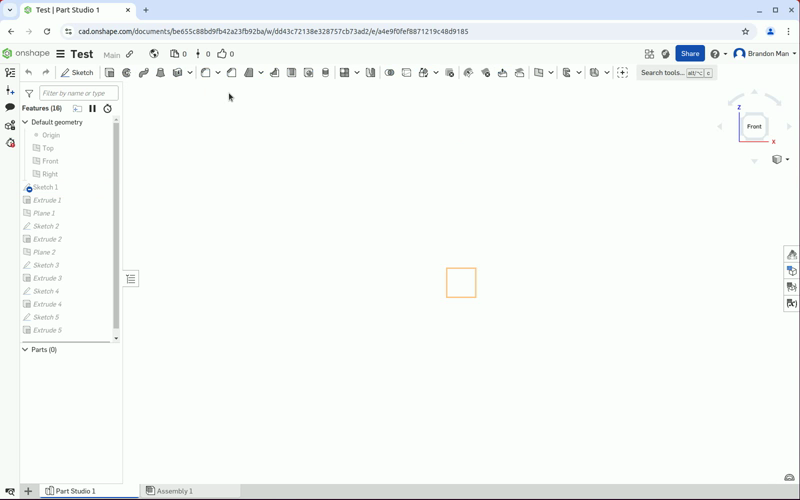
key(shift+s)
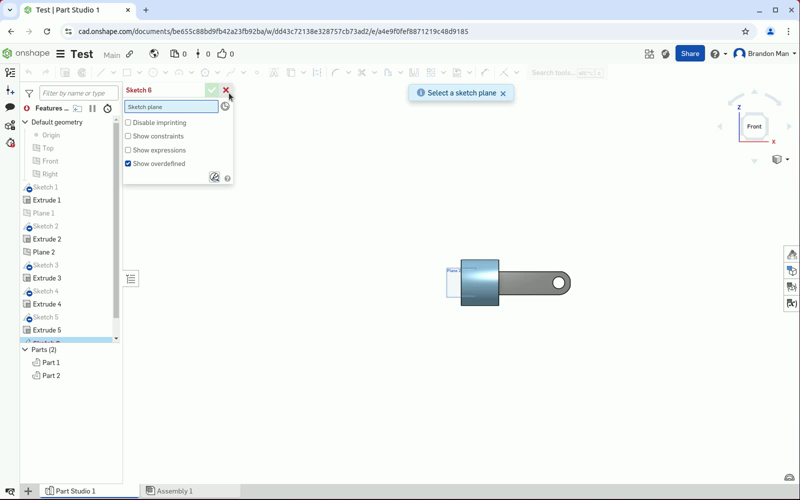
mouse_move(69, 241)
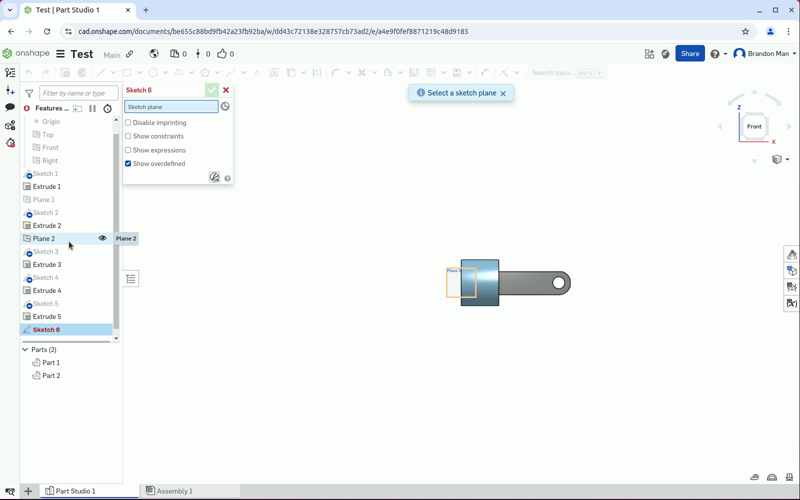
click(69, 241)
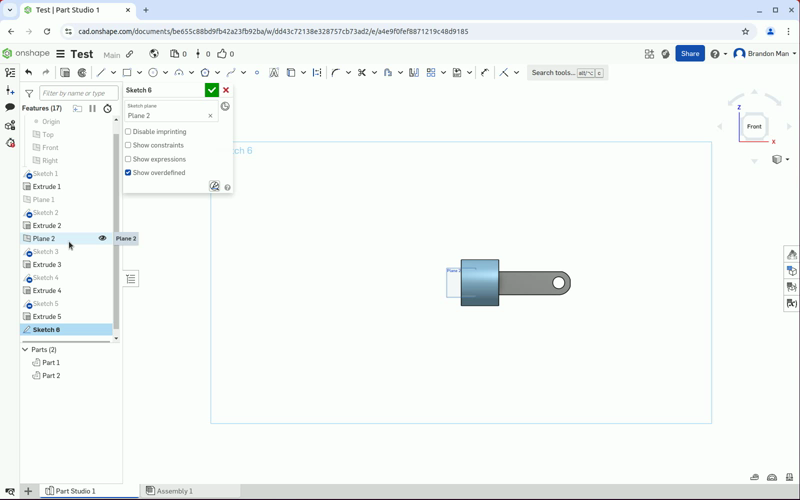
mouse_move(73, 352)
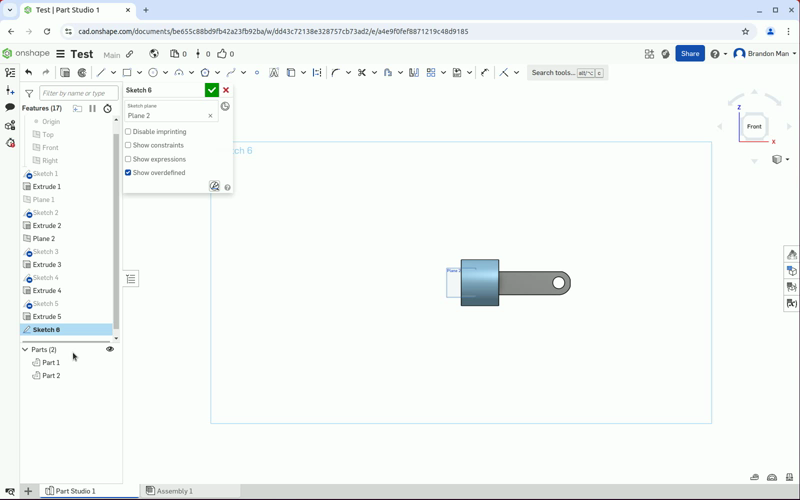
key(y)
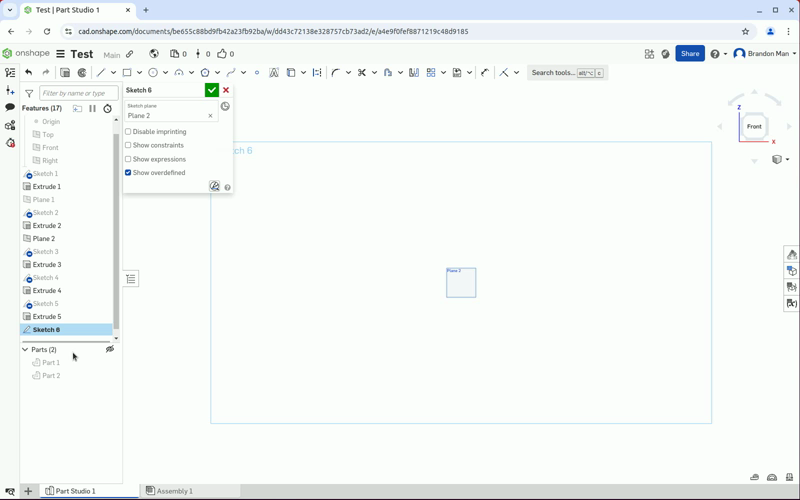
key(l)
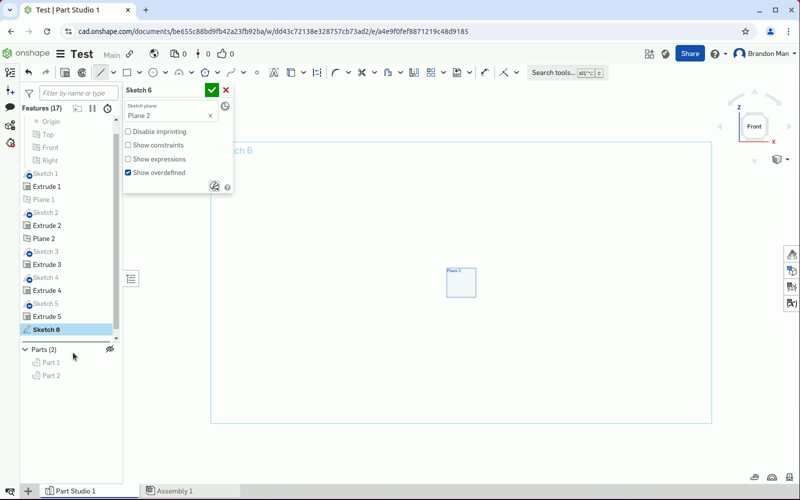
key_down(shift)
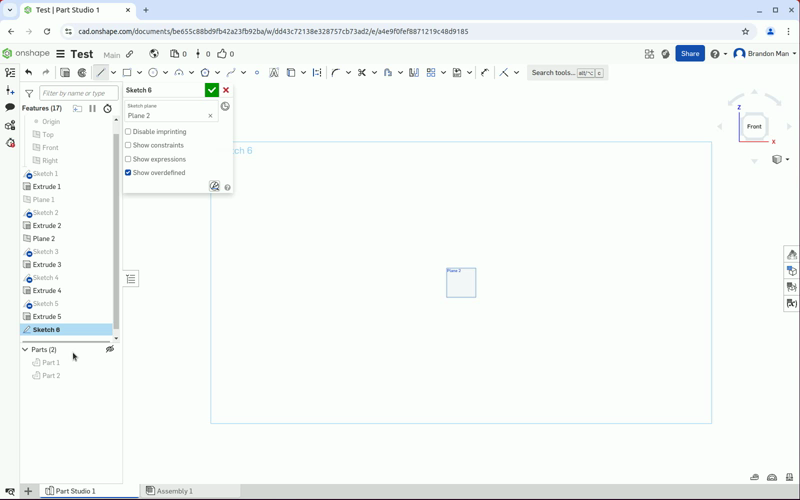
mouse_move(558, 307)
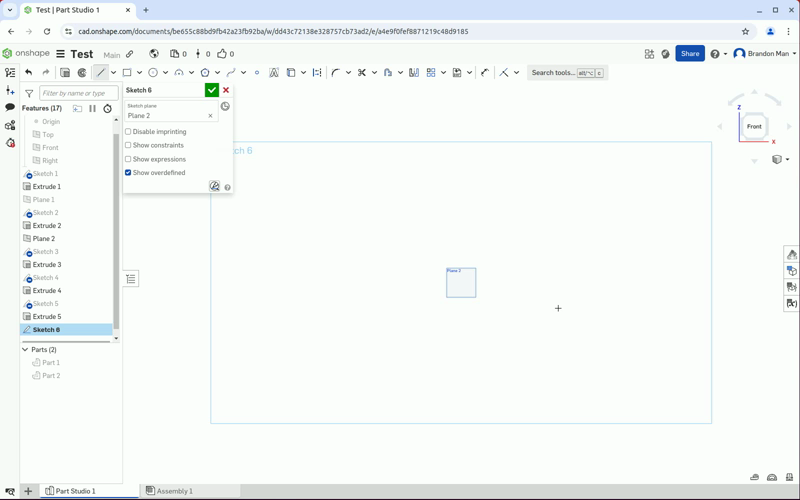
click(558, 307)
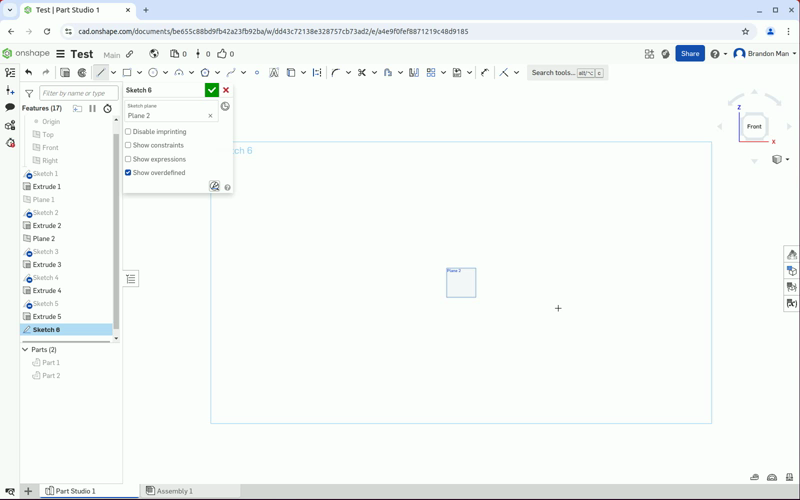
key_up(shift)
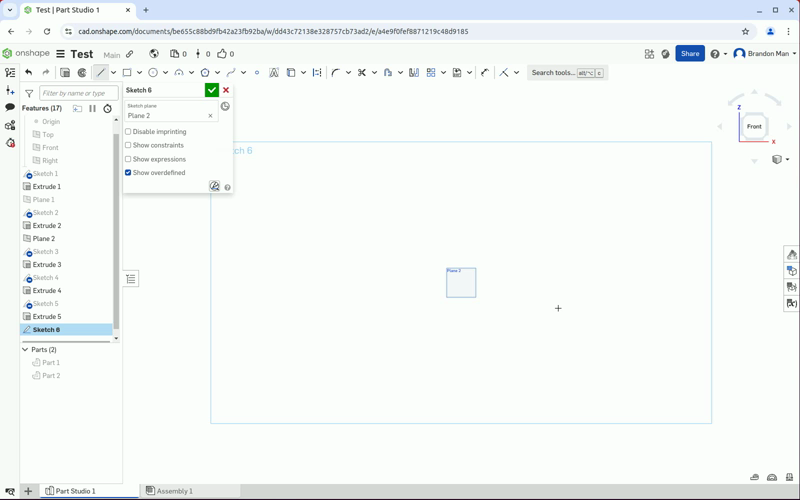
key_down(shift)
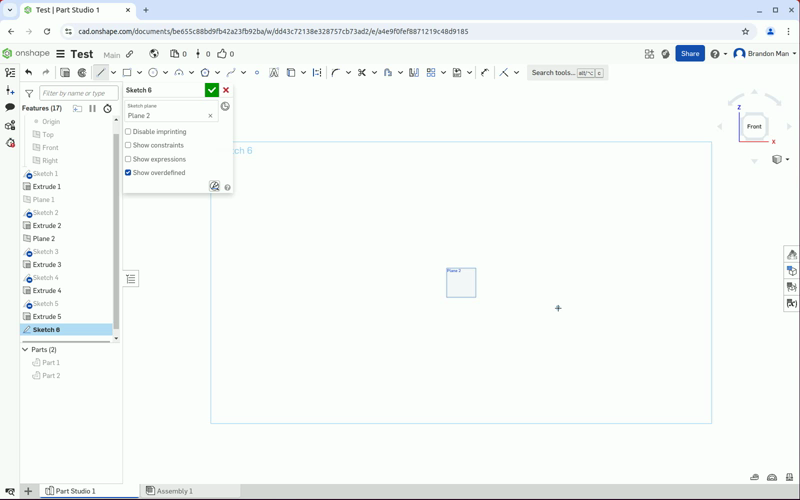
mouse_move(588, 307)
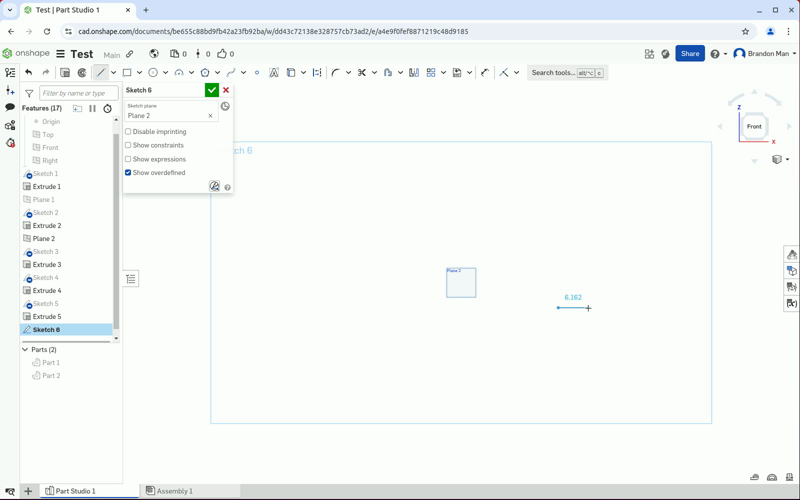
mouse_move(582, 307)
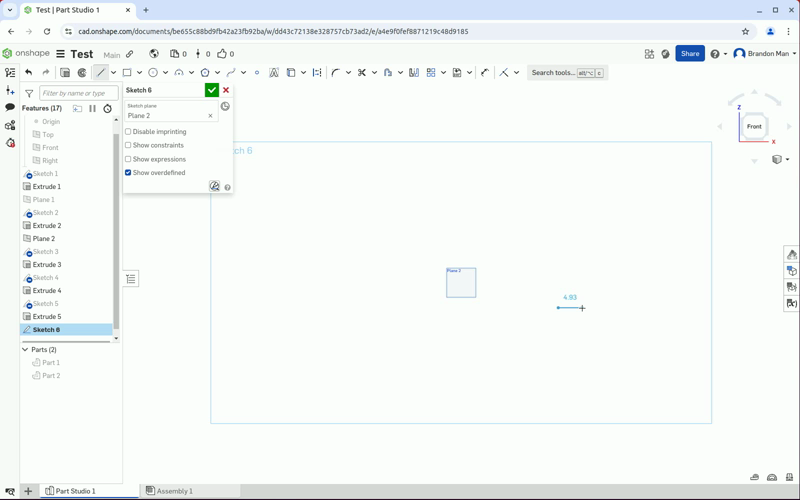
click(582, 307)
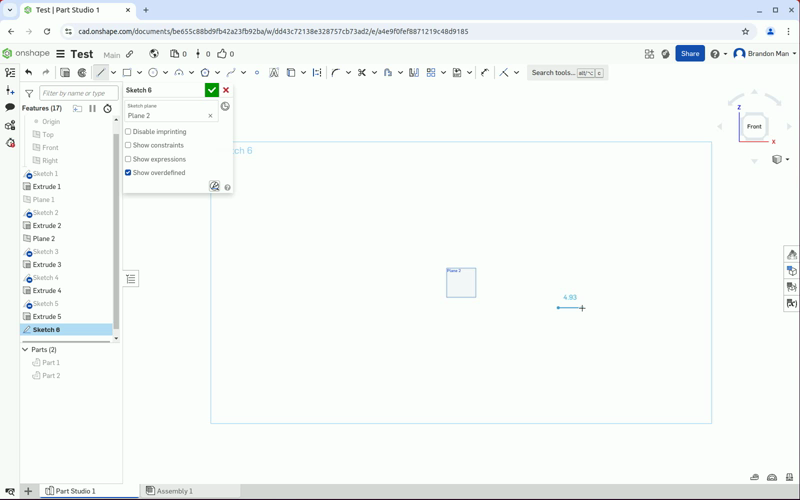
key_up(shift)
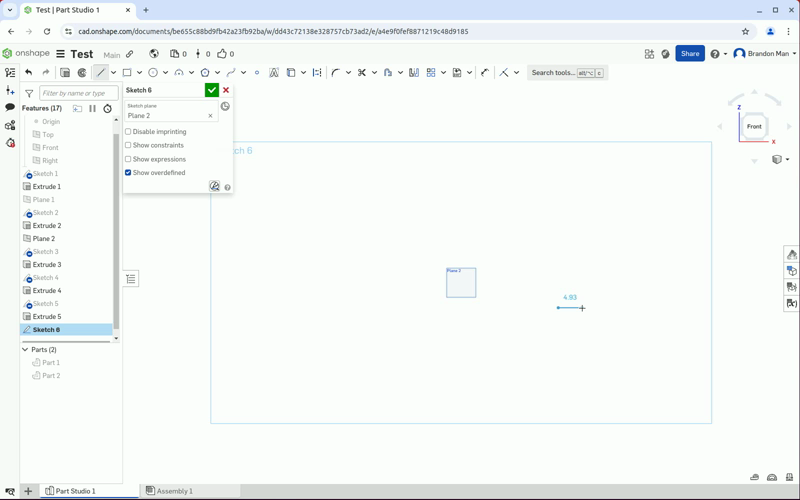
key_down(shift)
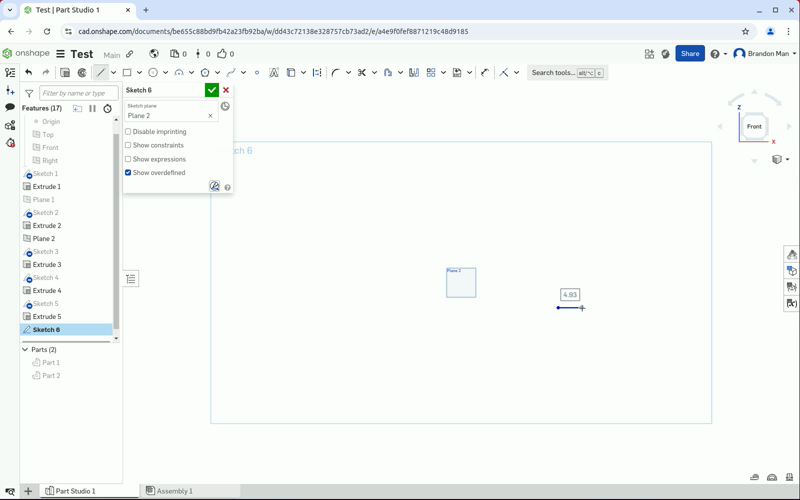
mouse_move(589, 307)
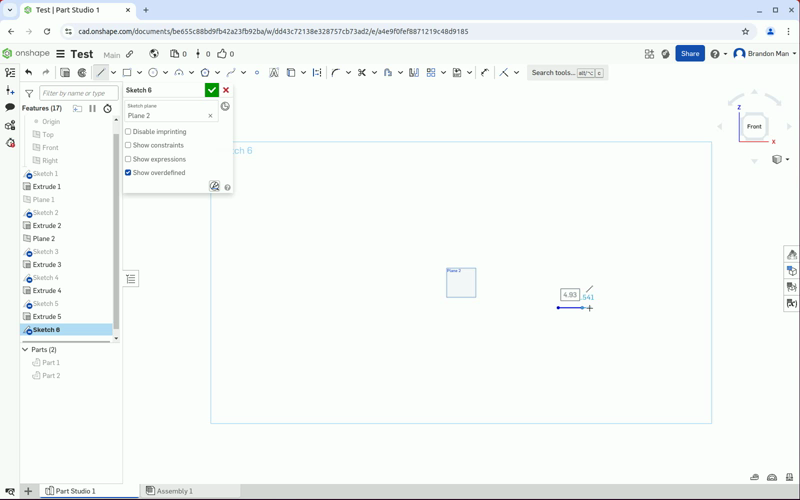
mouse_move(582, 262)
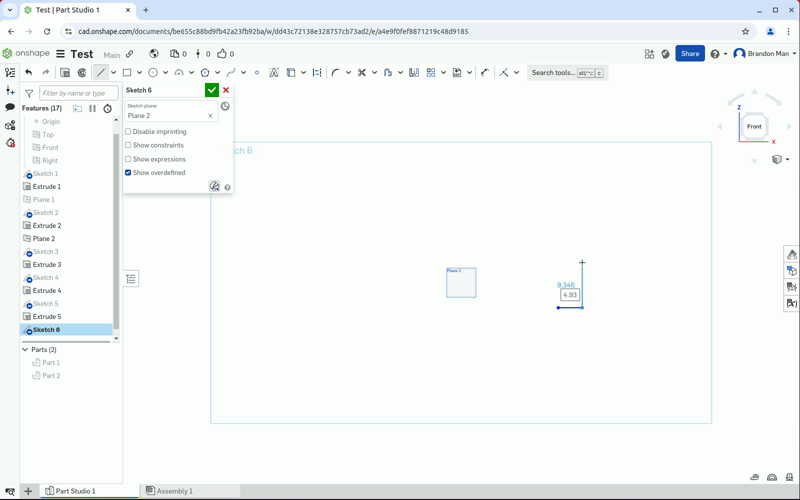
click(582, 262)
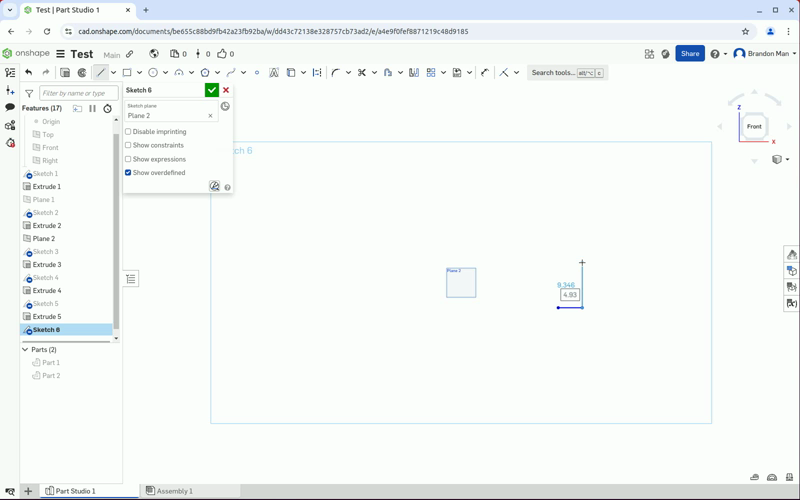
key_up(shift)
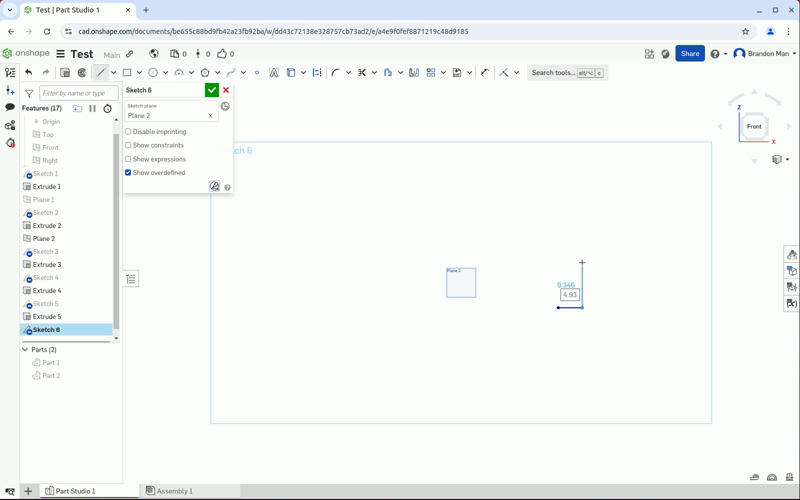
key_down(shift)
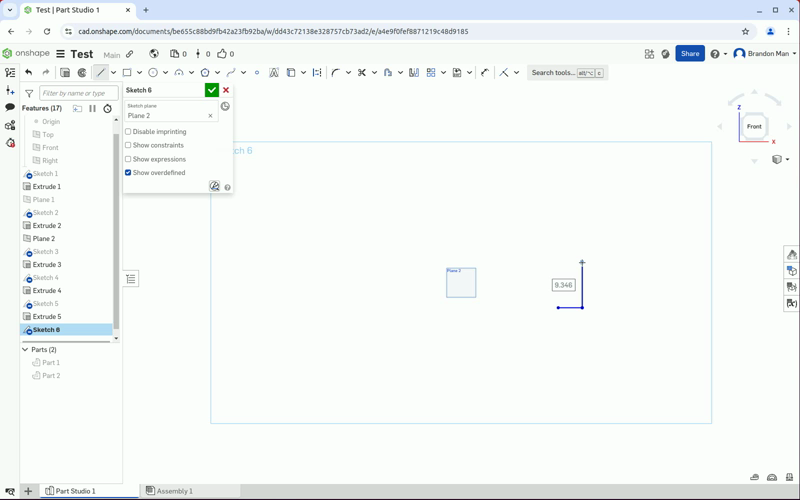
mouse_move(589, 262)
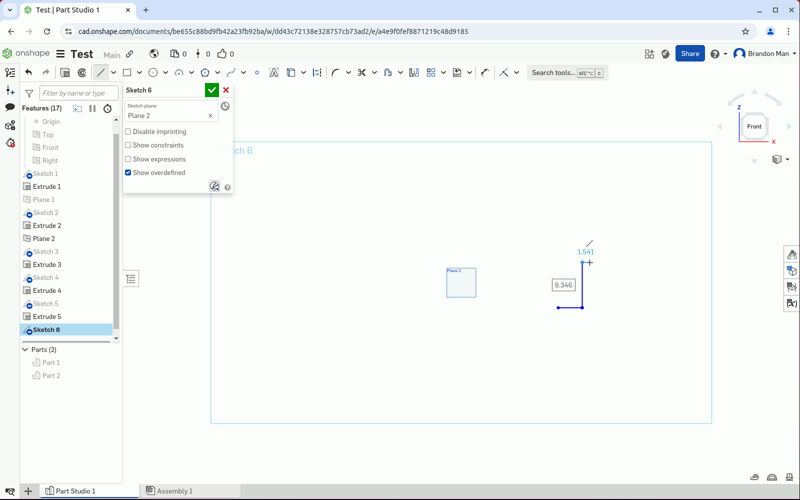
mouse_move(558, 262)
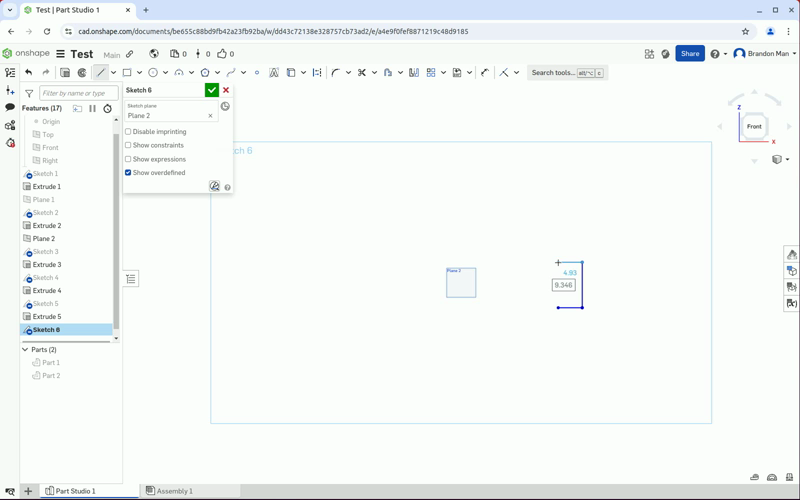
click(558, 262)
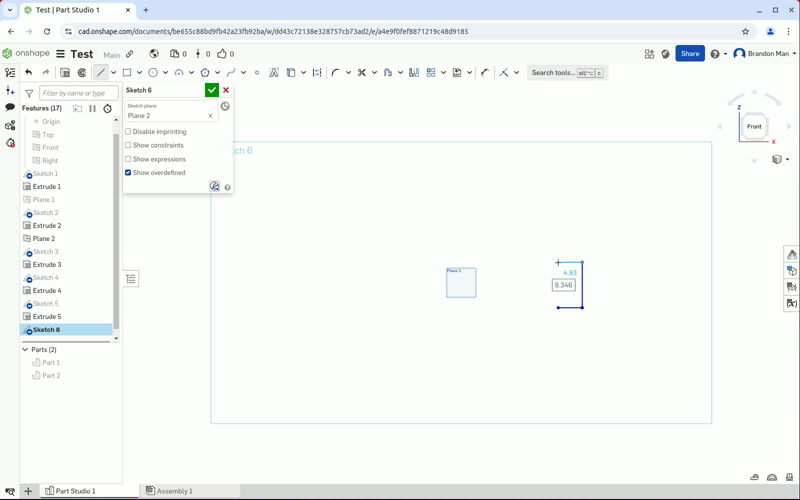
key_up(shift)
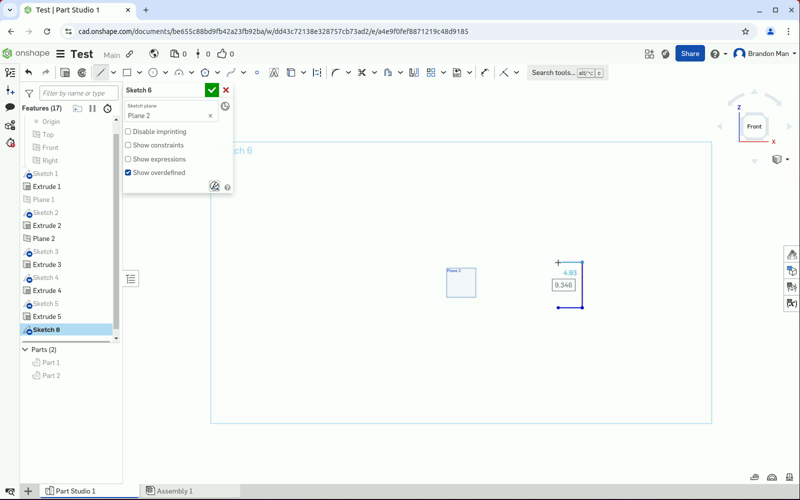
key_down(shift)
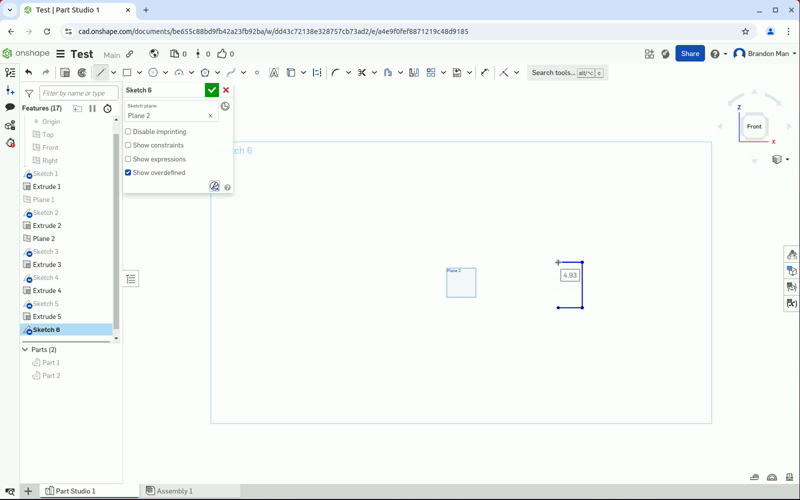
mouse_move(588, 262)
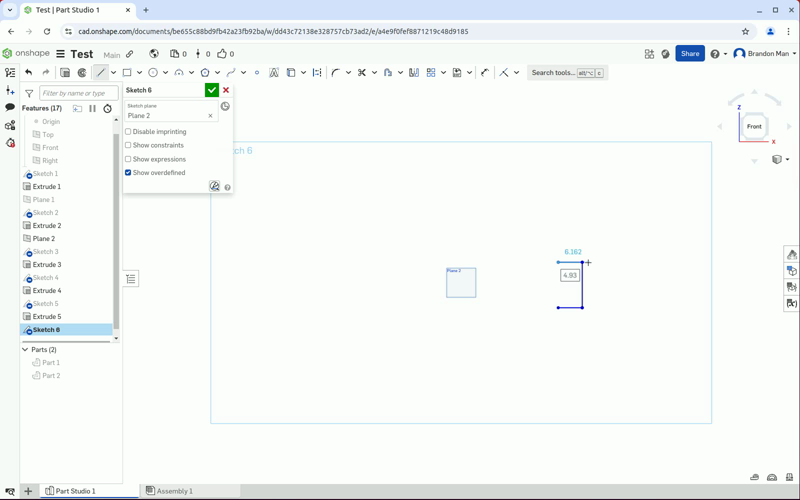
mouse_move(558, 271)
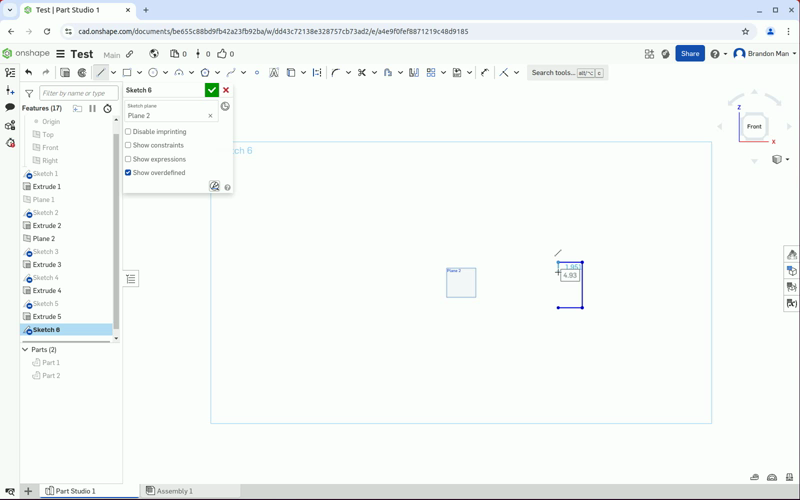
click(558, 271)
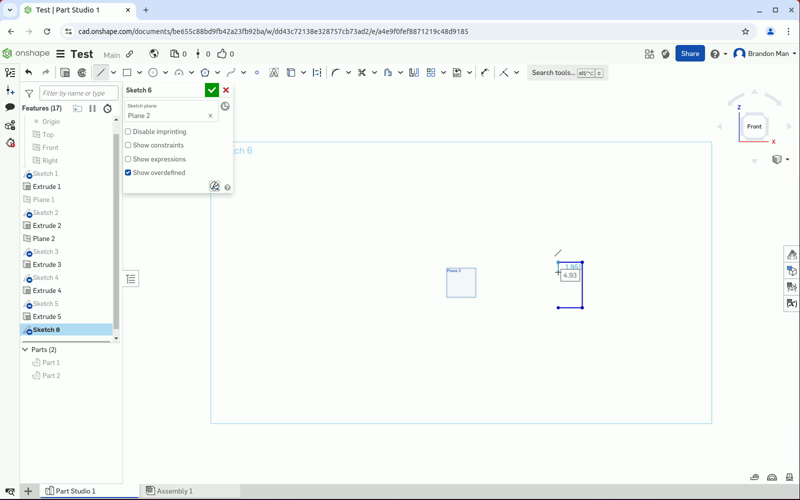
key_up(shift)
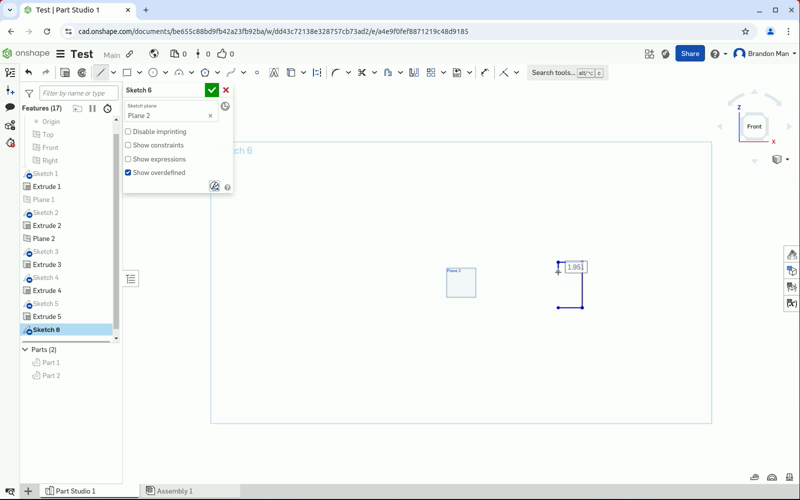
key_down(shift)
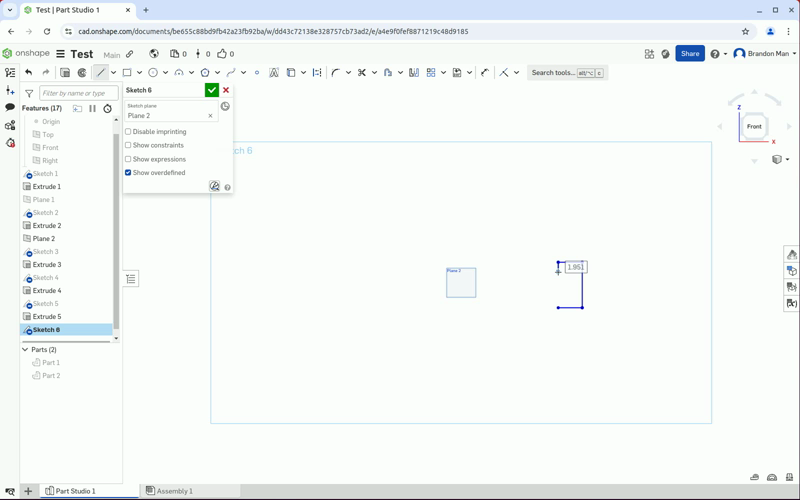
mouse_move(588, 271)
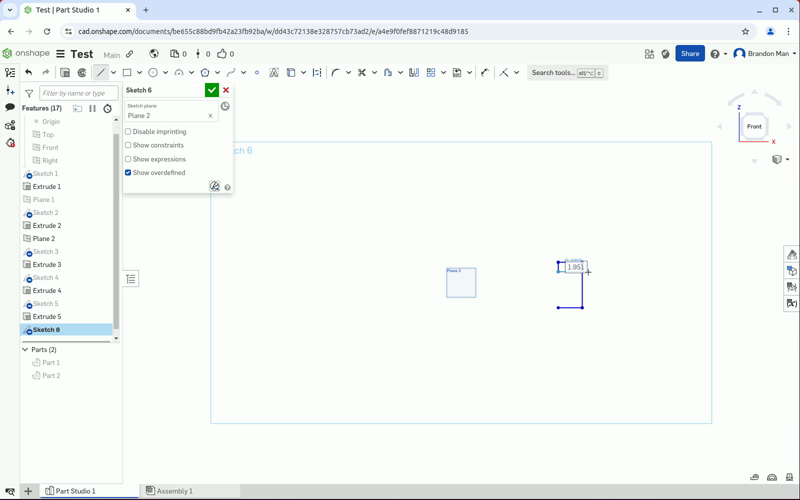
mouse_move(569, 271)
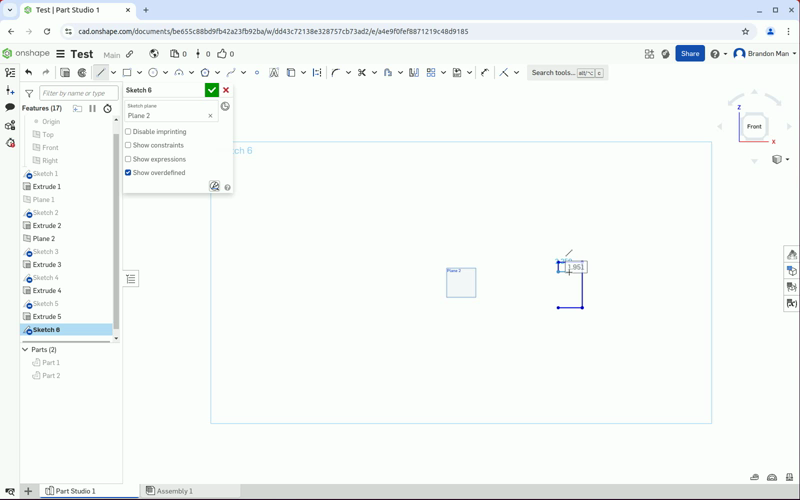
click(569, 271)
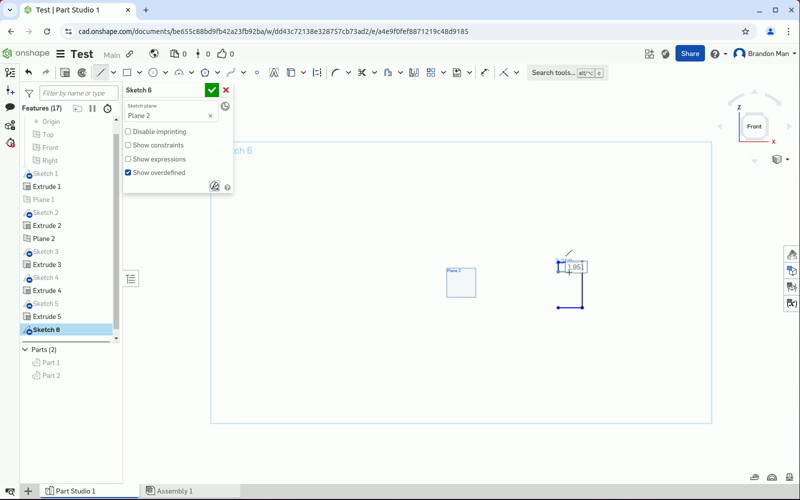
key_up(shift)
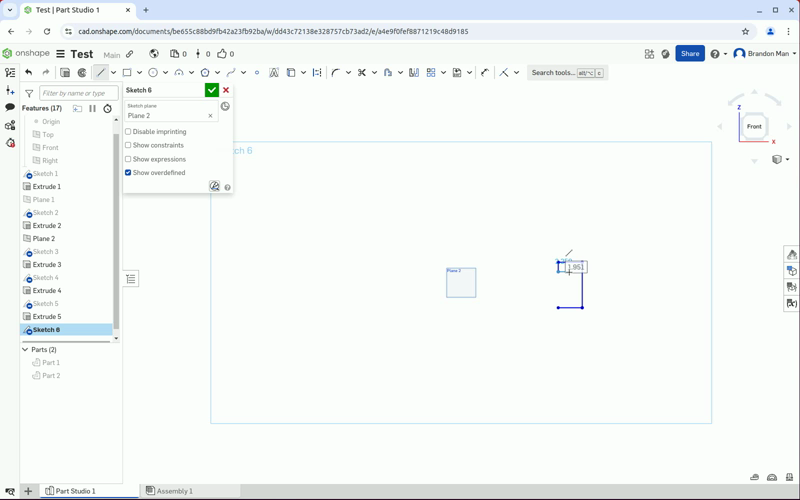
key_down(shift)
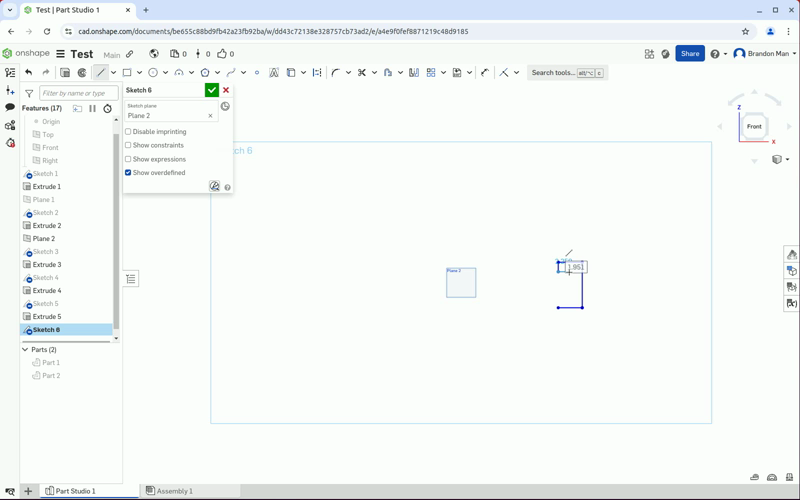
mouse_move(589, 271)
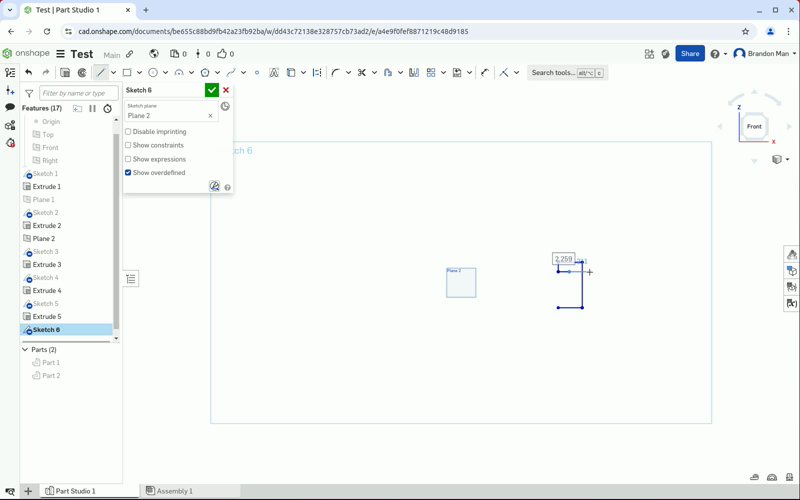
mouse_move(569, 283)
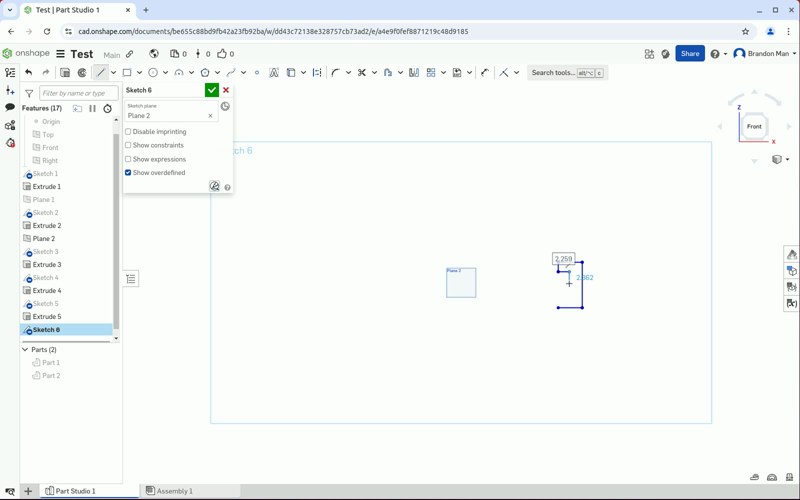
click(569, 283)
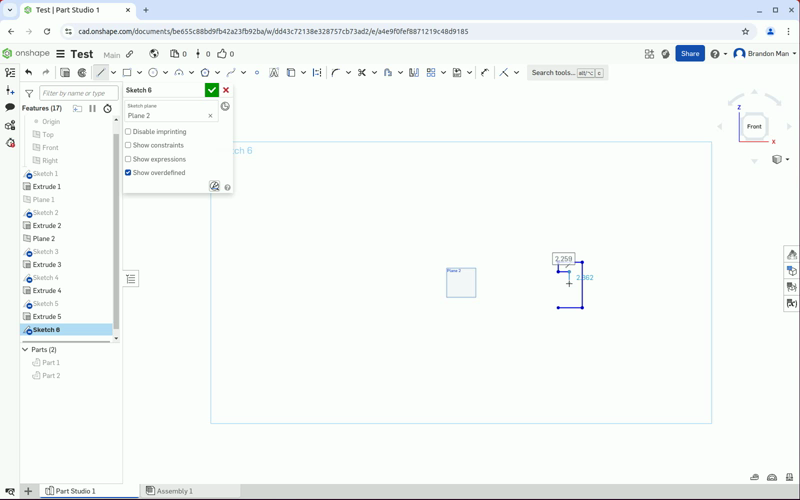
key_up(shift)
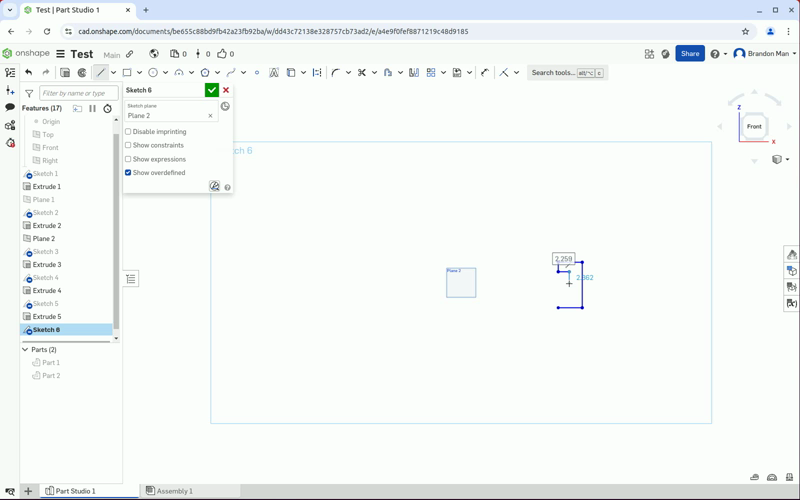
key_down(shift)
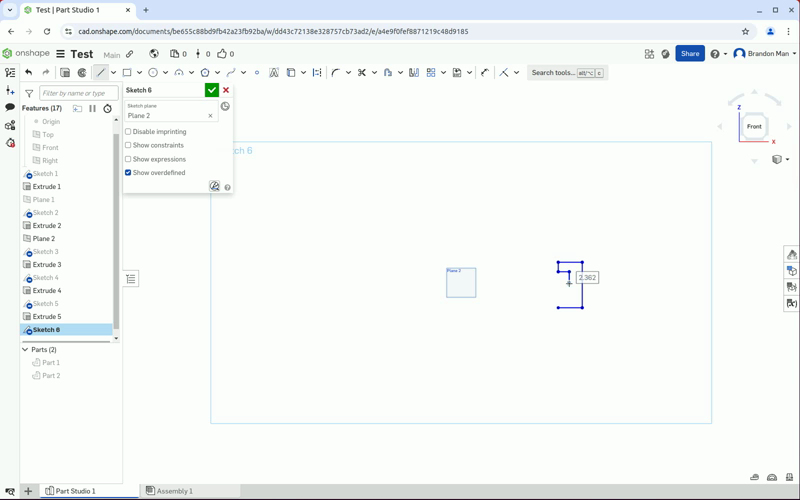
mouse_move(589, 283)
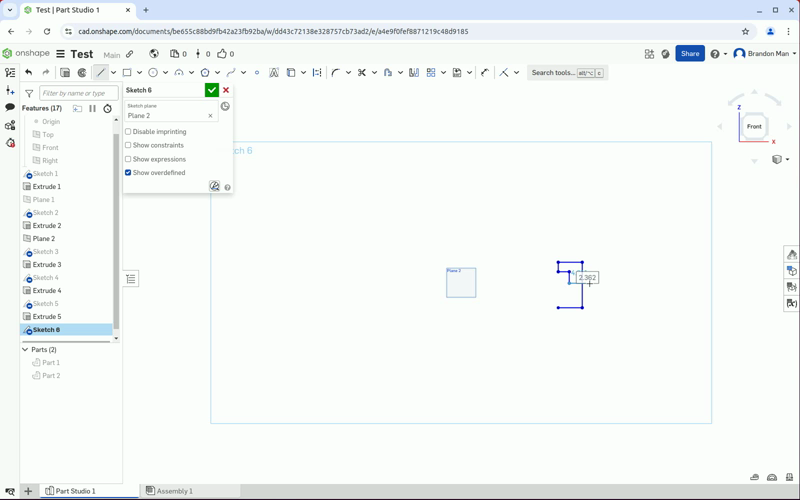
mouse_move(569, 294)
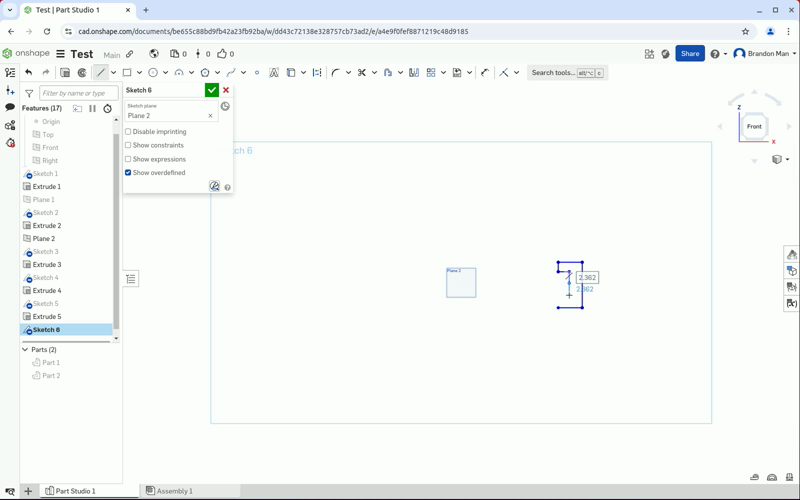
click(569, 294)
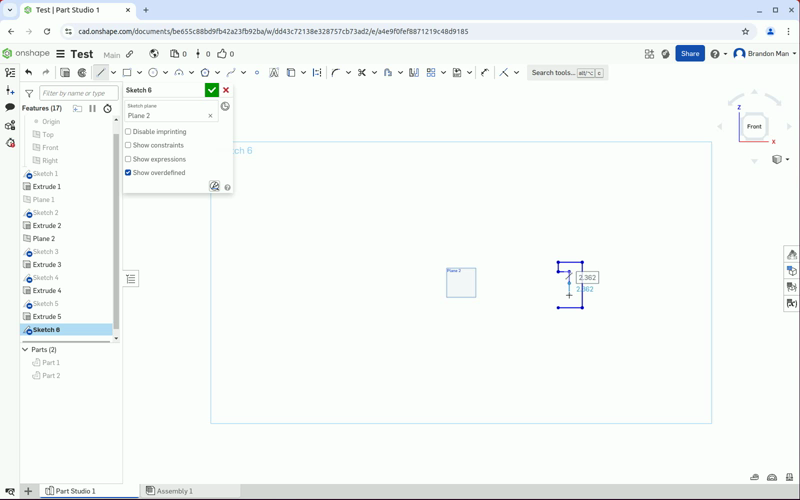
key_up(shift)
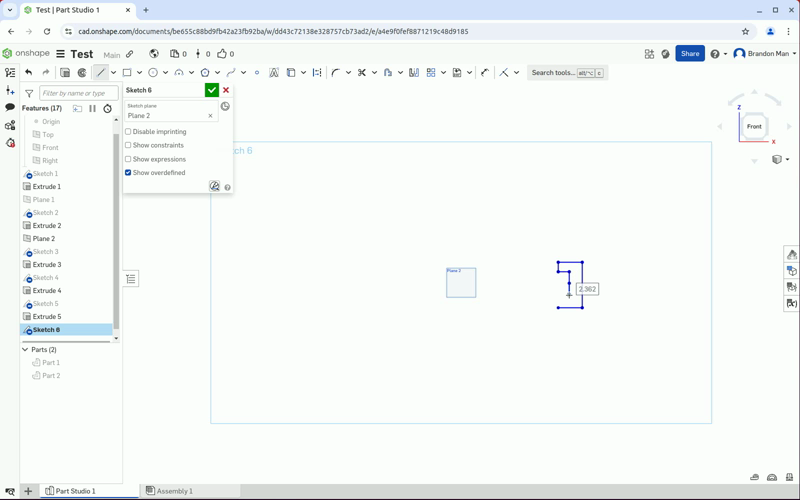
key_down(shift)
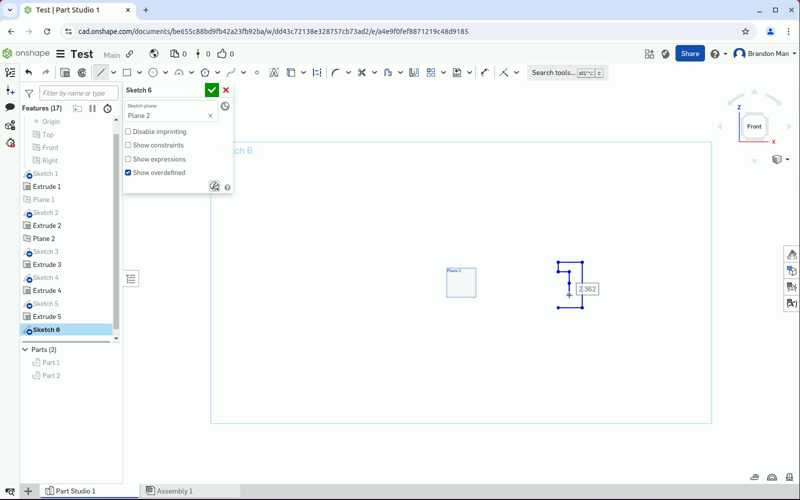
mouse_move(589, 294)
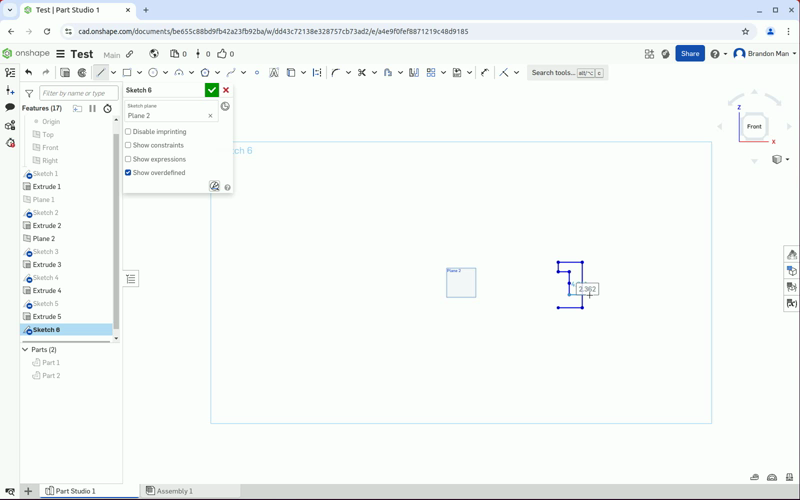
mouse_move(558, 294)
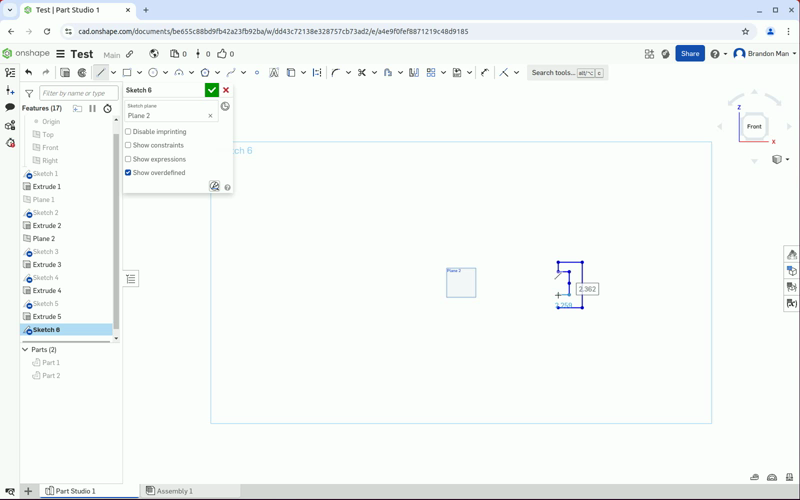
click(558, 294)
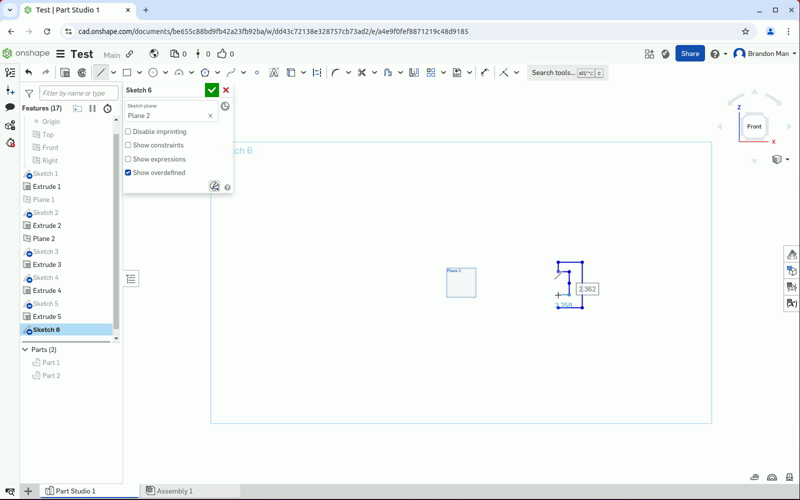
key_up(shift)
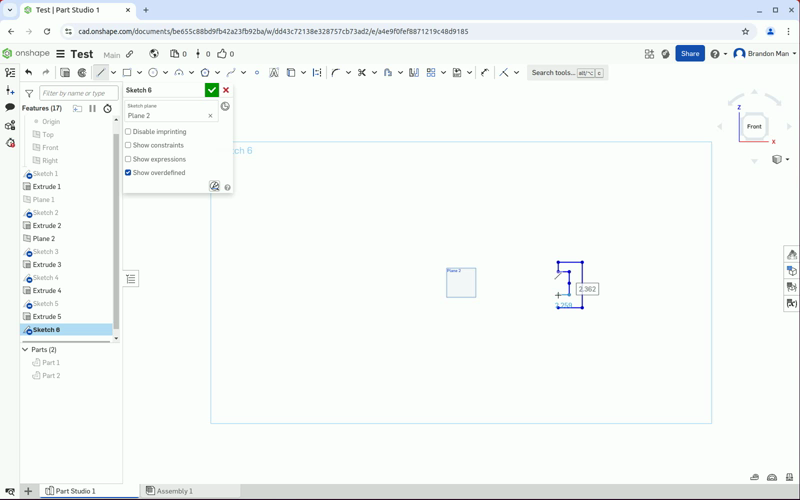
mouse_move(588, 294)
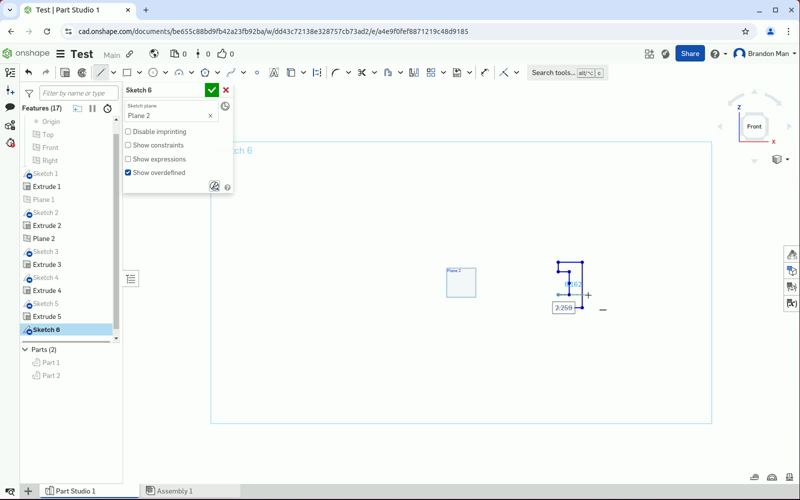
key_down(shift)
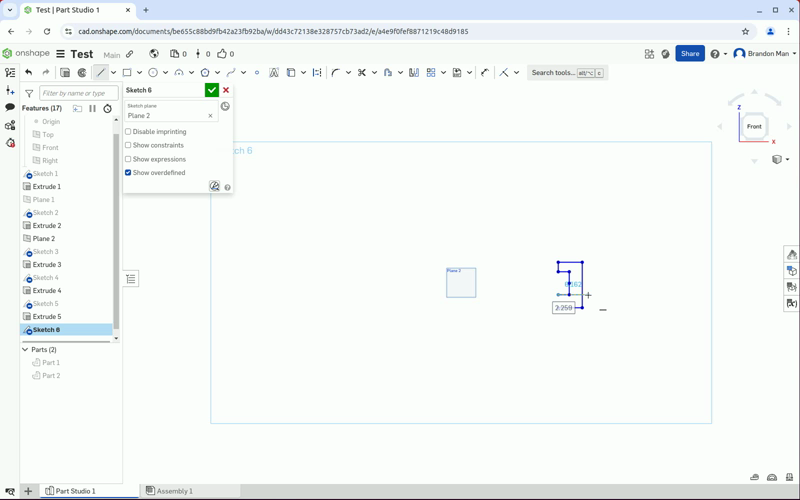
mouse_move(558, 307)
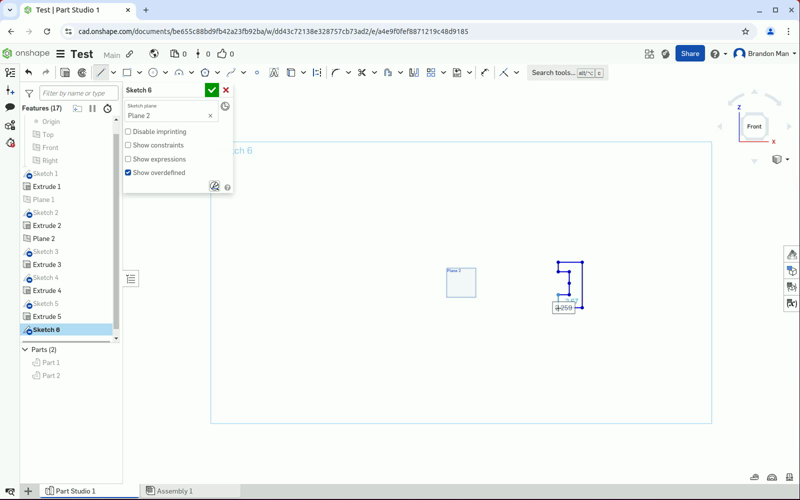
key_up(shift)
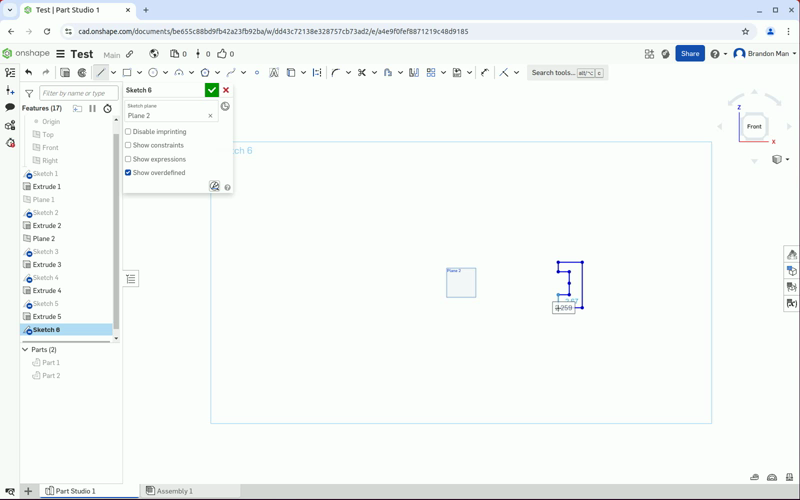
click(558, 307)
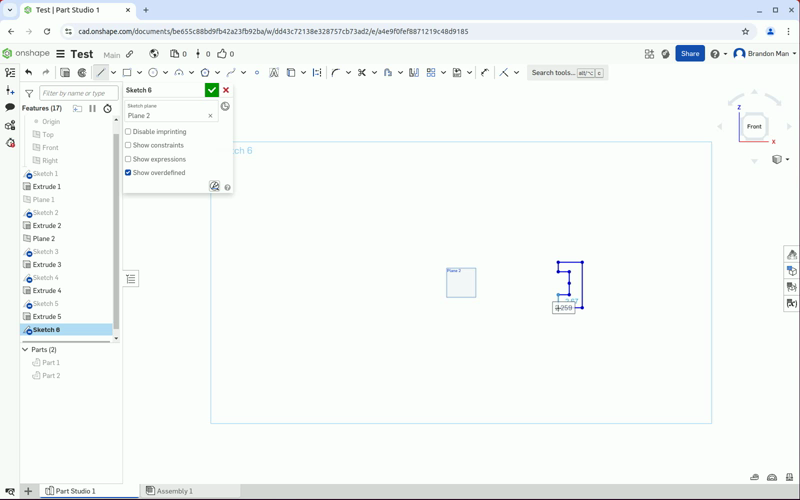
key(esc)
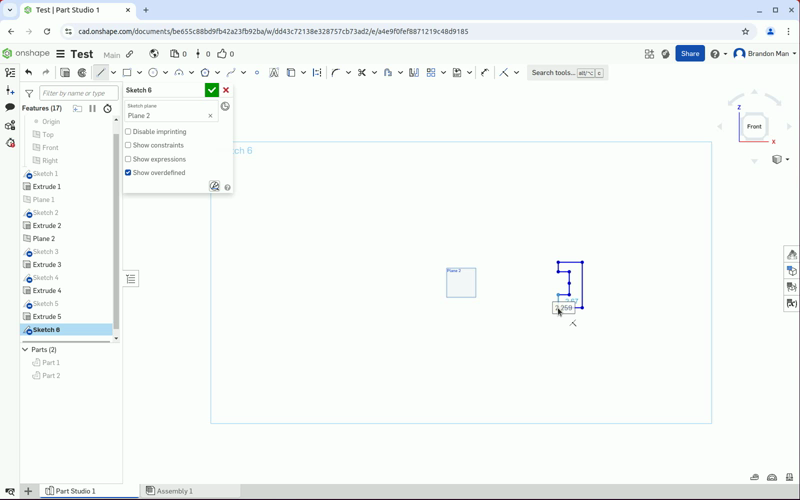
mouse_move(569, 267)
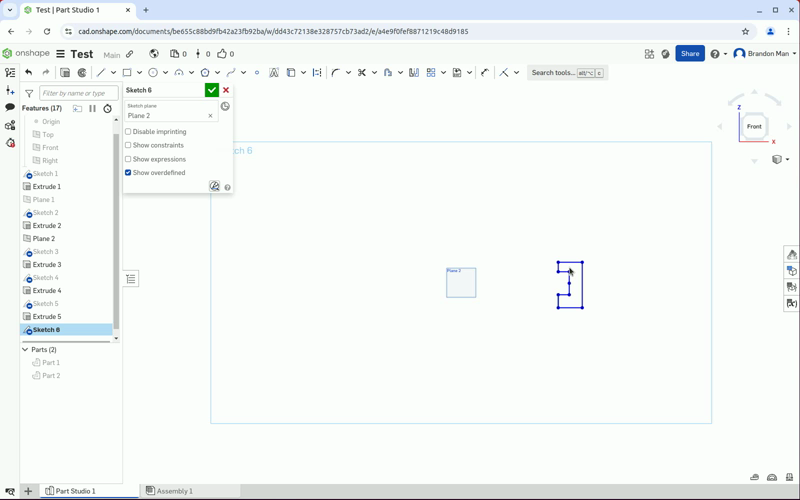
scroll(6)
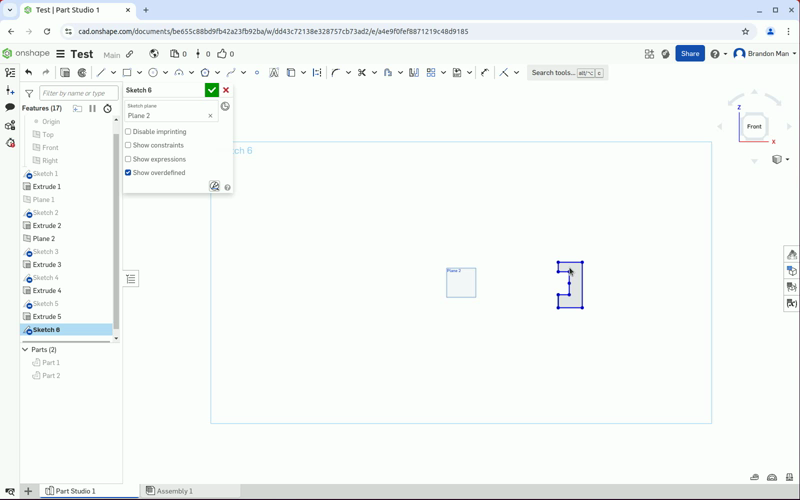
scroll(6)
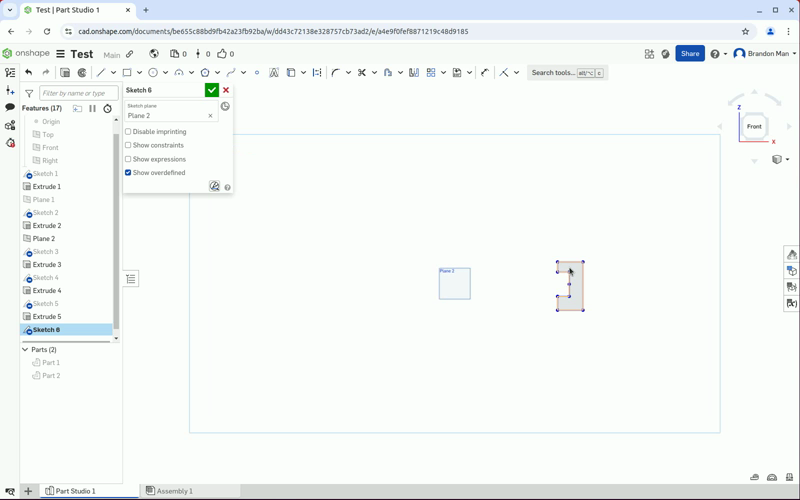
scroll(6)
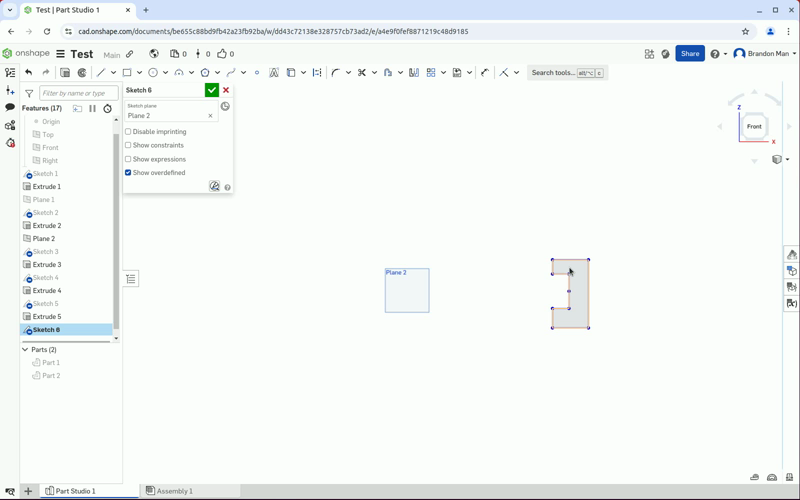
scroll(6)
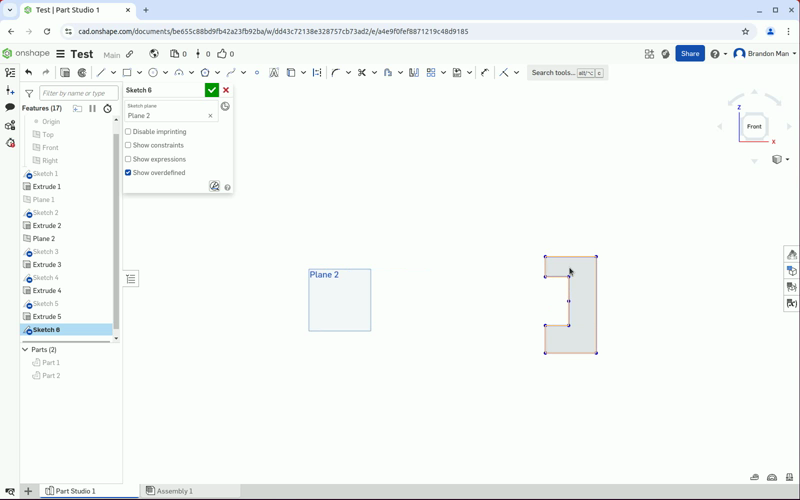
scroll(6)
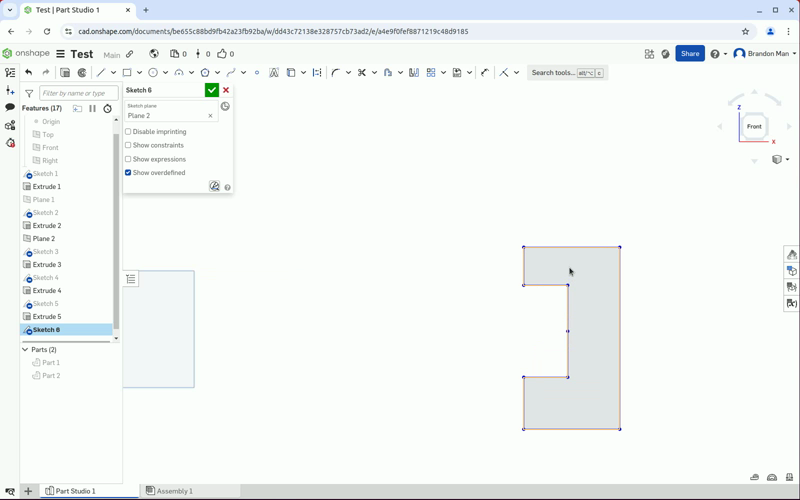
scroll(6)
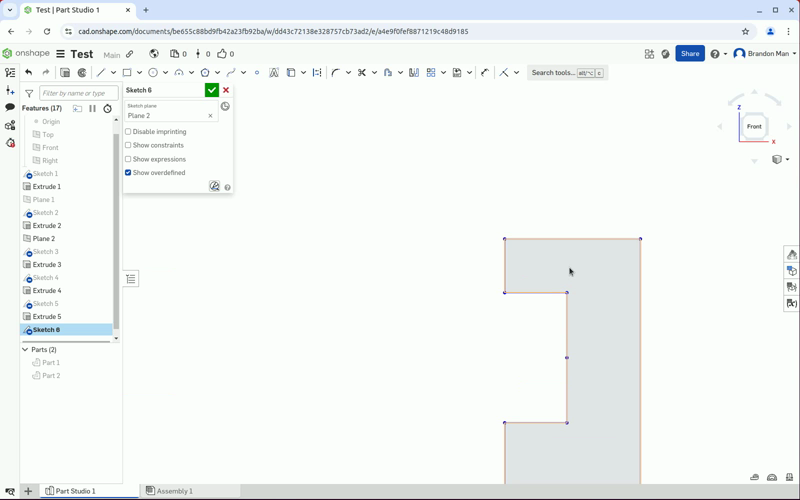
scroll(6)
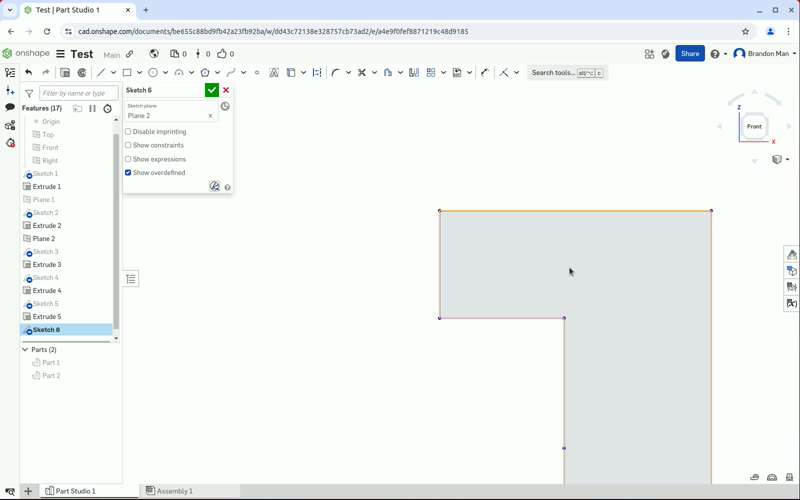
click(569, 267)
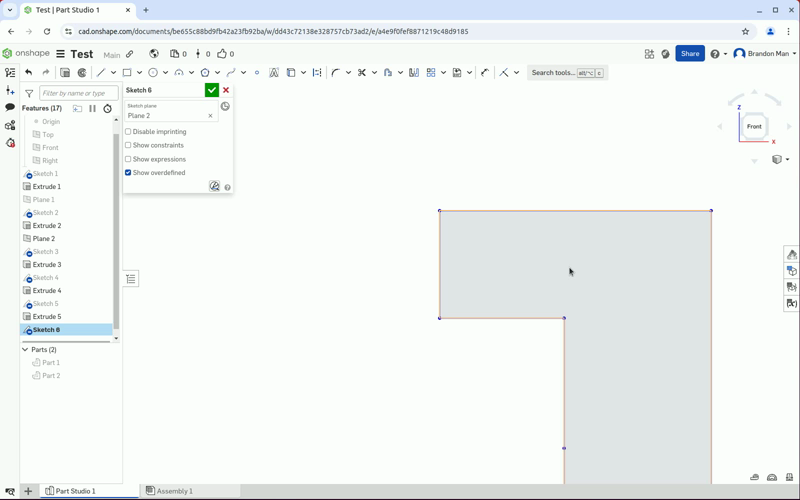
scroll(-6)
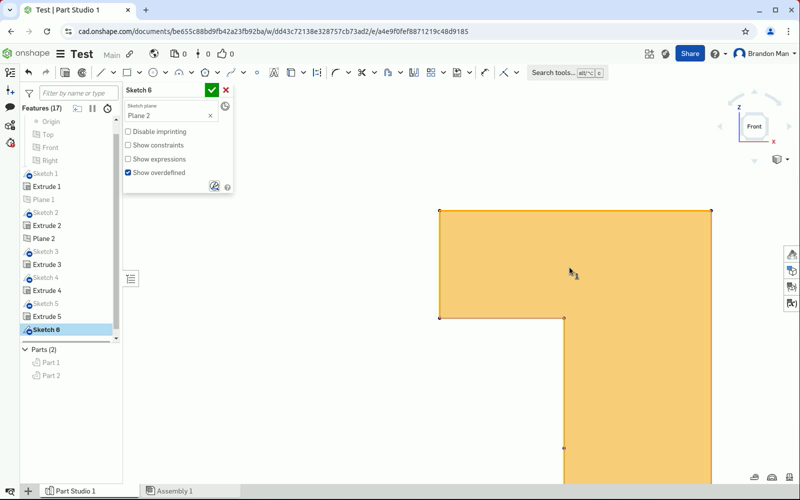
scroll(-6)
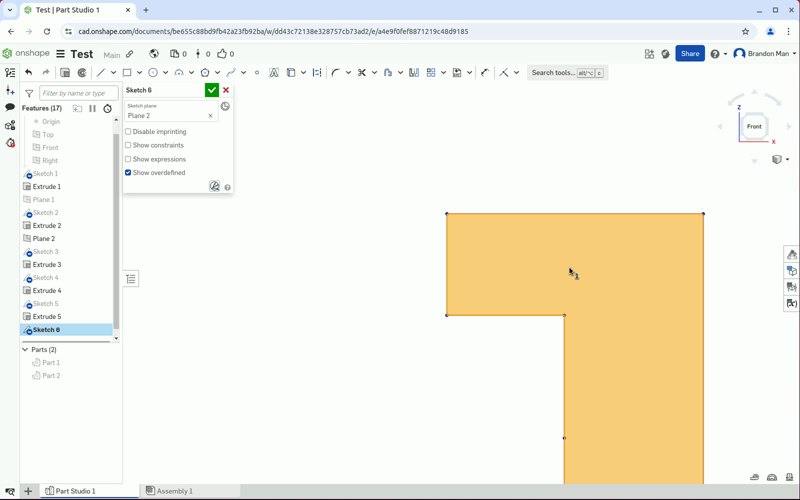
scroll(-6)
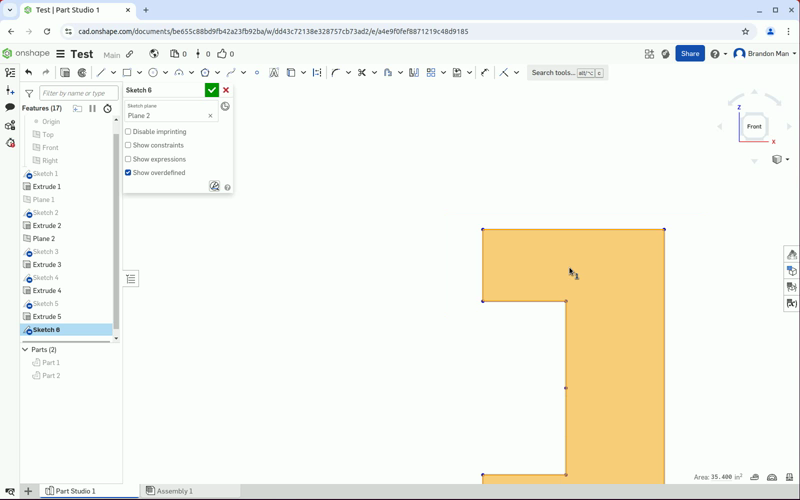
scroll(-6)
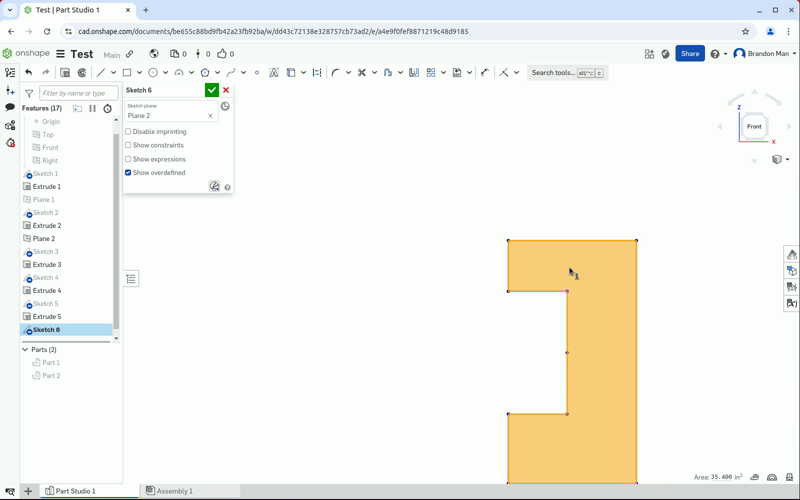
scroll(-6)
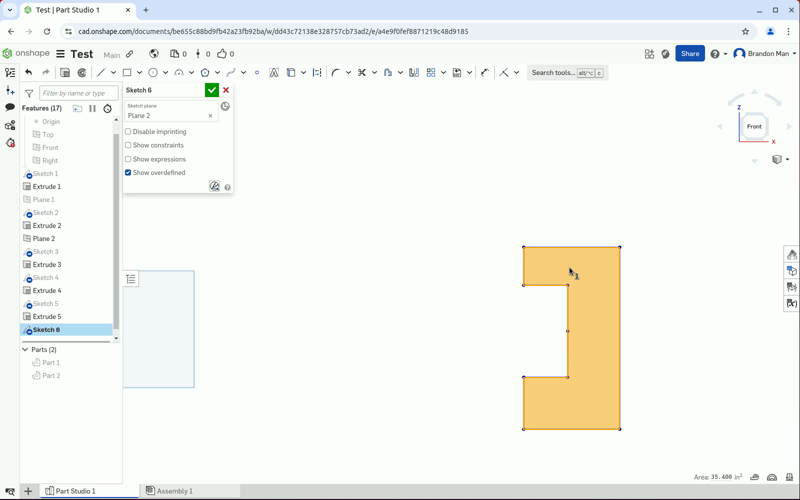
scroll(-6)
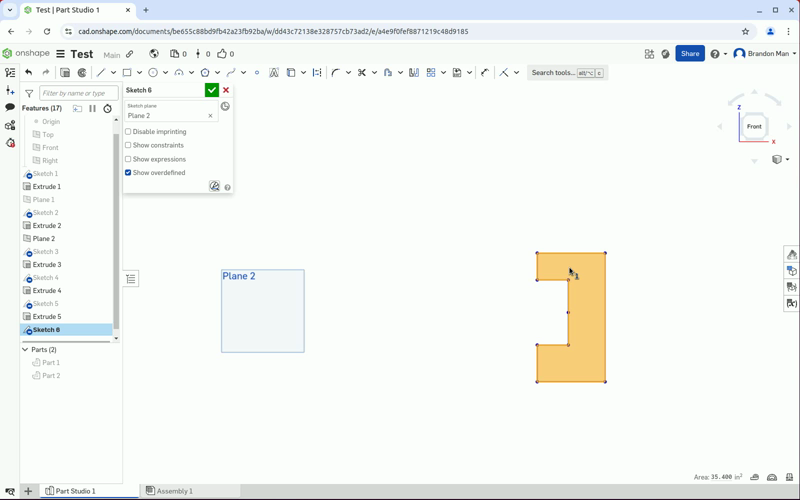
scroll(-6)
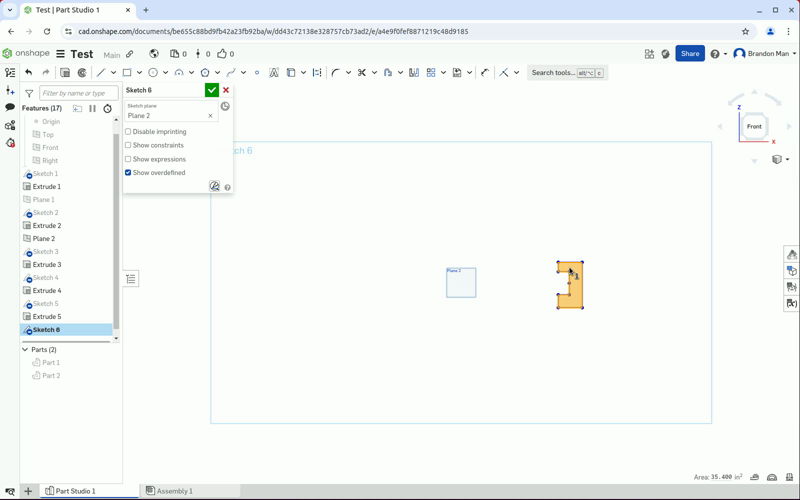
mouse_move(73, 352)
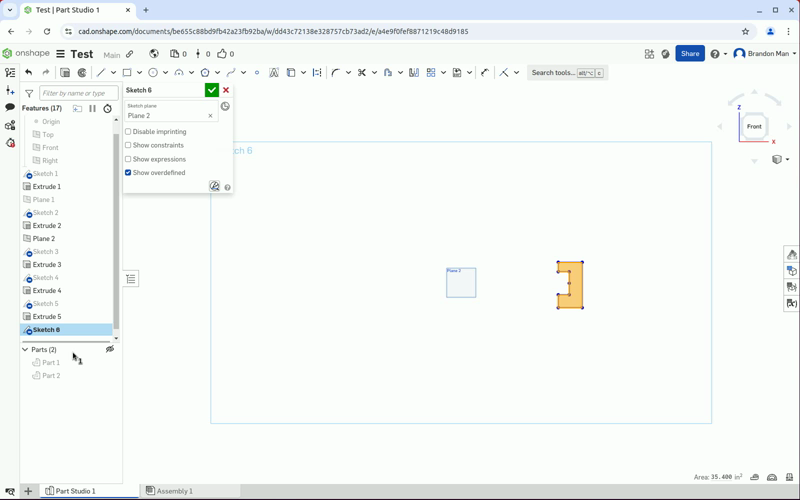
key(shift+y)
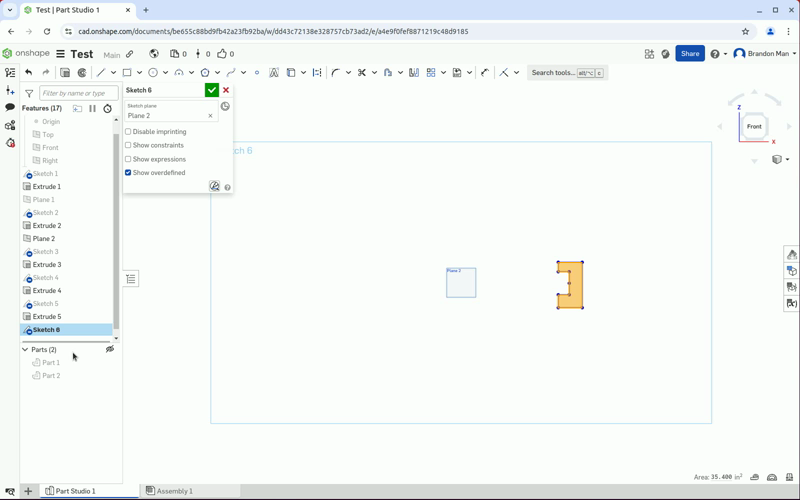
key(shift+e)
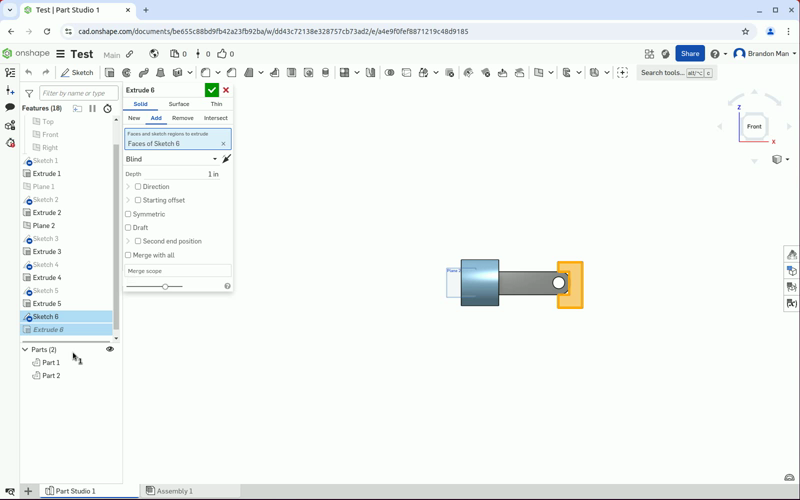
mouse_move(143, 106)
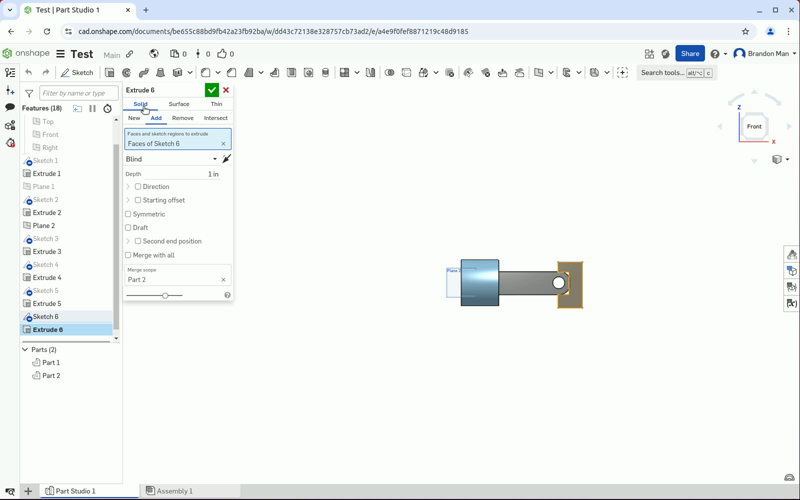
click(143, 106)
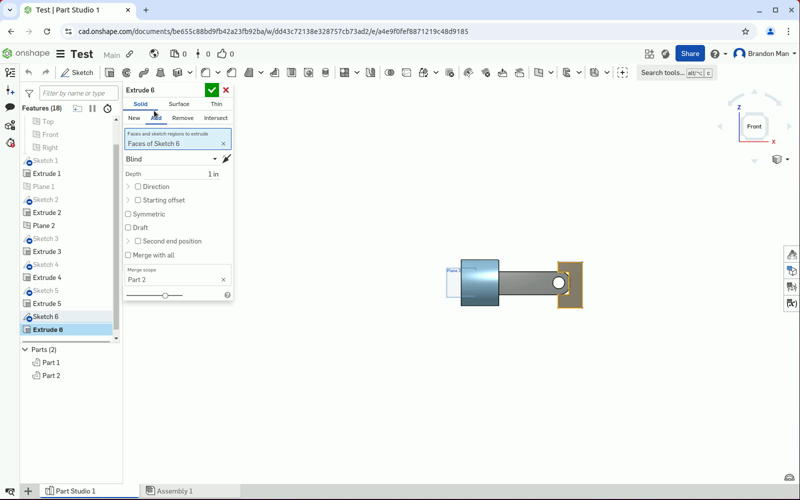
mouse_move(186, 120)
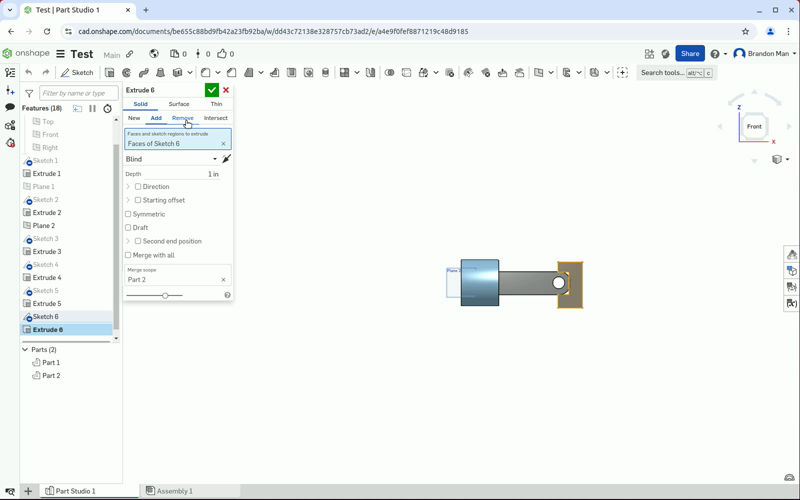
click(186, 120)
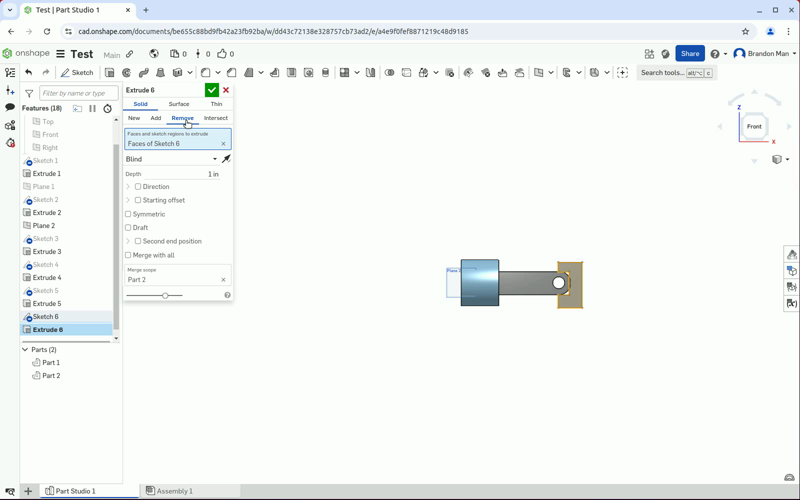
key(tab, 4)
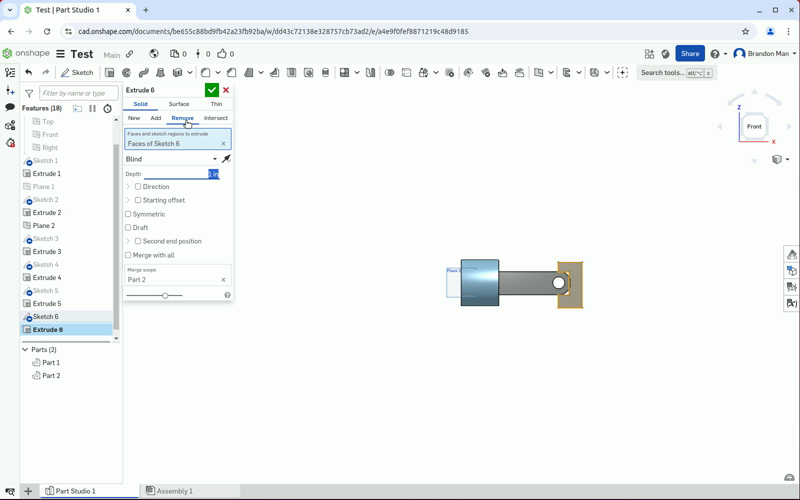
text(19.256)
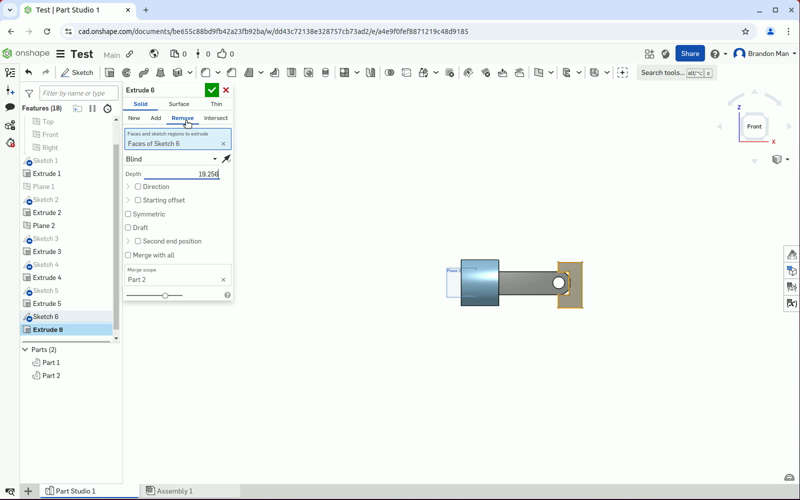
key(tab, 3)
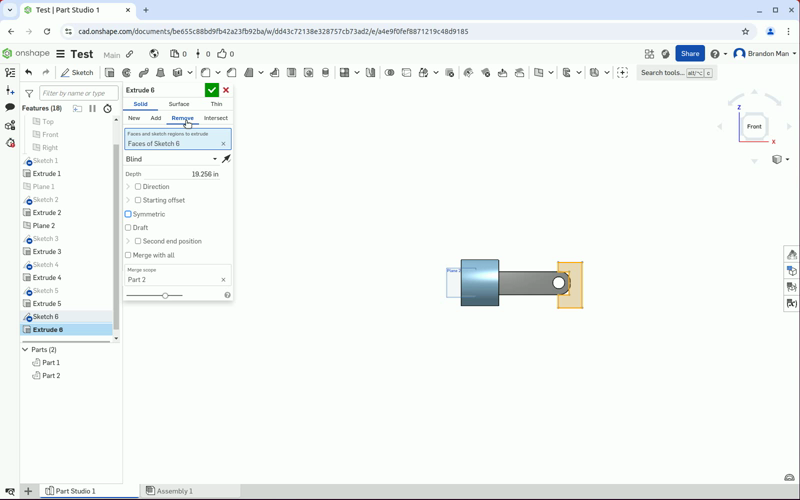
key(space)
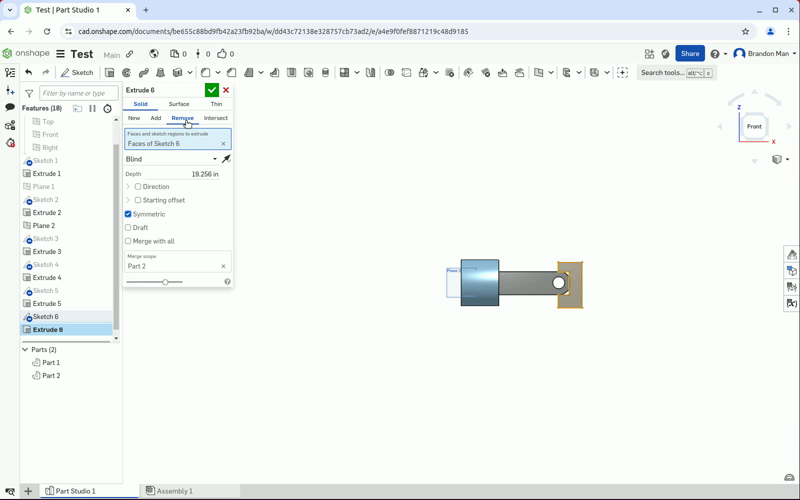
key(tab, 2)
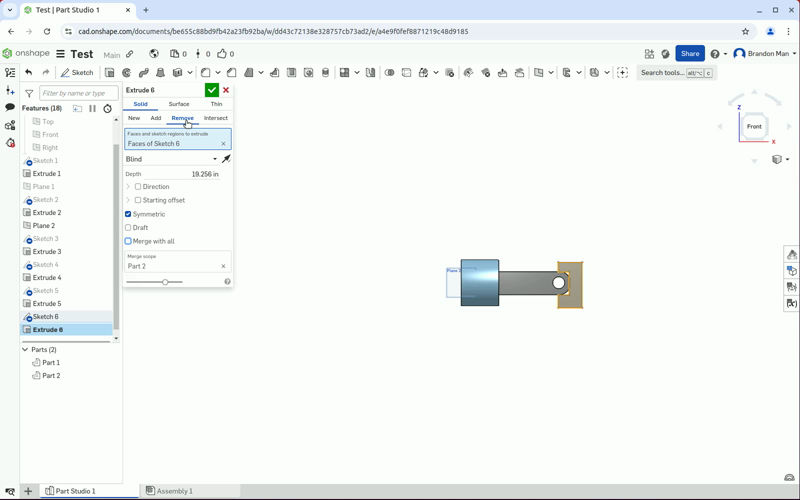
key(space)
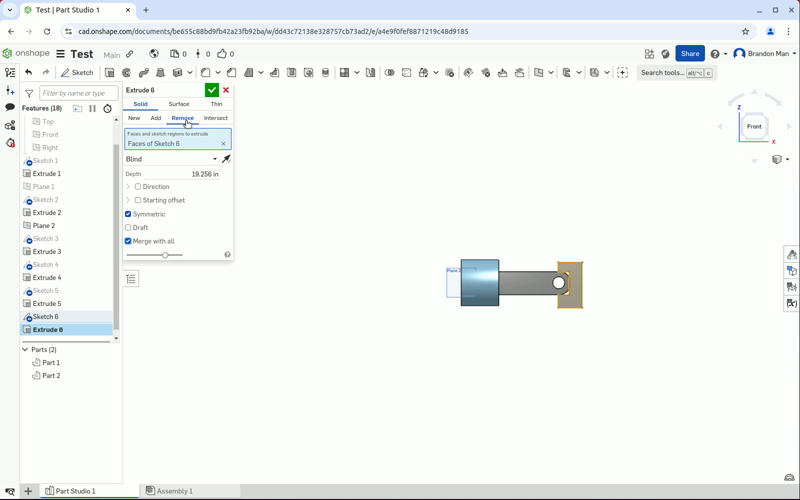
key(enter)
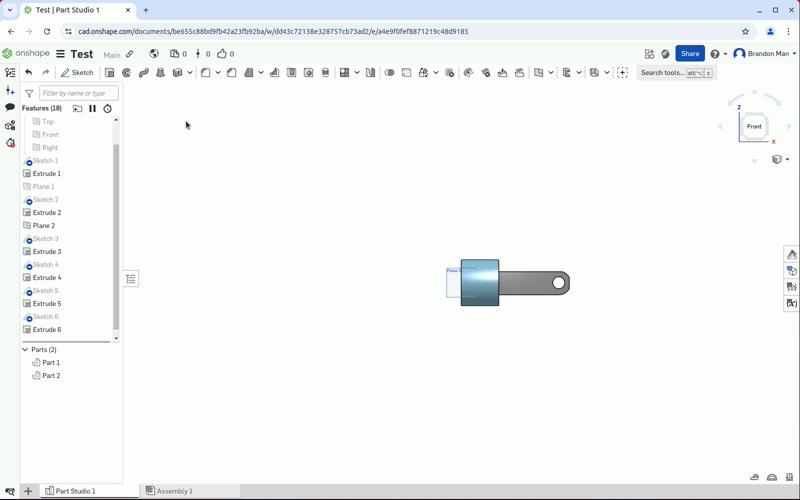
key(shift+h)
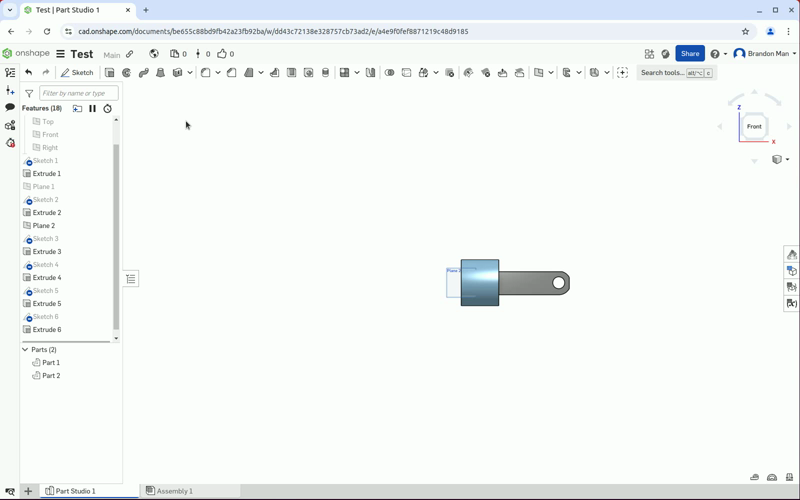
key(shift+h)
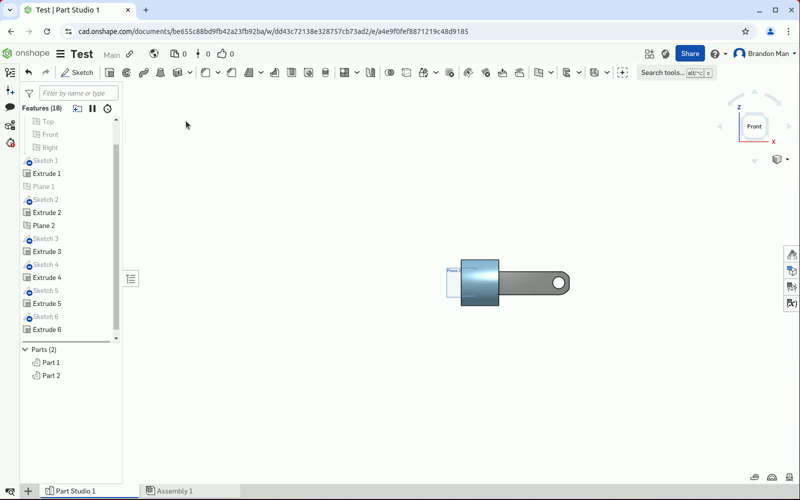
mouse_move(69, 163)
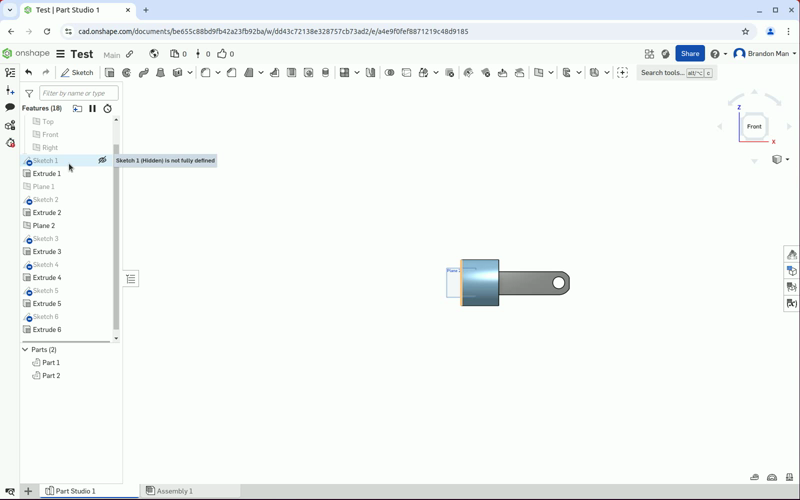
click(69, 163)
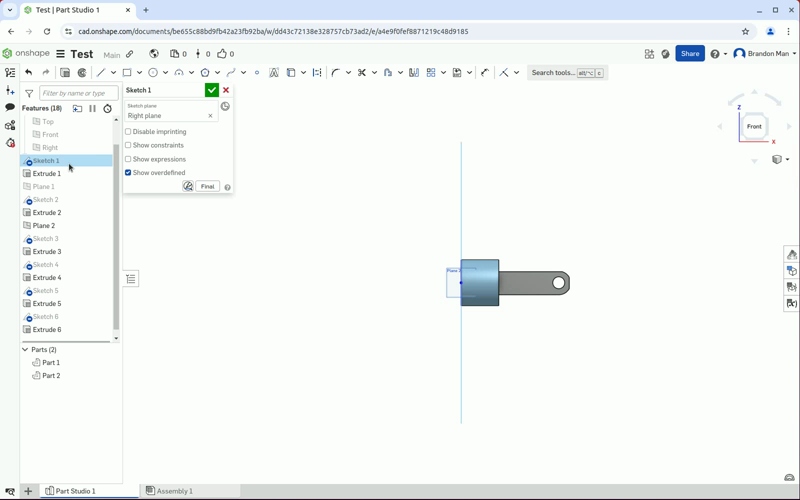
mouse_move(229, 92)
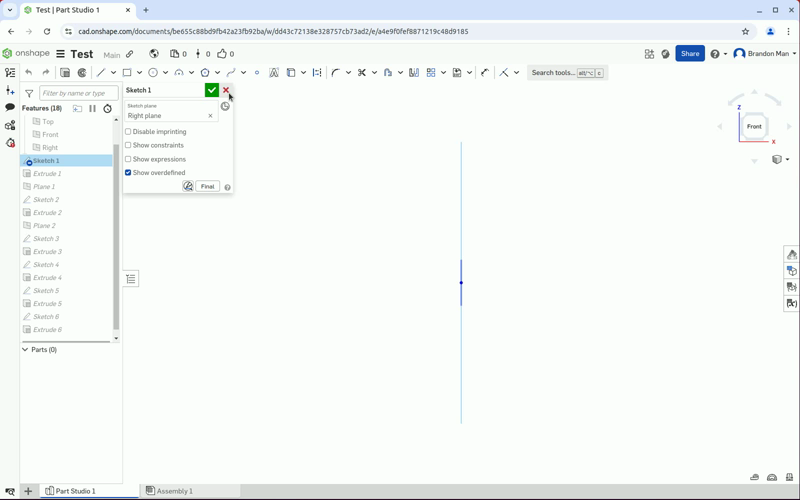
click(229, 92)
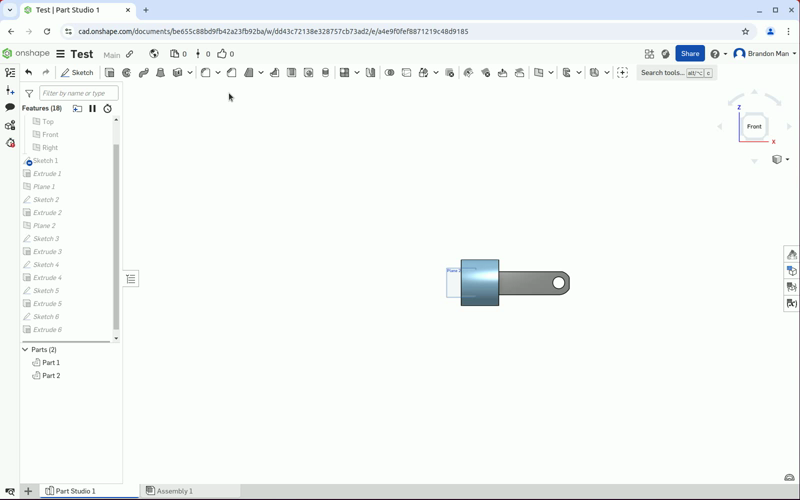
mouse_move(73, 352)
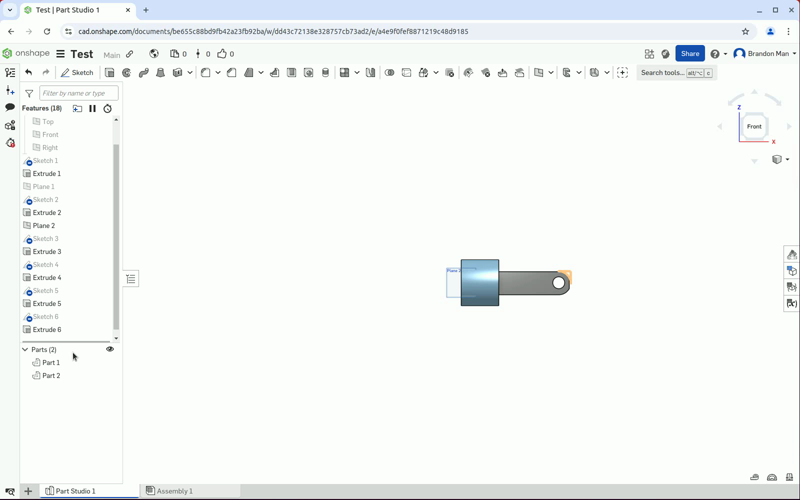
key(y)
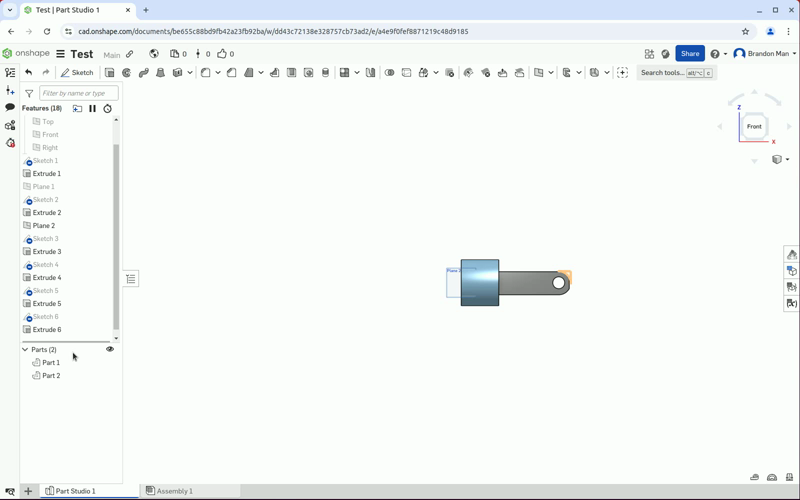
key(shift+p)
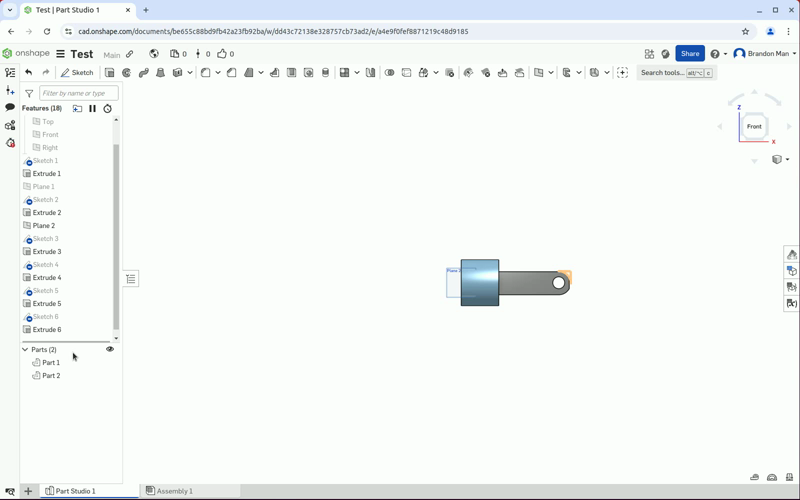
key(space)
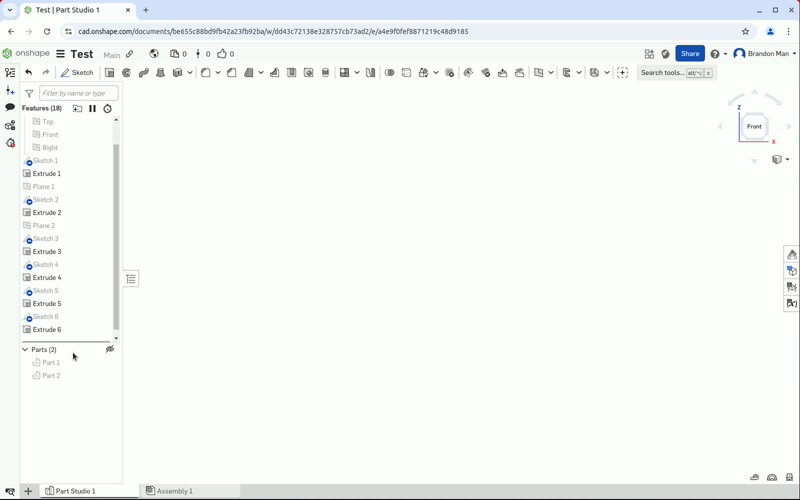
key_down(shift)
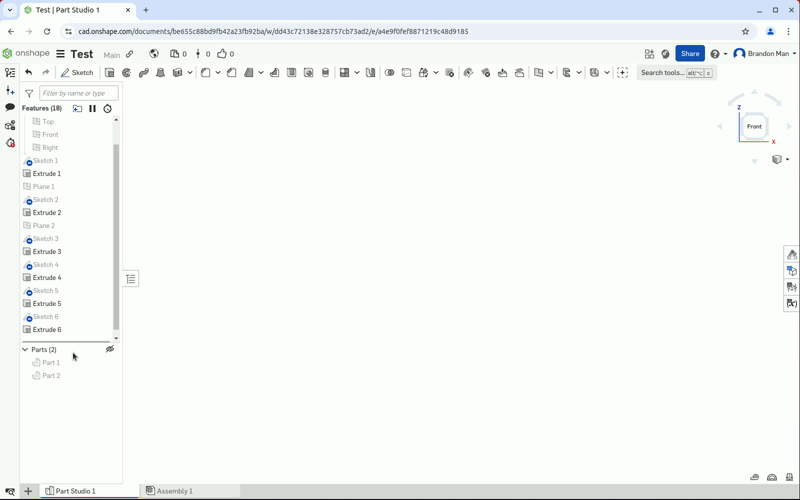
key(left)
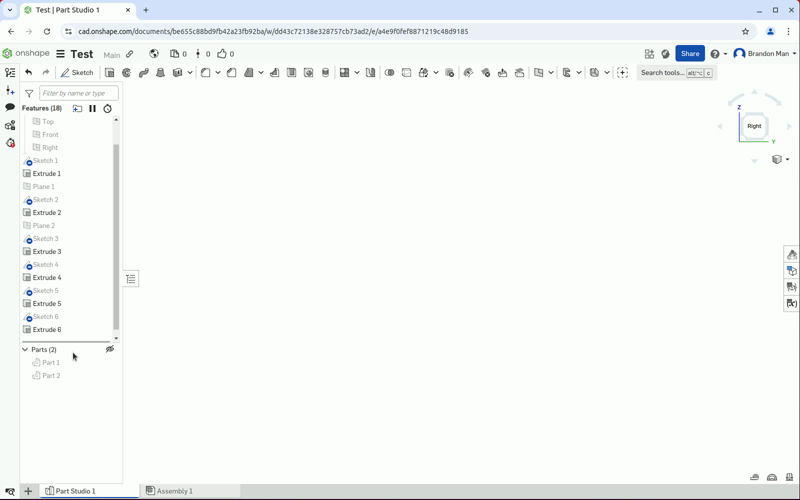
key_up(shift)
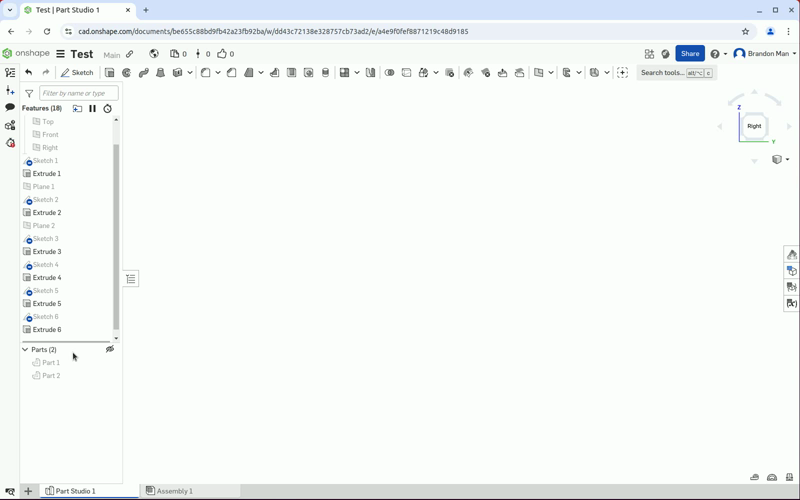
mouse_move(73, 352)
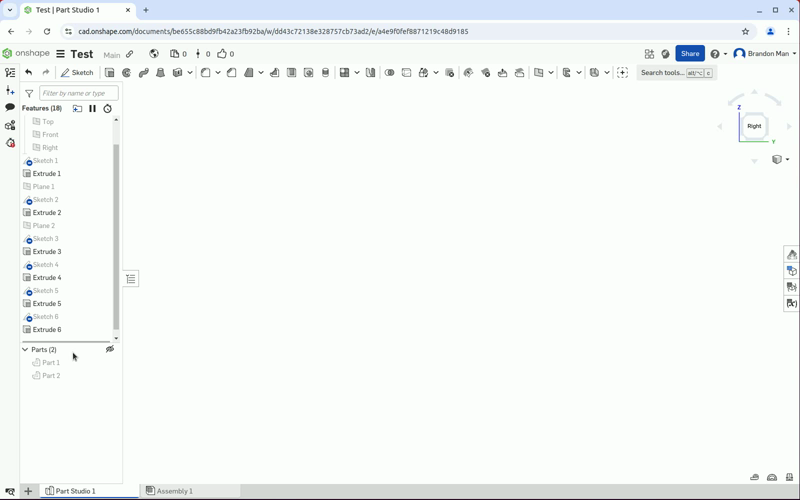
key(shift+y)
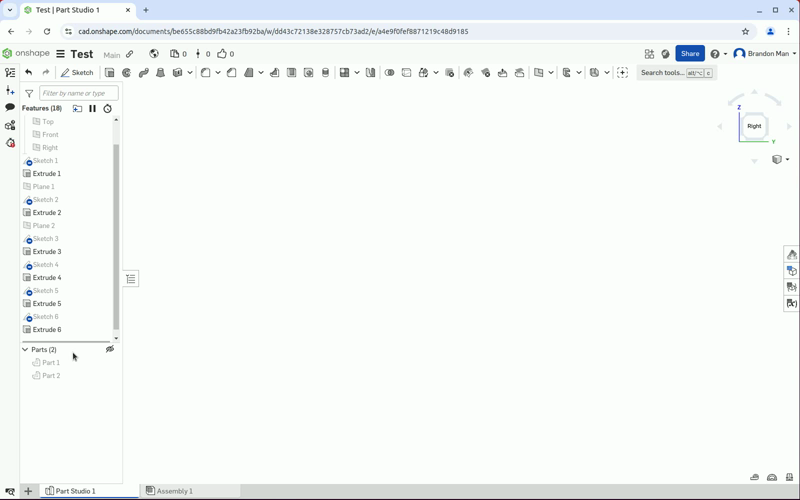
key(shift+s)
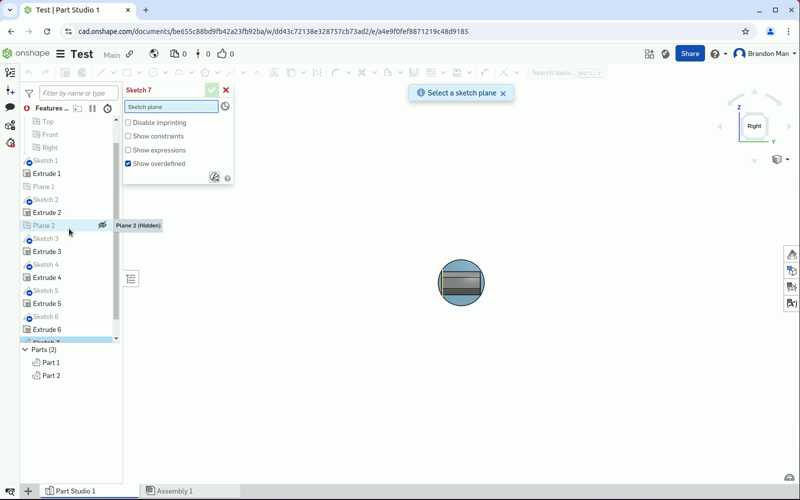
scroll(3)
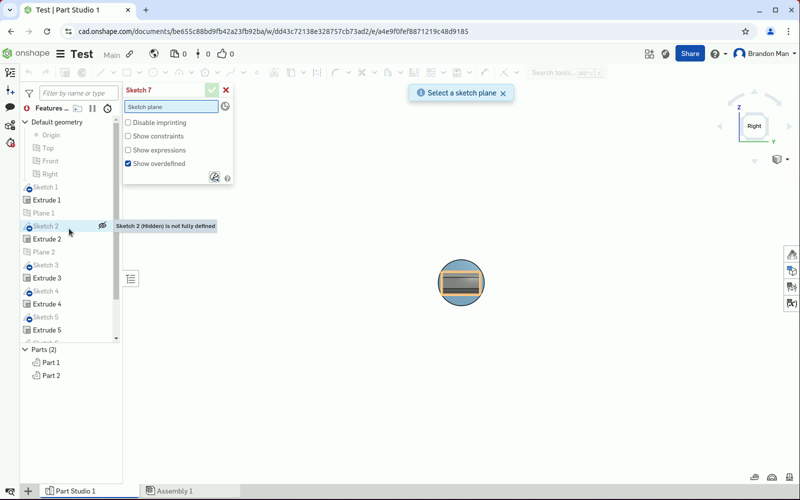
mouse_move(69, 176)
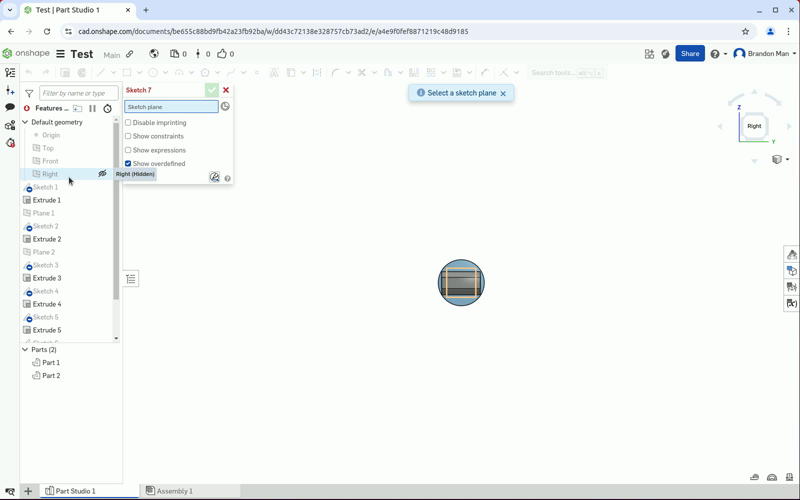
click(69, 176)
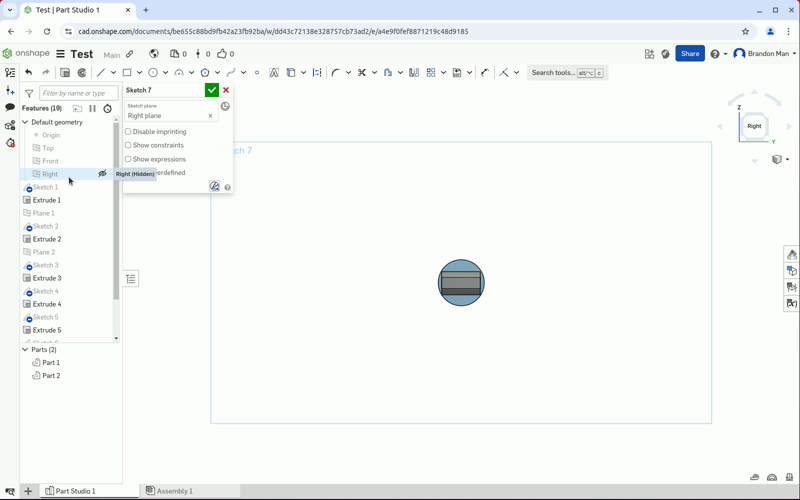
mouse_move(73, 352)
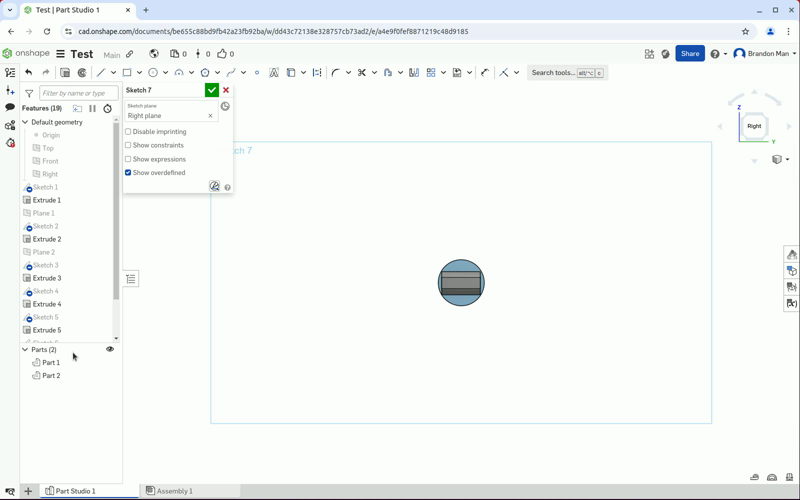
key(y)
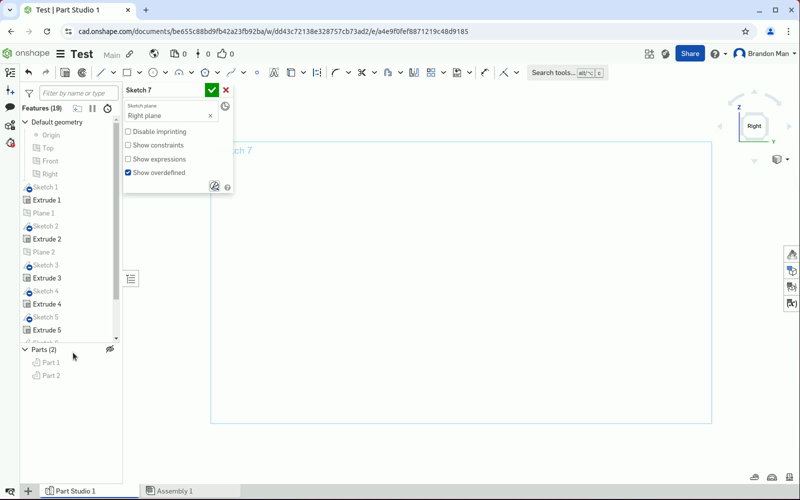
key(c)
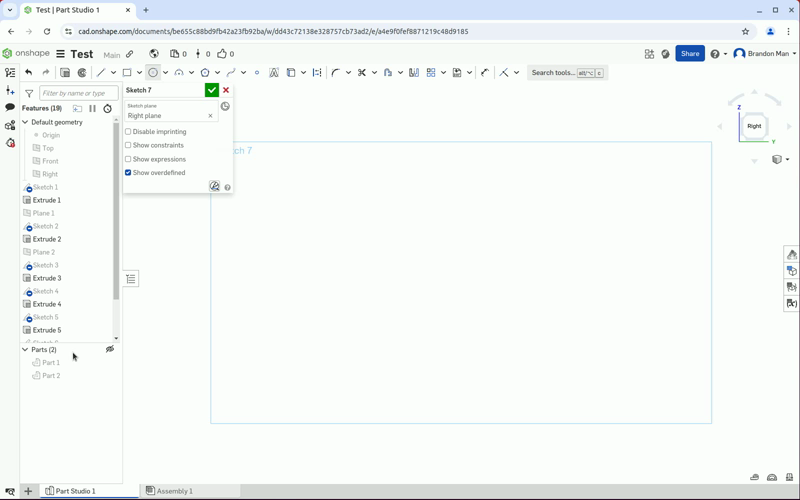
key_down(shift)
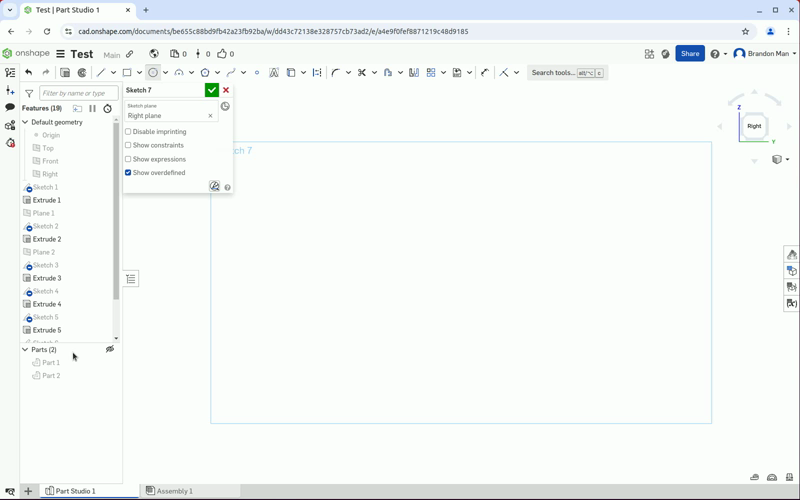
mouse_move(461, 282)
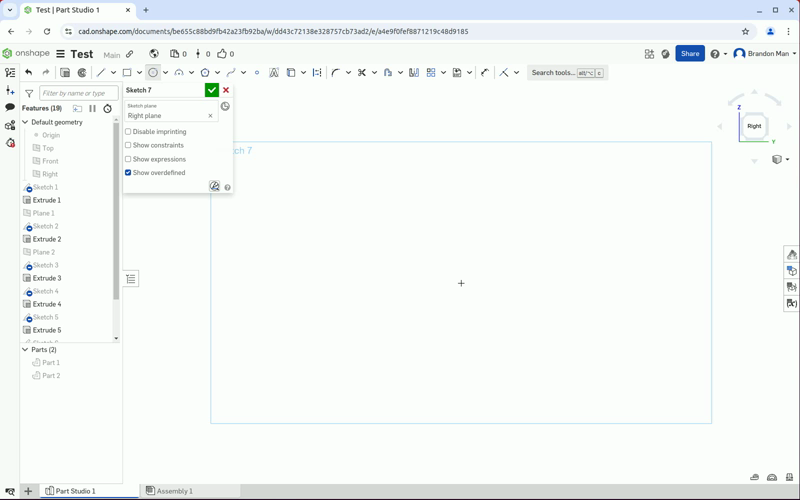
click(461, 282)
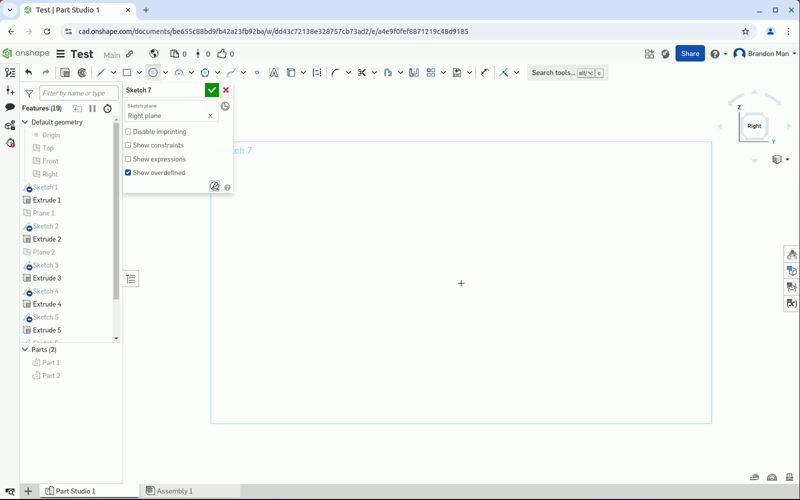
key_up(shift)
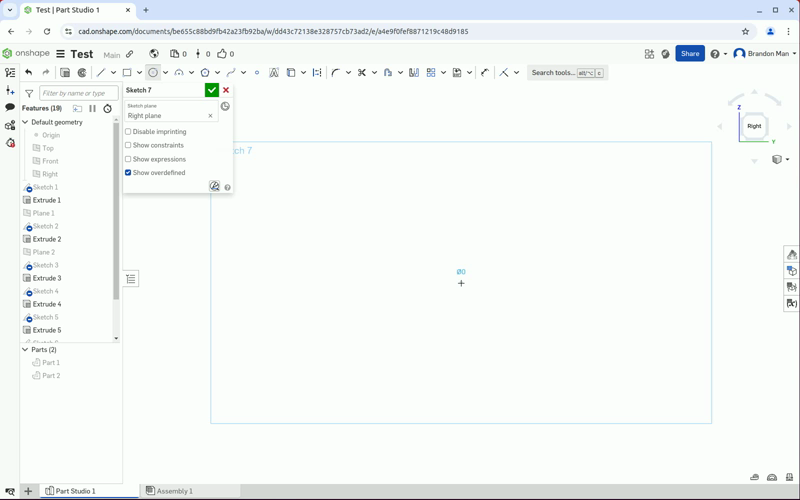
mouse_move(467, 282)
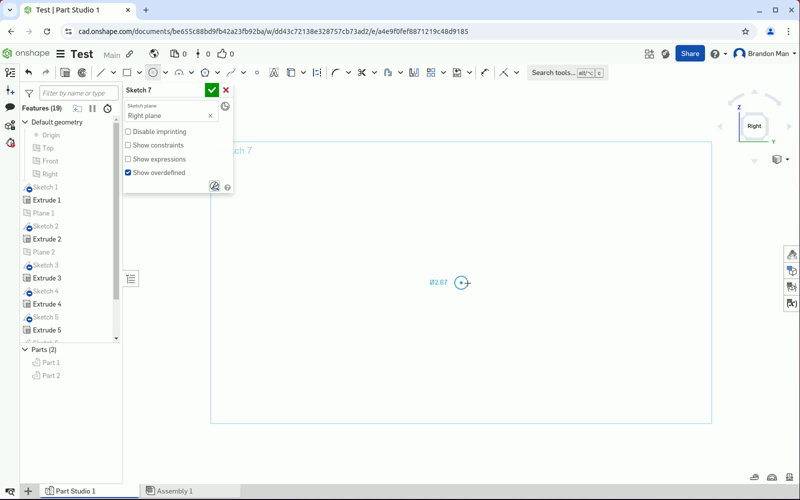
click(467, 282)
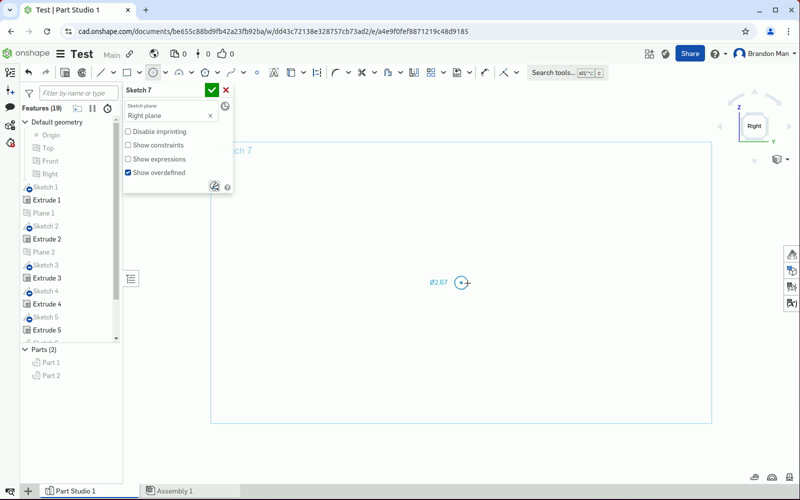
key(esc)
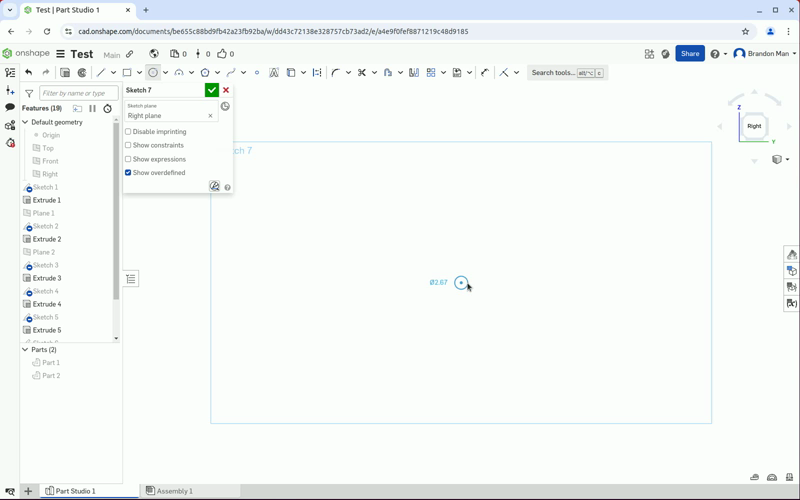
mouse_move(465, 279)
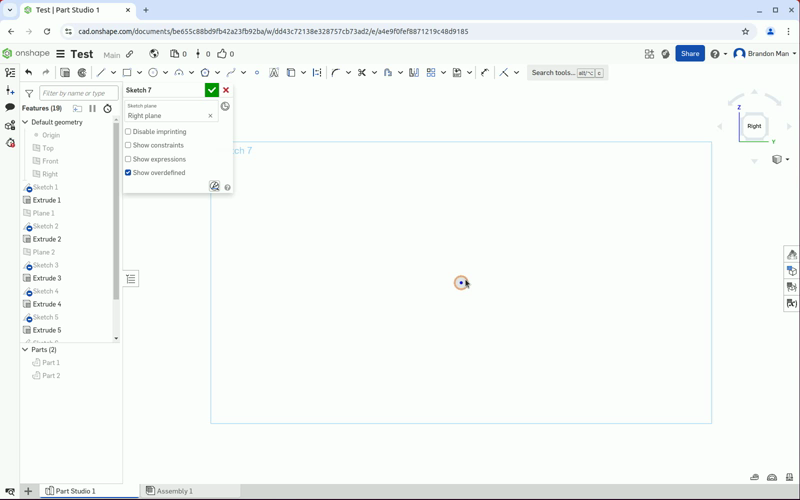
scroll(6)
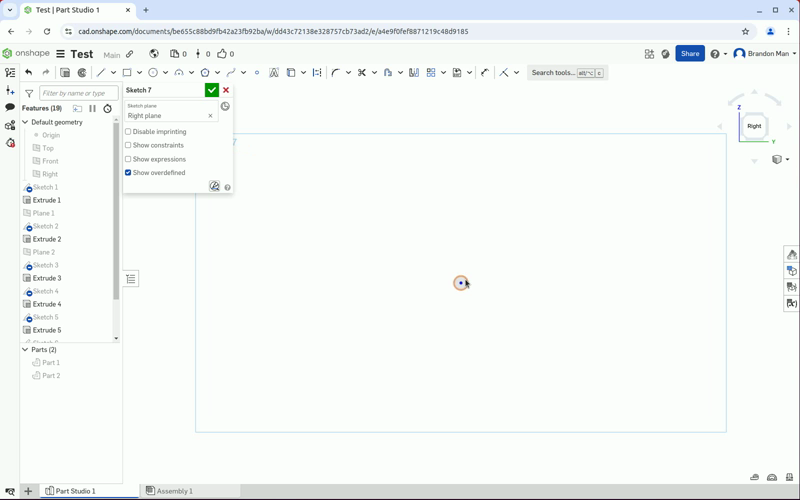
scroll(6)
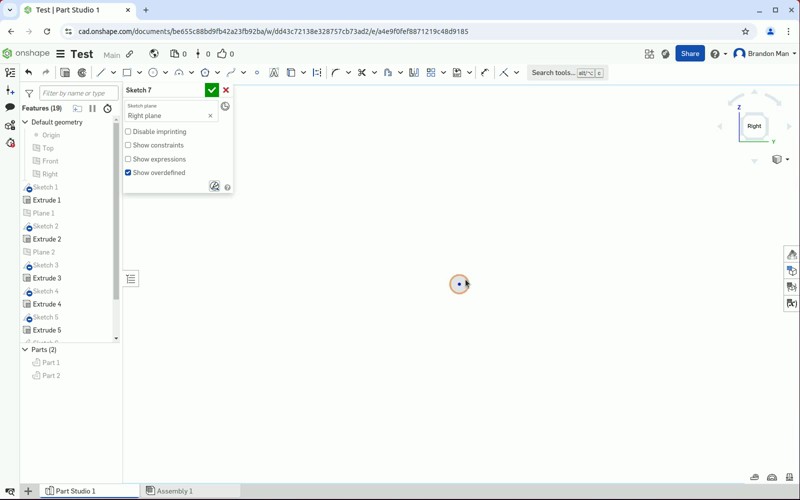
scroll(6)
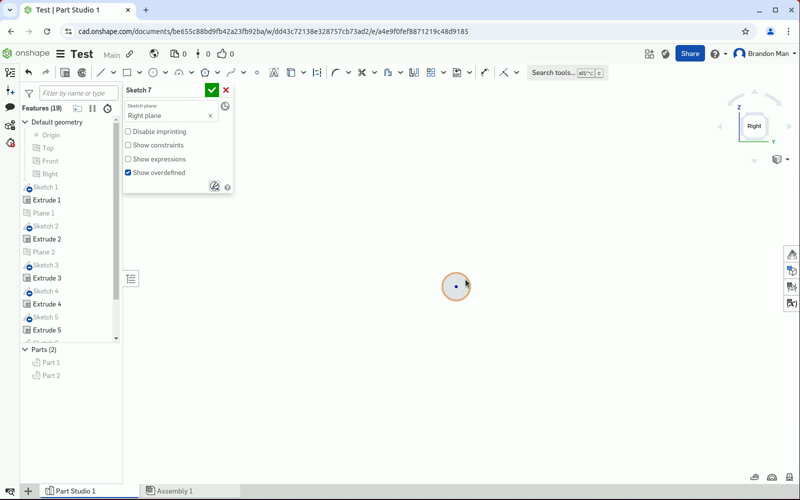
scroll(6)
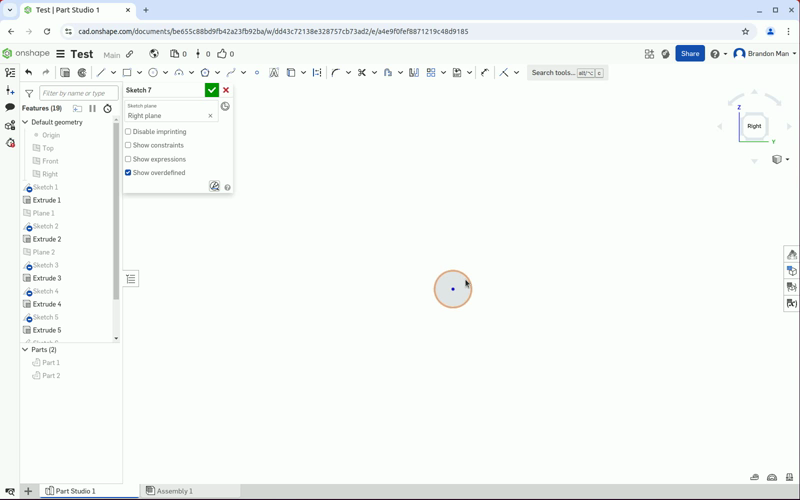
scroll(6)
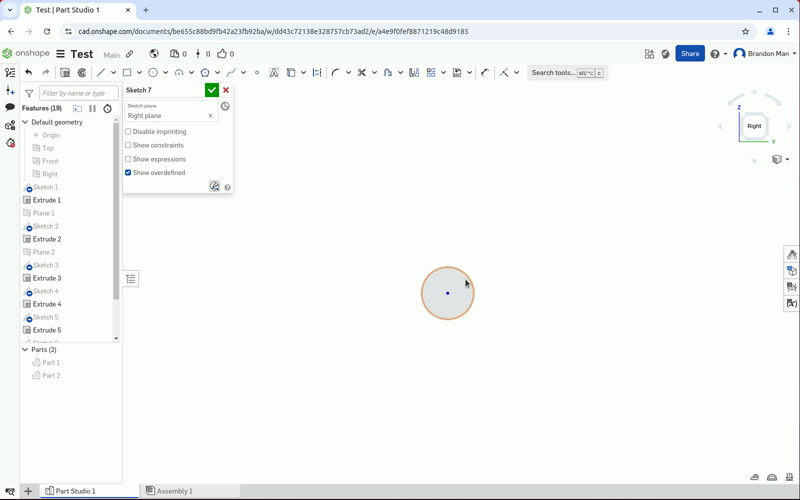
scroll(6)
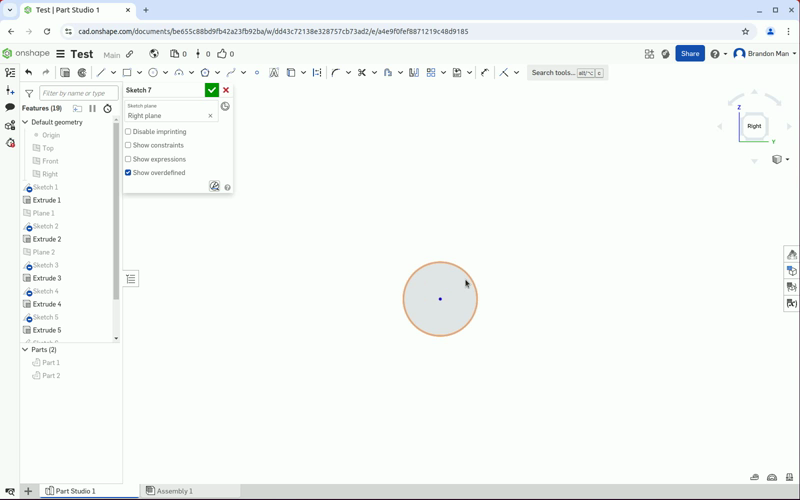
scroll(6)
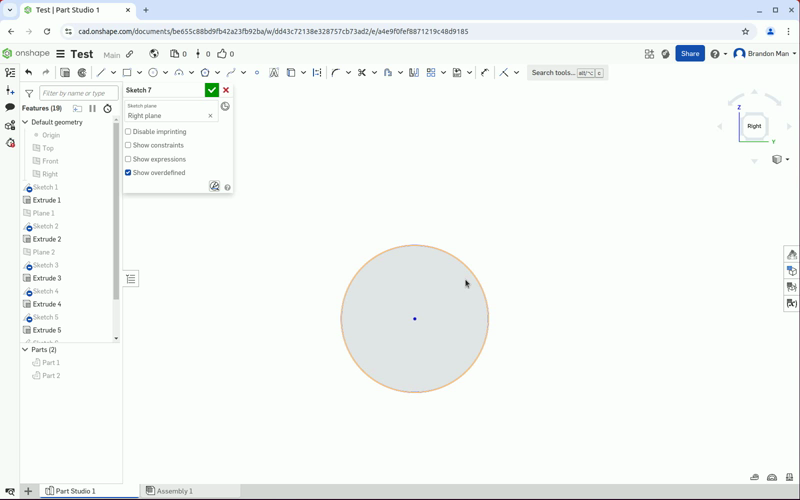
click(465, 279)
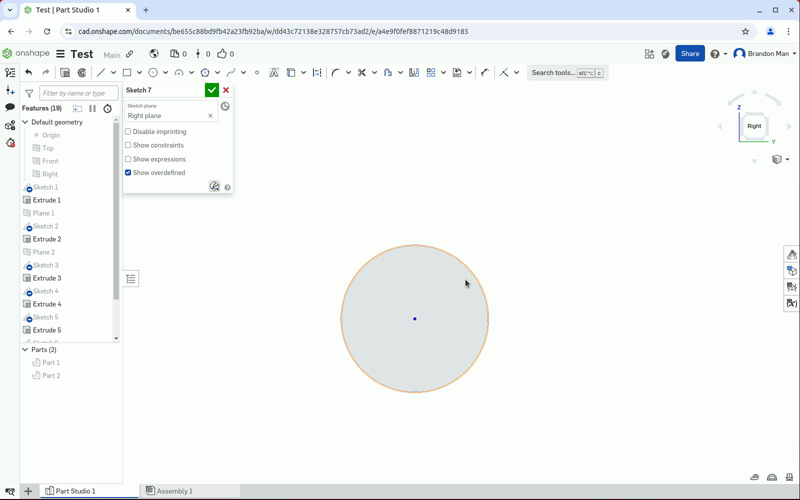
scroll(-6)
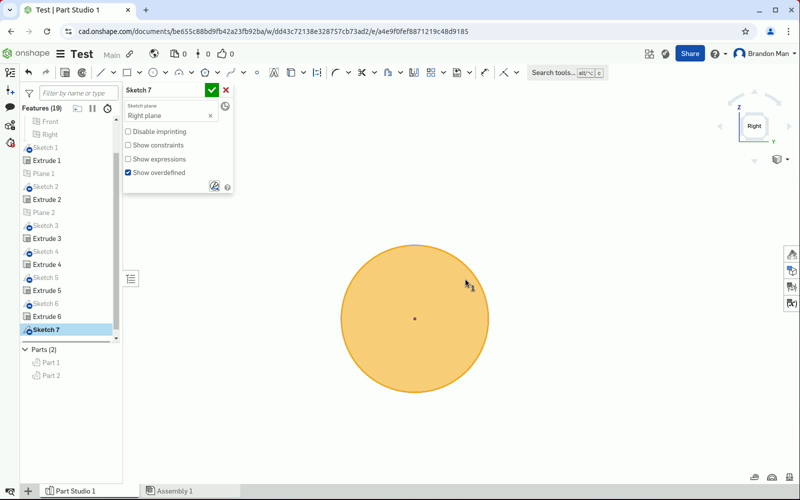
scroll(-6)
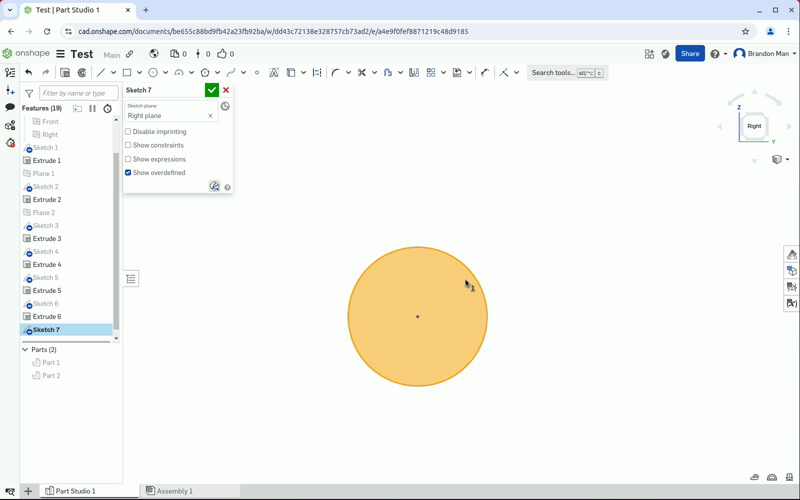
scroll(-6)
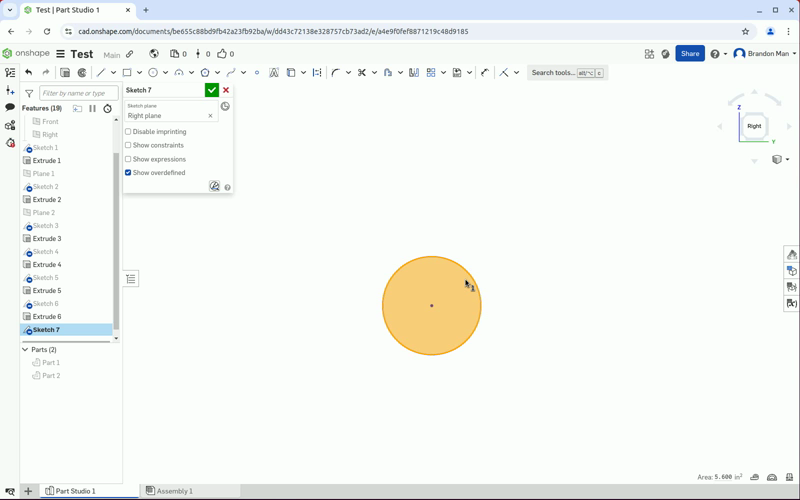
scroll(-6)
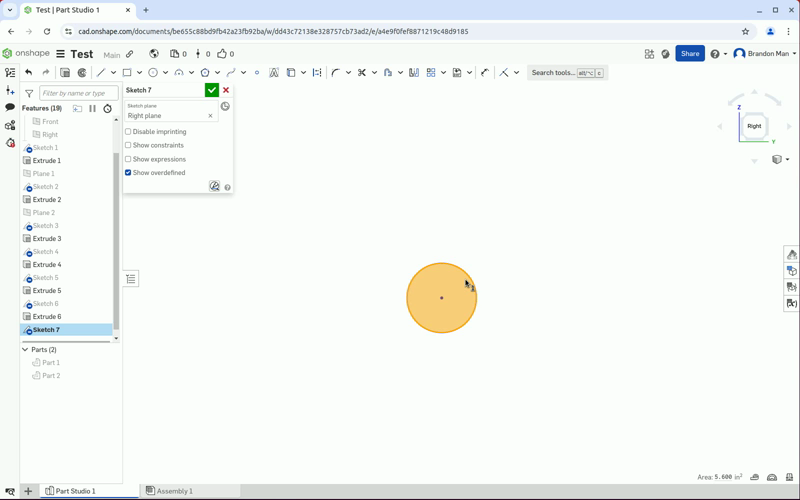
scroll(-6)
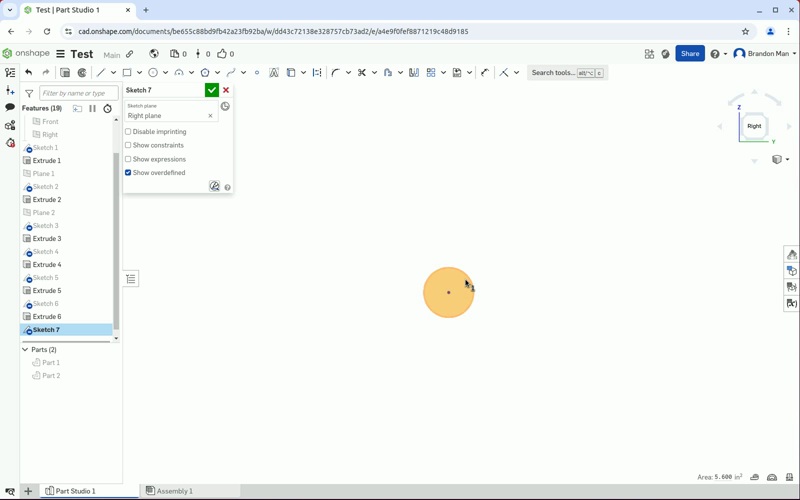
scroll(-6)
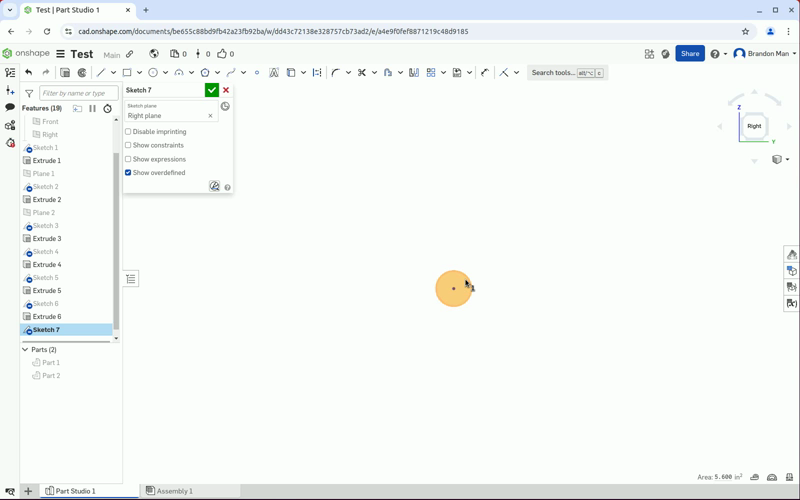
scroll(-6)
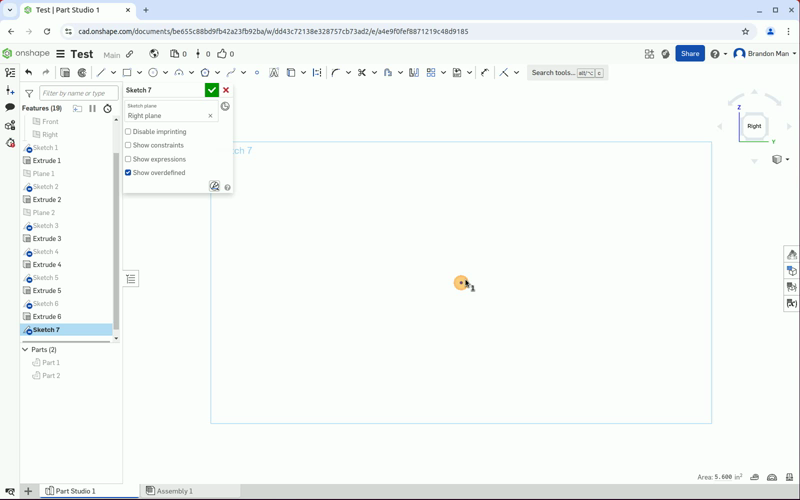
mouse_move(73, 352)
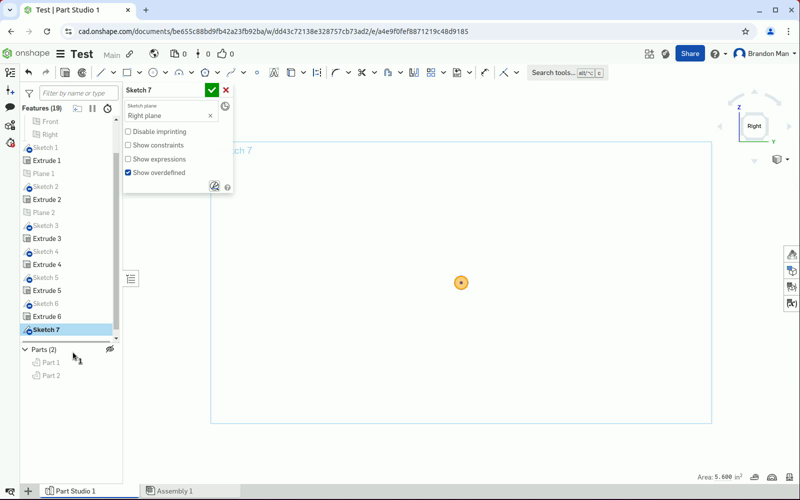
key(shift+y)
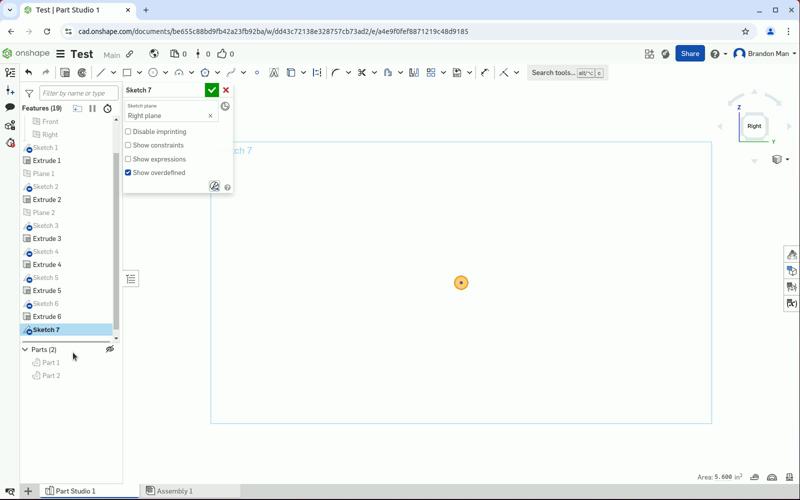
key(shift+e)
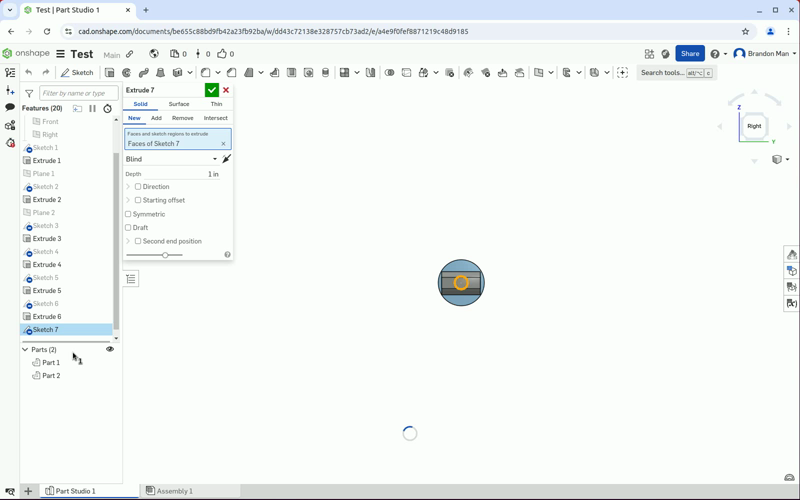
mouse_move(143, 106)
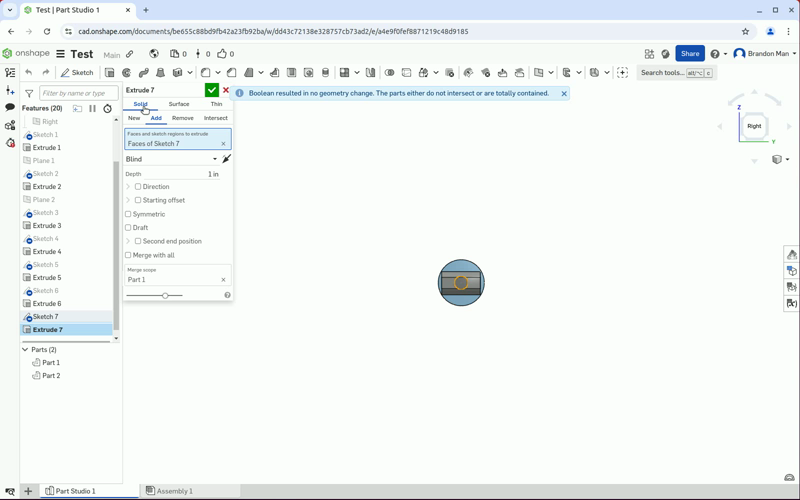
click(143, 106)
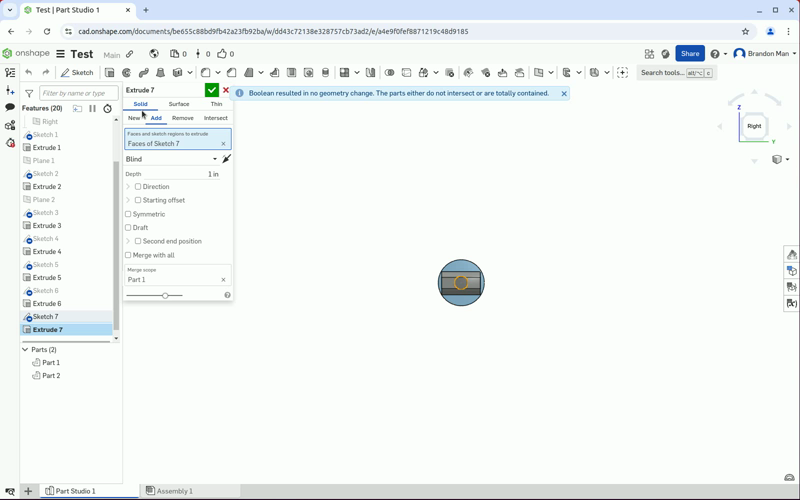
mouse_move(137, 120)
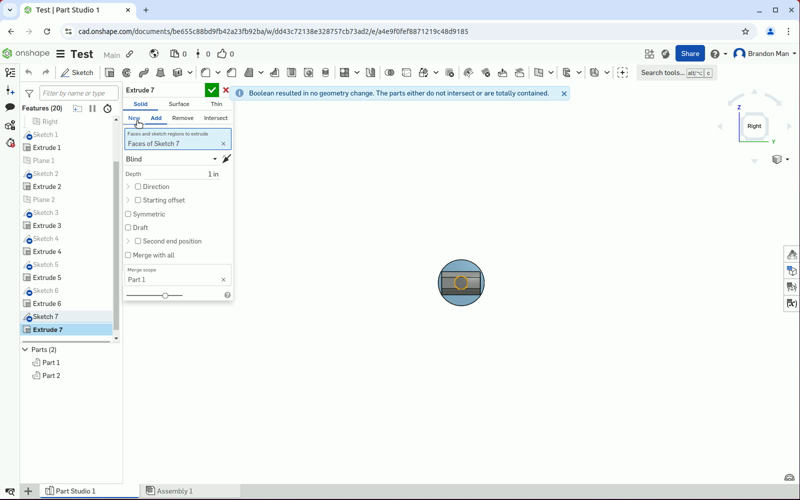
click(137, 120)
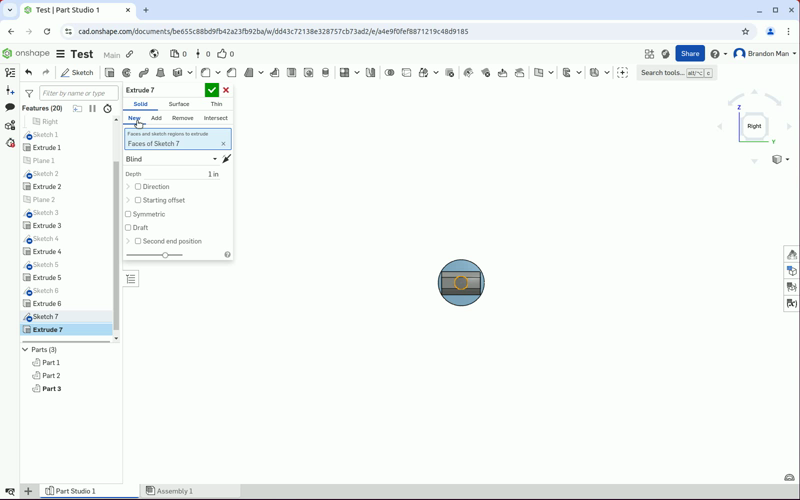
key(tab, 4)
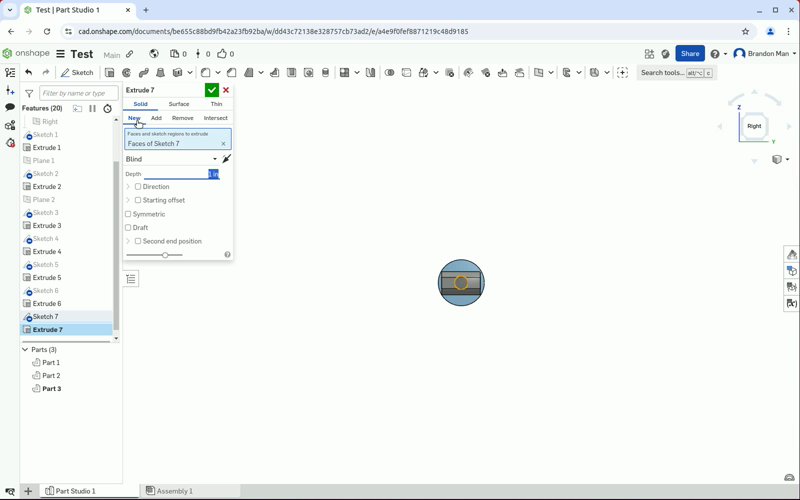
text(21.664)
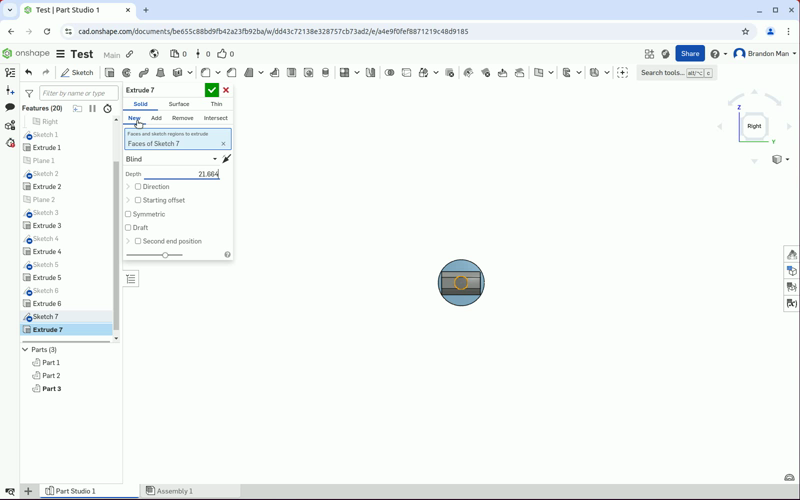
key(enter)
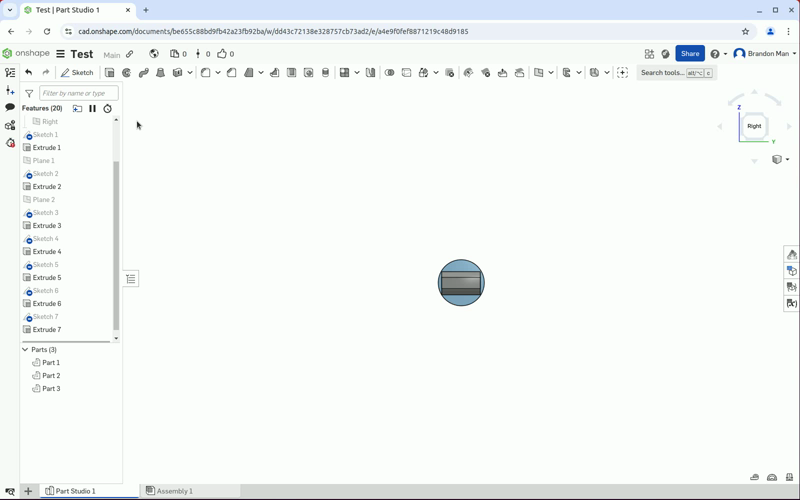
key(shift+h)
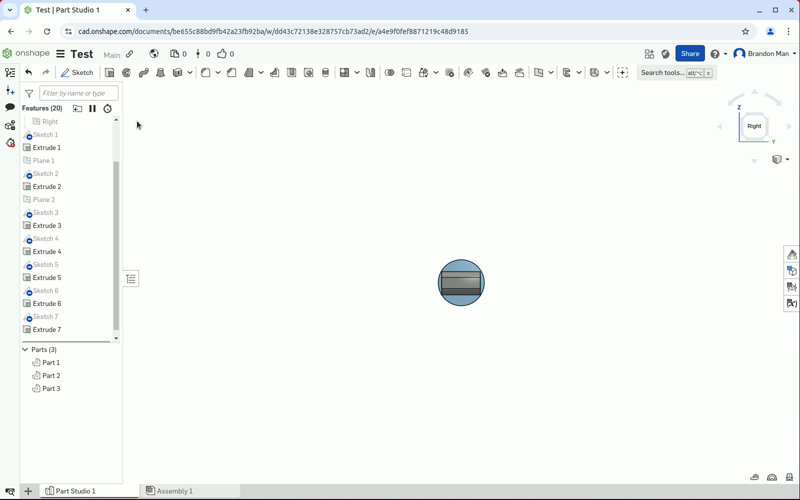
key(shift+h)
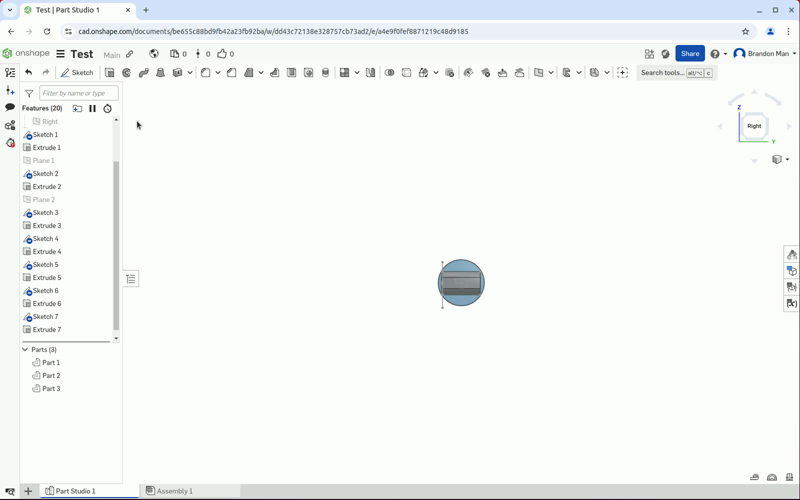
key(shift+7)
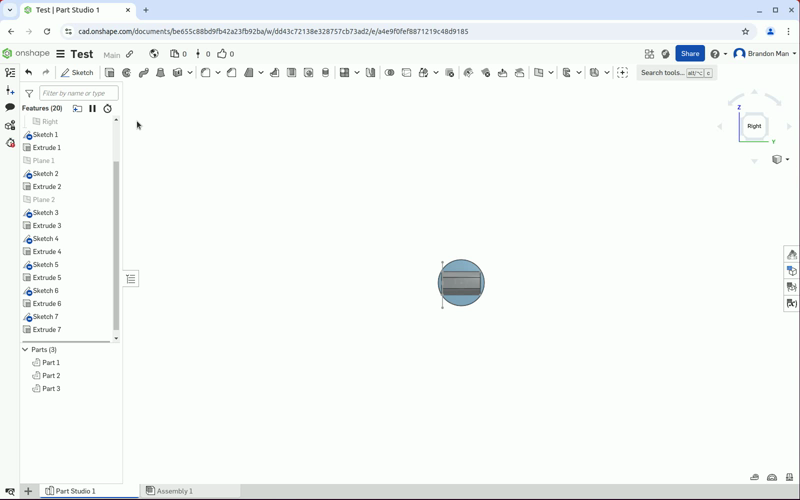
key(right, 2)
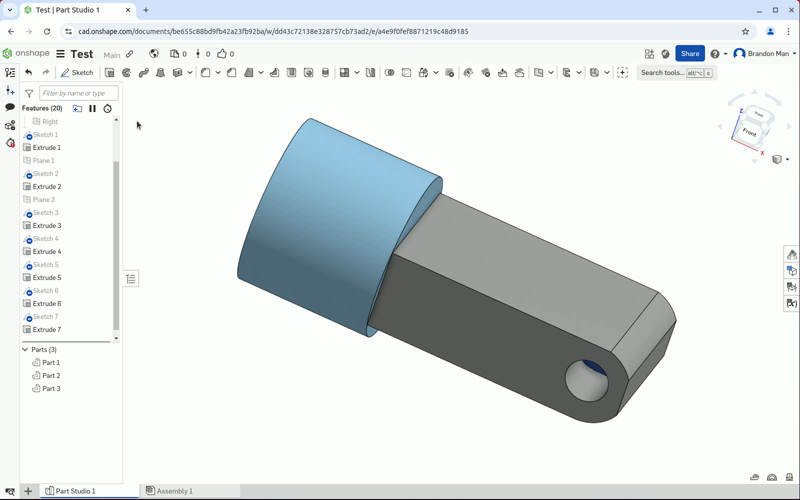
key(down, 2)
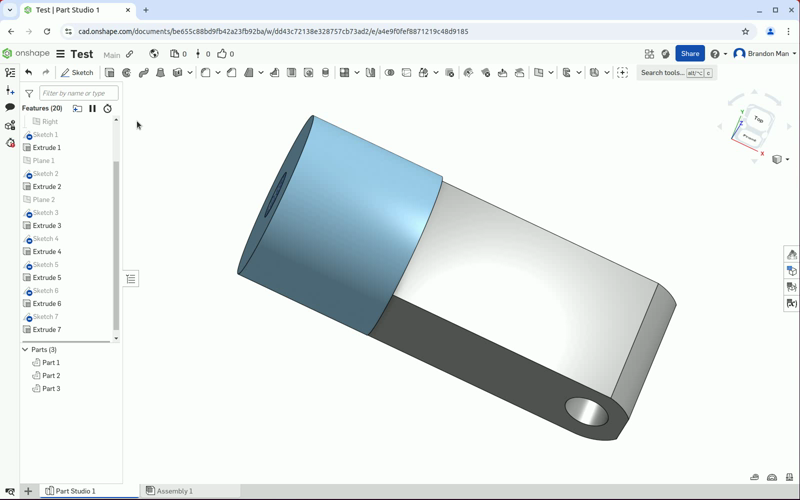
key(up, 2)
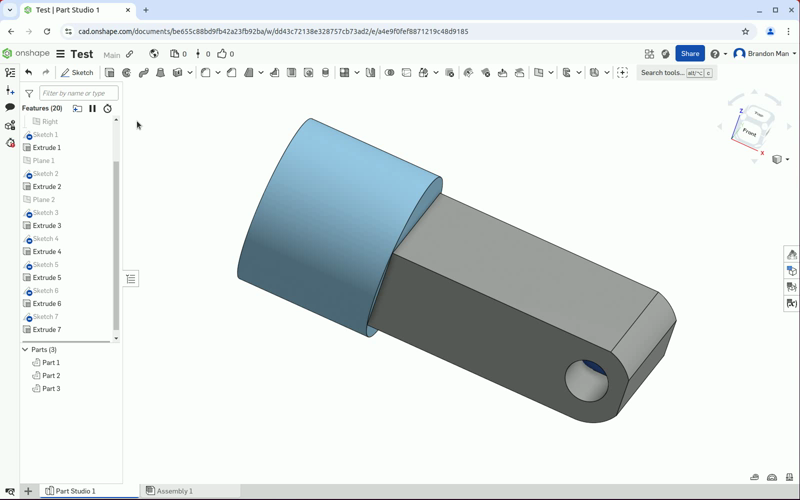
key(left, 2)
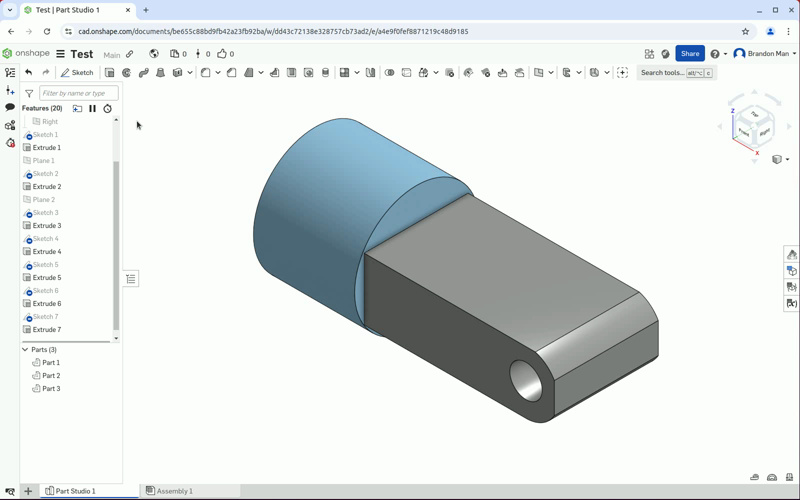
mouse_move(69, 137)
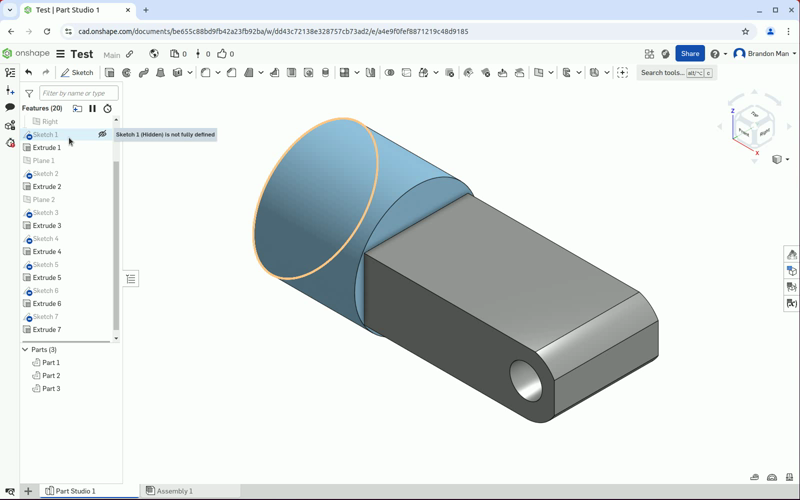
click(69, 137)